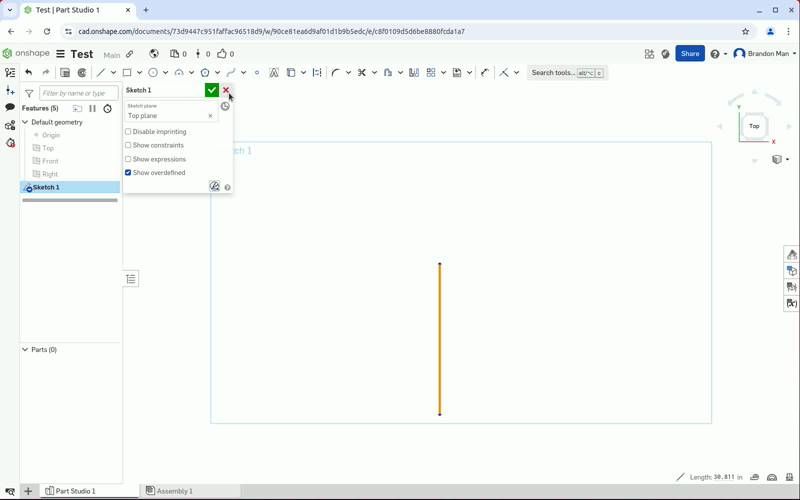
key(shift+h)
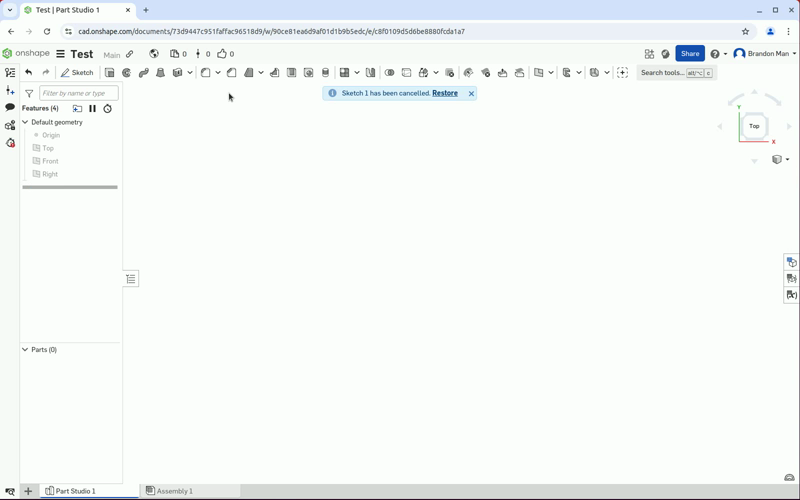
mouse_move(73, 352)
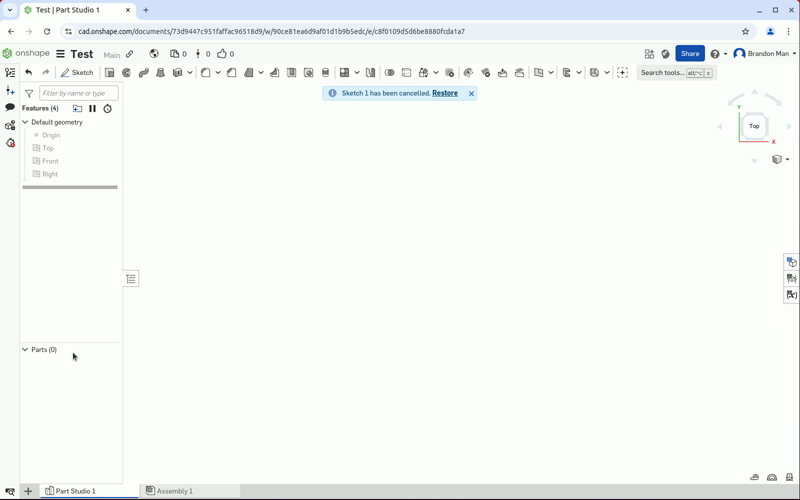
key(y)
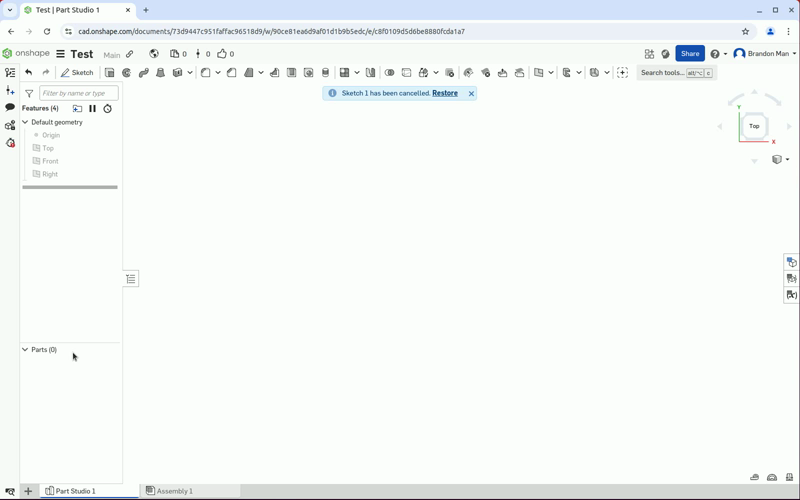
key(shift+p)
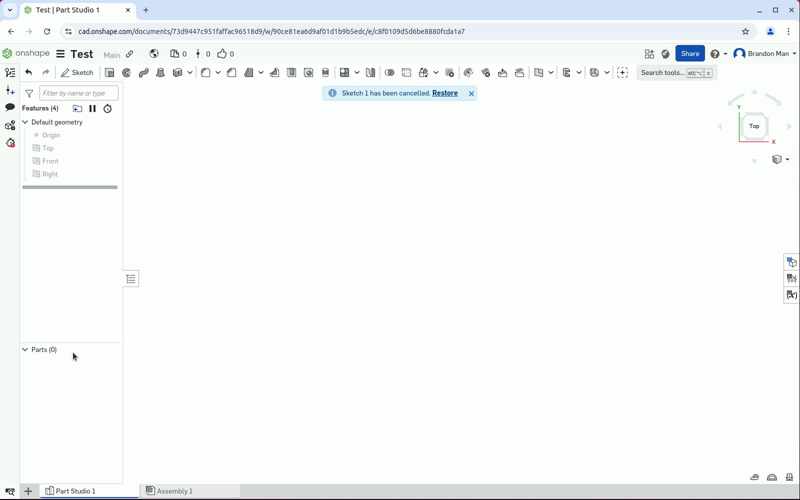
key(space)
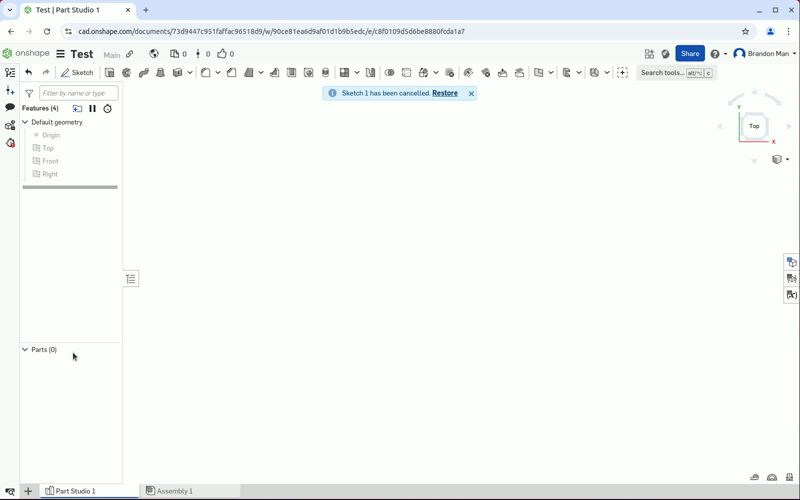
key_down(shift)
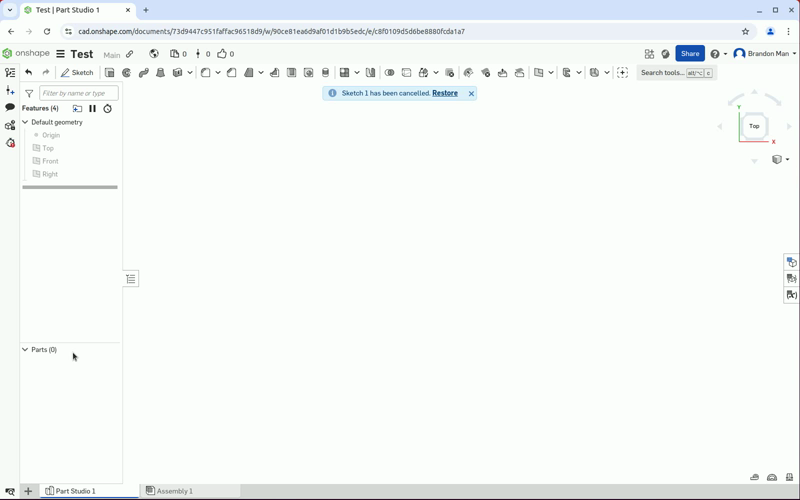
key(up)
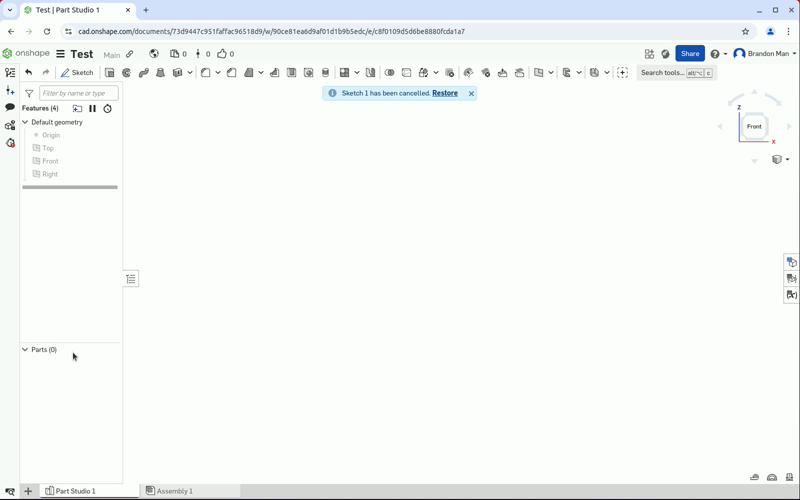
key_up(shift)
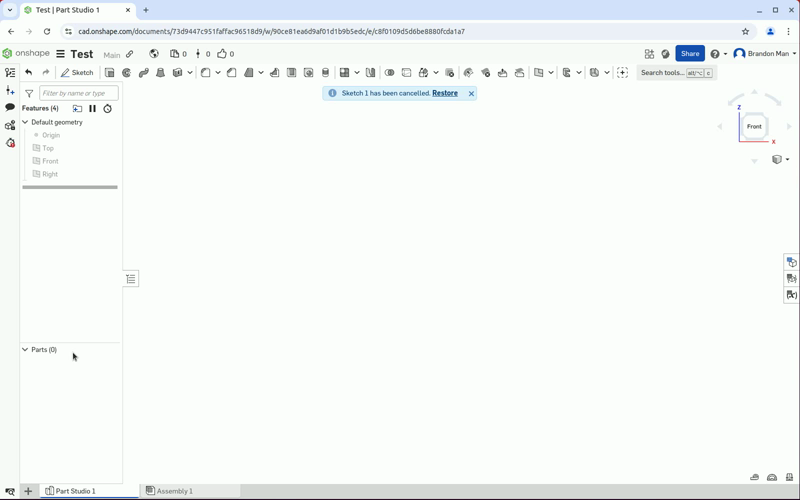
mouse_move(73, 352)
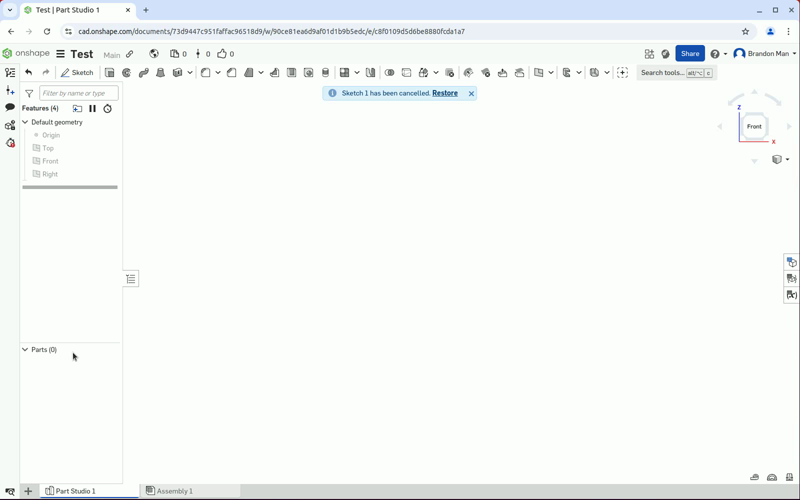
key(shift+y)
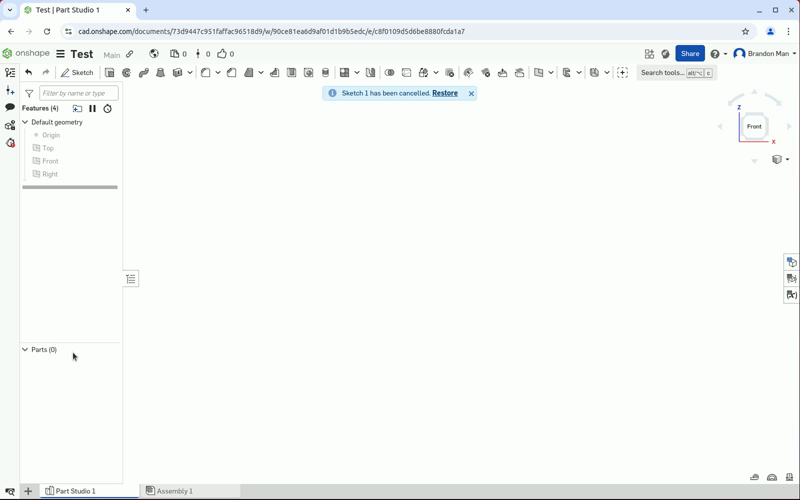
key(shift+s)
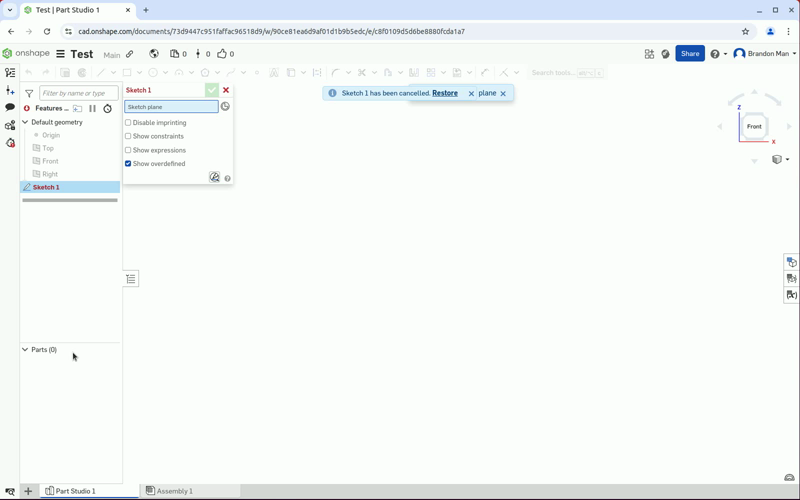
mouse_move(73, 163)
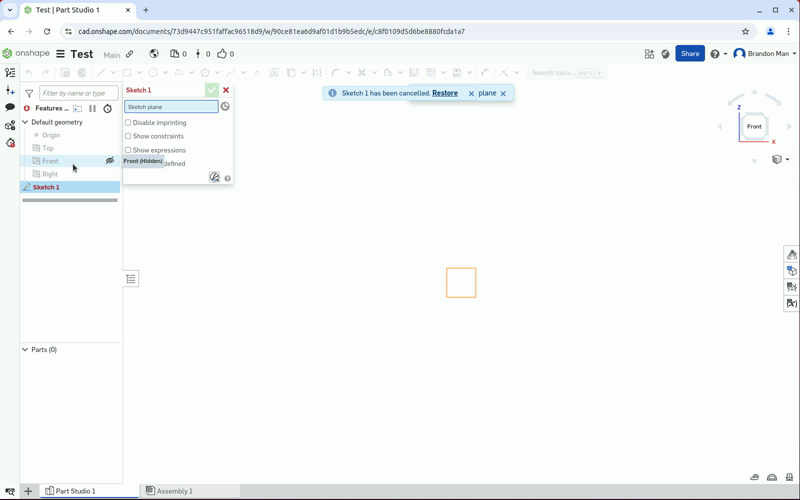
click(73, 163)
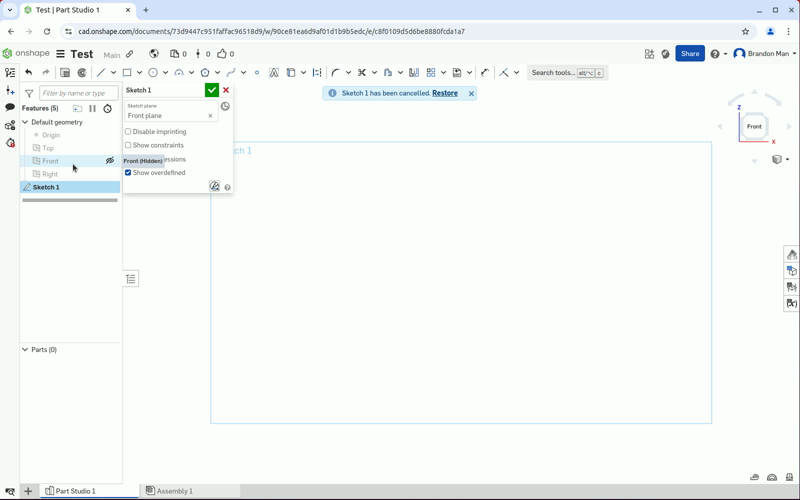
mouse_move(73, 352)
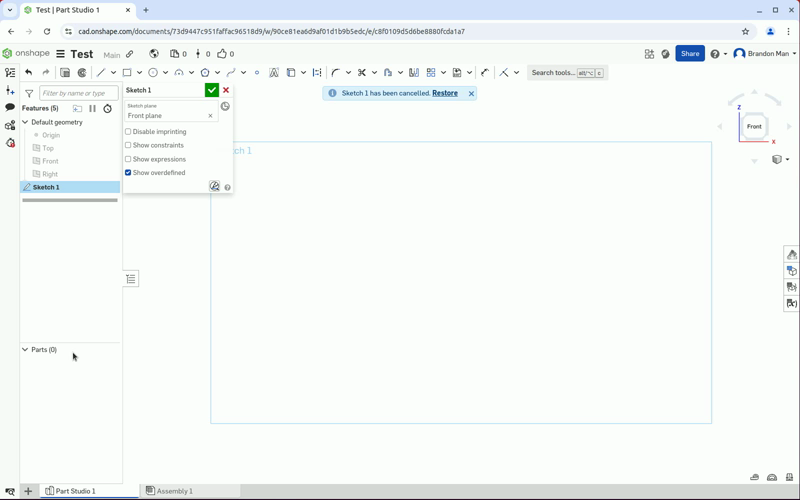
key(y)
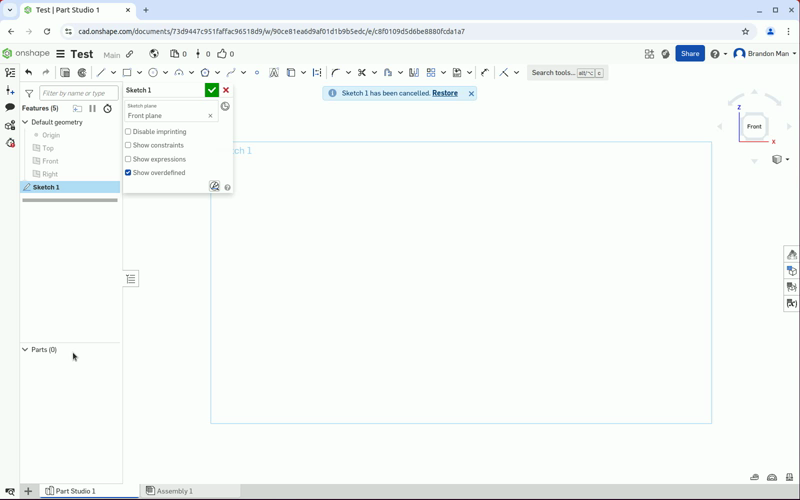
key(l)
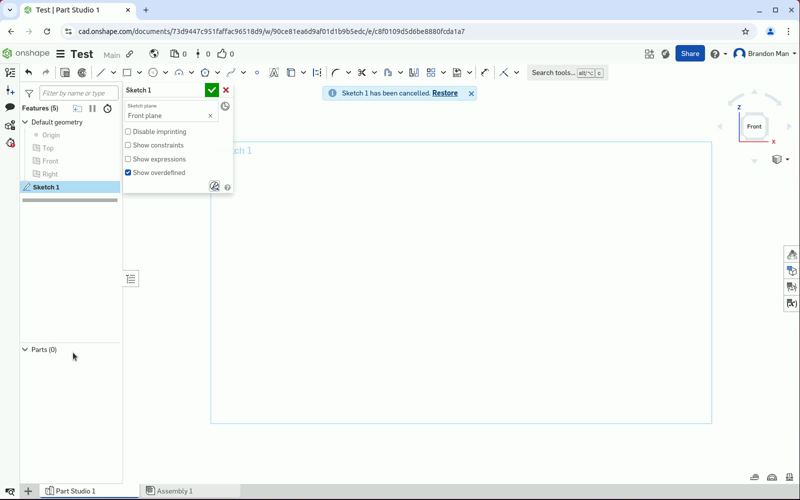
key_down(shift)
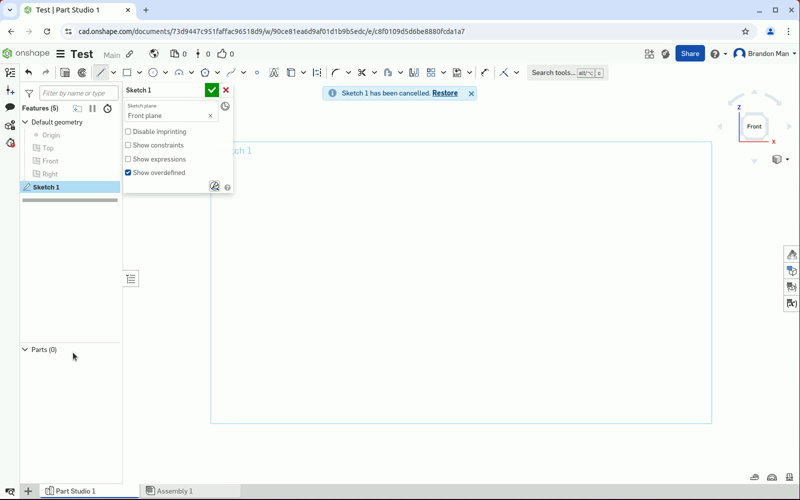
mouse_move(405, 240)
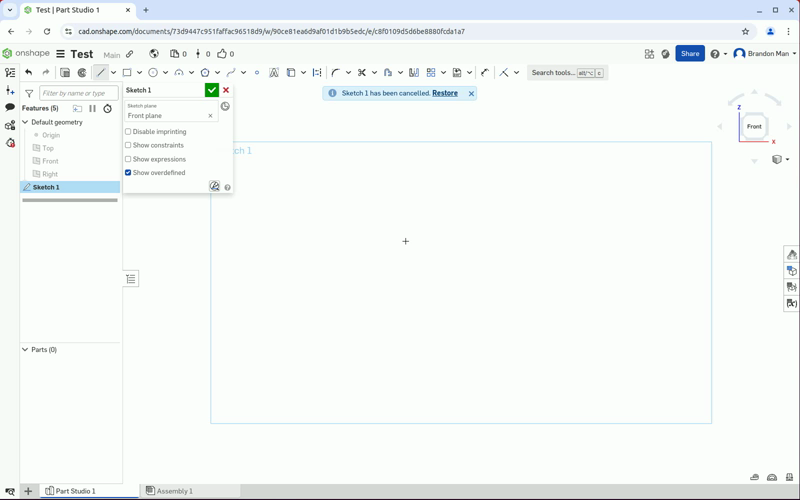
click(405, 240)
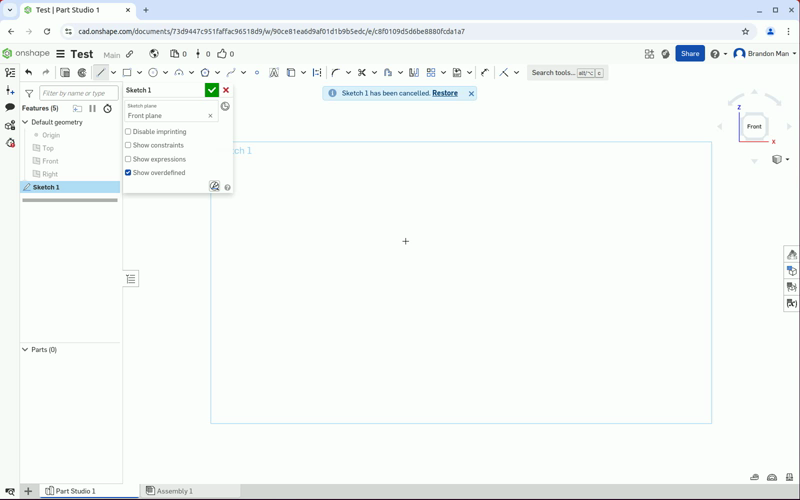
key_up(shift)
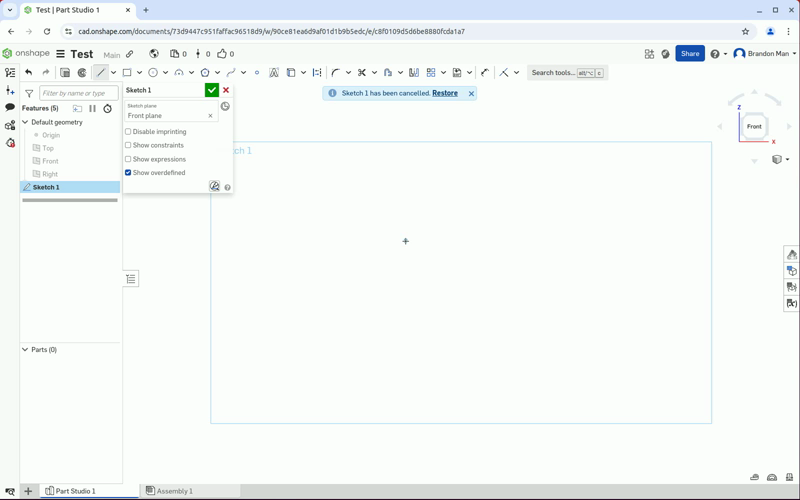
key_down(shift)
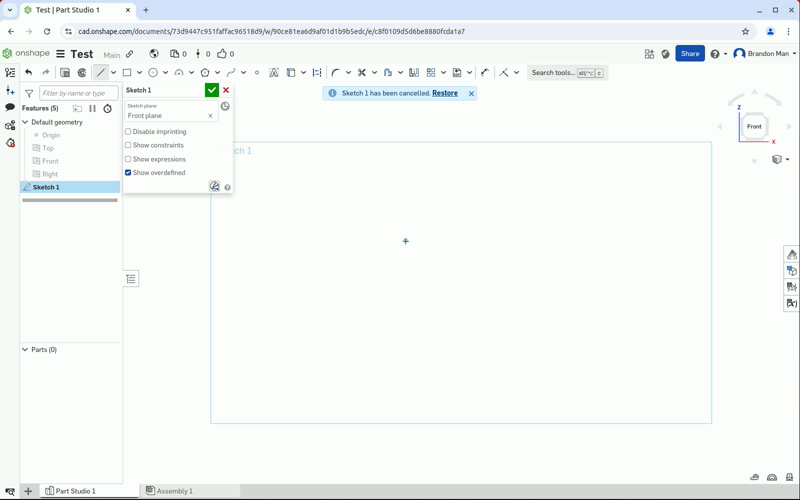
mouse_move(435, 240)
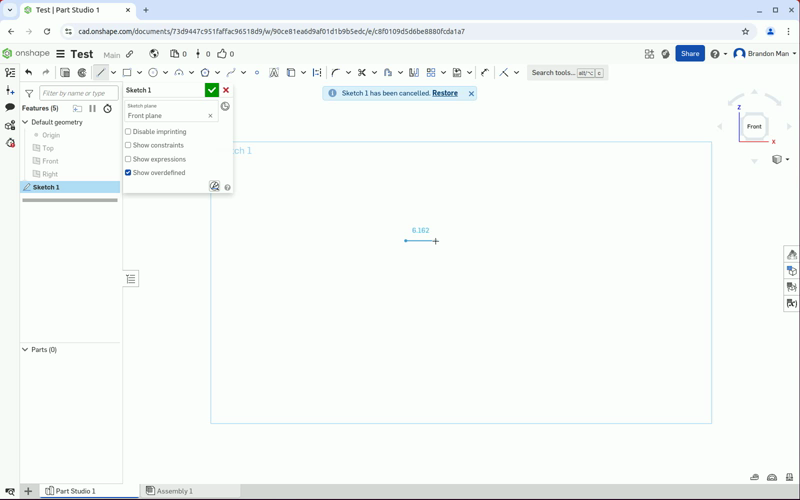
mouse_move(405, 224)
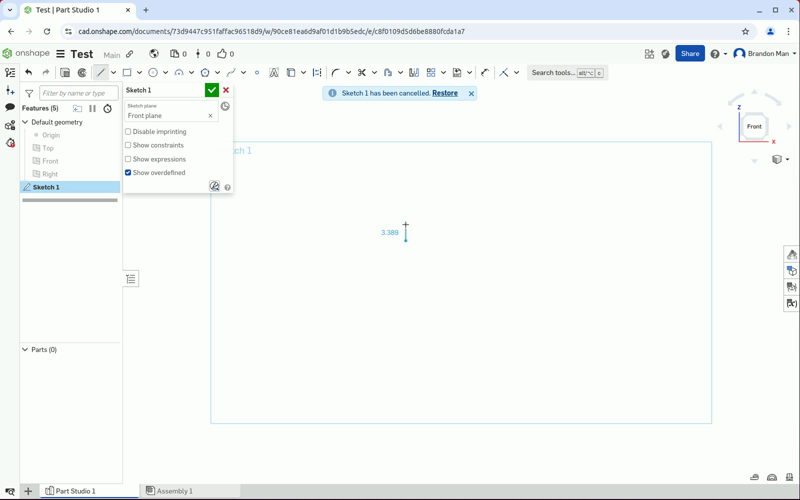
click(405, 224)
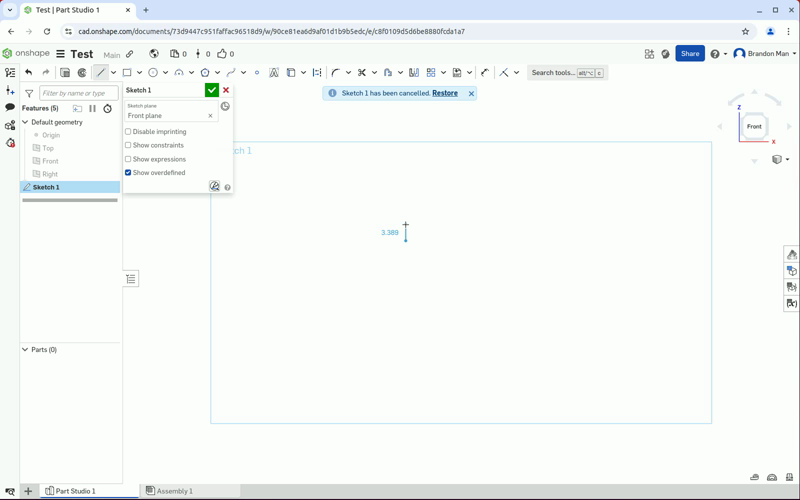
key_up(shift)
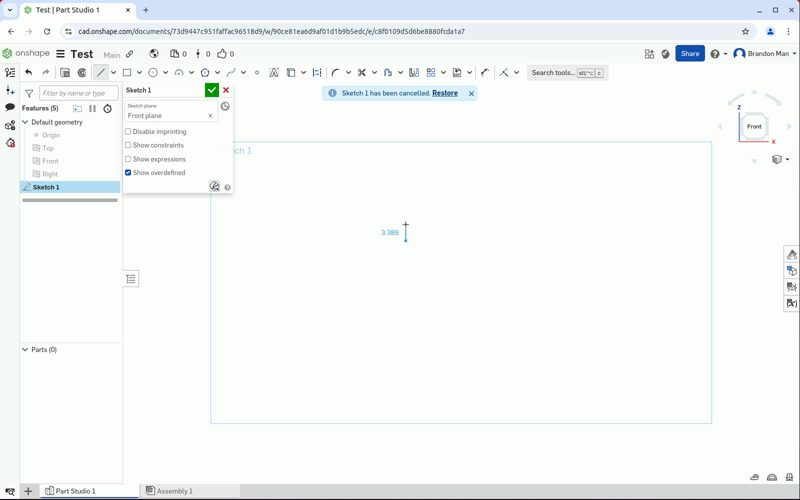
key(esc)
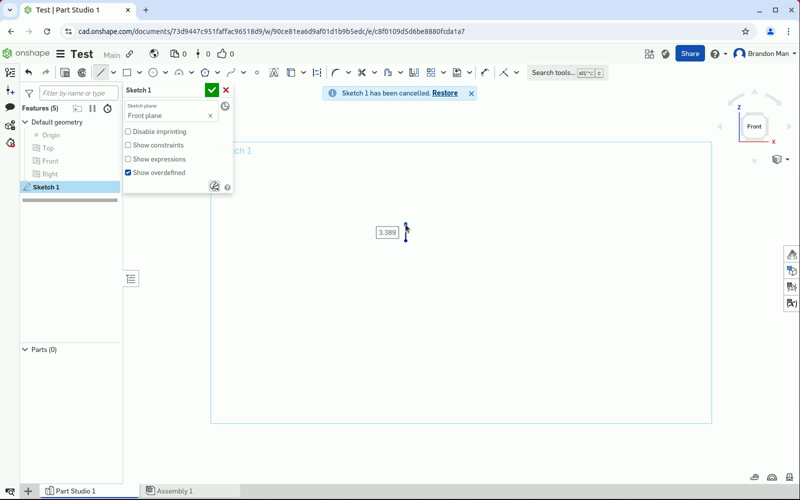
key(a)
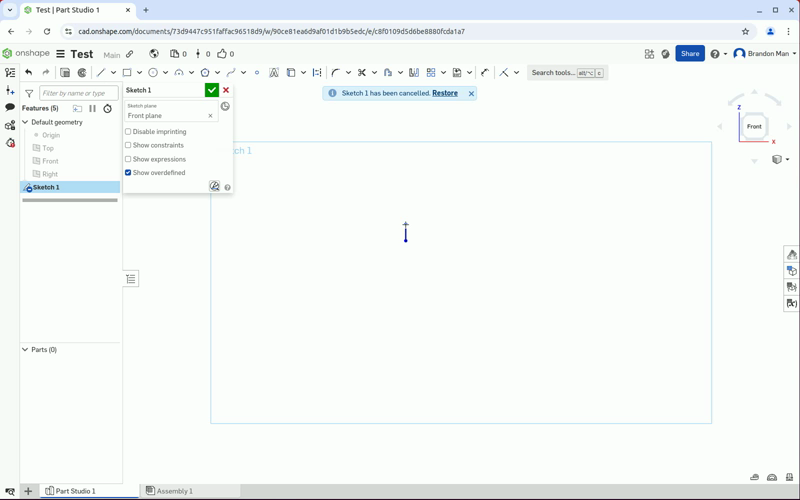
mouse_move(405, 224)
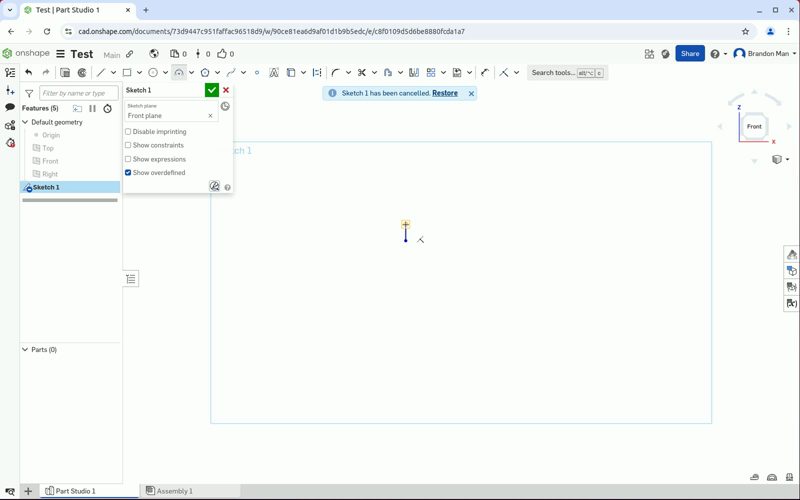
click(405, 224)
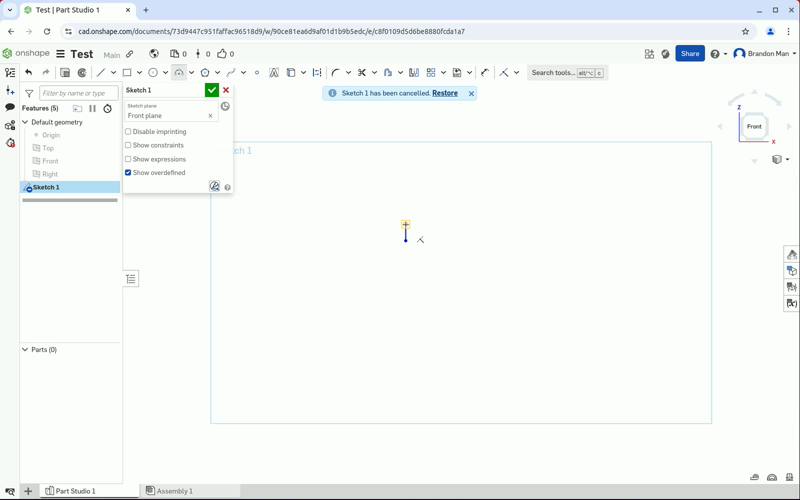
mouse_move(405, 240)
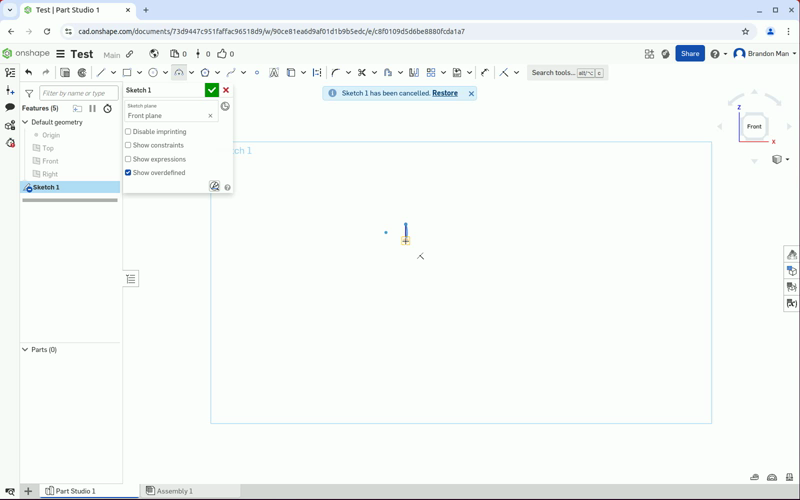
click(405, 240)
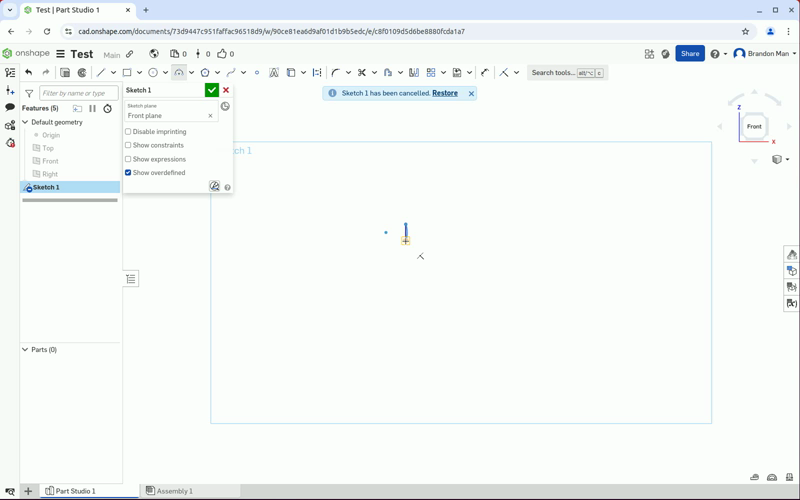
key_down(shift)
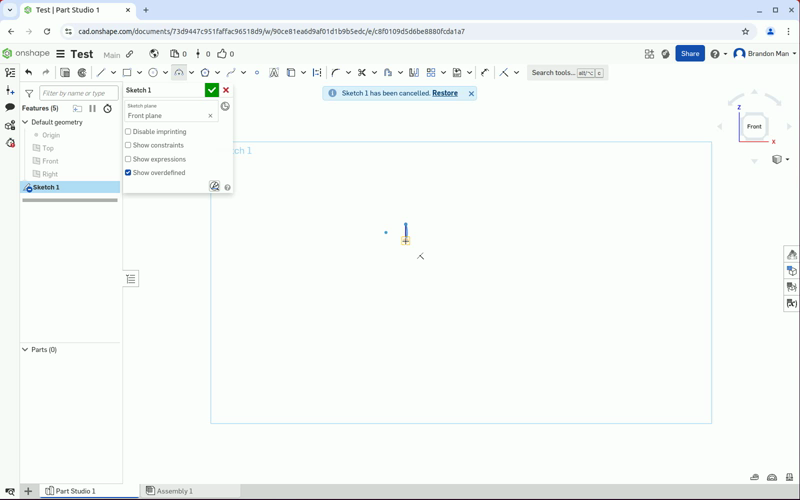
mouse_move(402, 232)
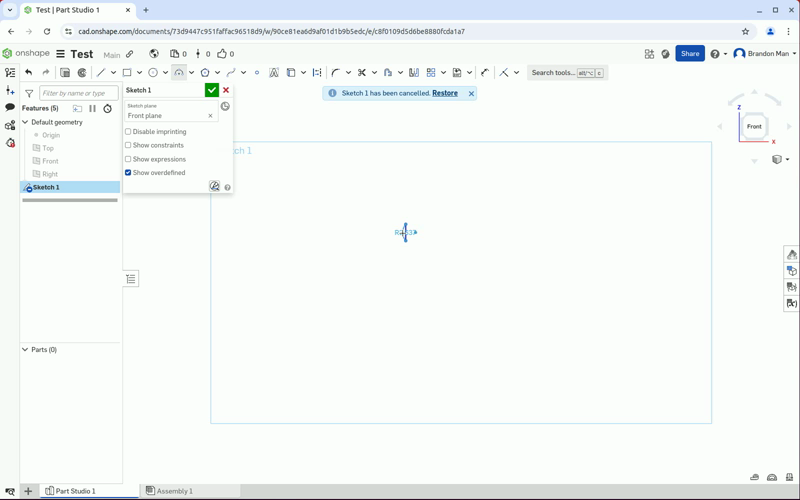
click(402, 232)
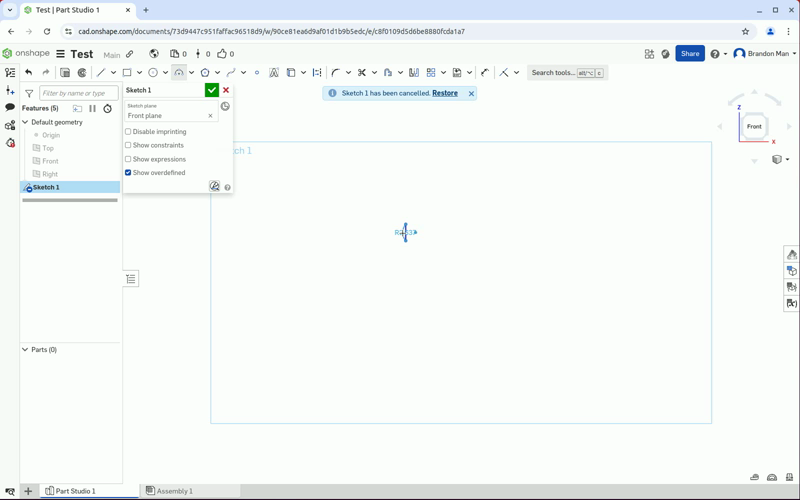
key_up(shift)
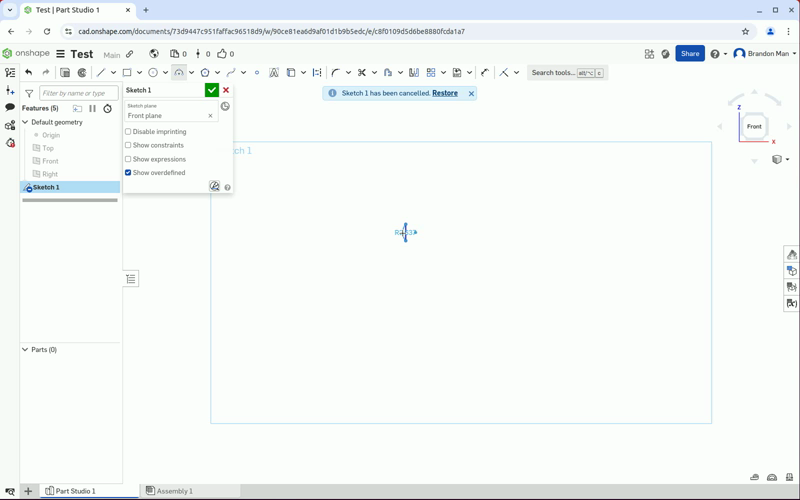
key(esc)
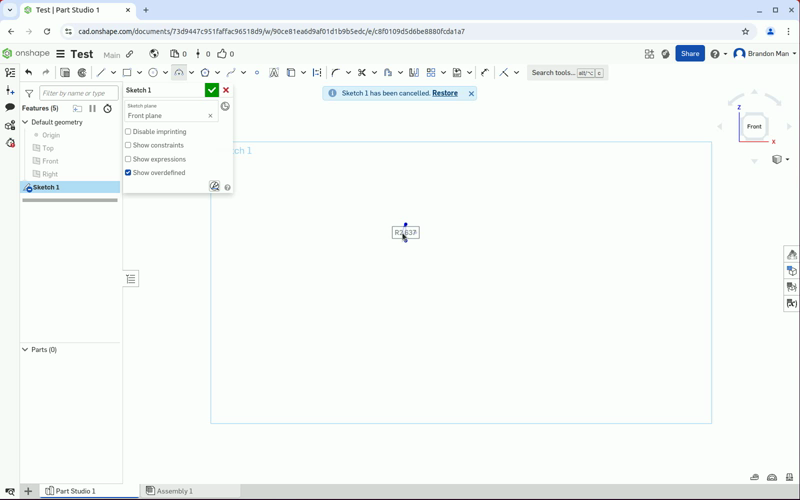
mouse_move(404, 235)
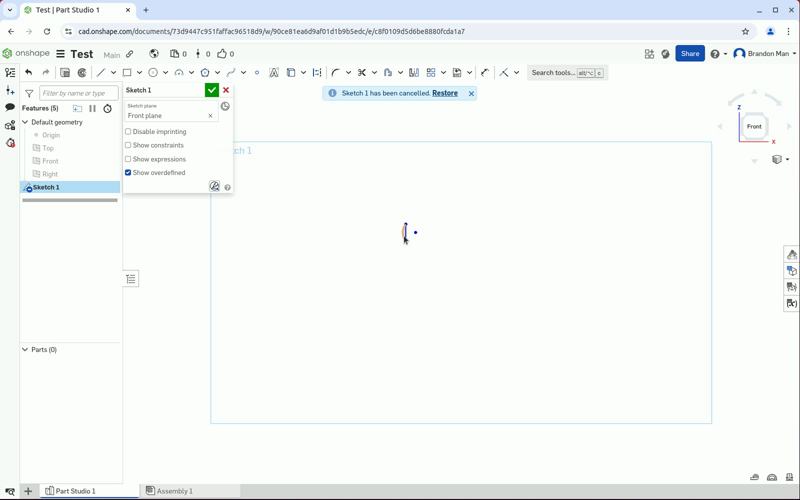
scroll(6)
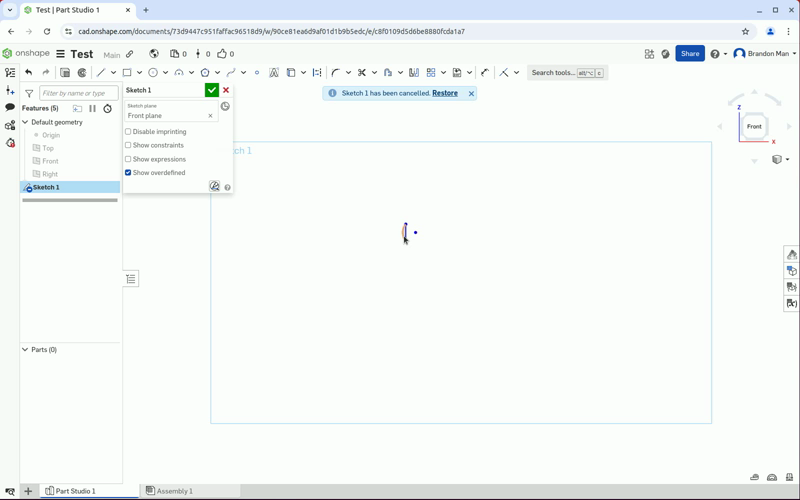
scroll(6)
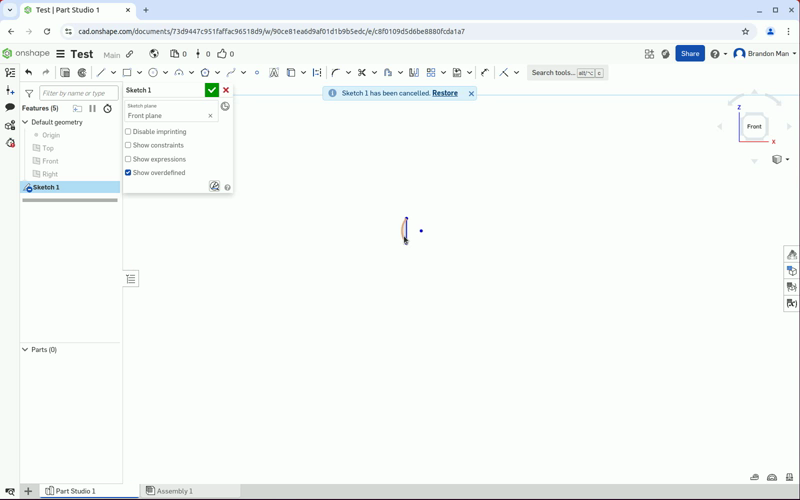
scroll(6)
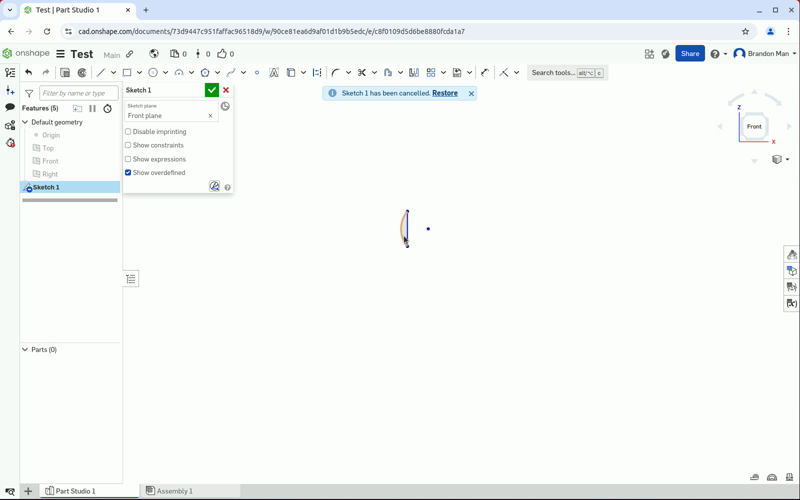
scroll(6)
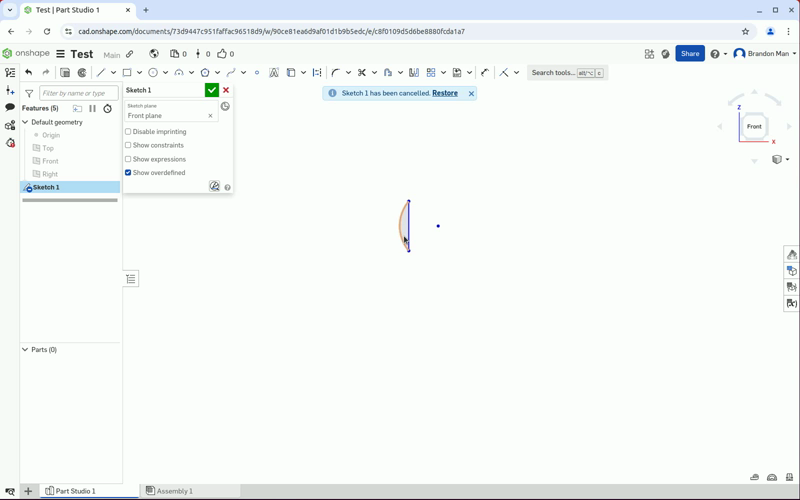
scroll(6)
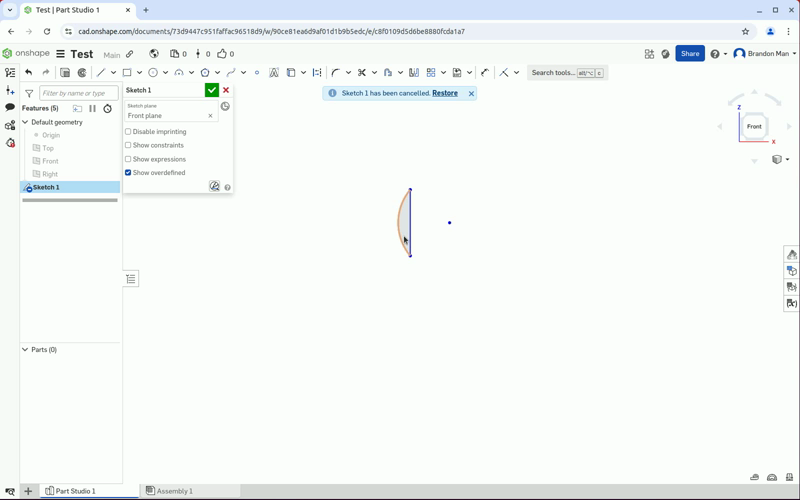
scroll(6)
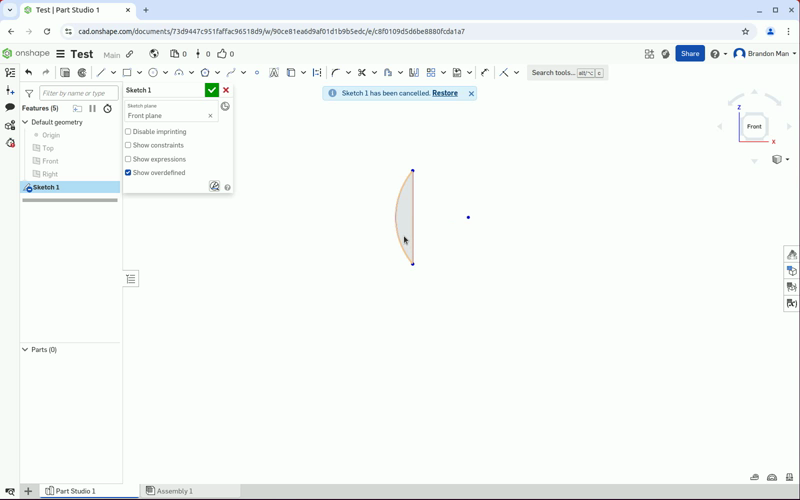
scroll(6)
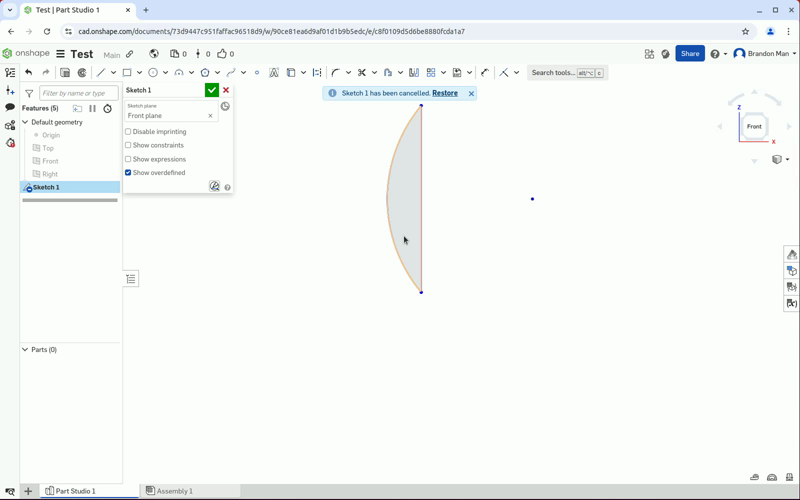
click(404, 235)
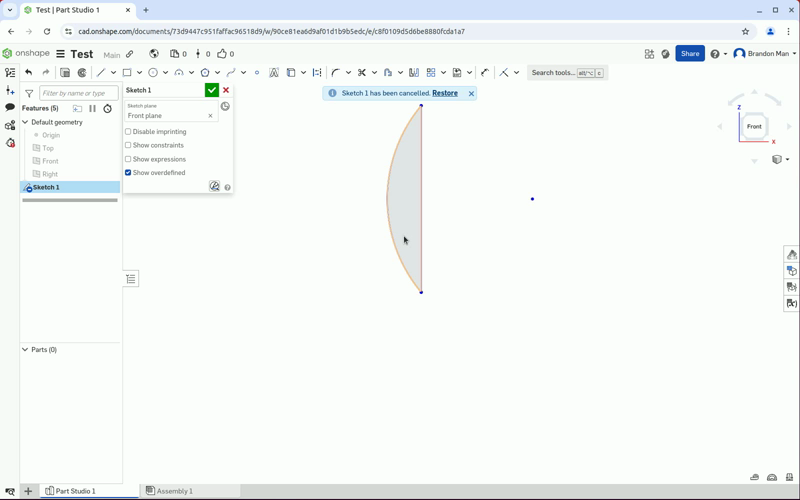
scroll(-6)
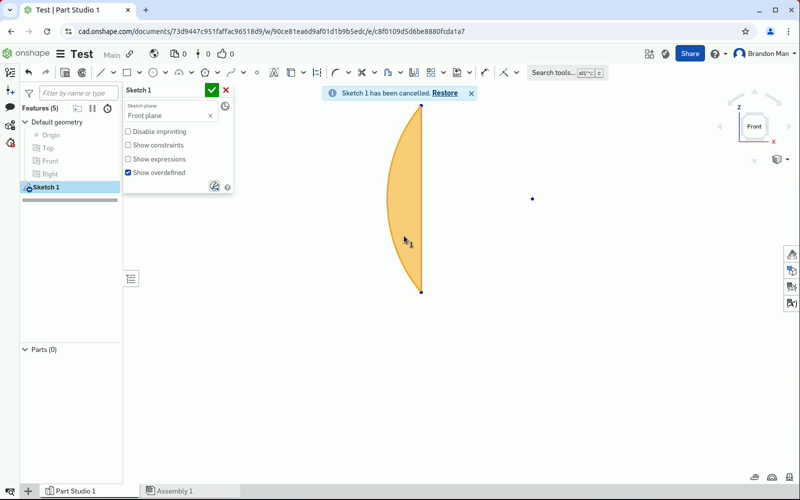
scroll(-6)
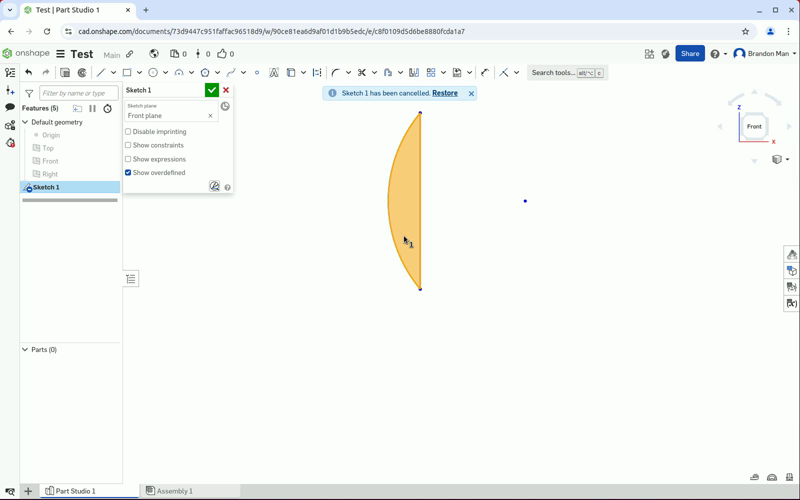
scroll(-6)
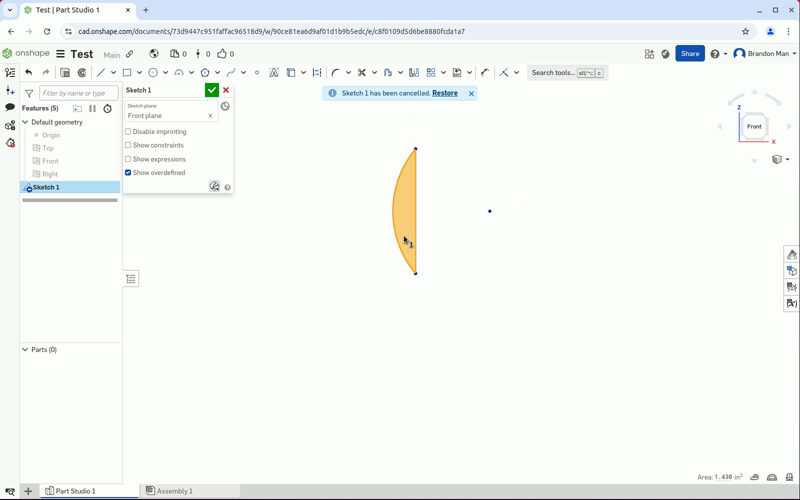
scroll(-6)
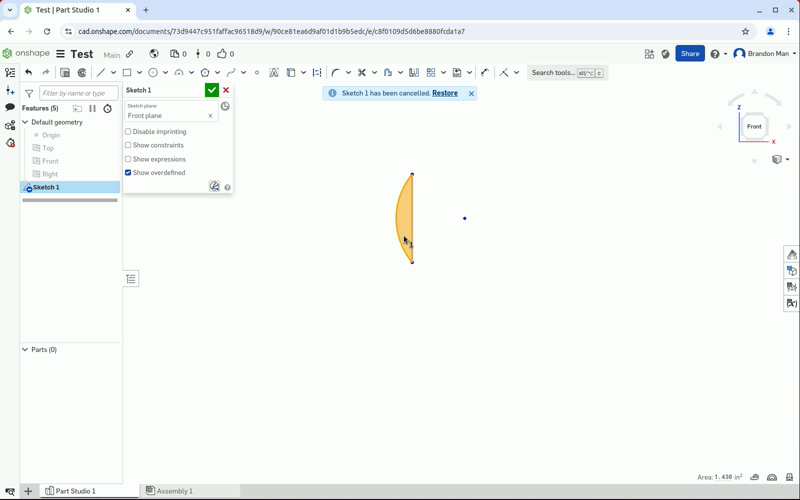
scroll(-6)
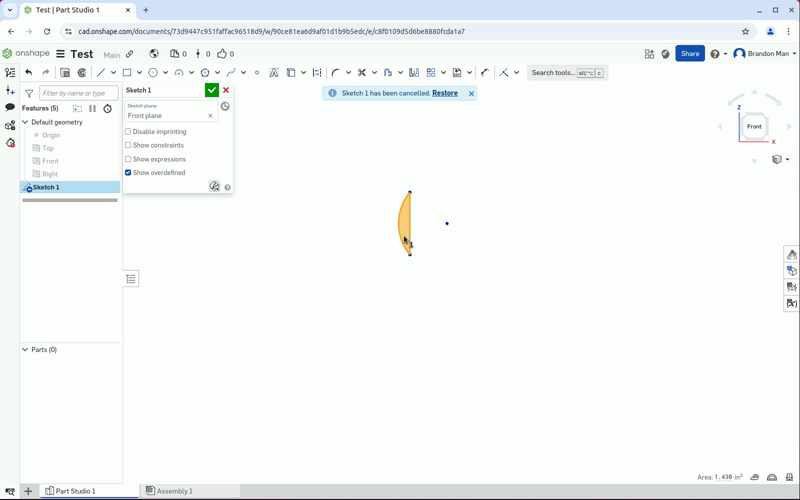
scroll(-6)
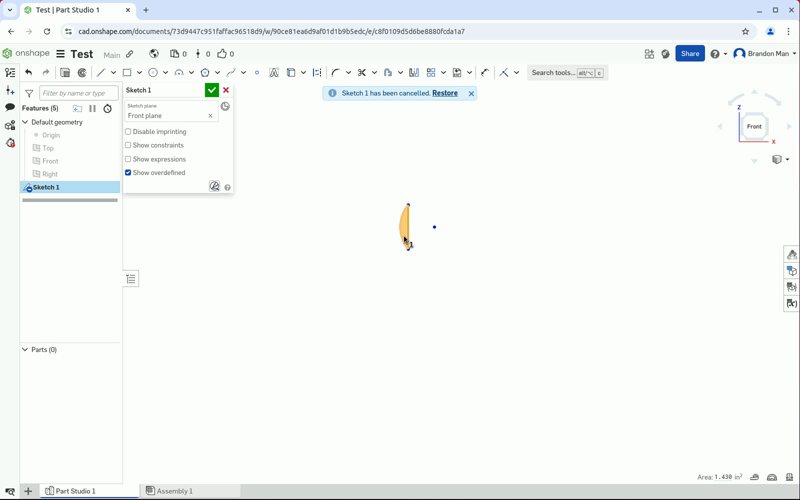
scroll(-6)
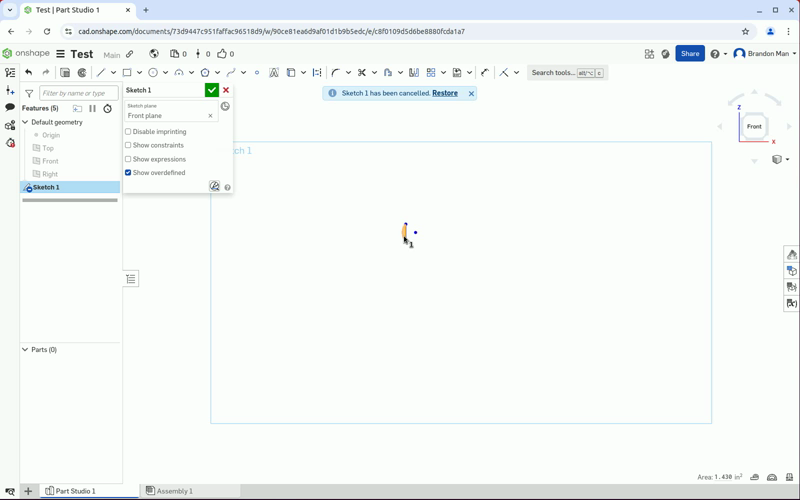
mouse_move(73, 352)
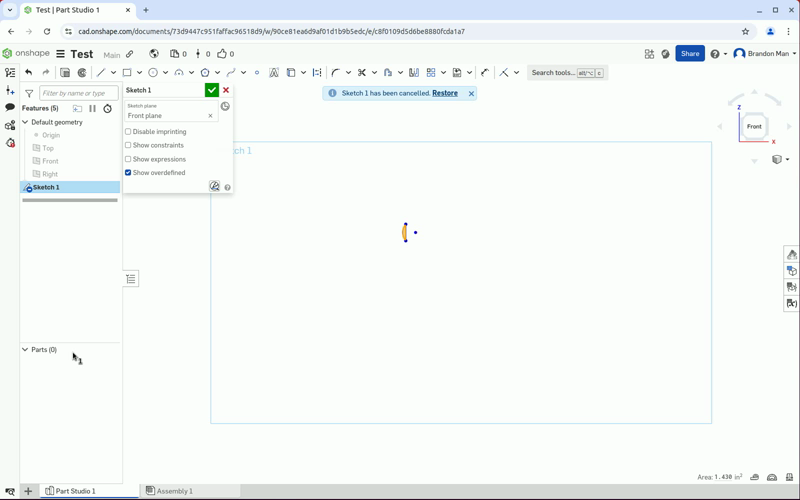
key(shift+y)
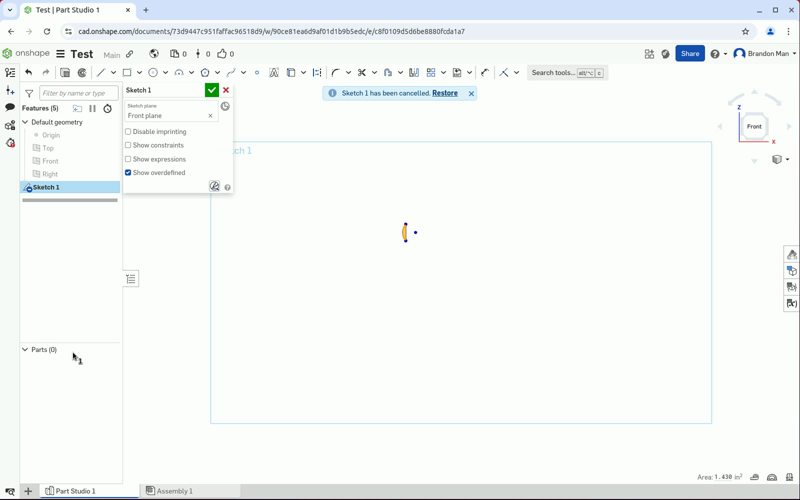
key(shift+e)
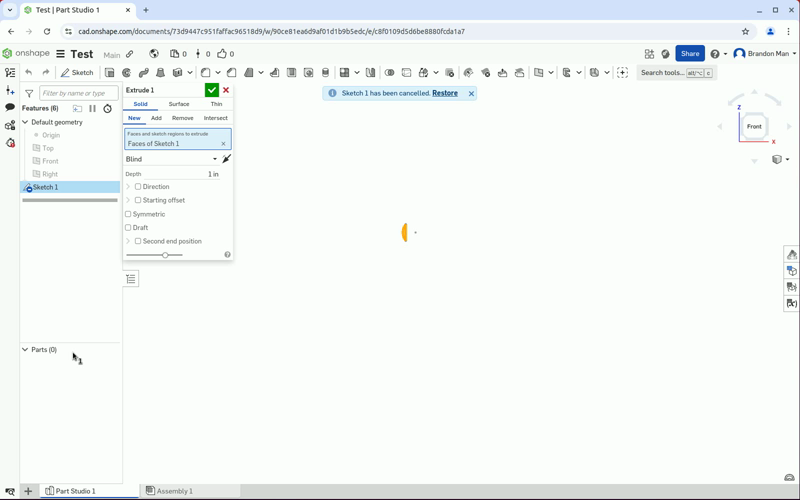
mouse_move(143, 106)
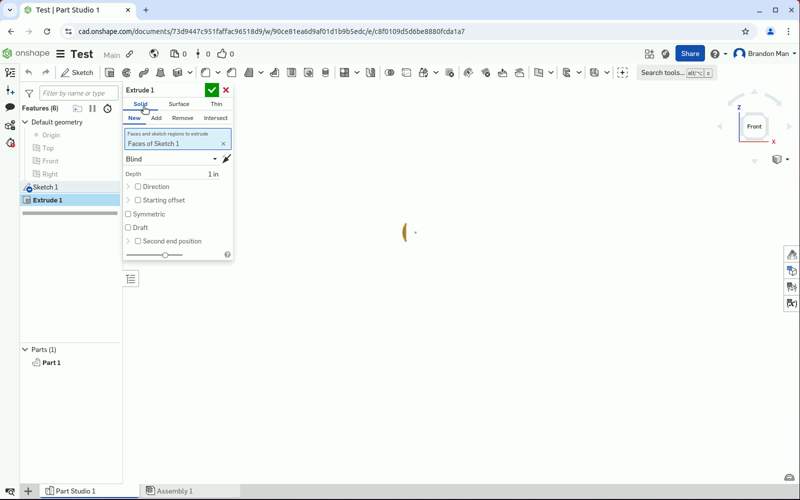
click(143, 106)
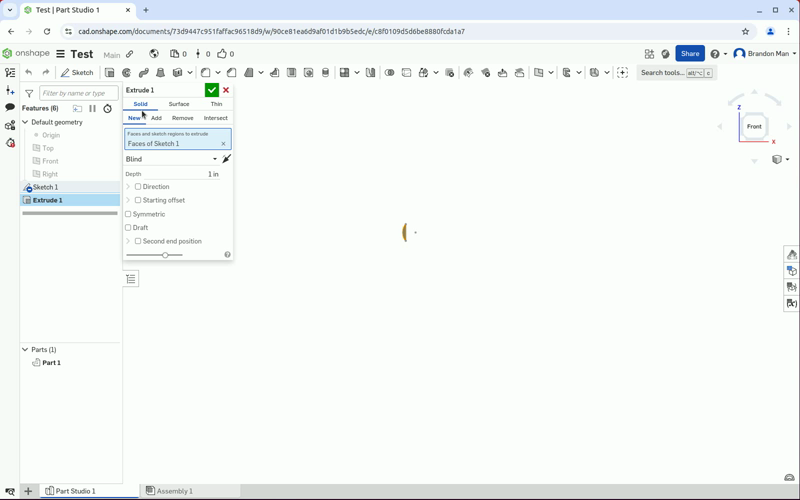
mouse_move(137, 120)
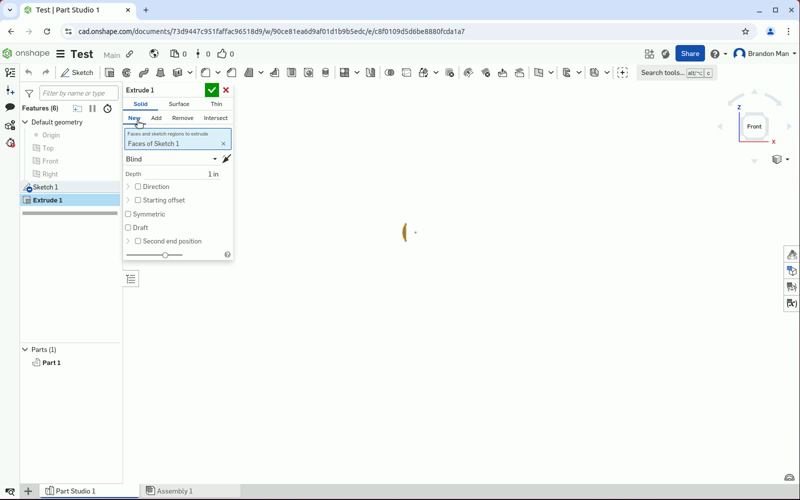
click(137, 120)
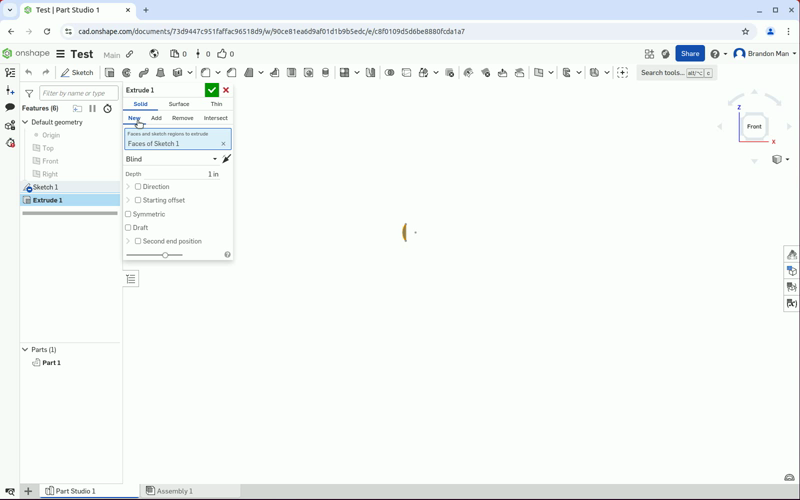
key(tab, 4)
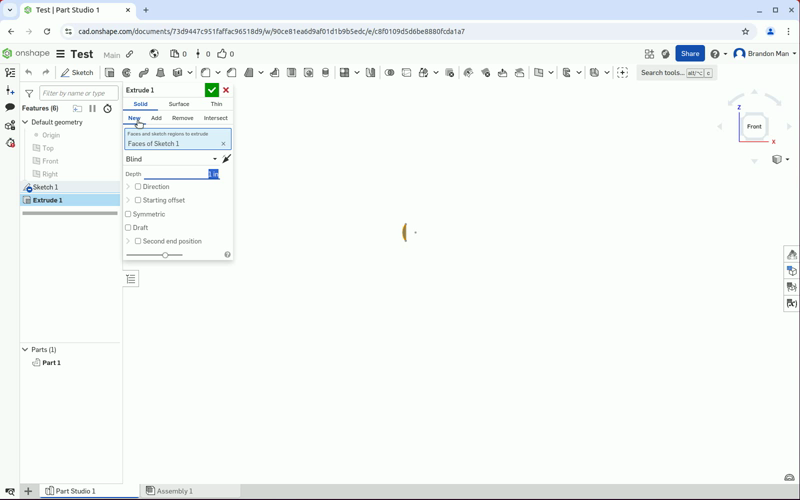
text(8.666)
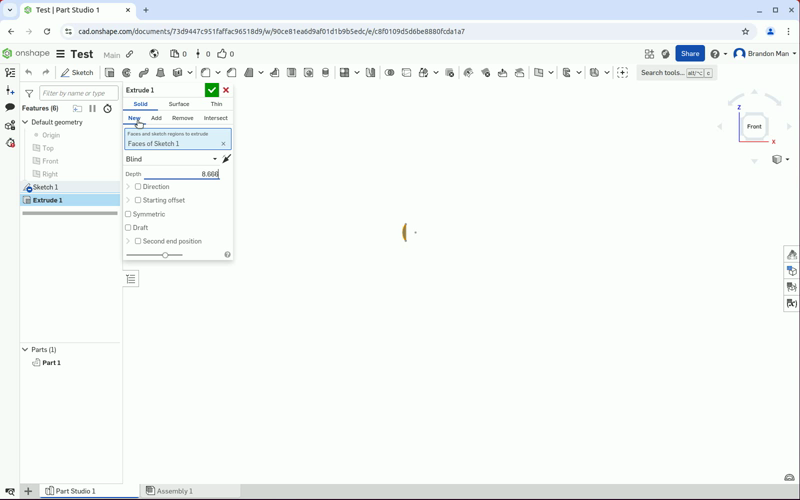
key(enter)
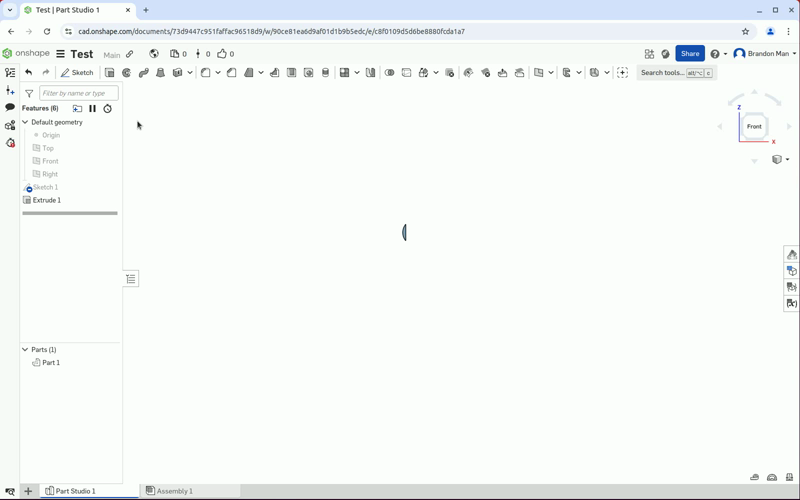
key(shift+h)
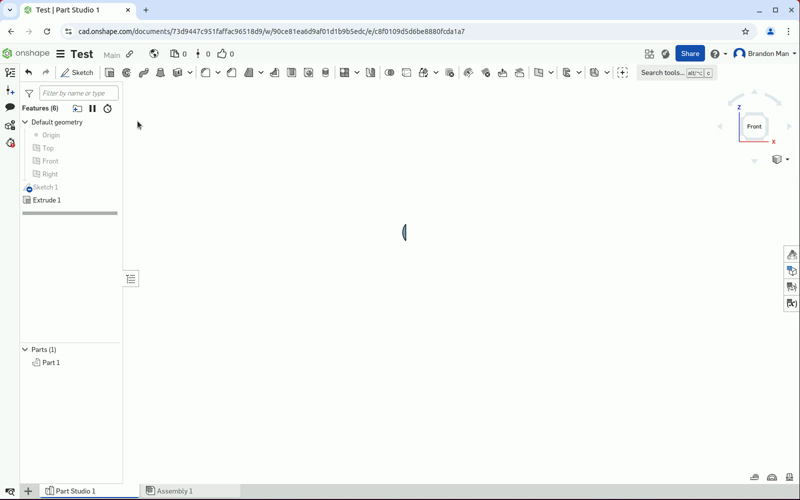
key(shift+h)
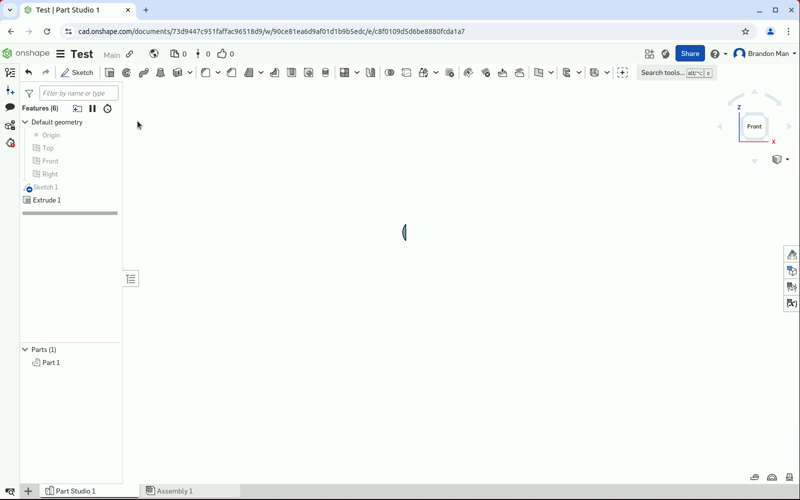
mouse_move(73, 189)
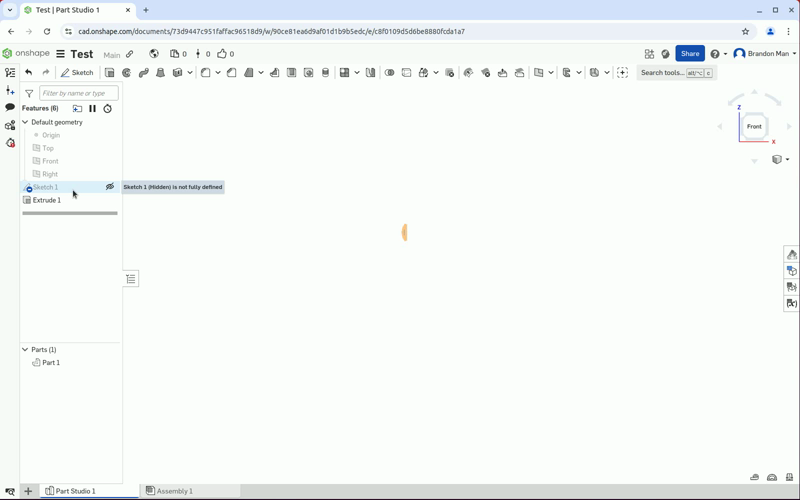
click(73, 189)
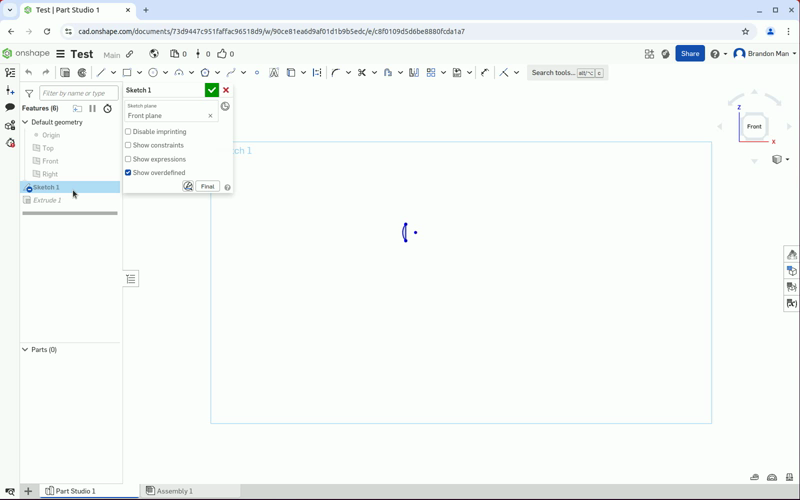
mouse_move(229, 92)
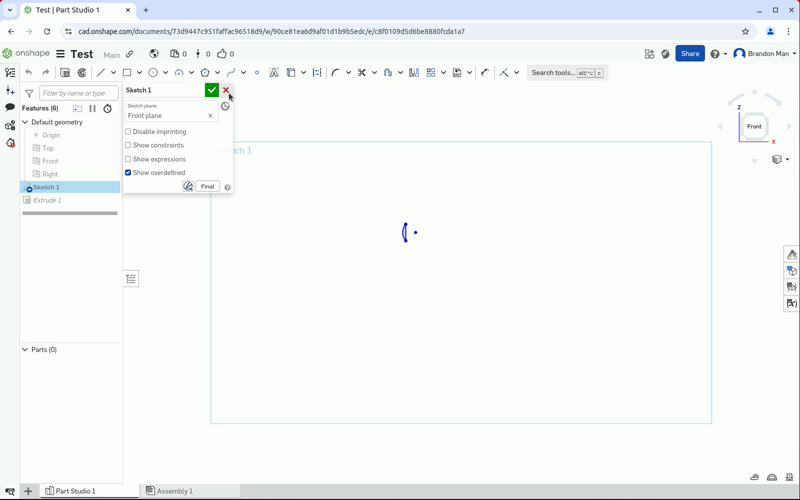
click(229, 92)
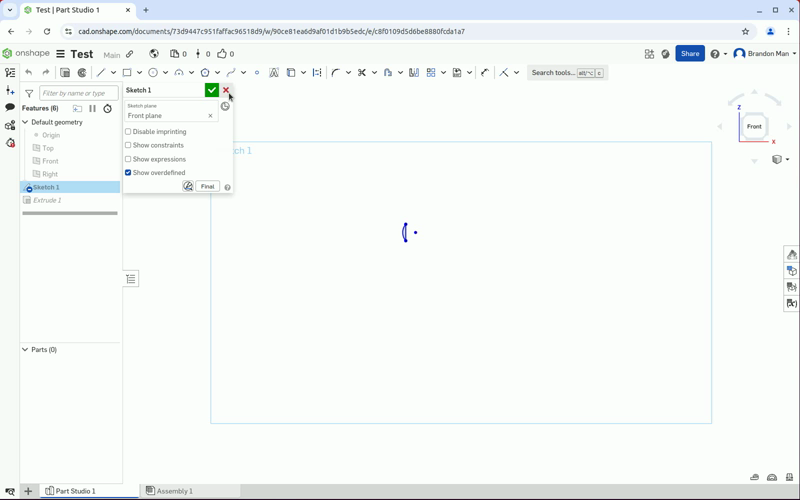
key(shift+s)
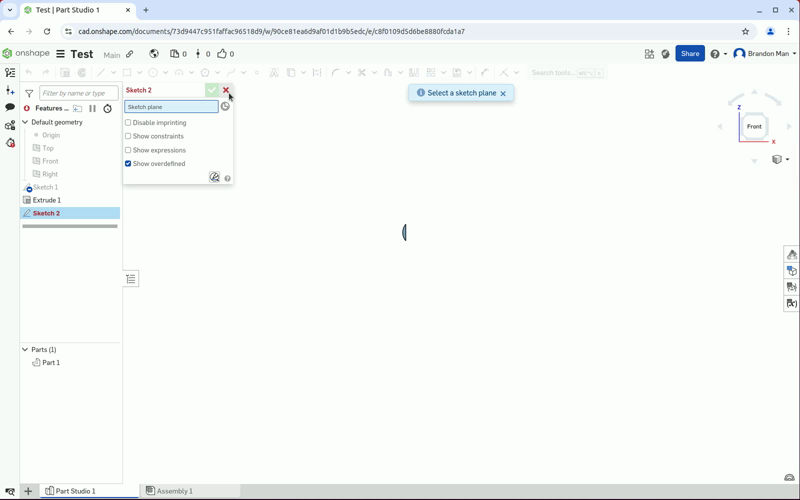
mouse_move(73, 163)
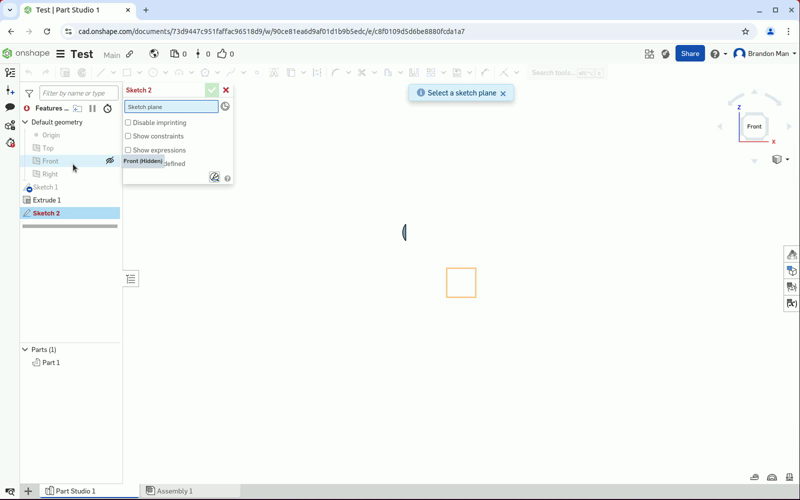
click(73, 163)
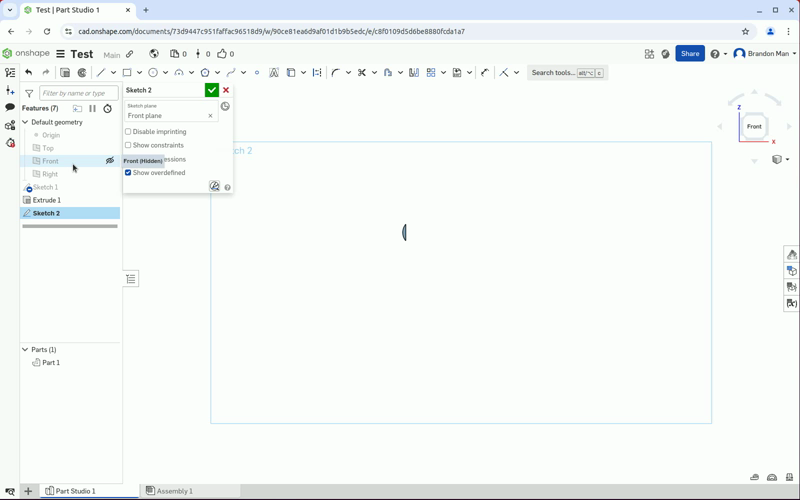
mouse_move(73, 352)
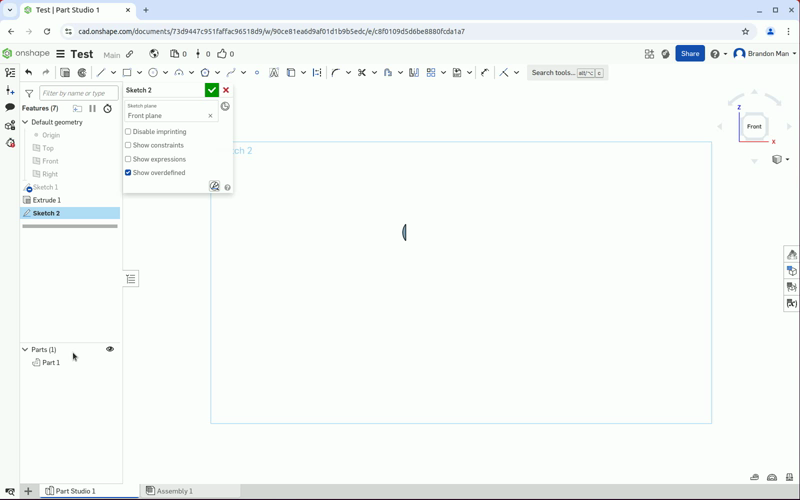
key(y)
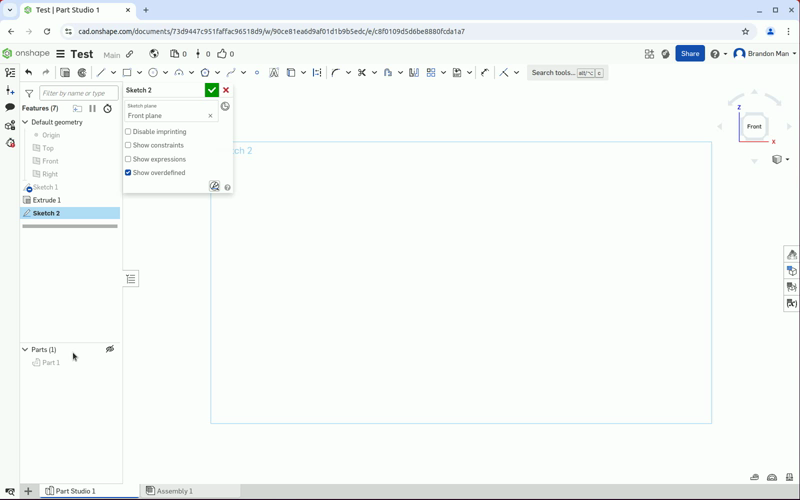
key(l)
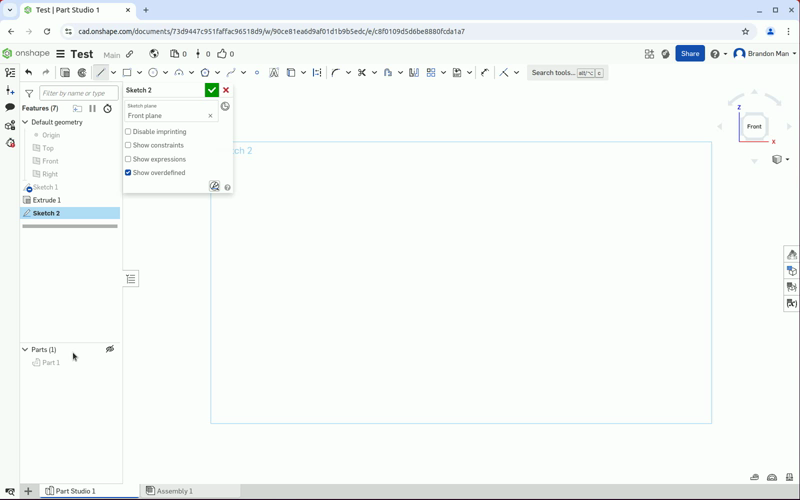
key_down(shift)
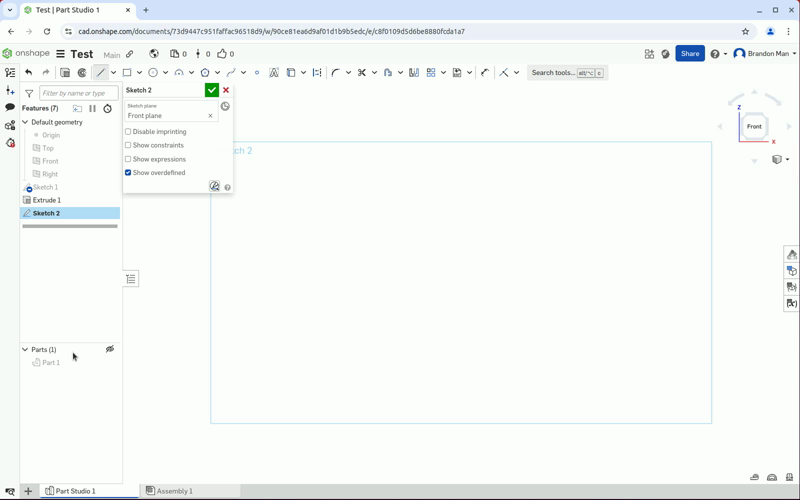
mouse_move(395, 290)
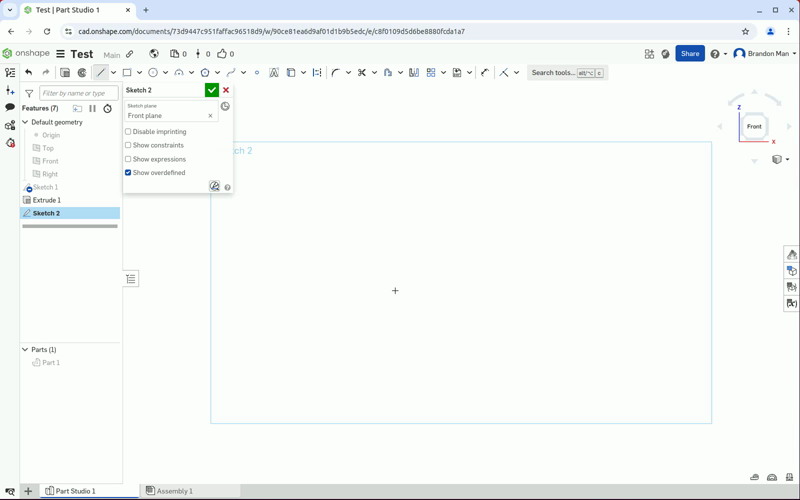
click(395, 290)
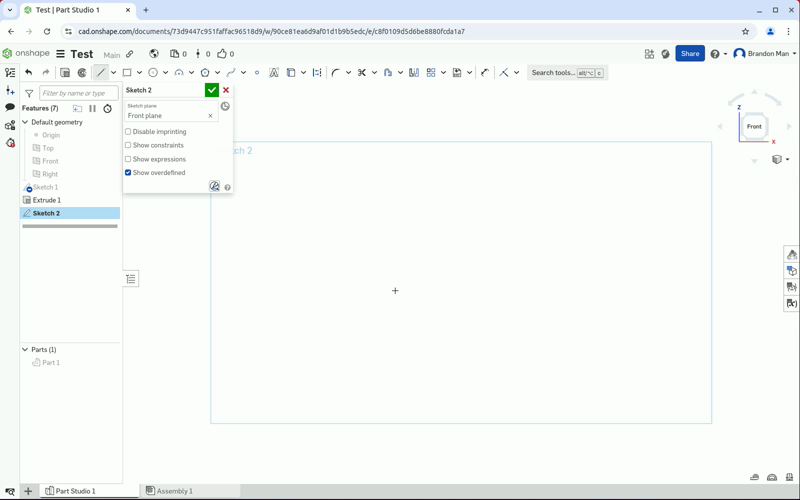
key_up(shift)
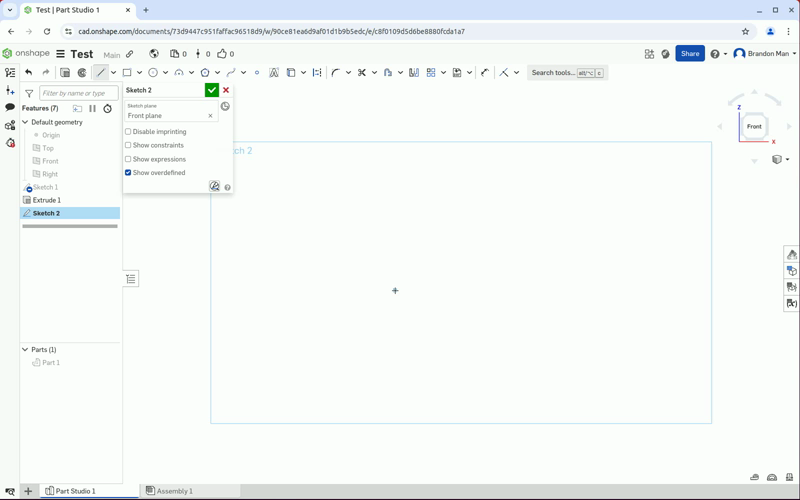
key_down(shift)
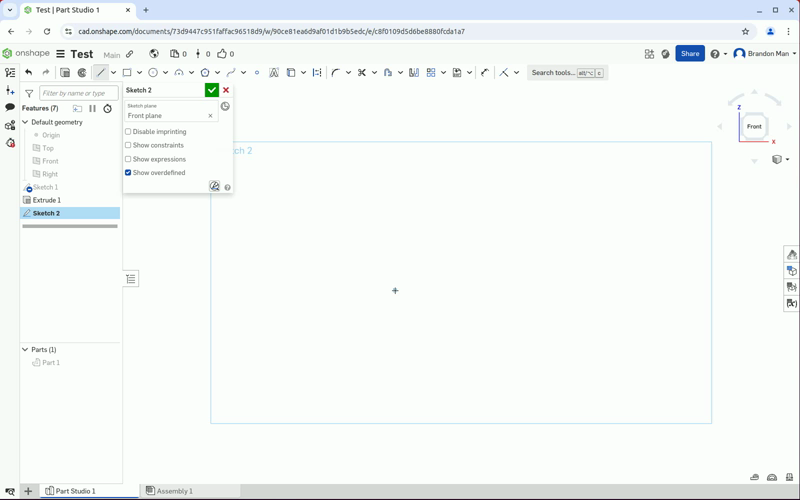
mouse_move(425, 290)
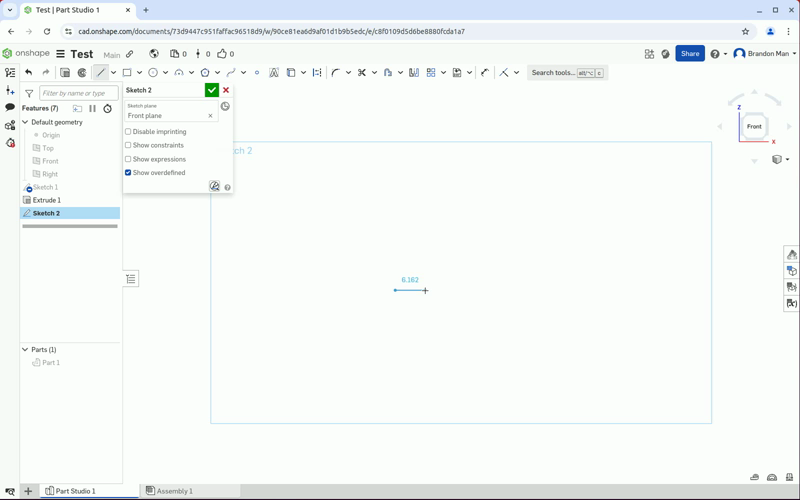
mouse_move(431, 290)
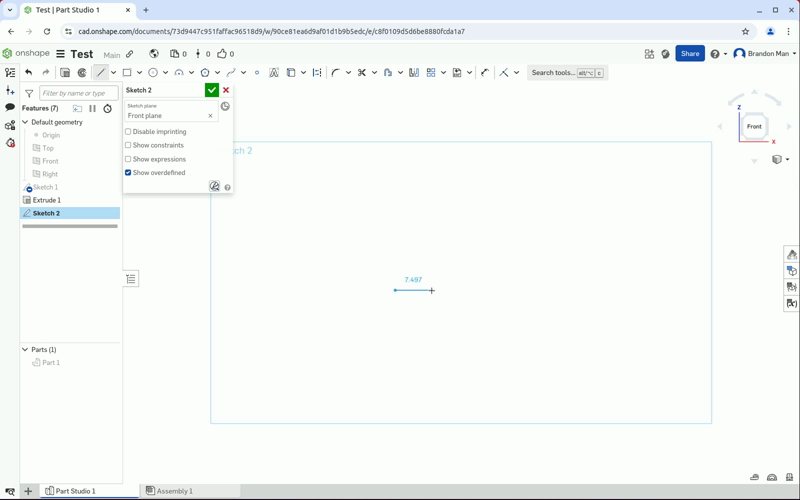
click(431, 290)
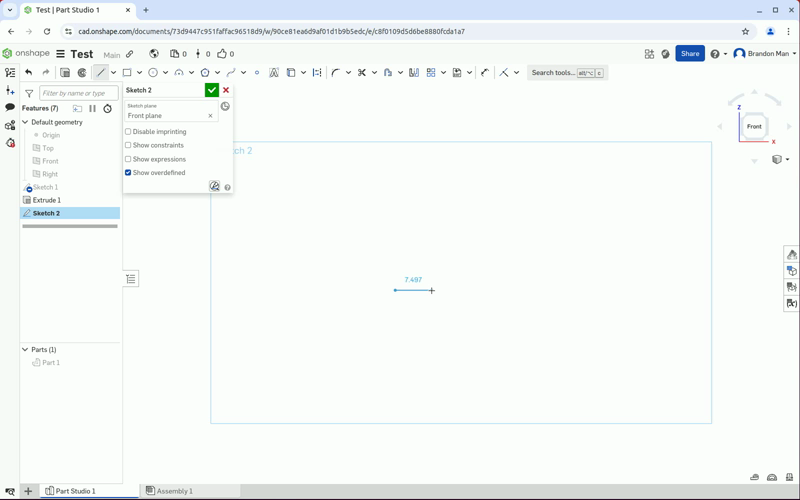
key_up(shift)
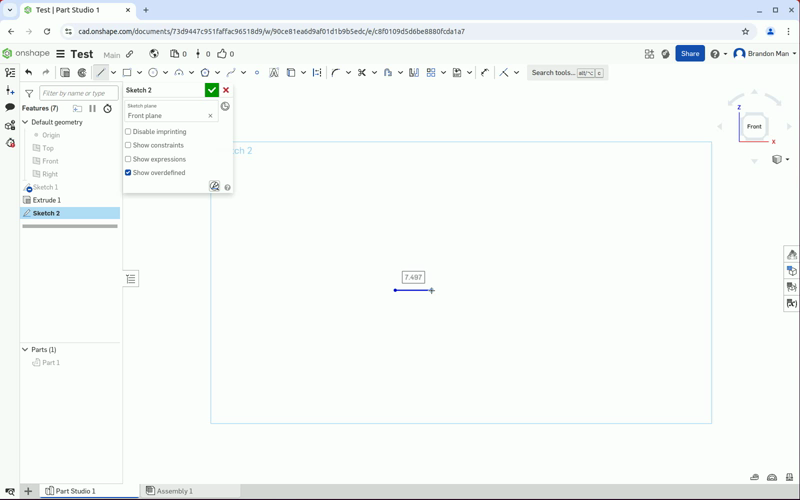
key_down(shift)
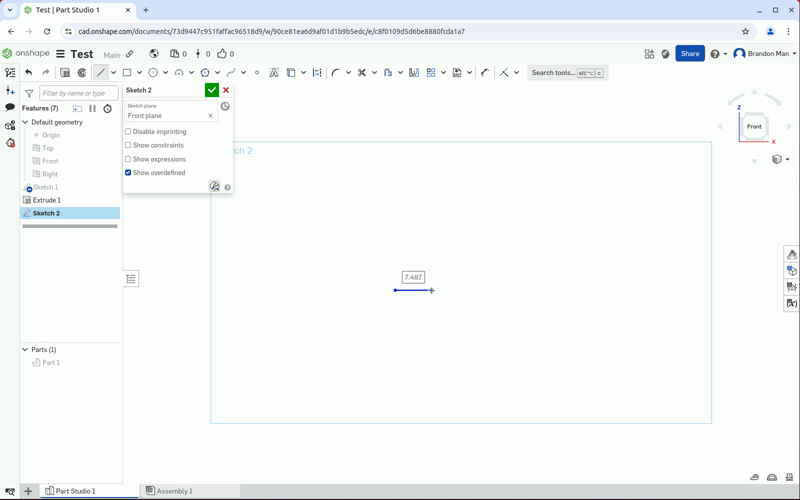
mouse_move(461, 290)
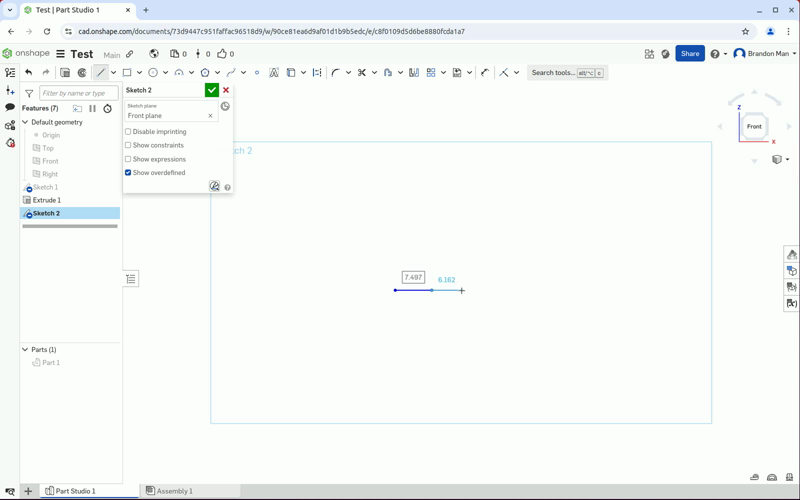
mouse_move(440, 290)
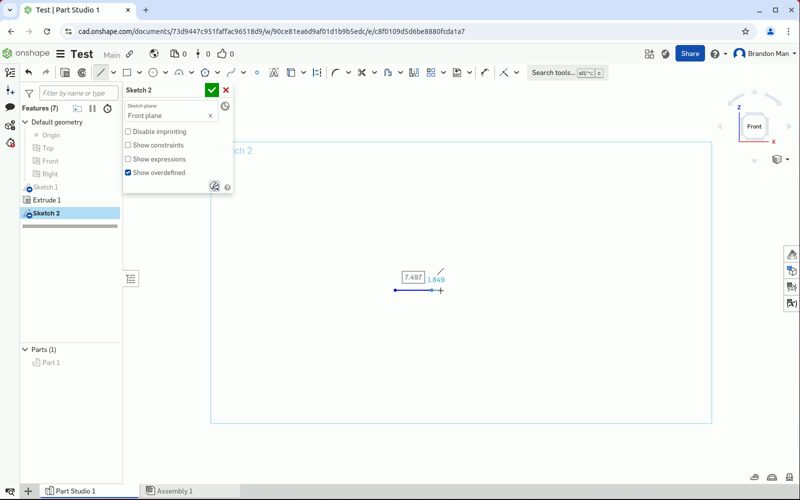
click(440, 290)
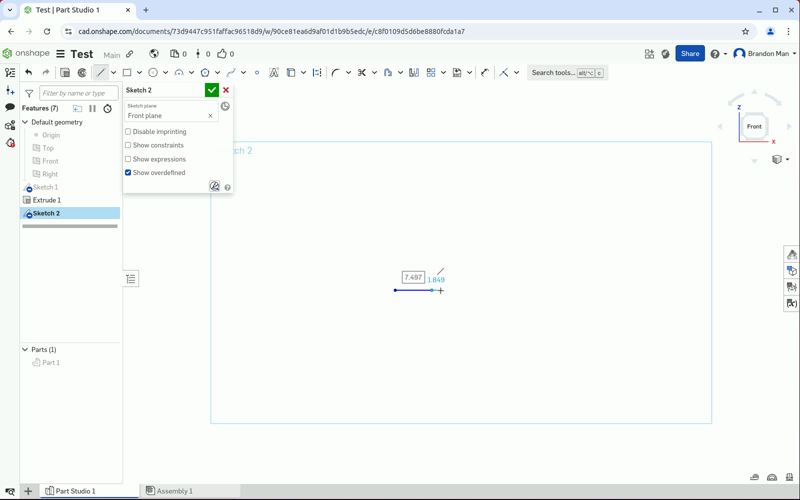
key_up(shift)
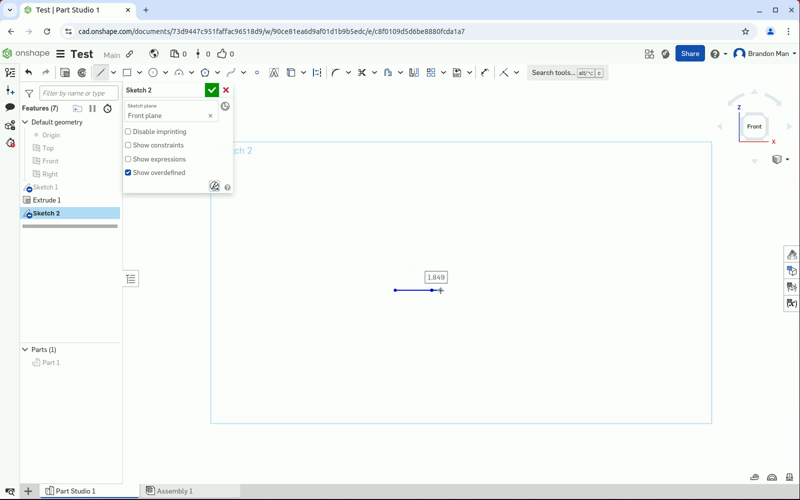
key(esc)
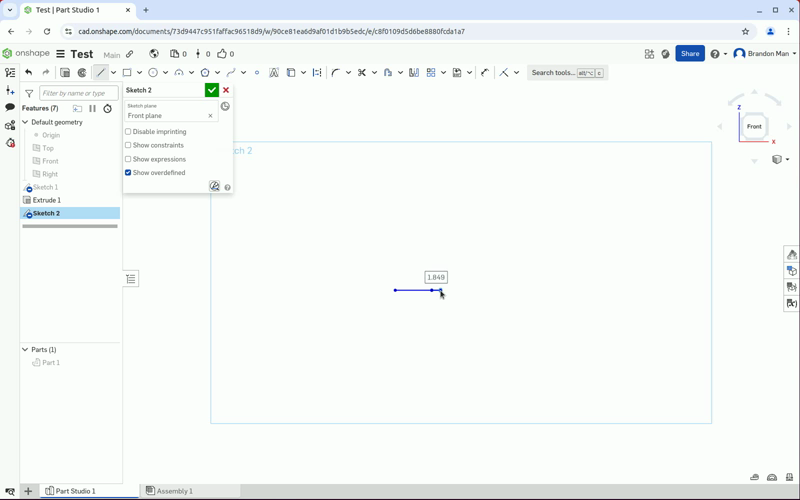
key(a)
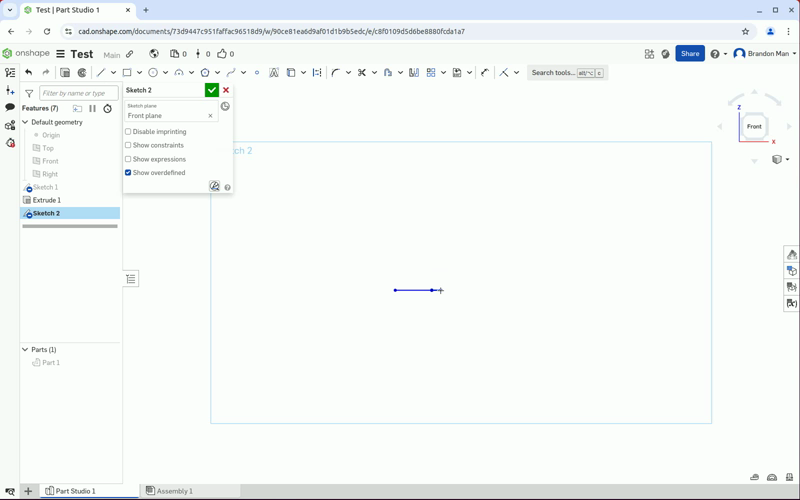
mouse_move(440, 290)
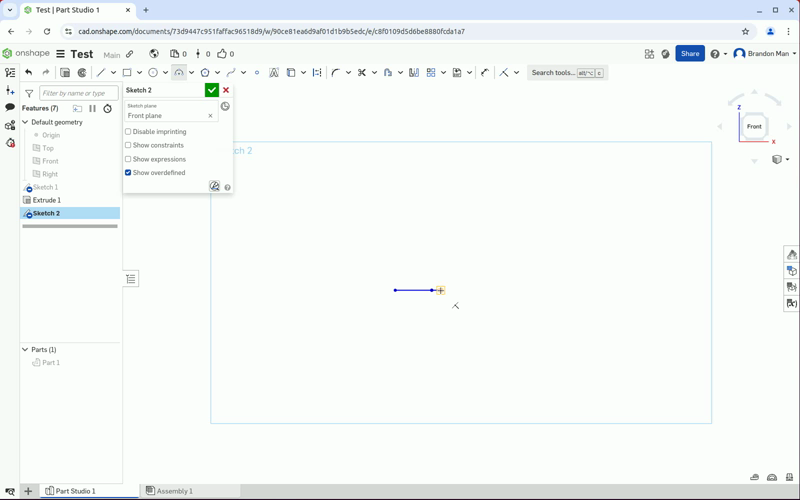
click(440, 290)
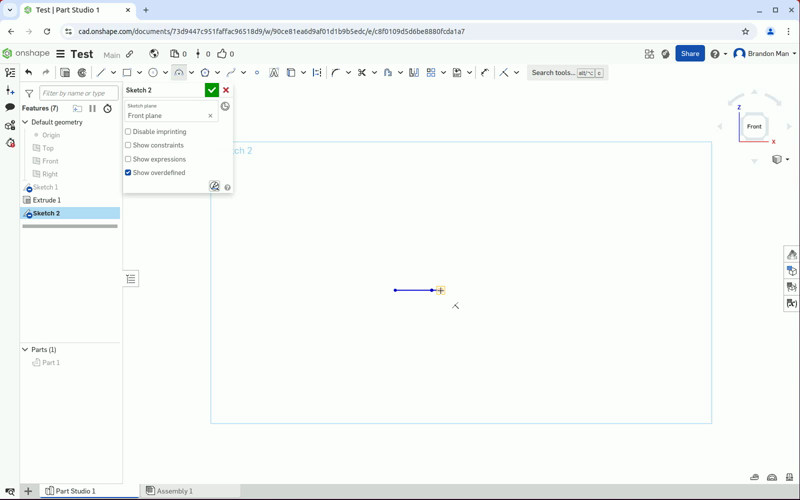
key_down(shift)
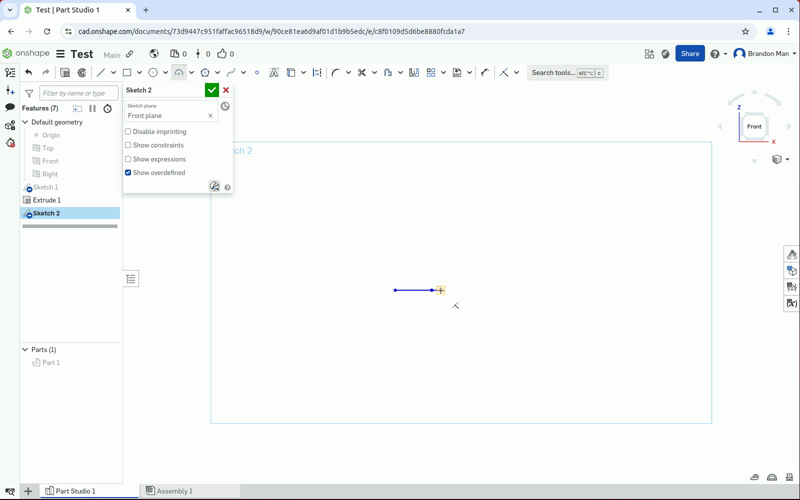
mouse_move(431, 267)
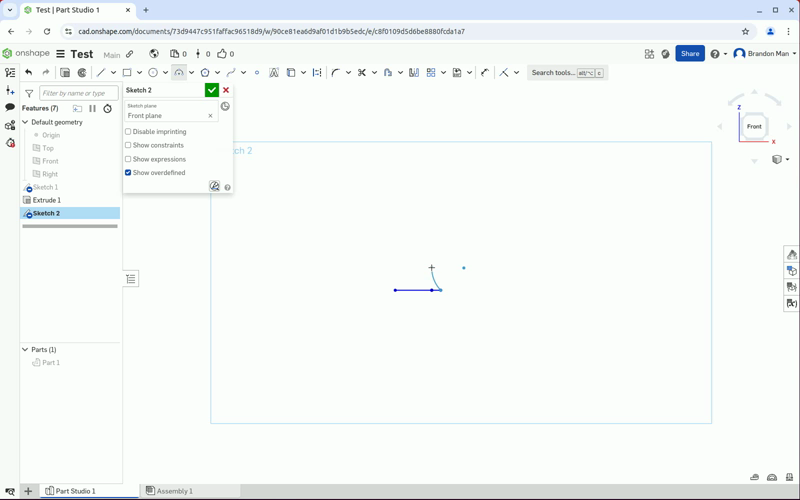
click(431, 267)
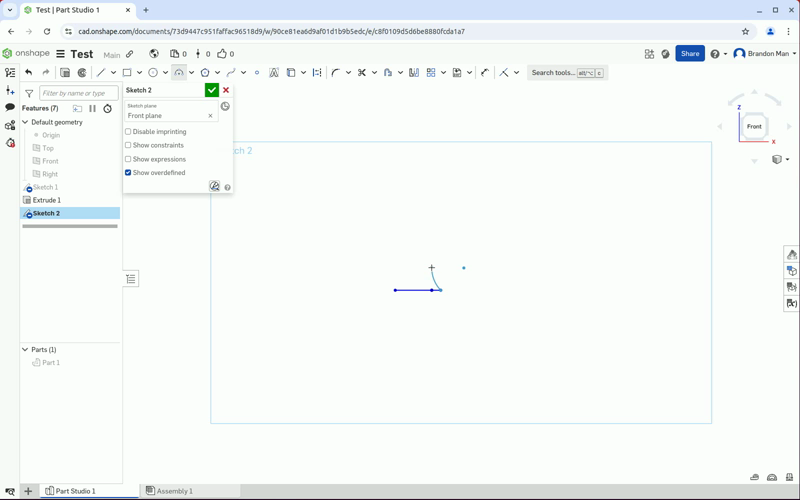
mouse_move(437, 278)
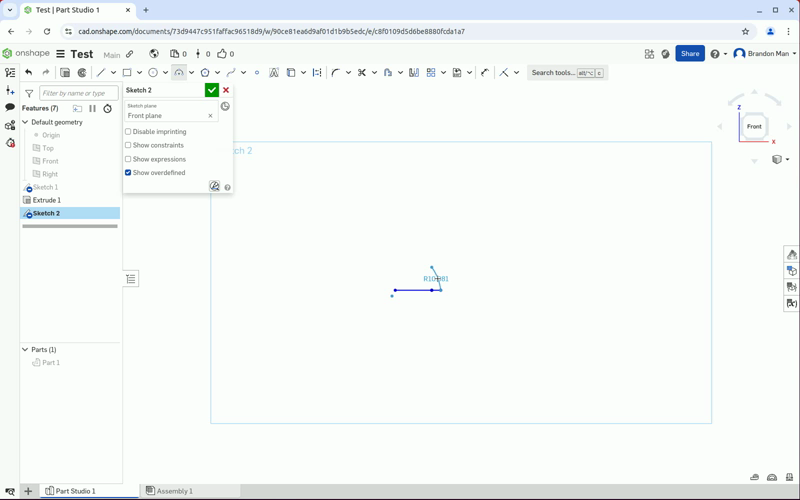
click(437, 278)
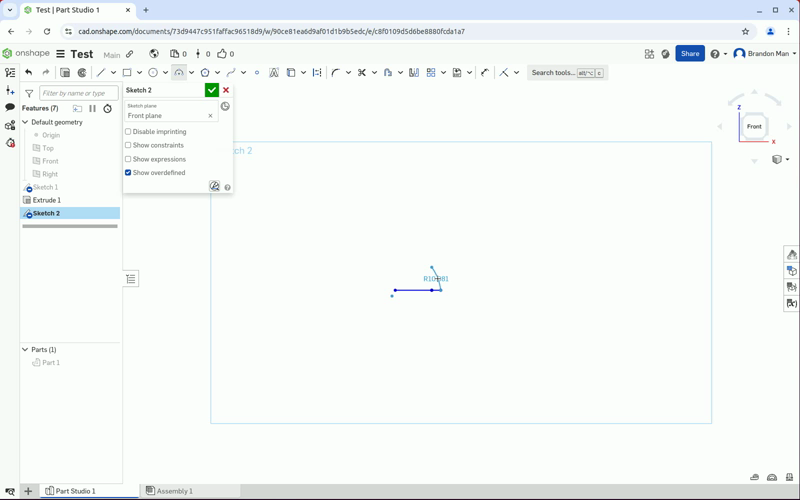
key_up(shift)
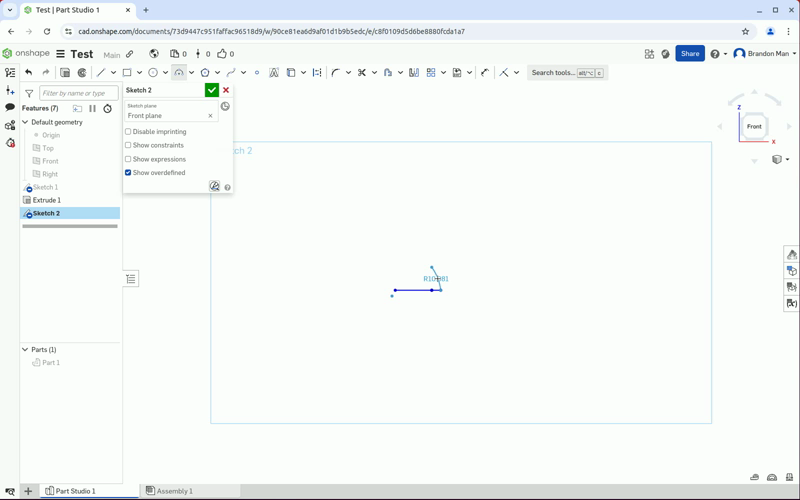
key(esc)
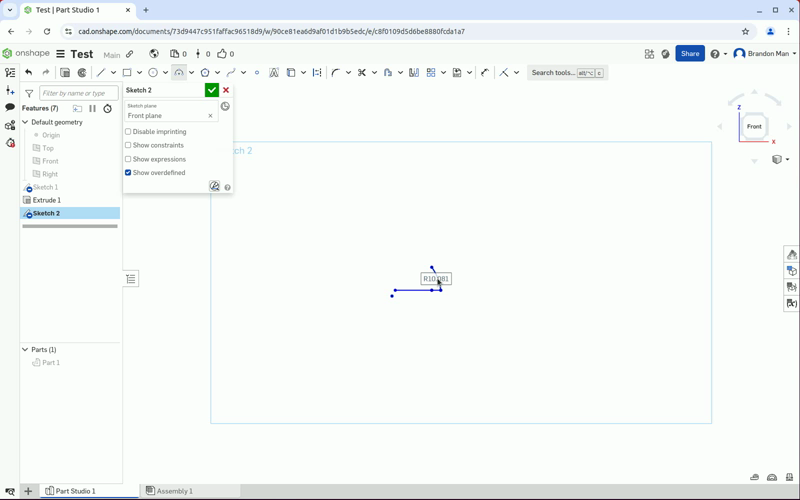
key(l)
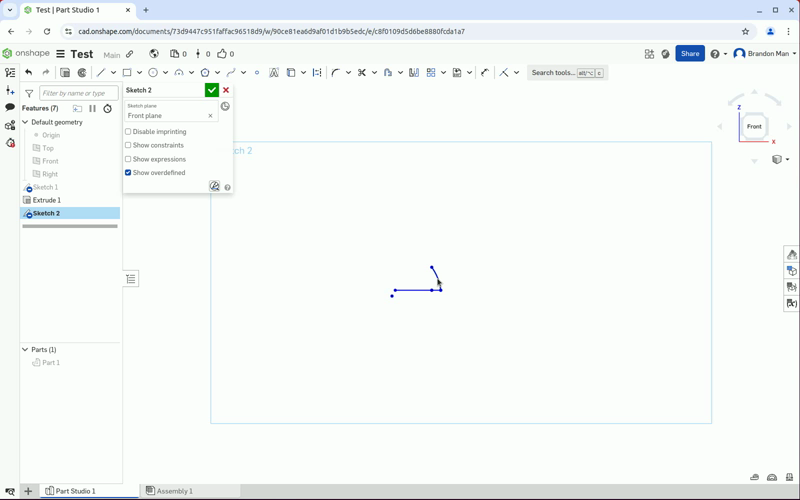
mouse_move(431, 267)
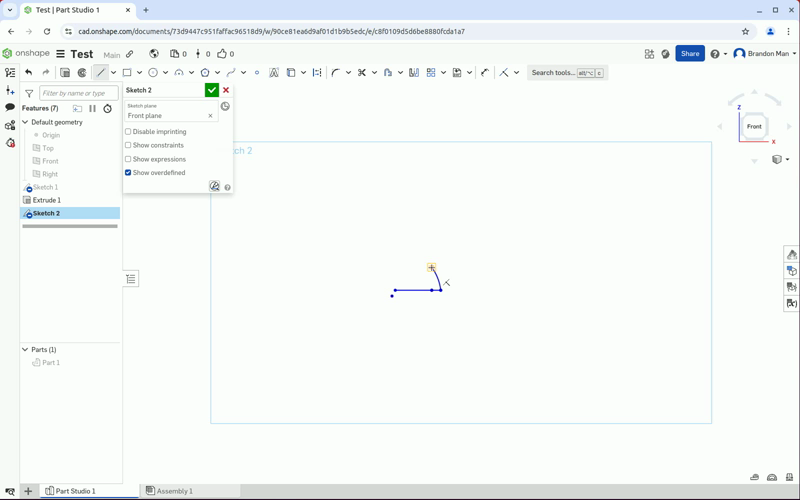
click(431, 267)
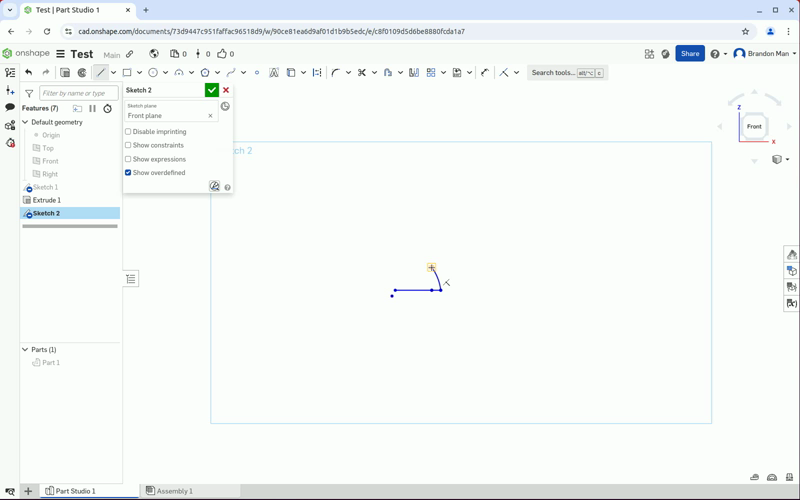
key_down(shift)
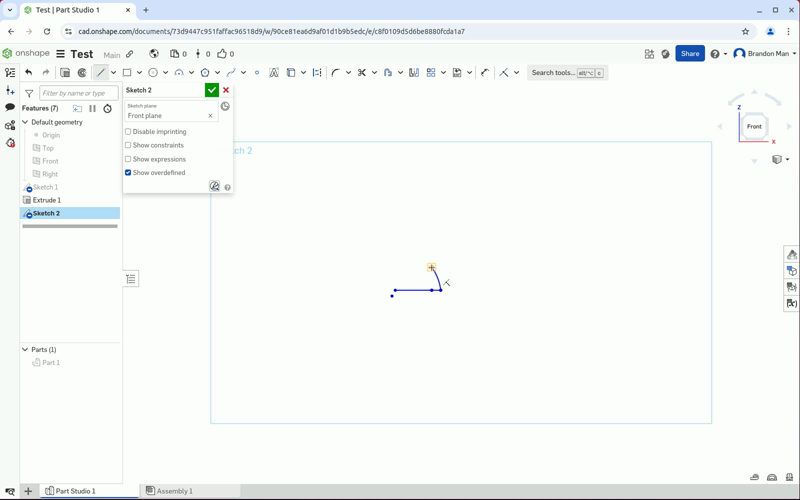
mouse_move(461, 267)
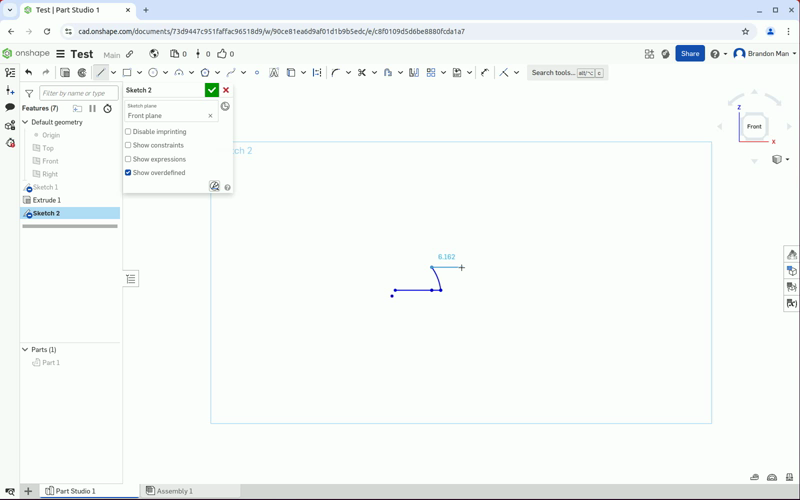
mouse_move(414, 267)
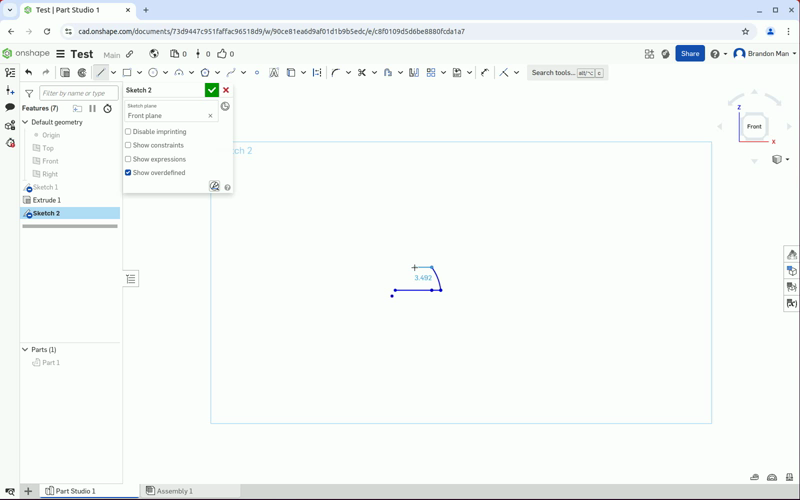
click(414, 267)
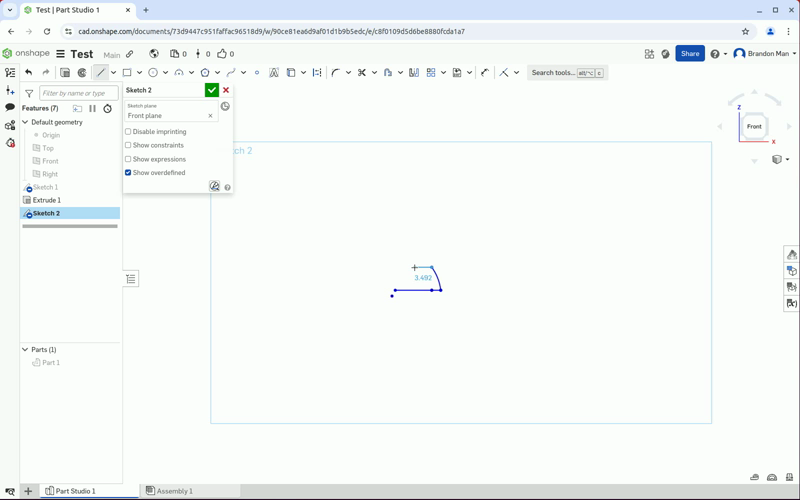
key_up(shift)
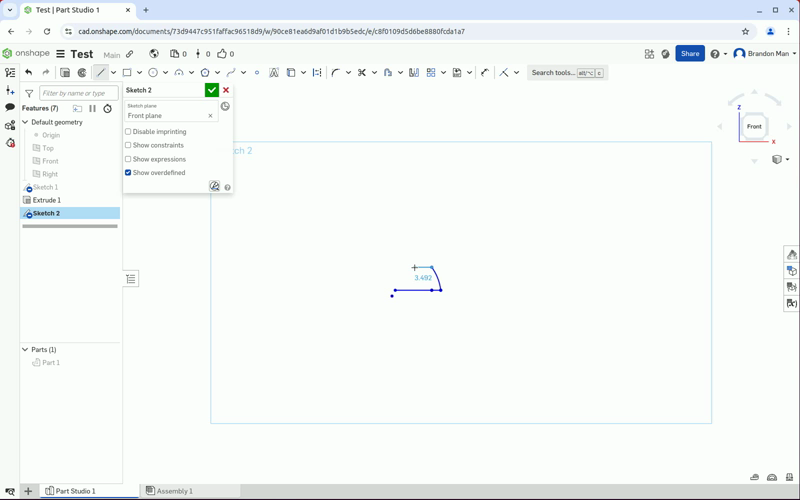
key(esc)
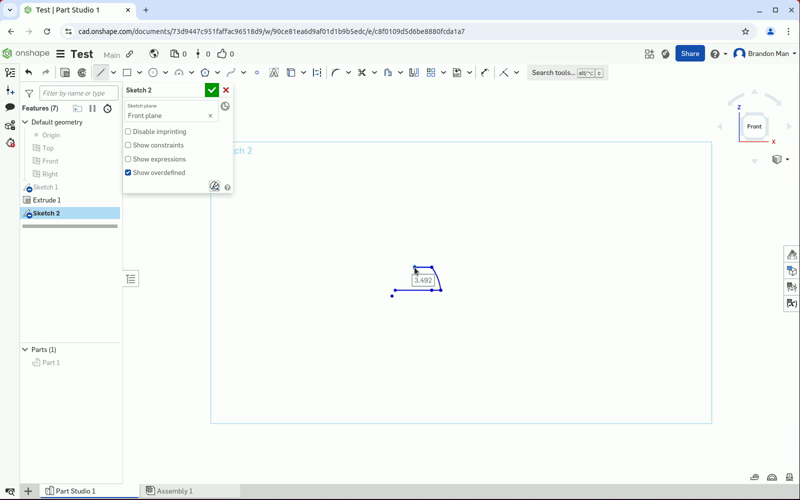
key(a)
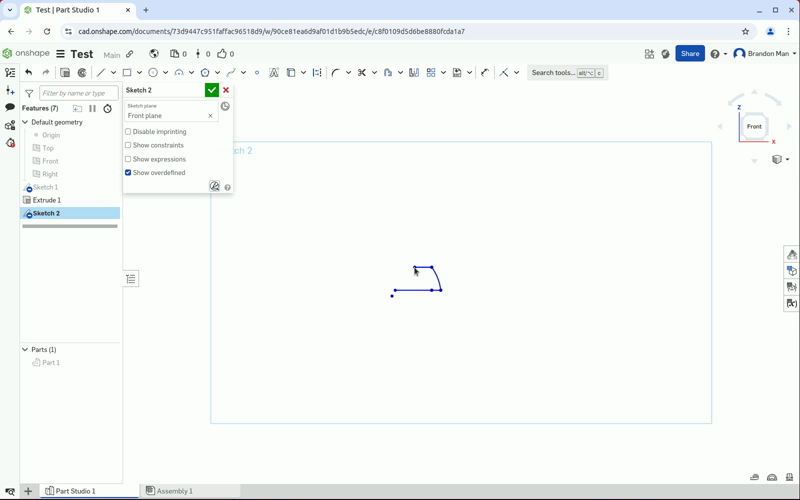
mouse_move(414, 267)
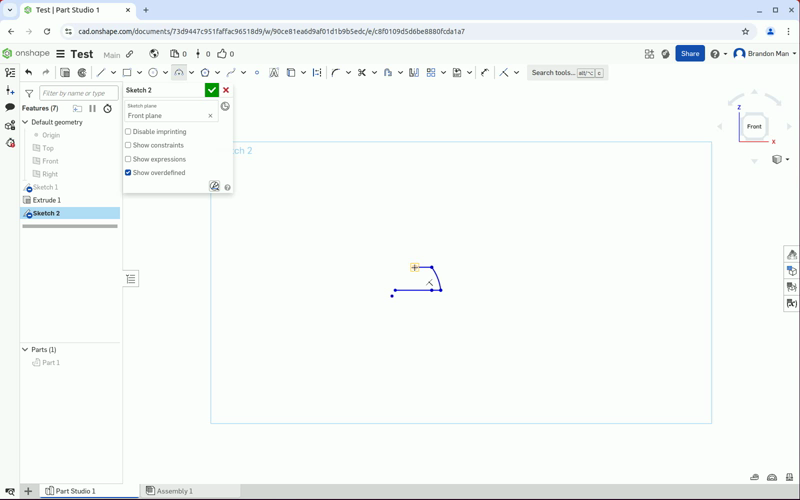
click(414, 267)
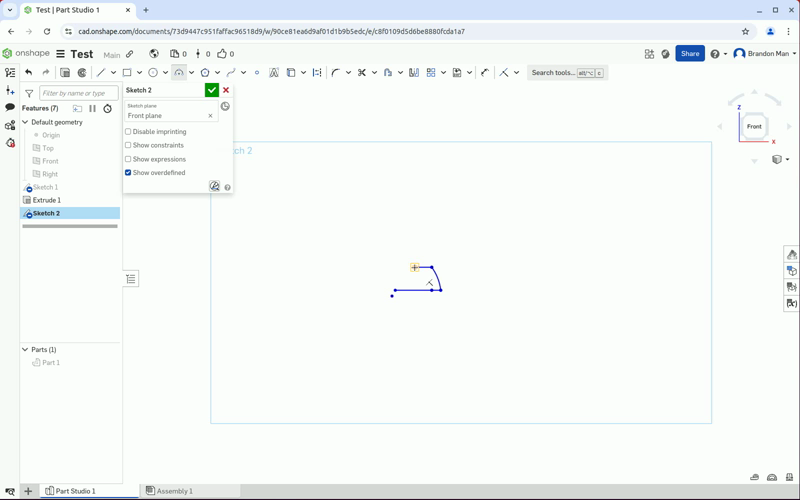
key_down(shift)
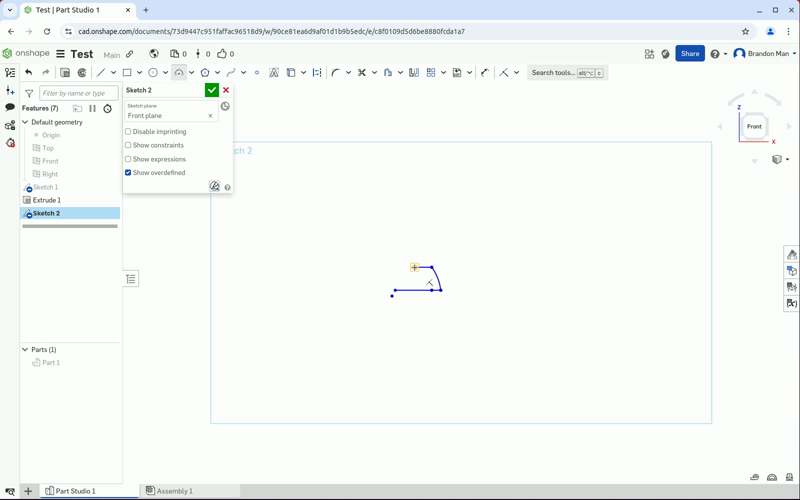
mouse_move(405, 262)
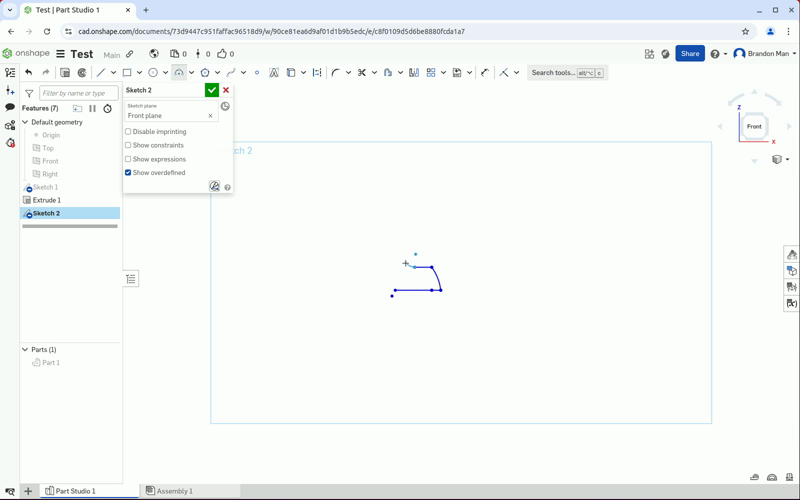
click(405, 262)
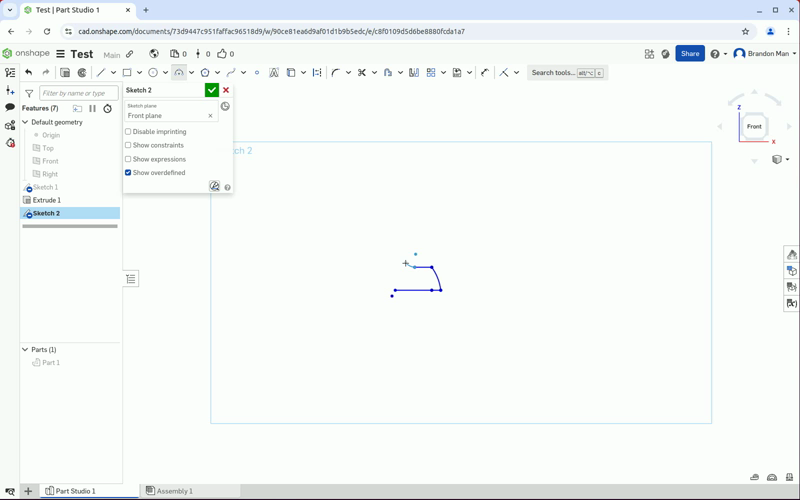
mouse_move(409, 265)
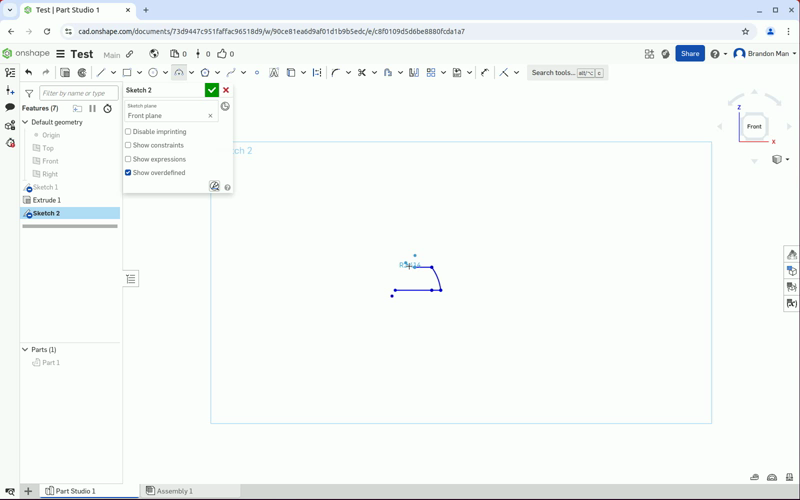
click(409, 265)
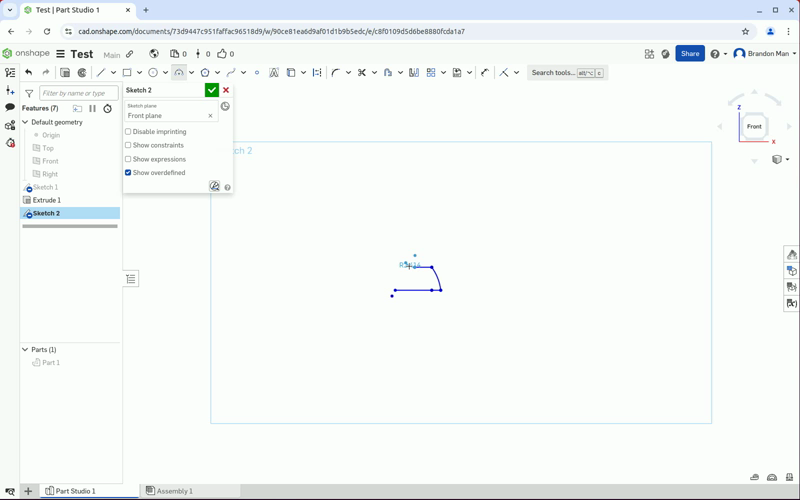
key_up(shift)
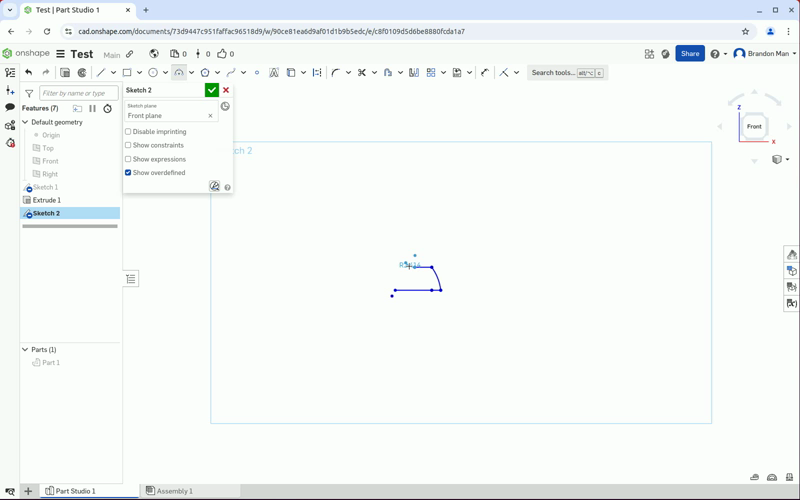
key(esc)
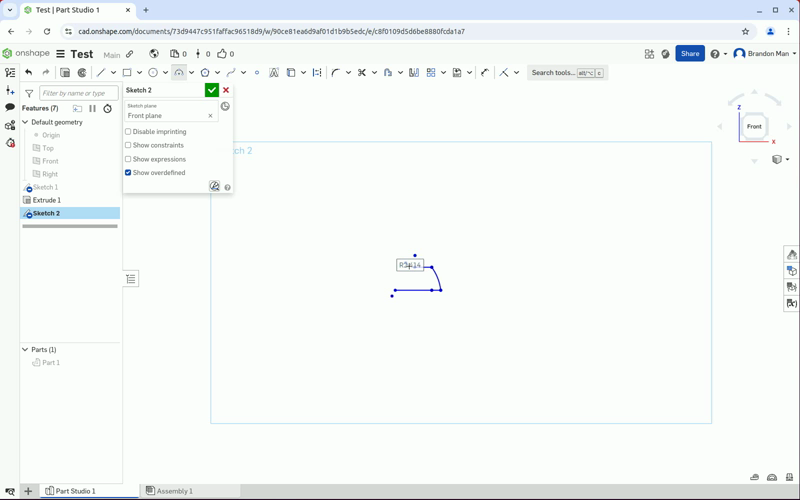
key(l)
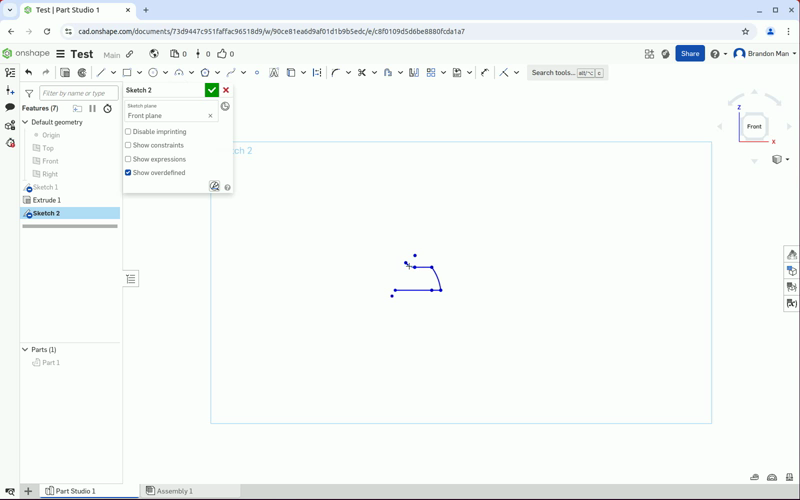
mouse_move(405, 262)
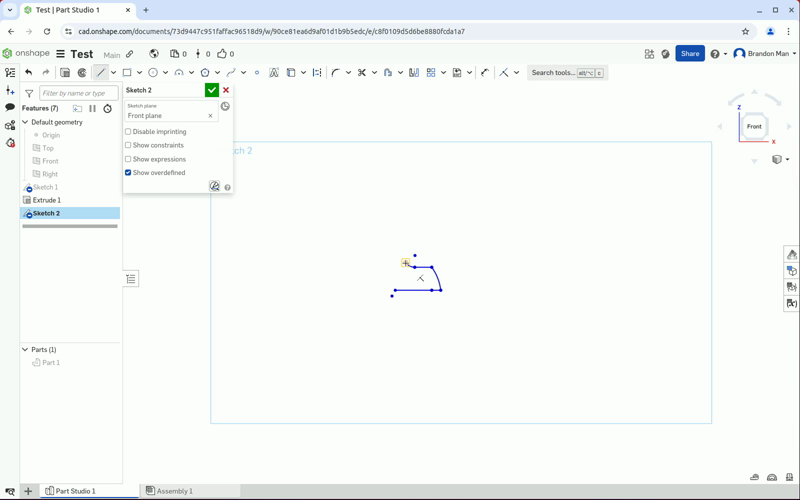
click(405, 262)
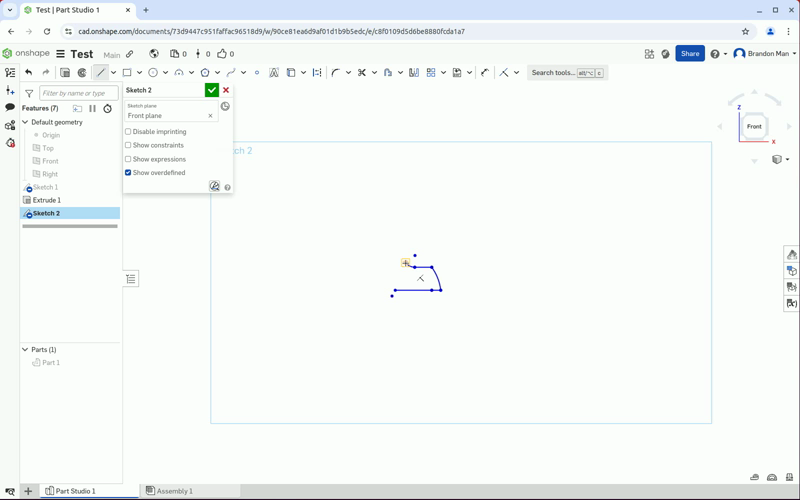
key_down(shift)
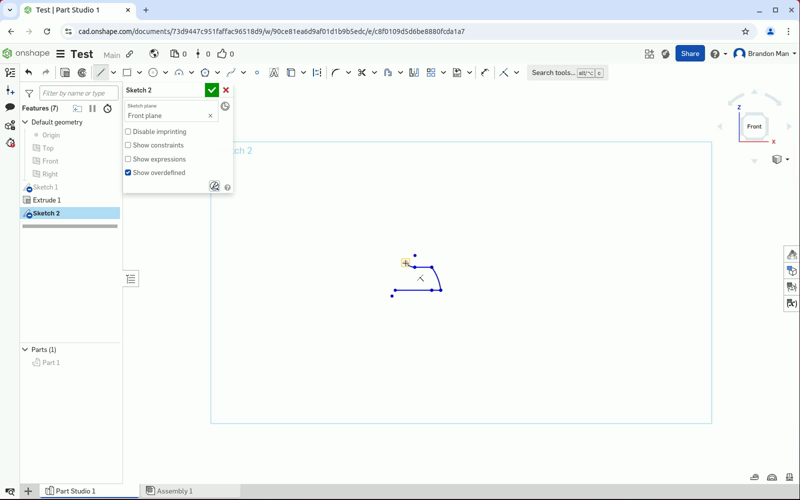
mouse_move(435, 262)
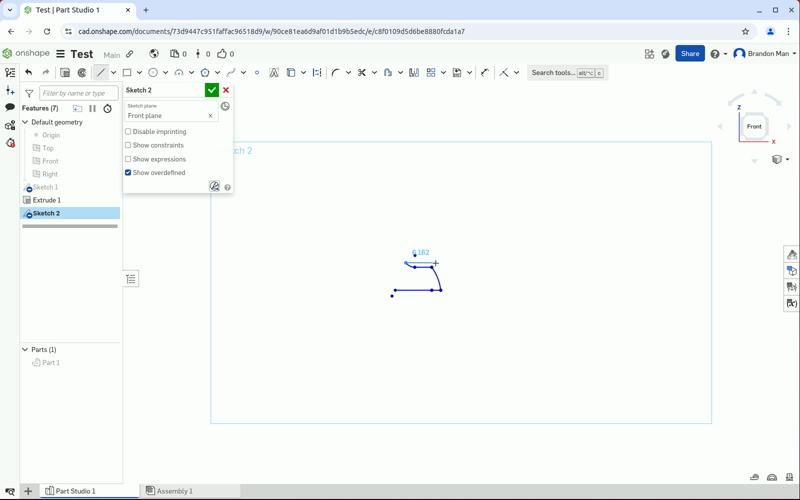
mouse_move(405, 240)
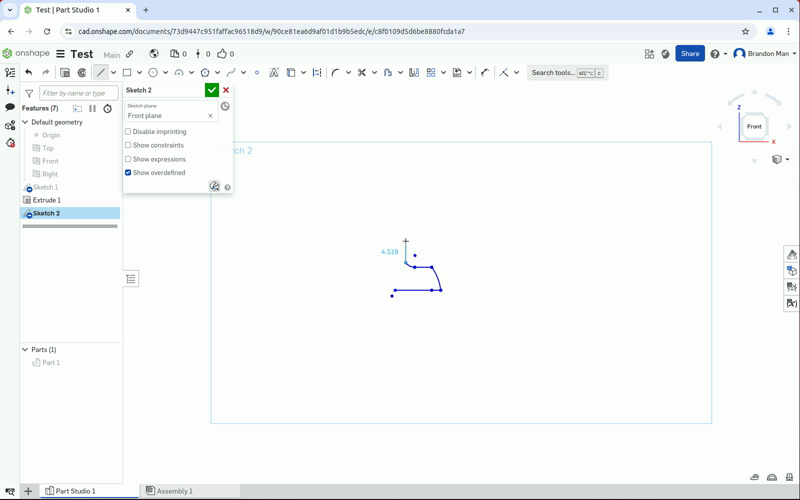
click(405, 240)
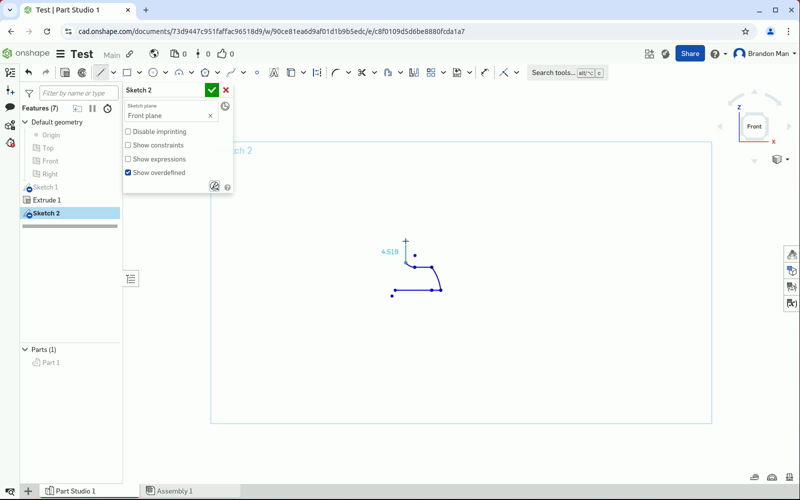
key_up(shift)
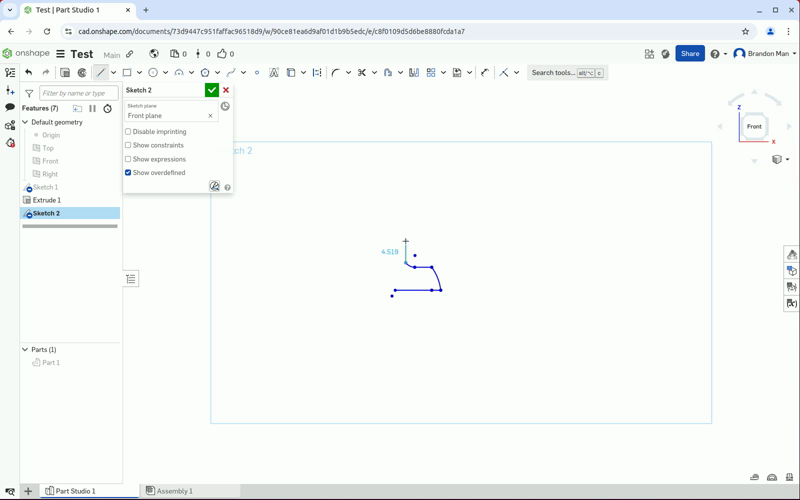
key(esc)
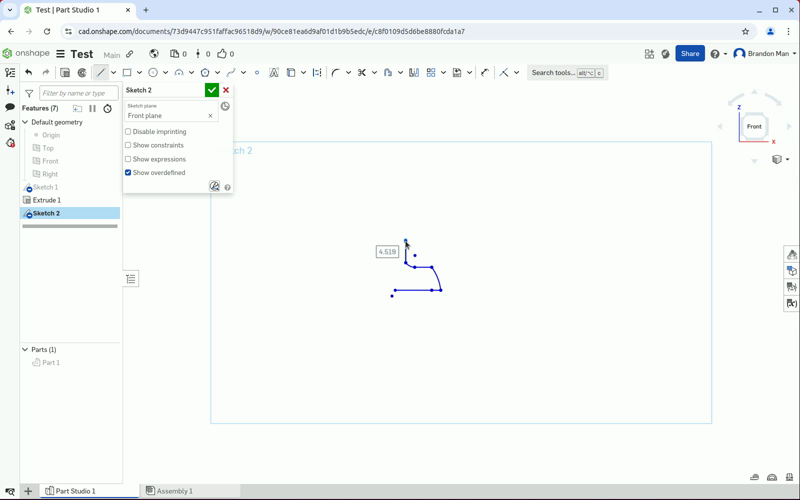
key(a)
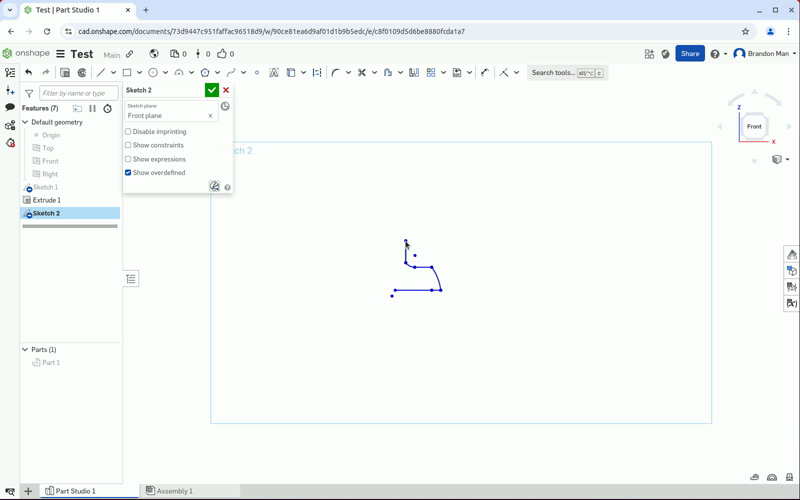
mouse_move(405, 240)
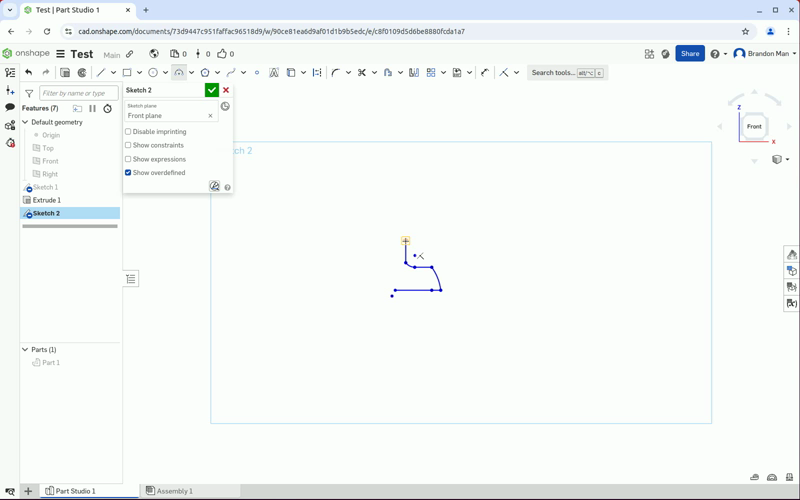
click(405, 240)
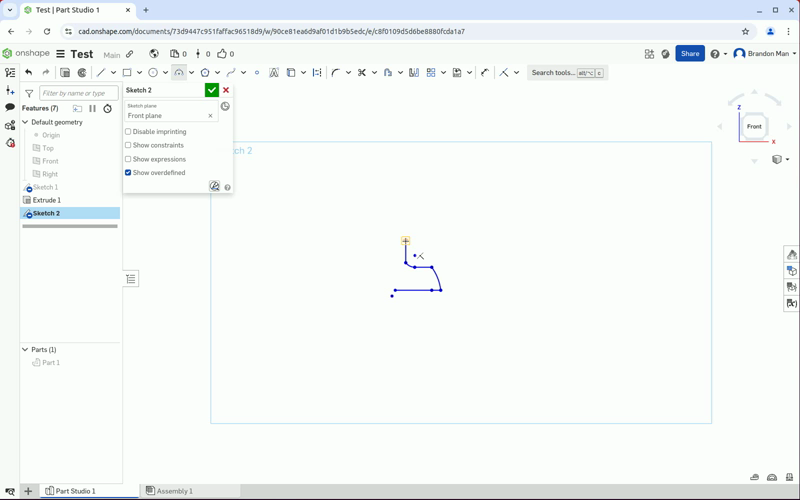
key_down(shift)
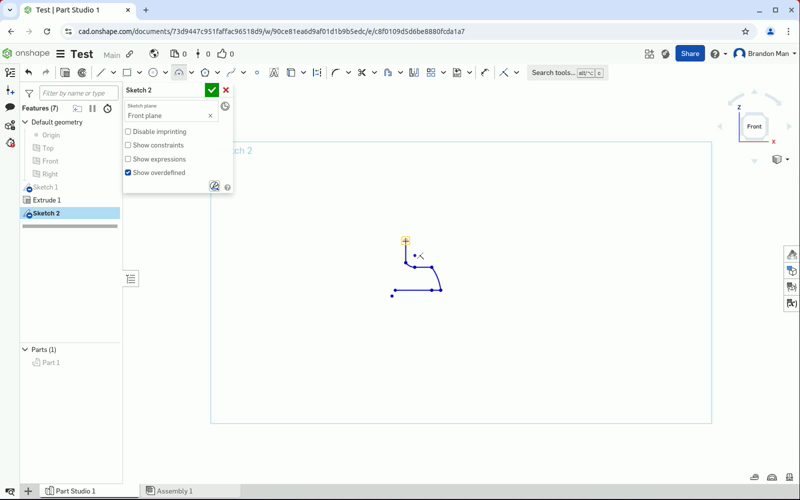
mouse_move(405, 226)
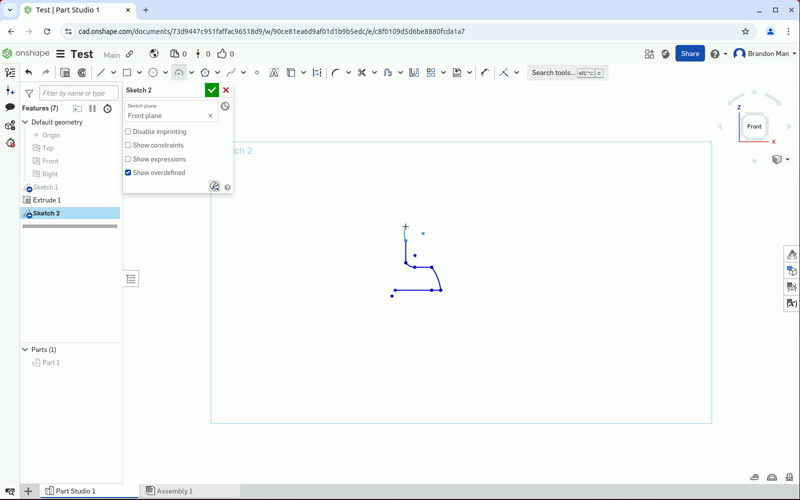
click(405, 226)
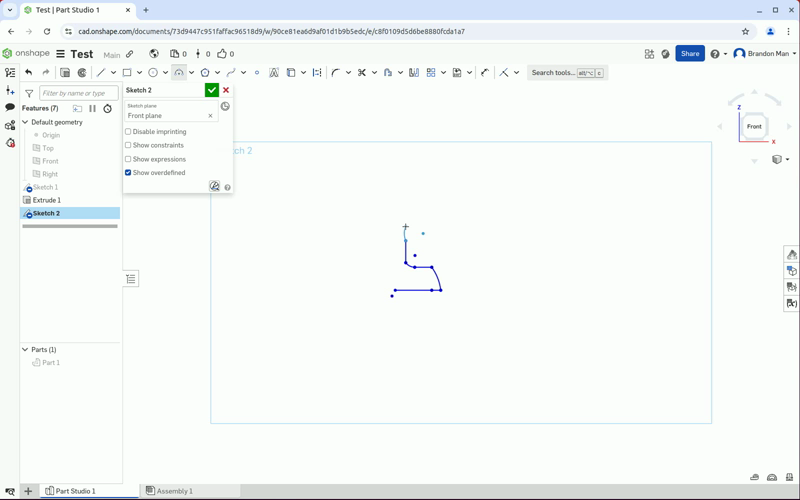
mouse_move(402, 233)
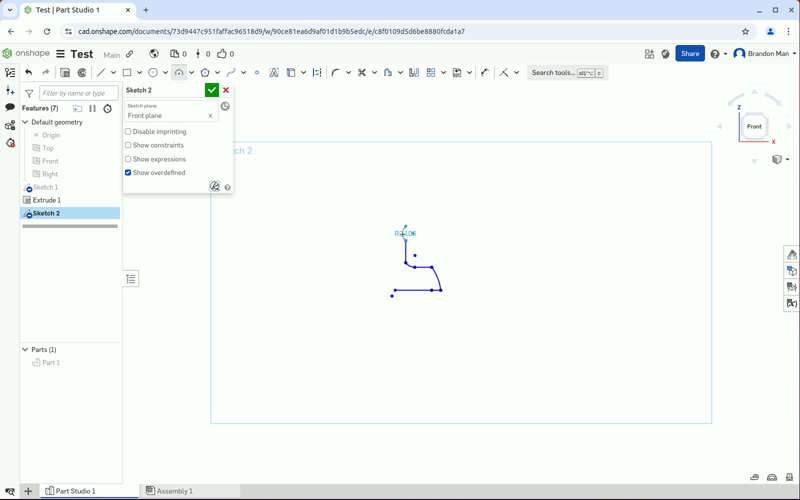
click(402, 233)
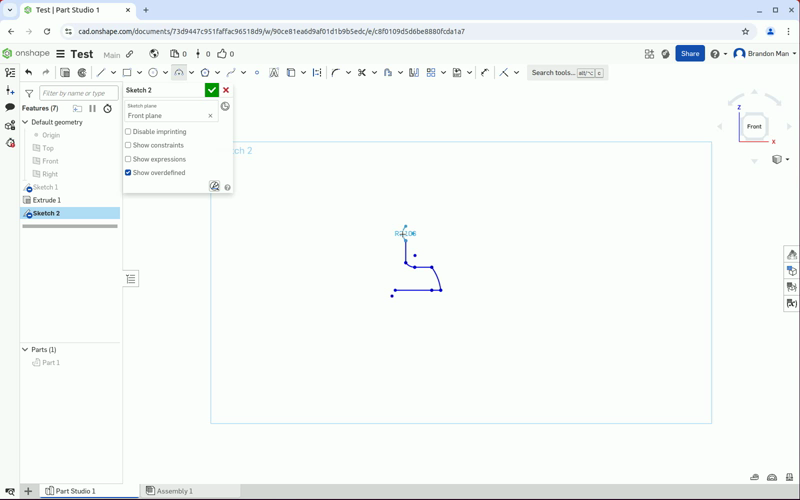
key_up(shift)
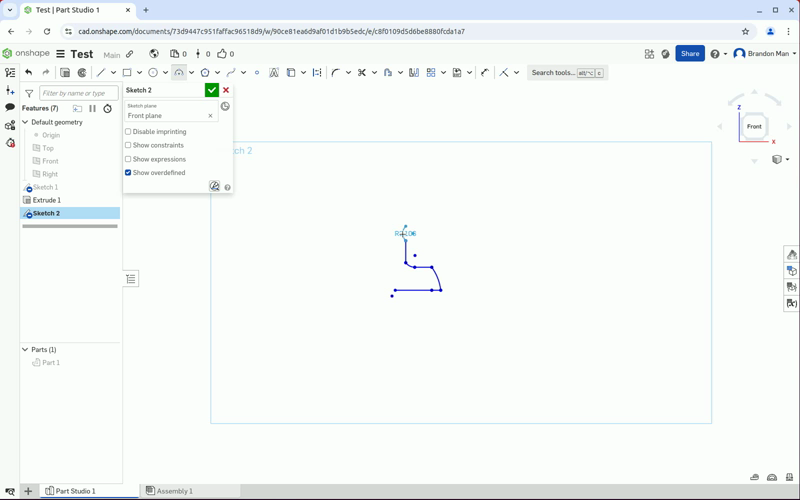
key(esc)
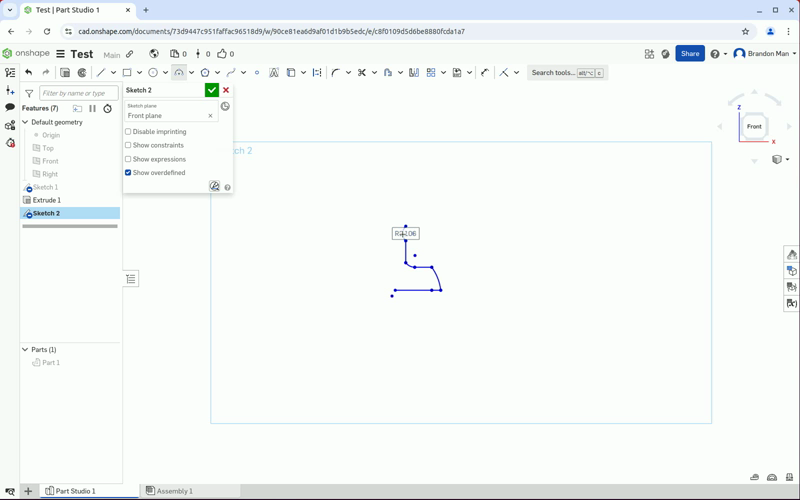
key(l)
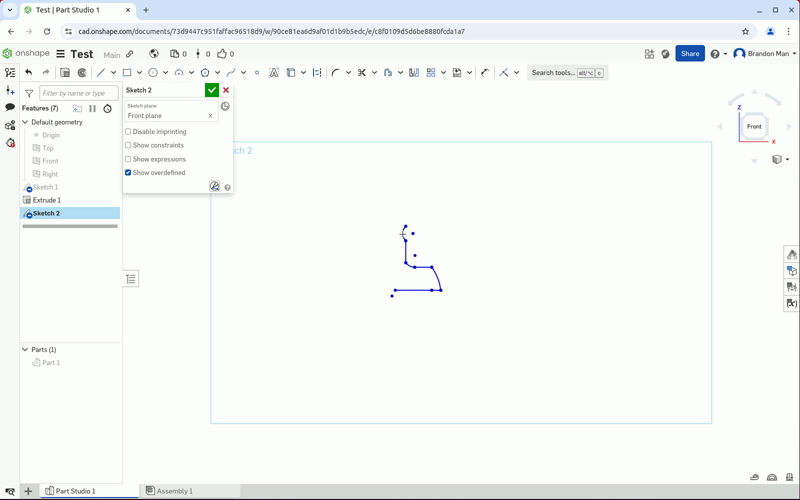
mouse_move(405, 226)
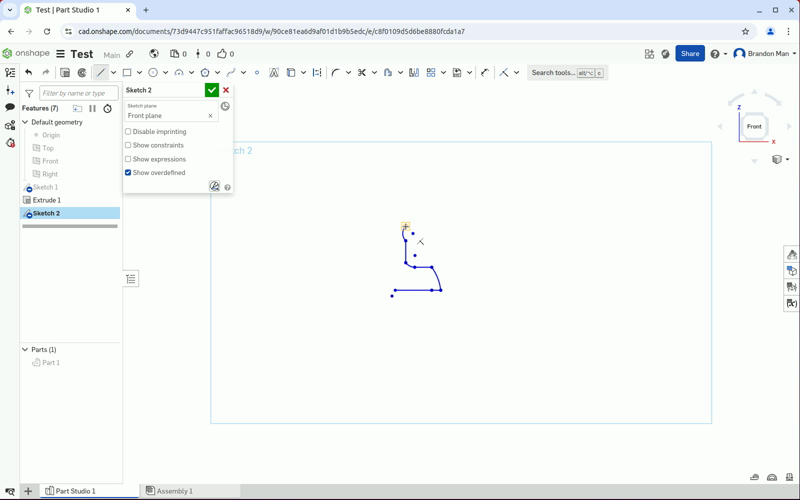
click(405, 226)
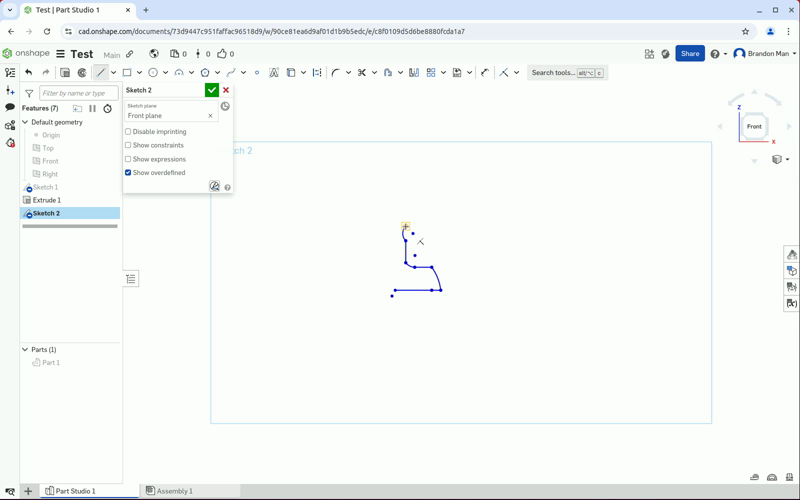
key_down(shift)
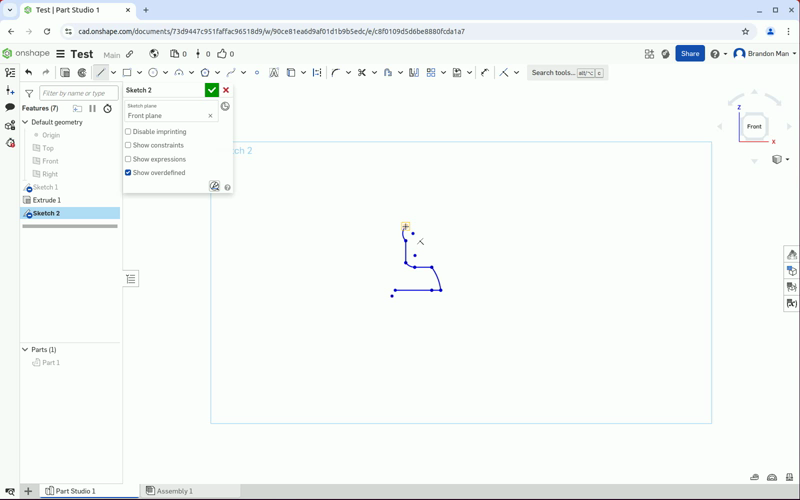
mouse_move(435, 226)
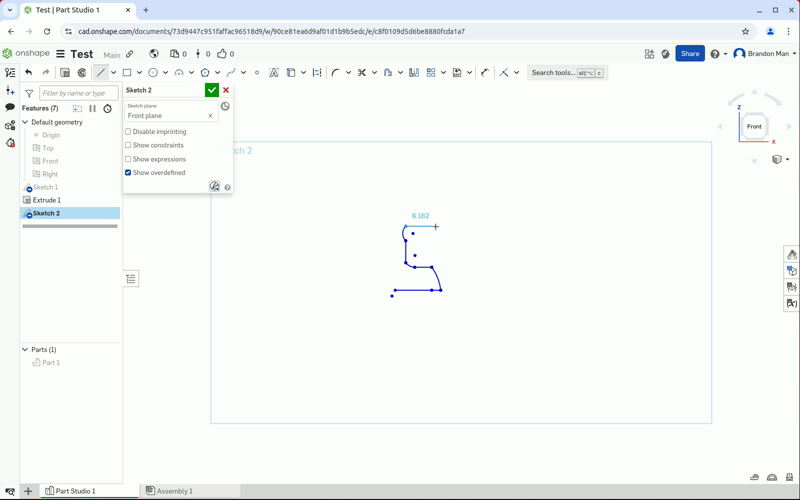
mouse_move(395, 226)
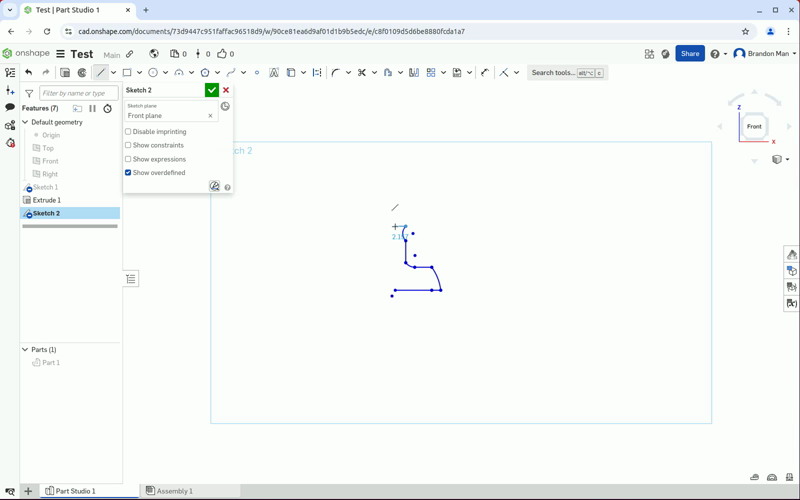
click(395, 226)
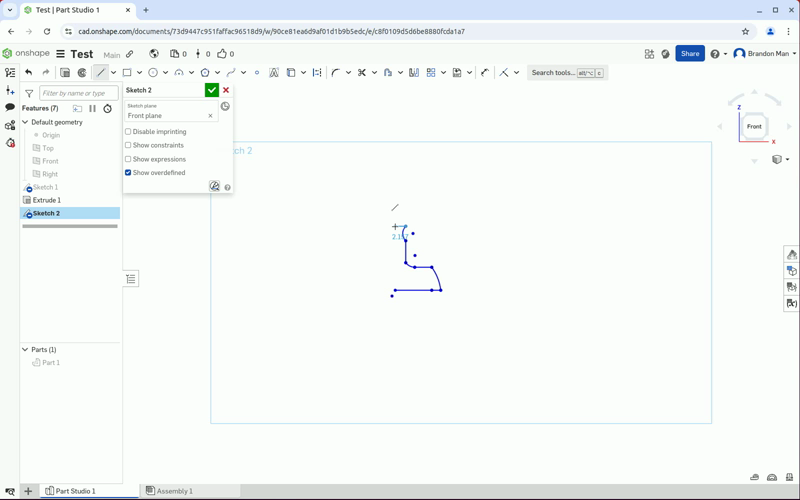
key_up(shift)
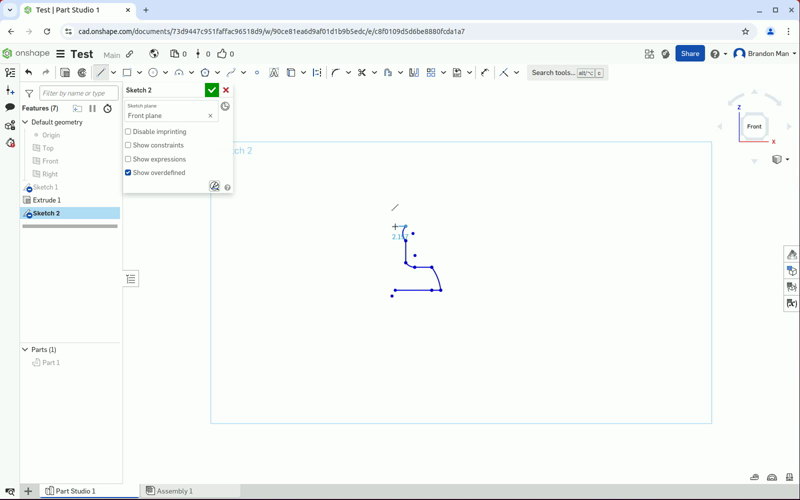
key_down(shift)
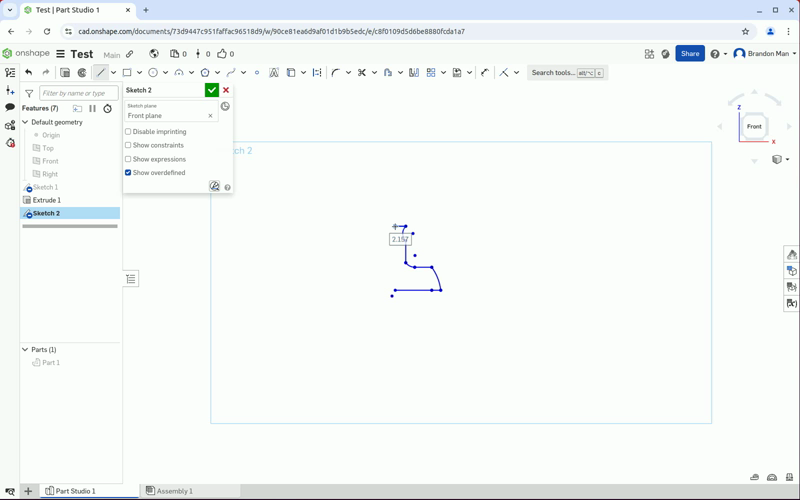
mouse_move(395, 290)
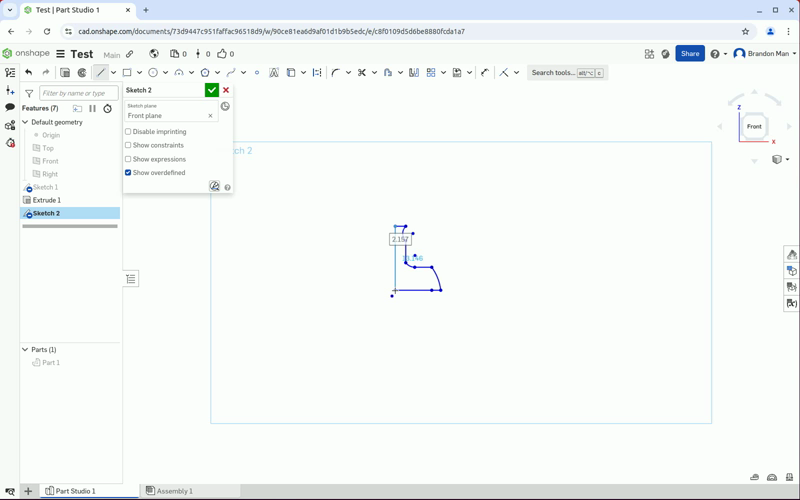
key_up(shift)
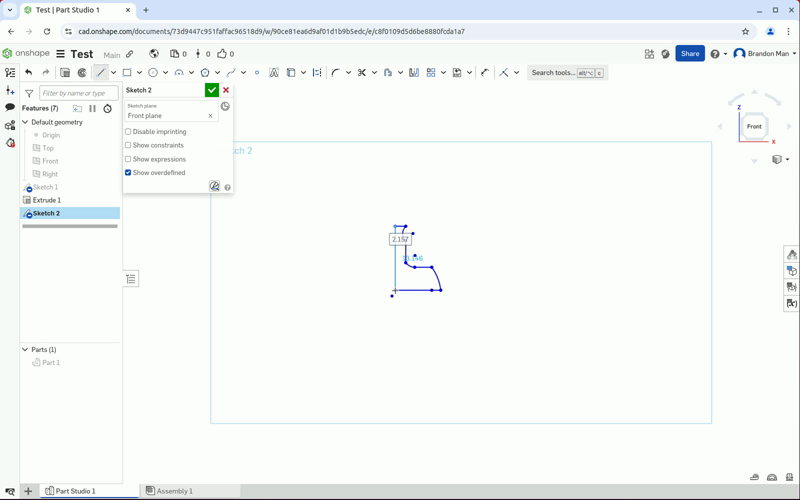
click(395, 290)
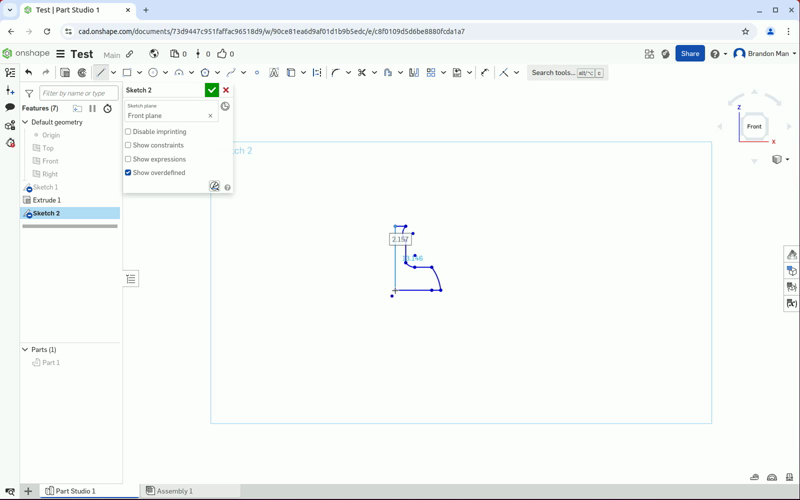
key(esc)
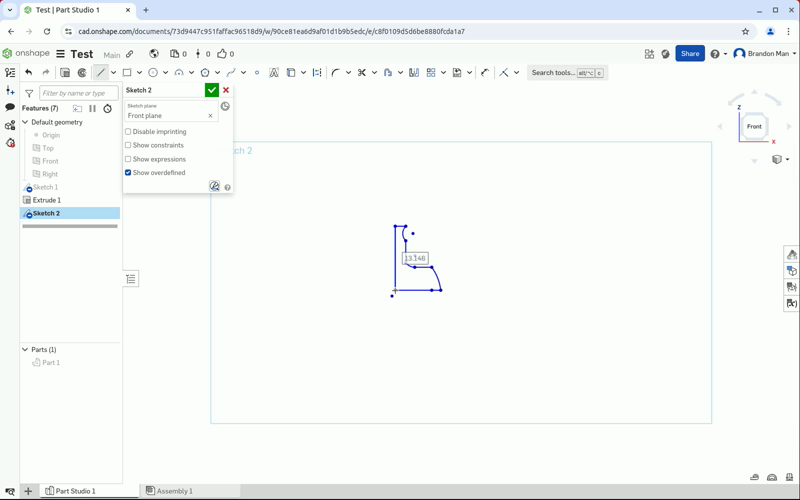
mouse_move(429, 269)
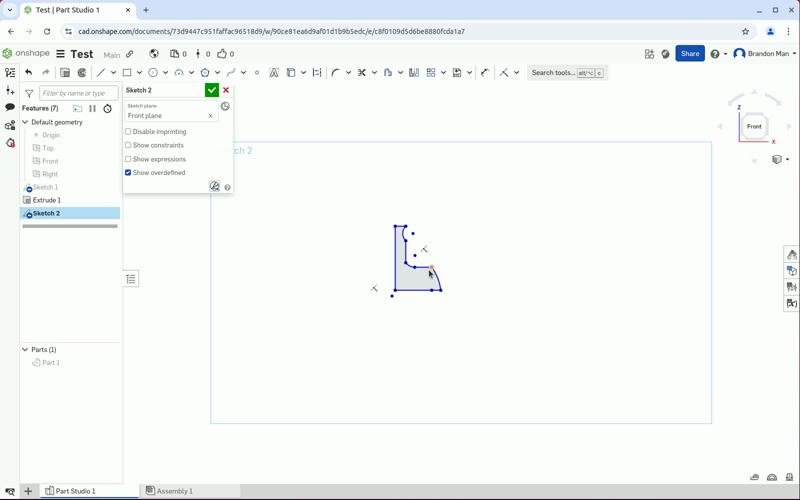
scroll(6)
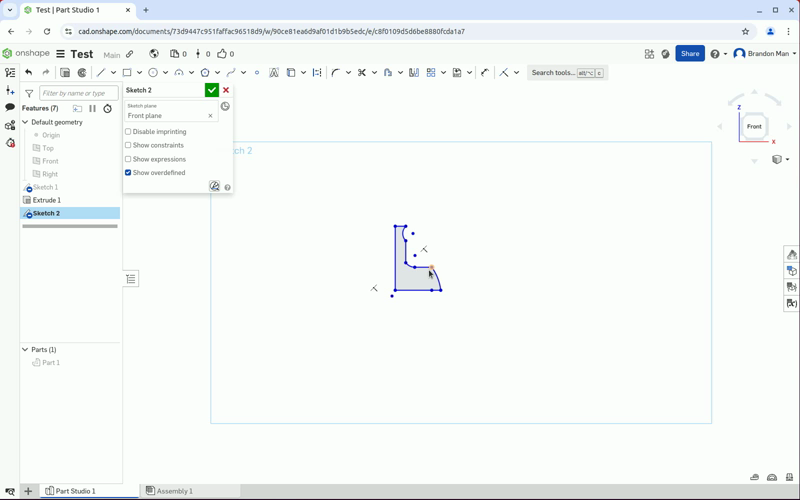
scroll(6)
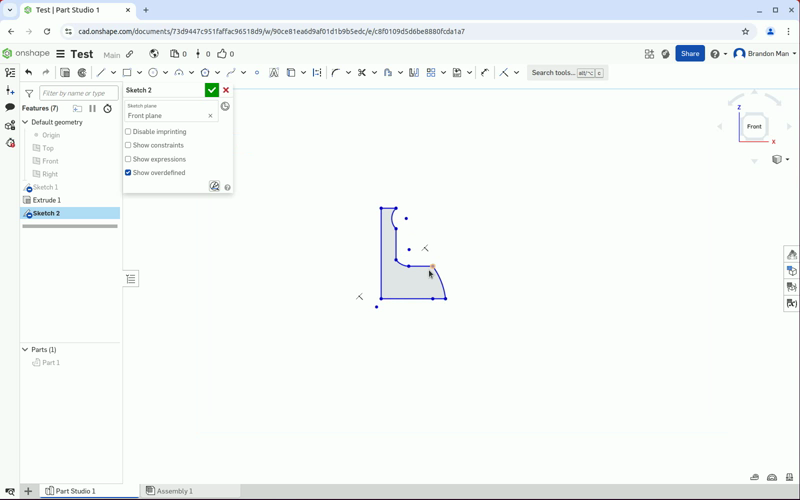
scroll(6)
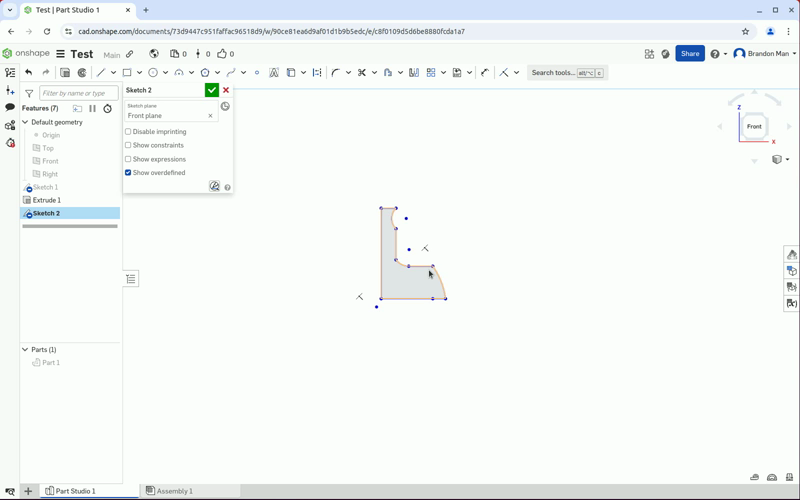
scroll(6)
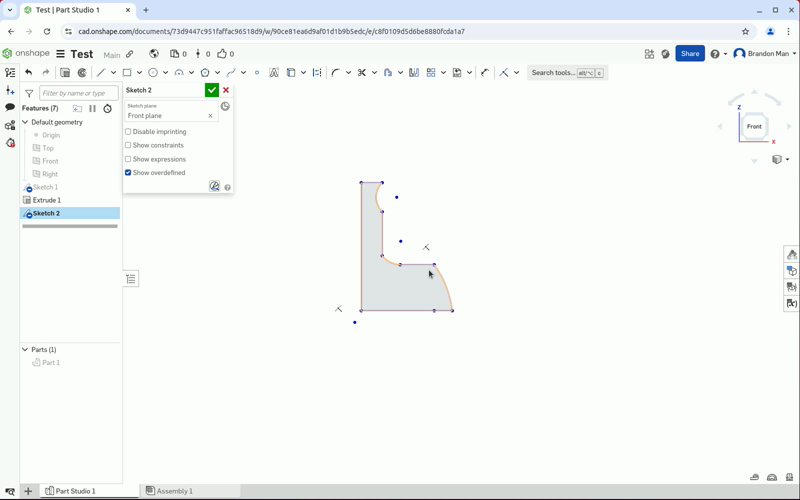
scroll(6)
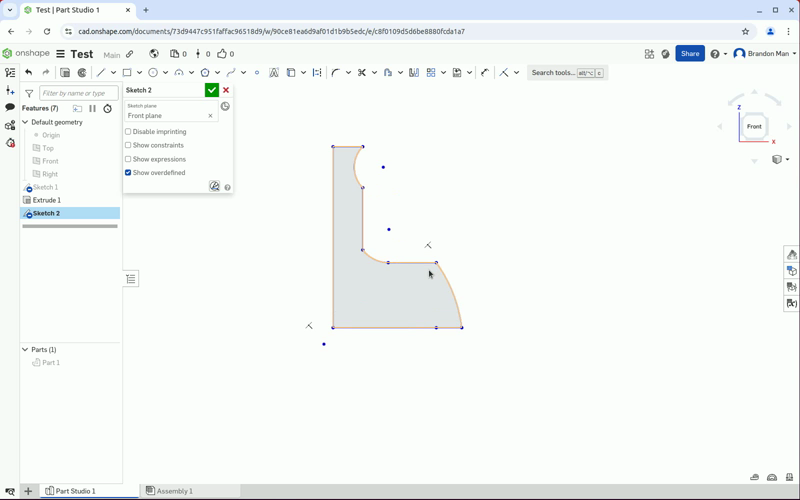
scroll(6)
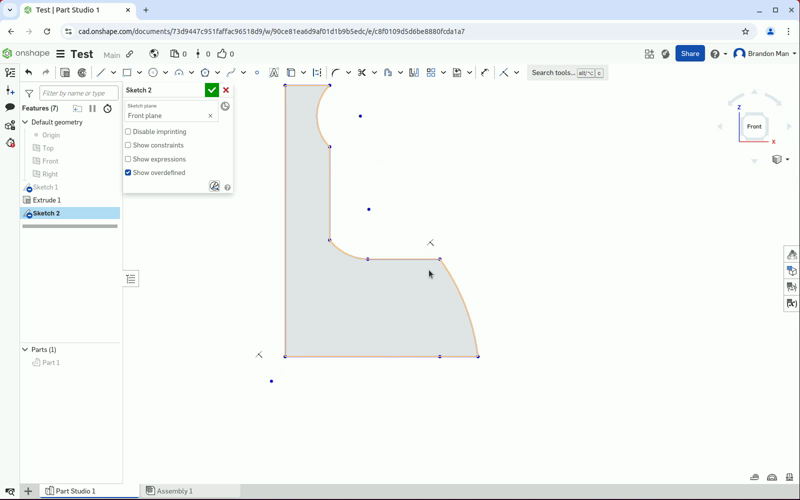
scroll(6)
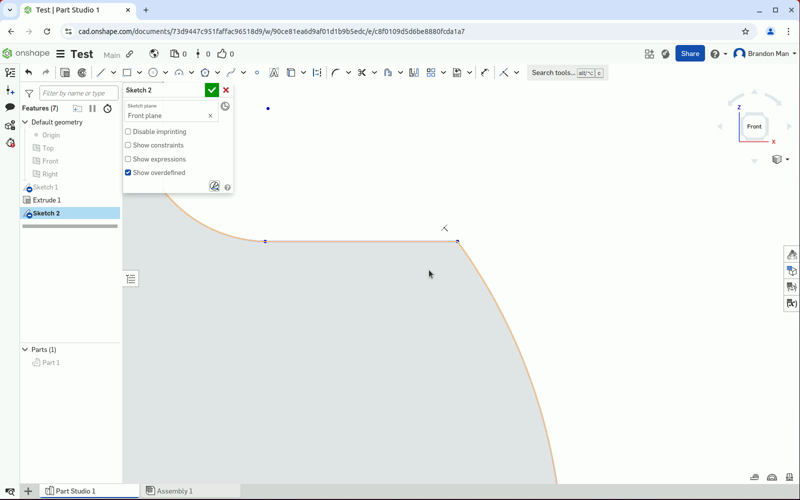
click(429, 269)
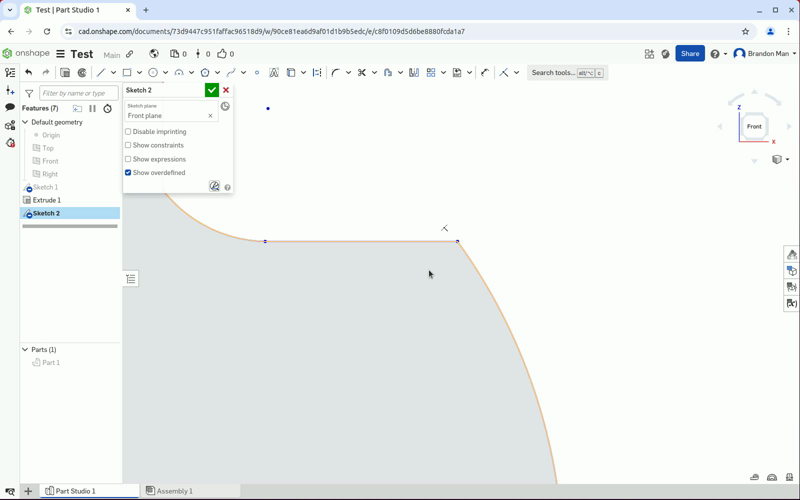
scroll(-6)
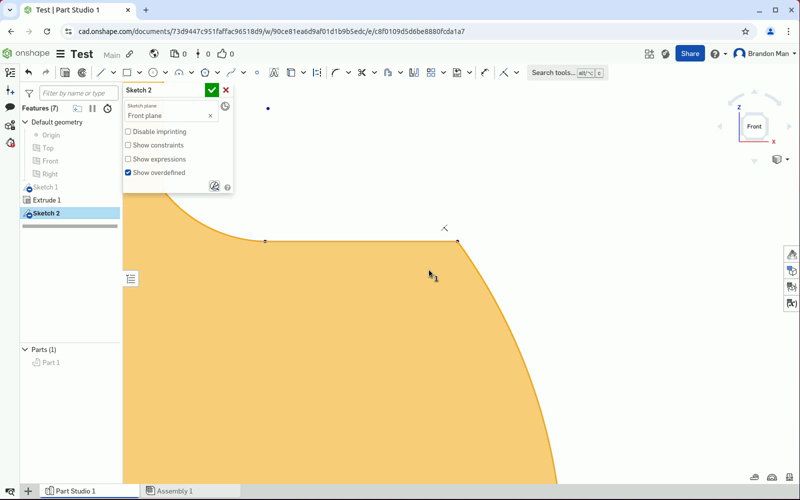
scroll(-6)
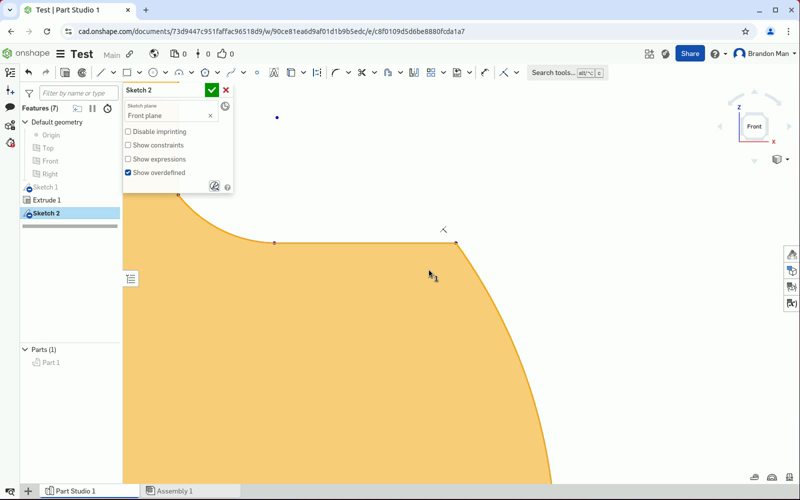
scroll(-6)
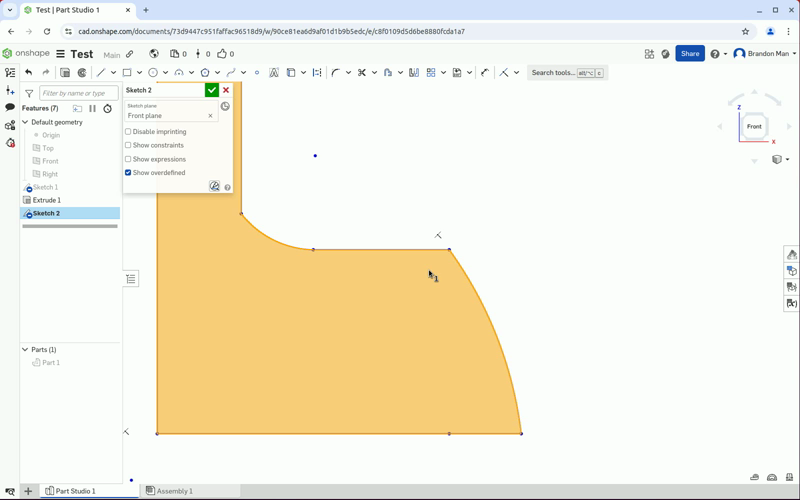
scroll(-6)
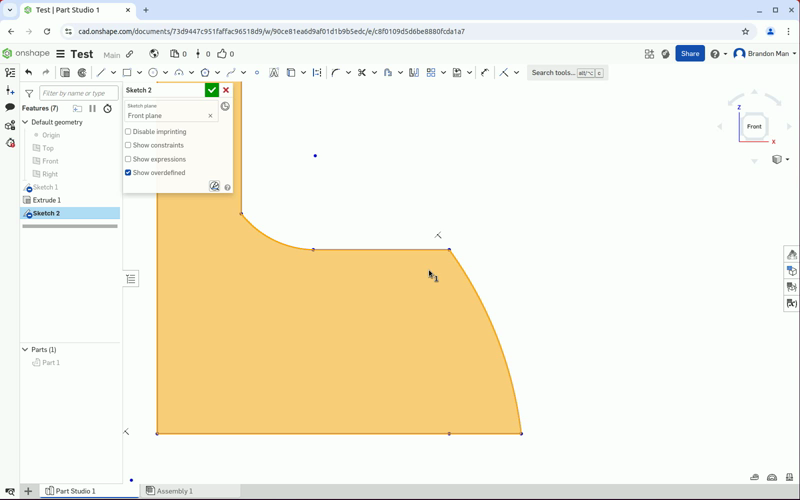
scroll(-6)
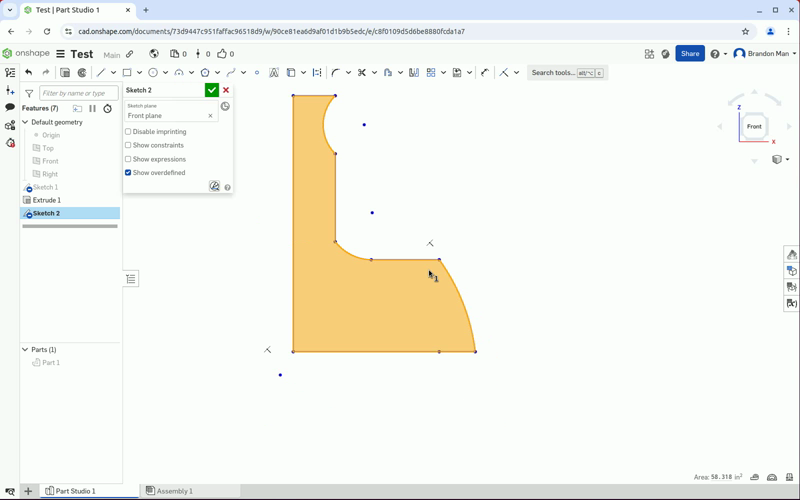
scroll(-6)
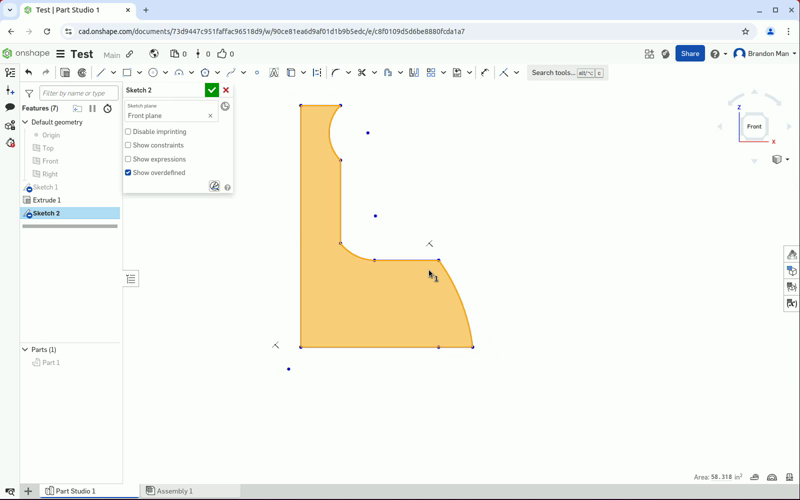
scroll(-6)
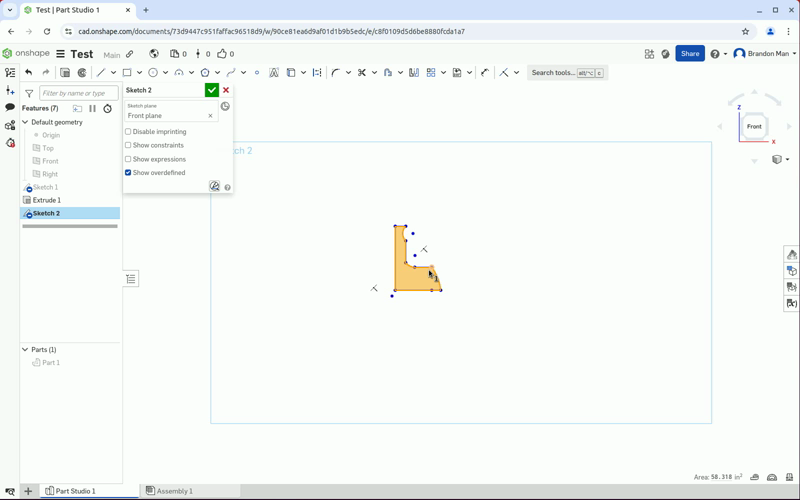
mouse_move(73, 352)
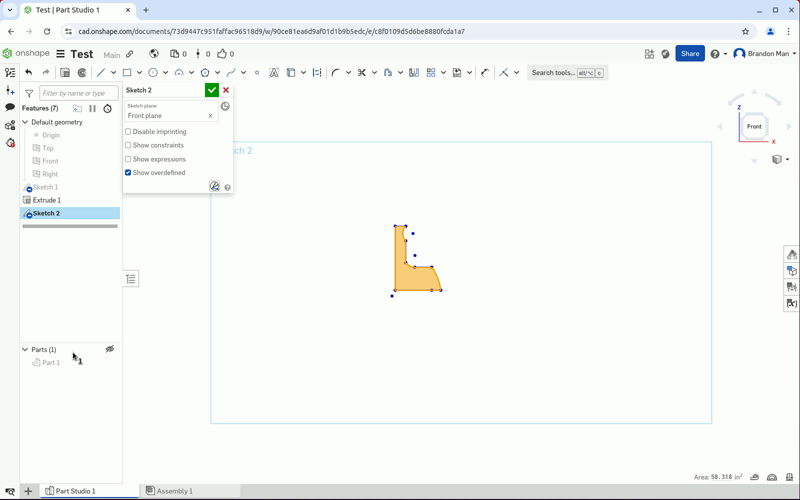
key(shift+y)
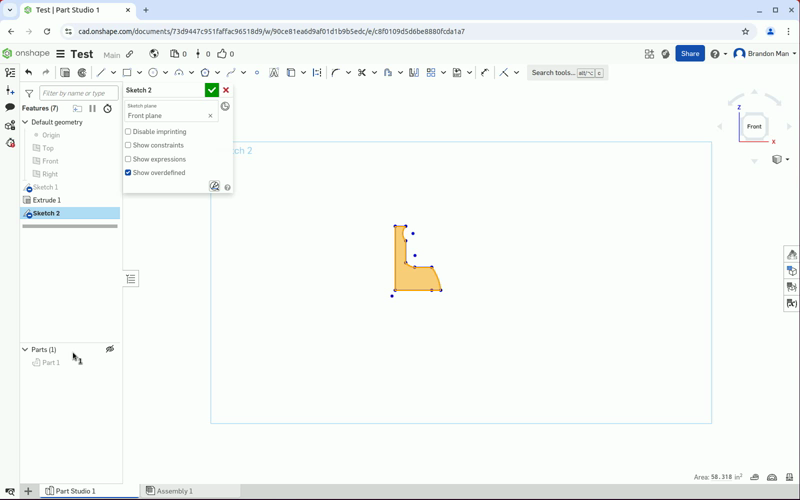
key(shift+e)
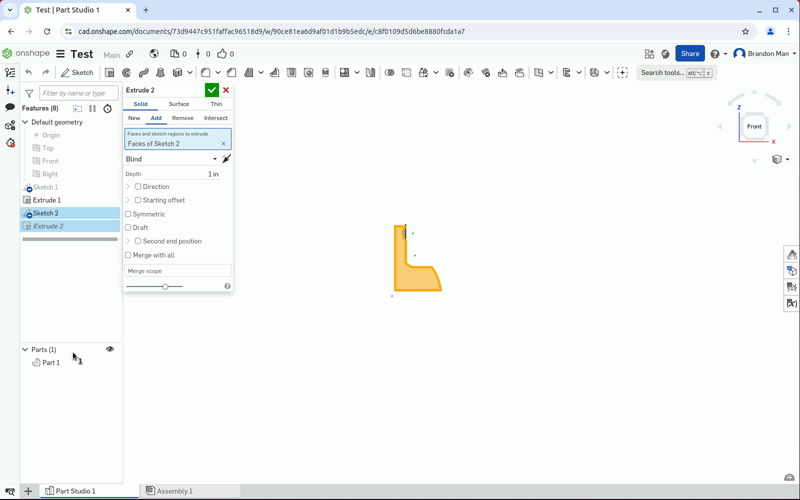
mouse_move(143, 106)
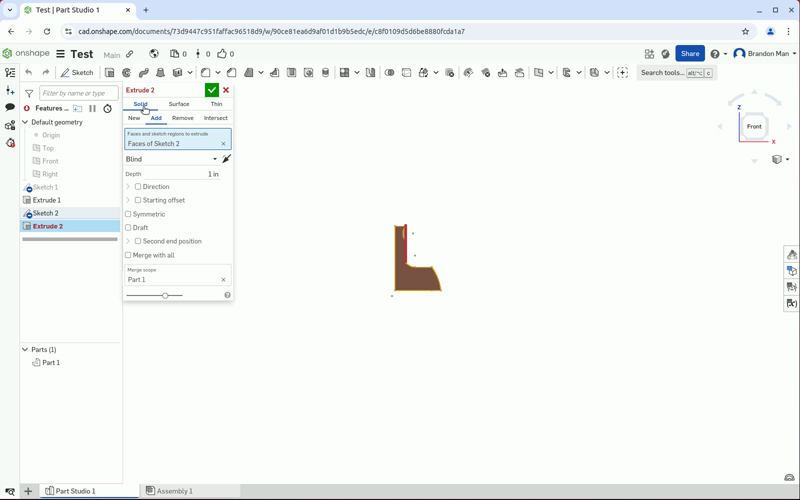
click(143, 106)
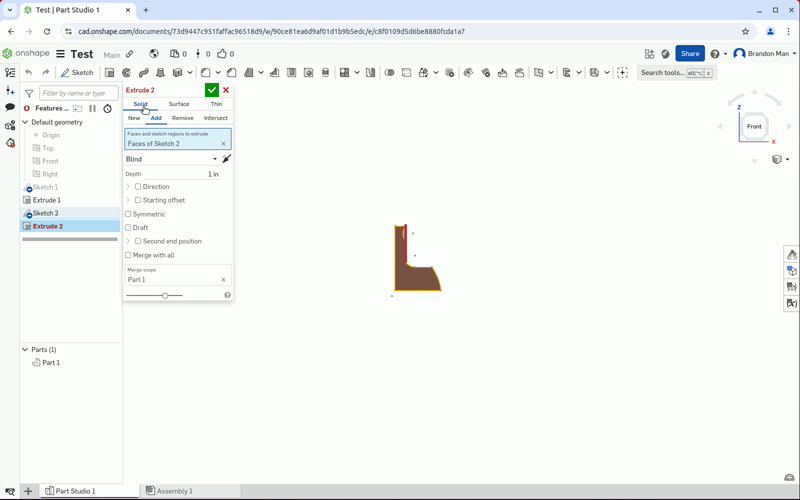
mouse_move(137, 120)
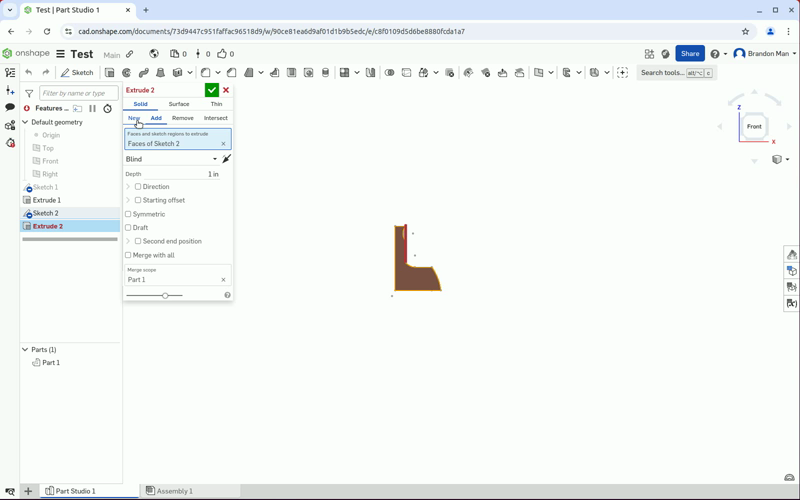
click(137, 120)
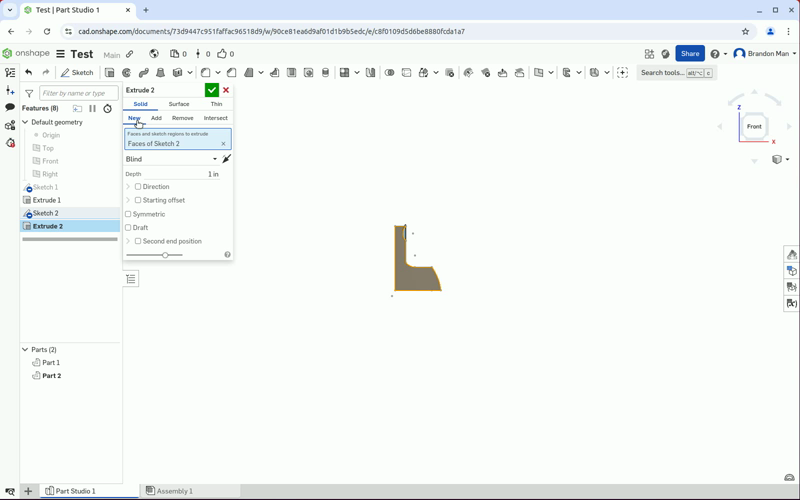
key(tab, 4)
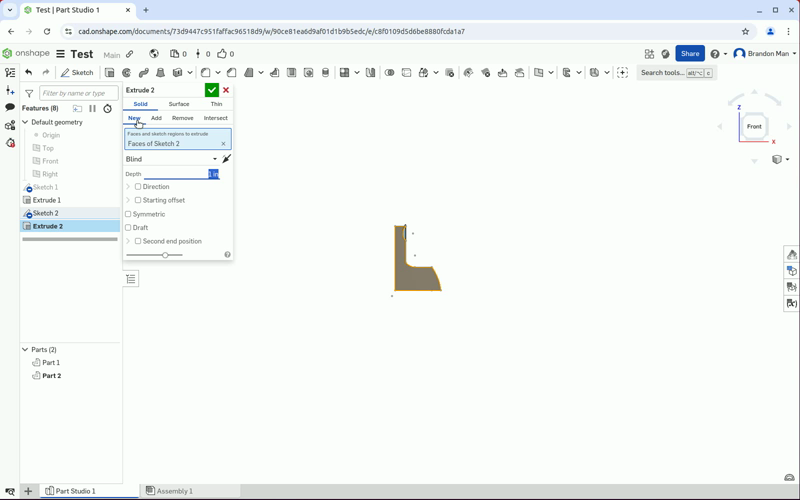
text(8.666)
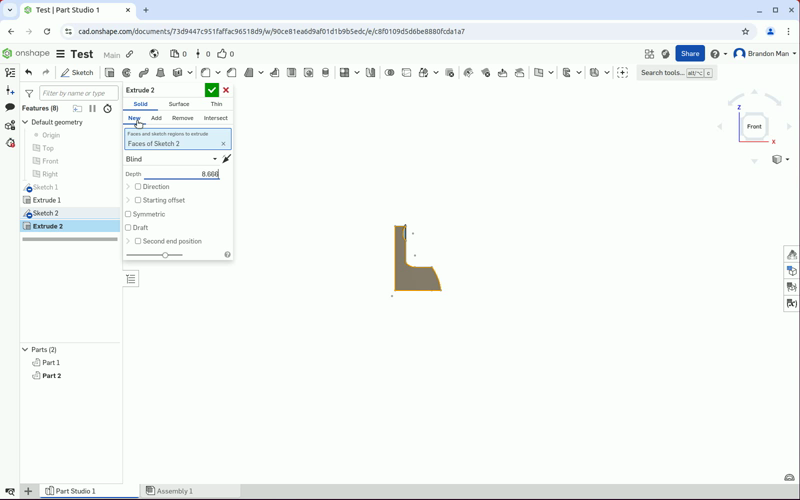
key(enter)
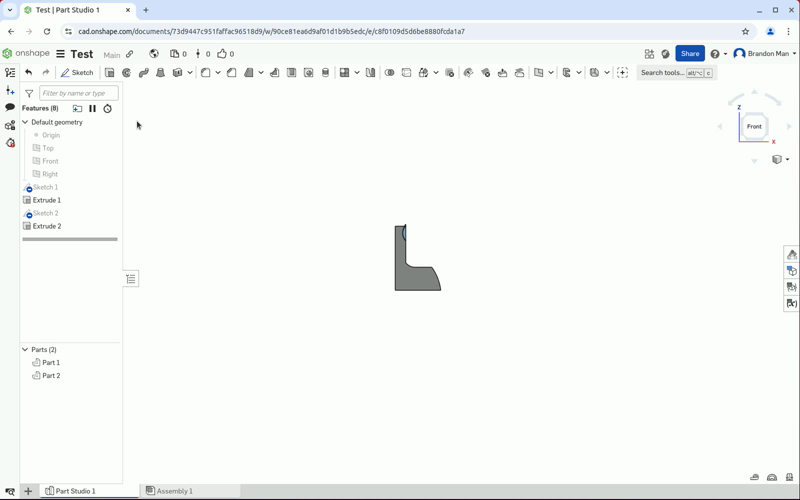
key(shift+h)
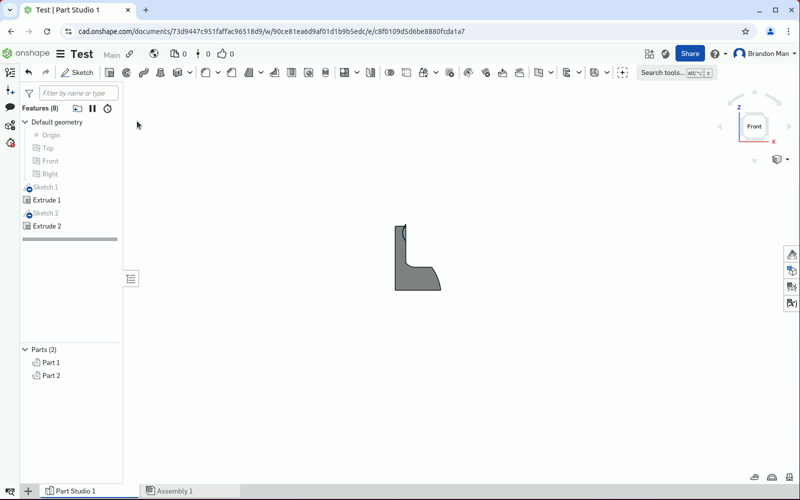
key(shift+h)
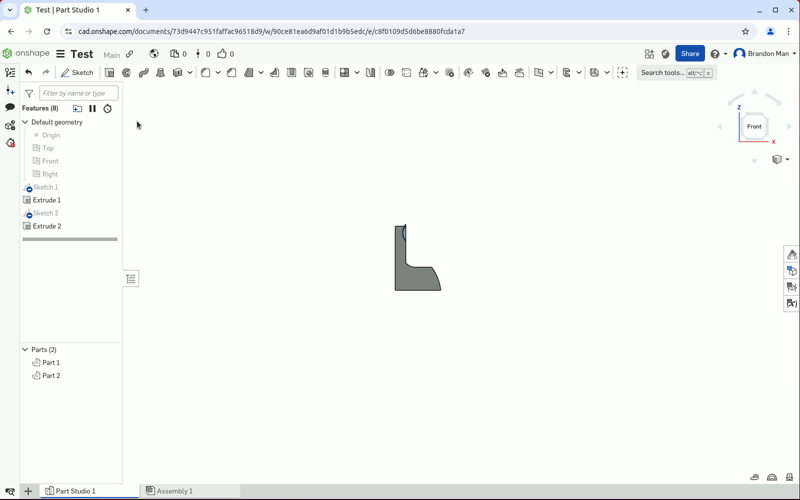
mouse_move(73, 189)
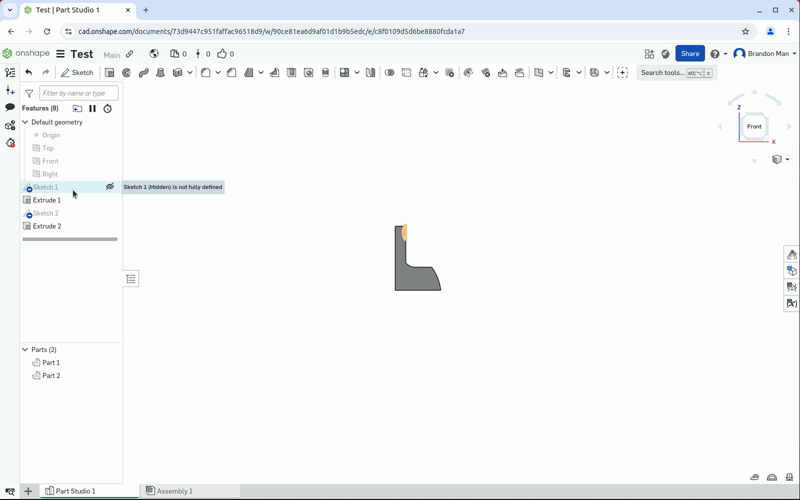
click(73, 189)
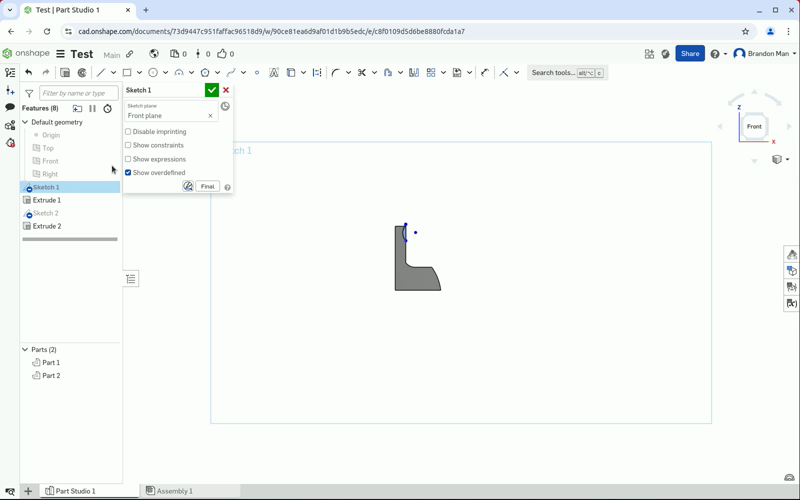
mouse_move(229, 92)
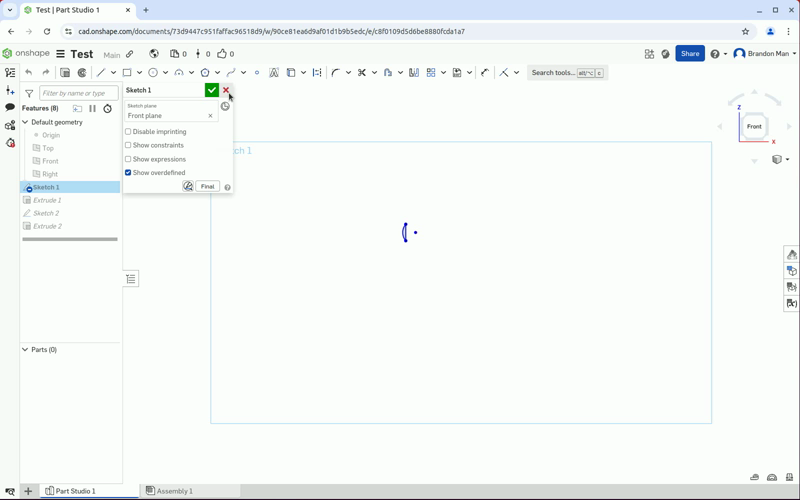
click(229, 92)
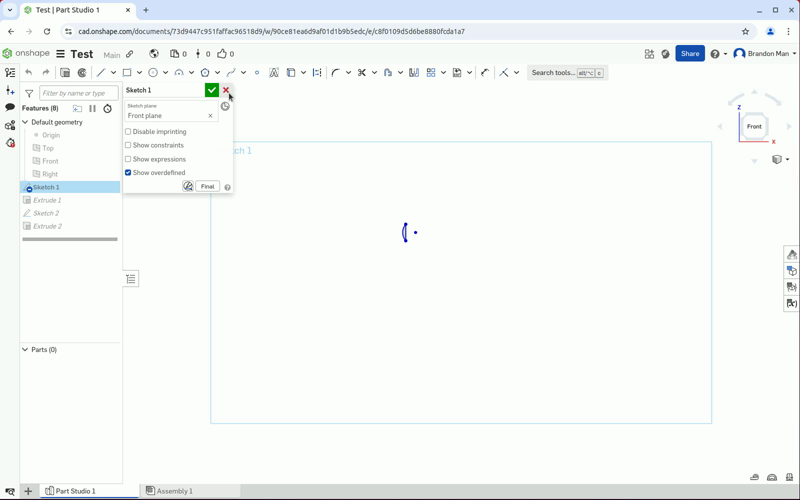
key(shift+s)
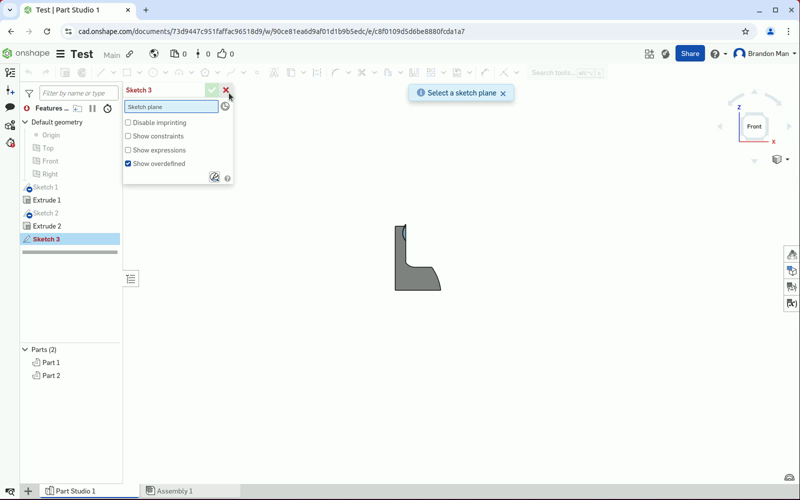
mouse_move(73, 163)
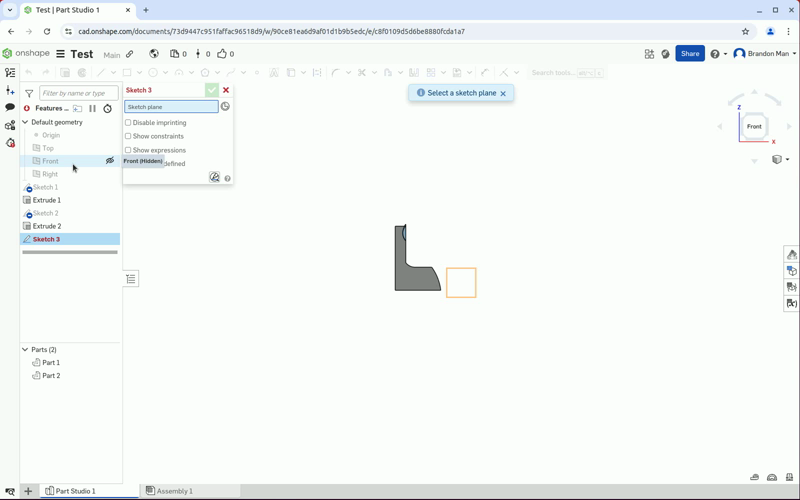
click(73, 163)
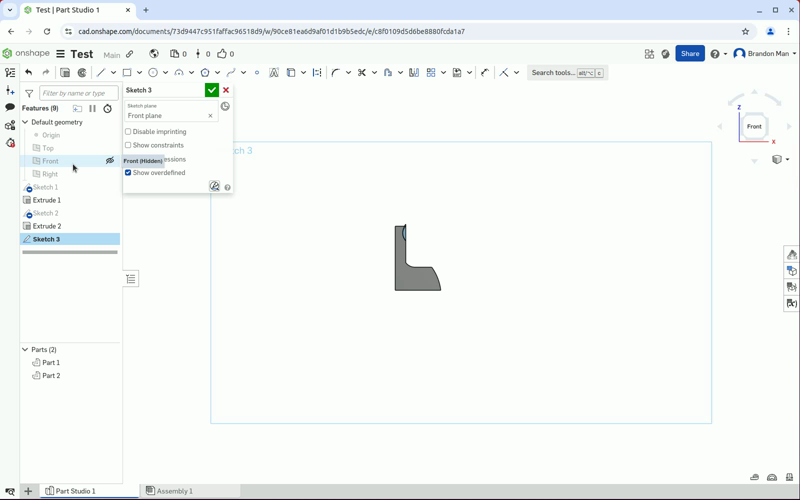
mouse_move(73, 352)
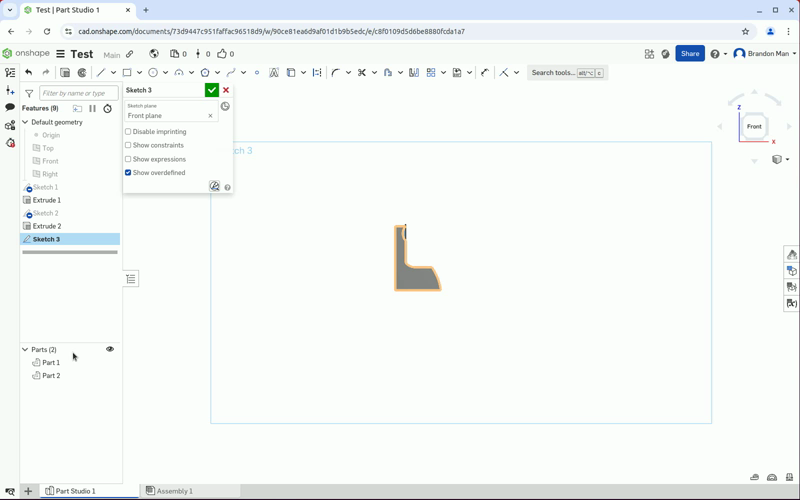
key(y)
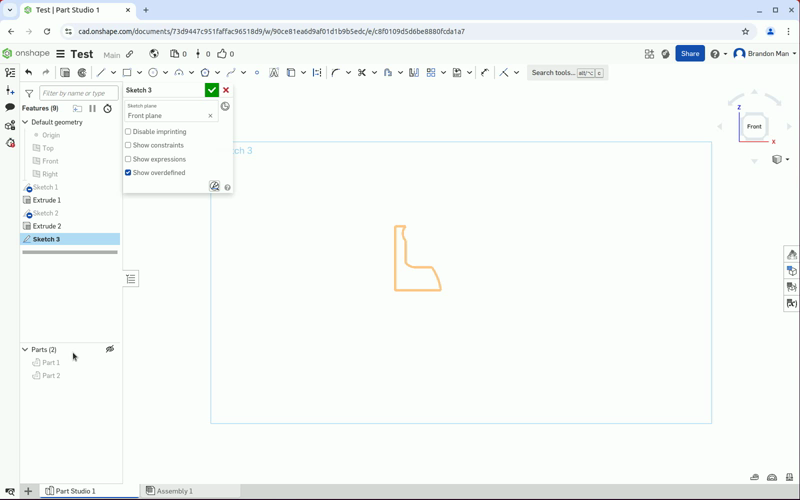
key(l)
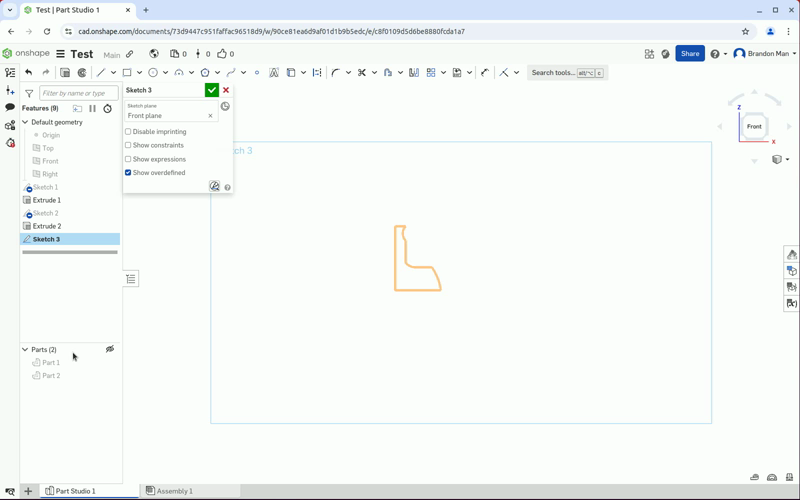
key_down(shift)
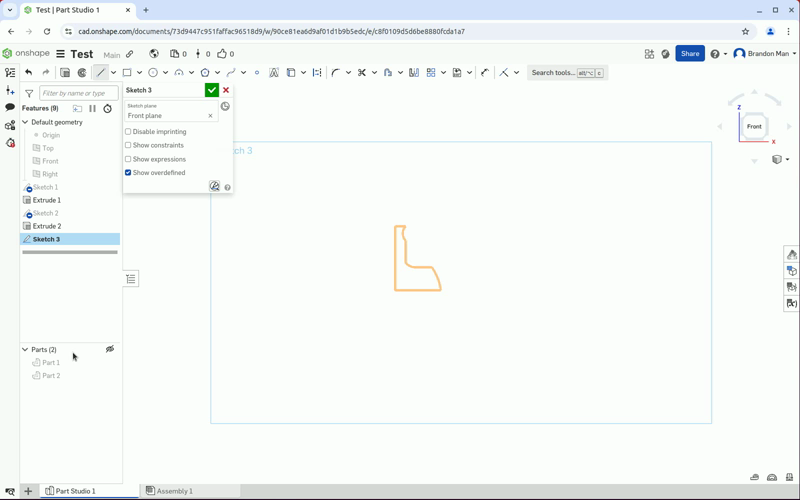
mouse_move(452, 262)
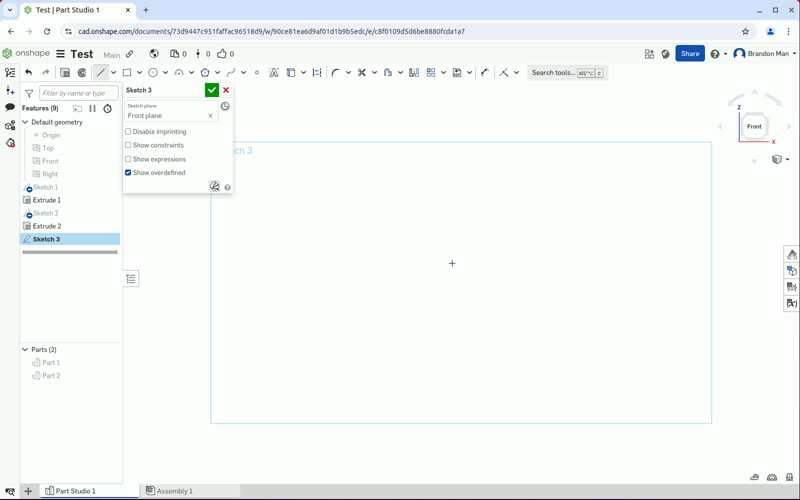
click(452, 262)
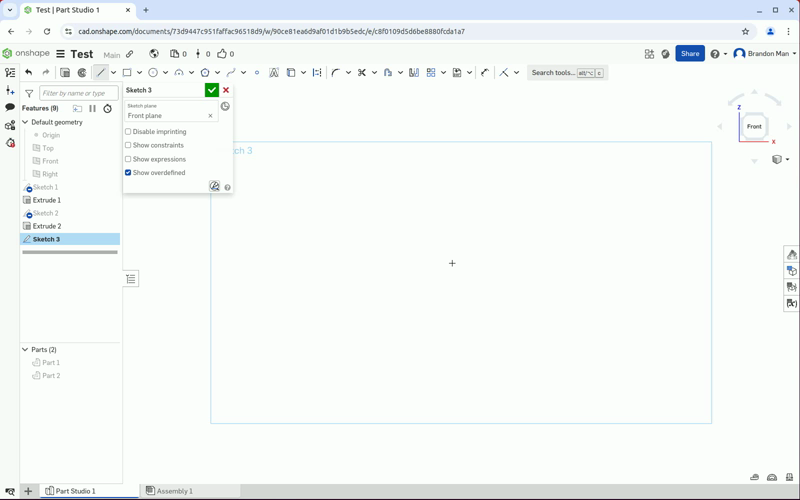
key_up(shift)
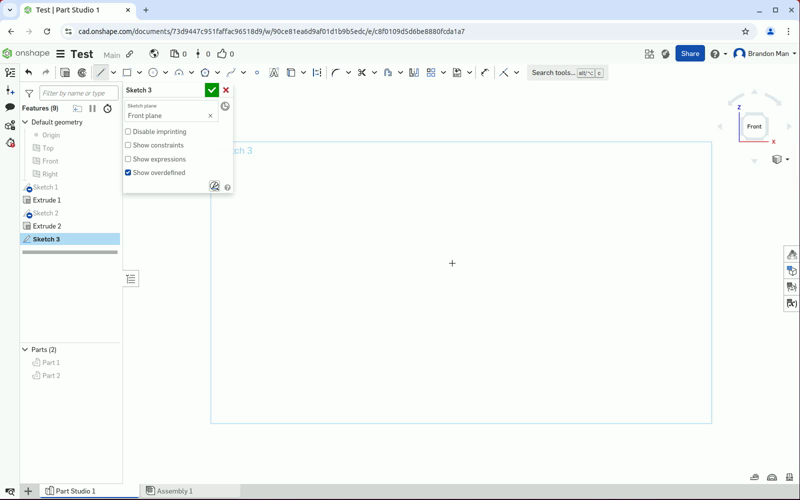
key_down(shift)
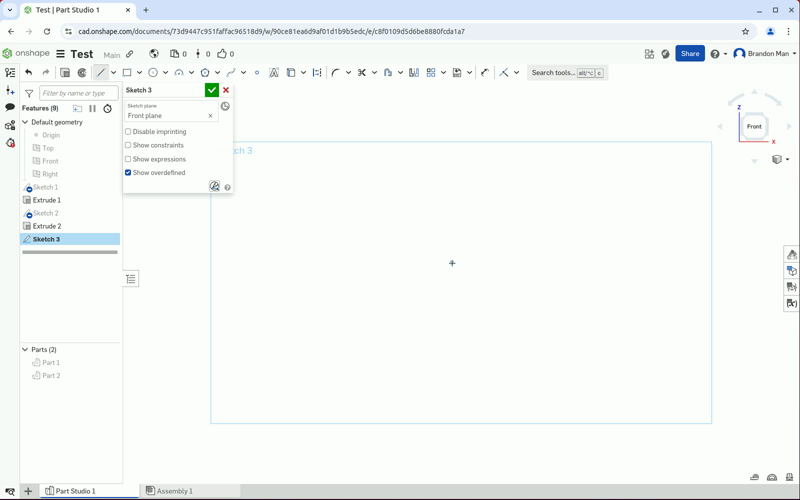
mouse_move(482, 262)
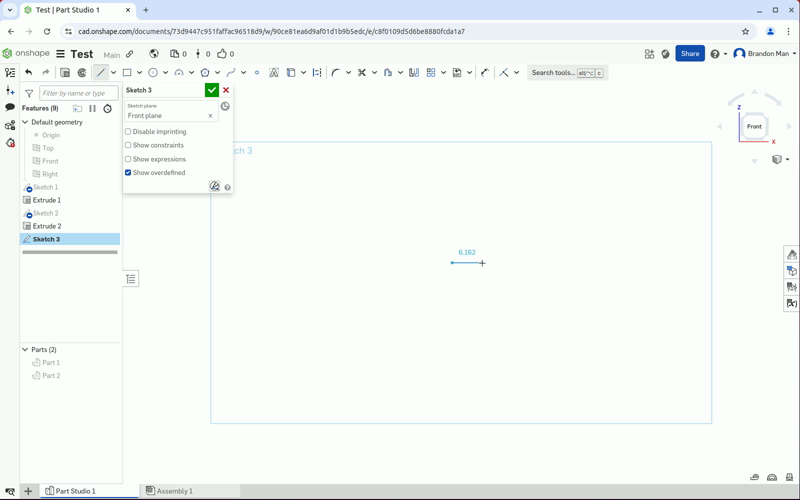
mouse_move(452, 246)
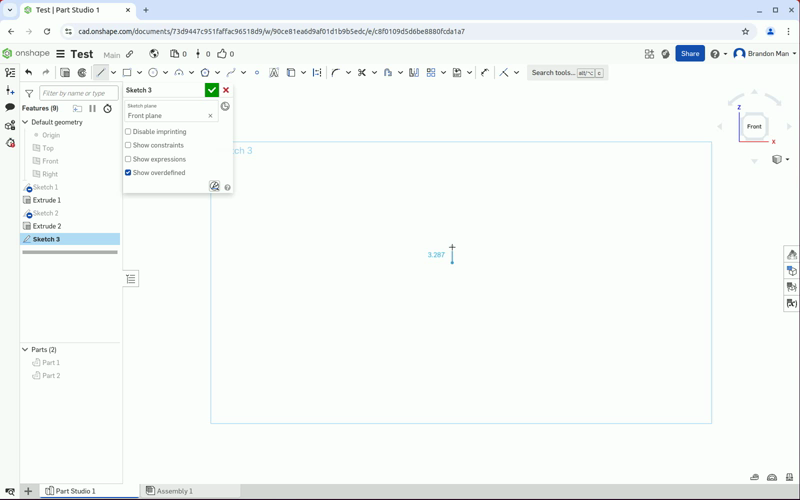
click(452, 246)
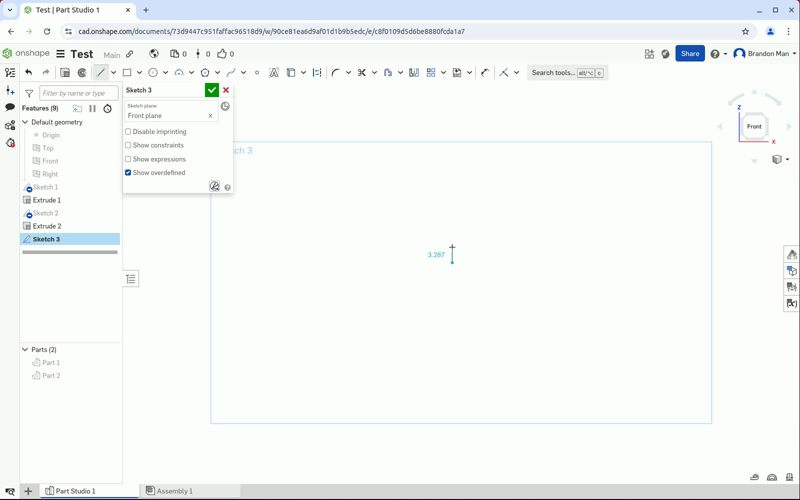
key_up(shift)
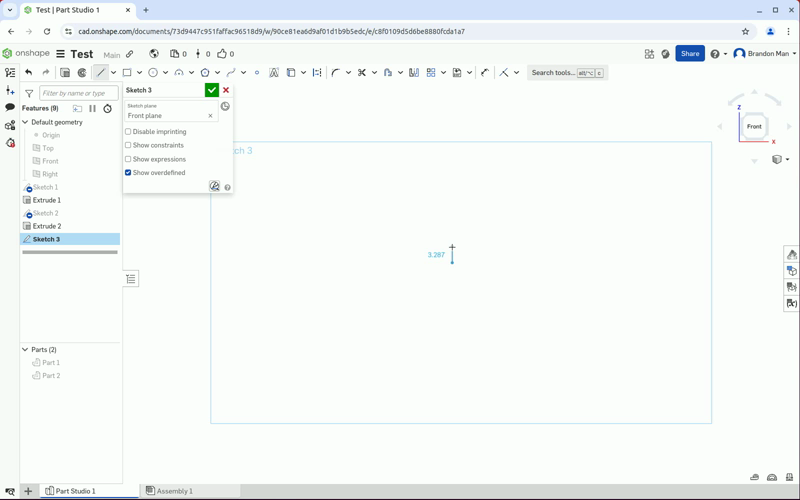
key(esc)
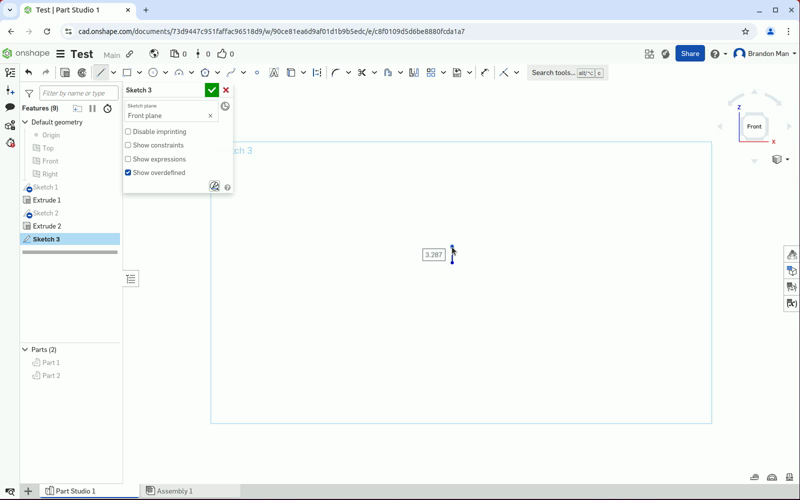
key(a)
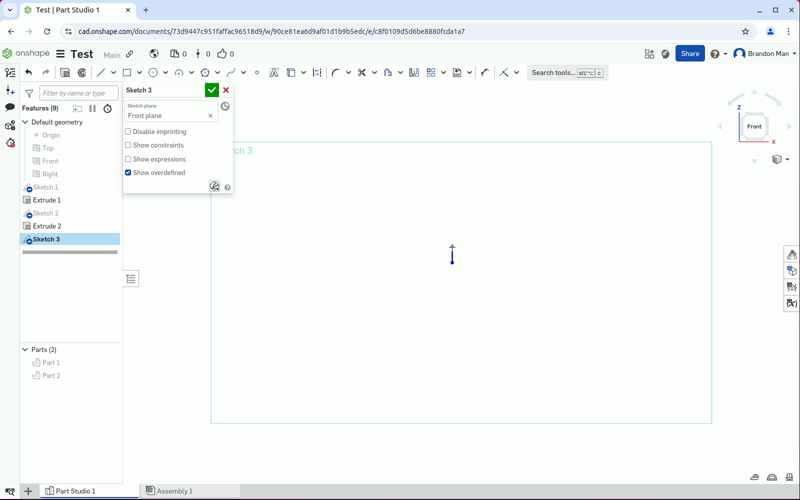
mouse_move(452, 246)
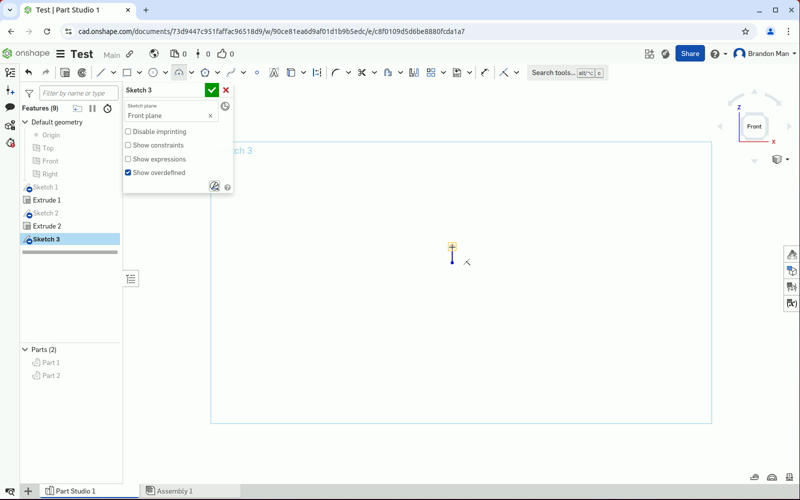
click(452, 246)
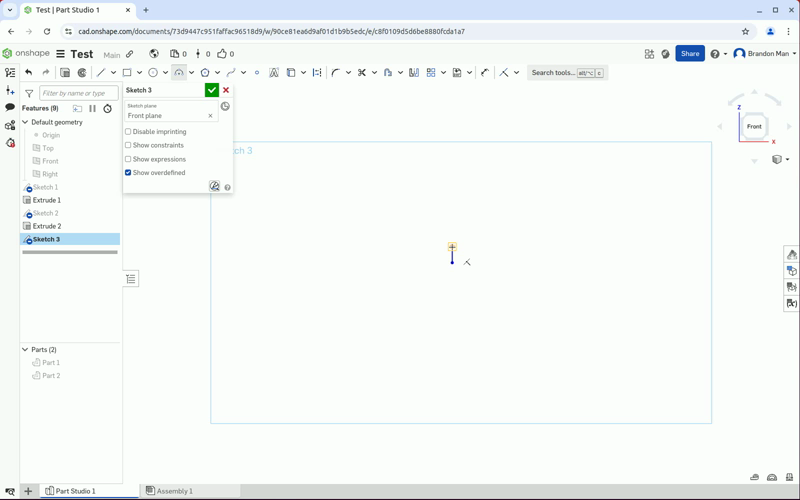
mouse_move(452, 262)
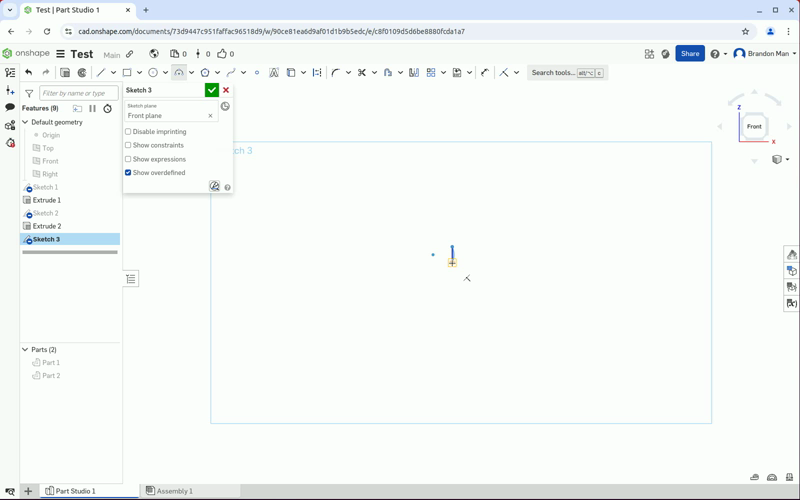
click(452, 262)
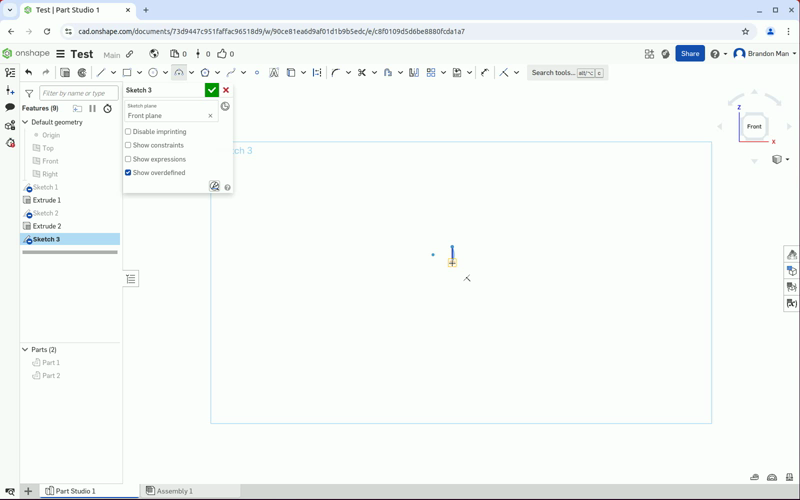
key_down(shift)
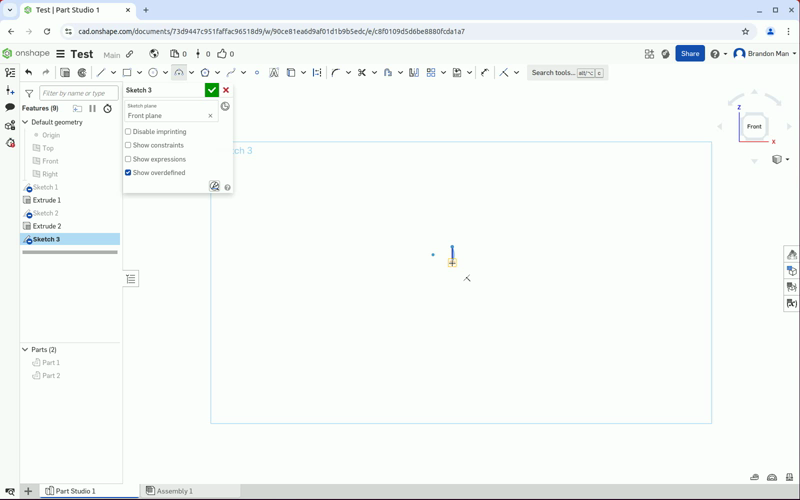
mouse_move(449, 254)
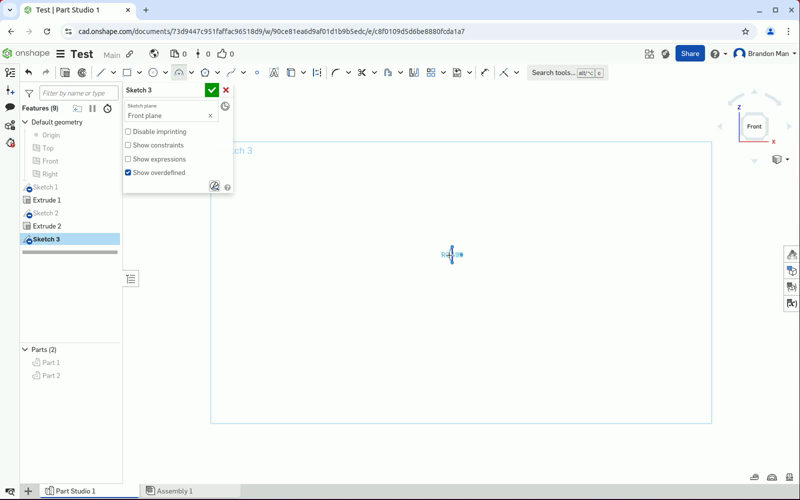
click(449, 254)
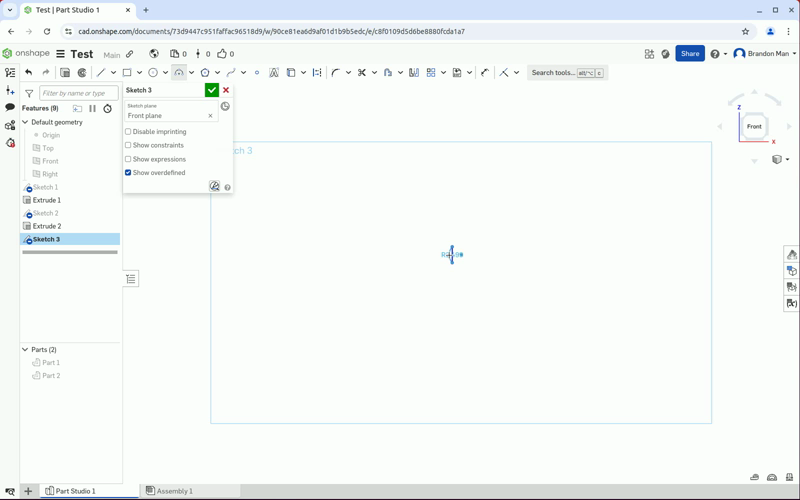
key_up(shift)
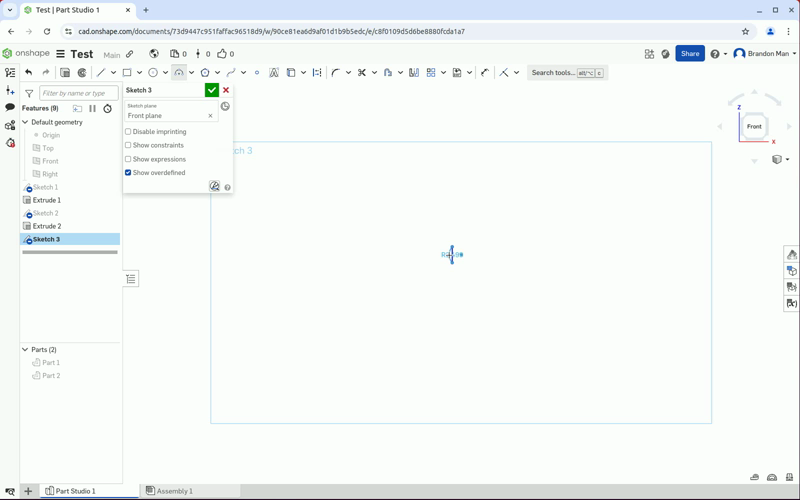
key(esc)
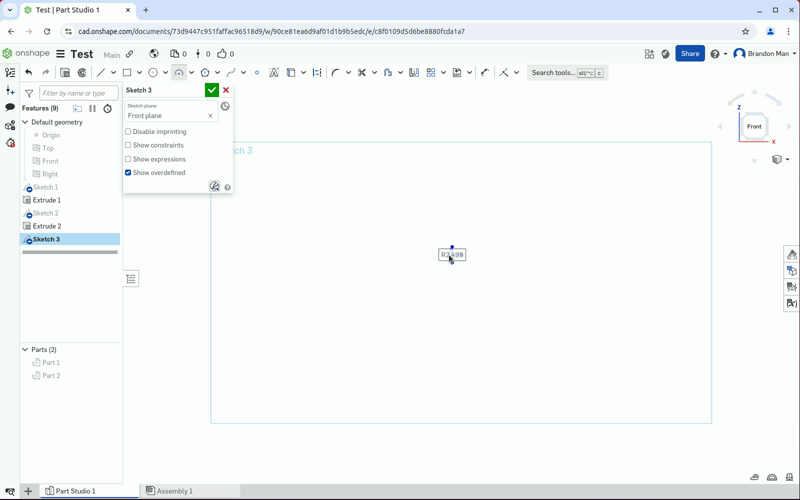
mouse_move(452, 259)
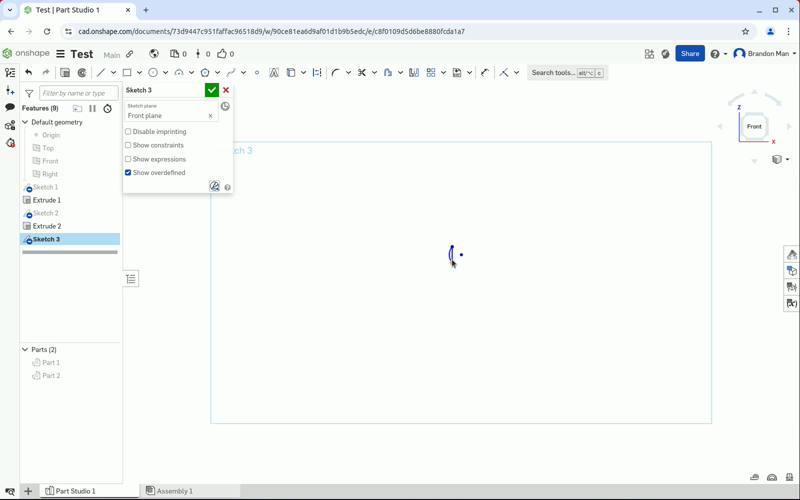
scroll(6)
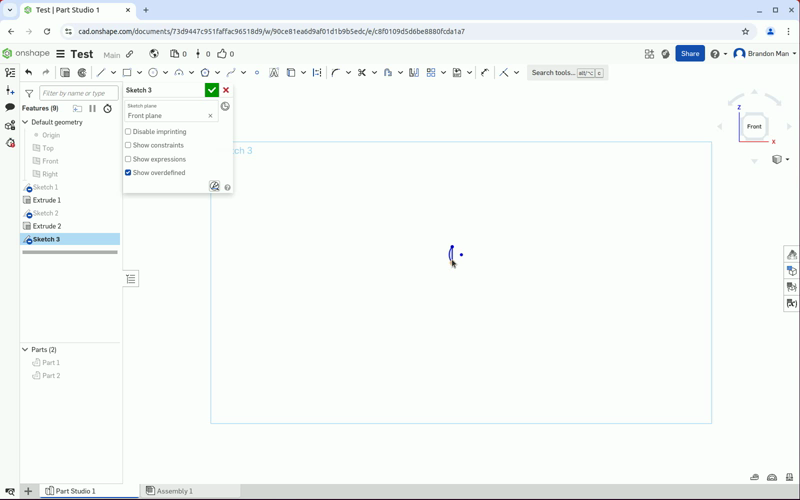
scroll(6)
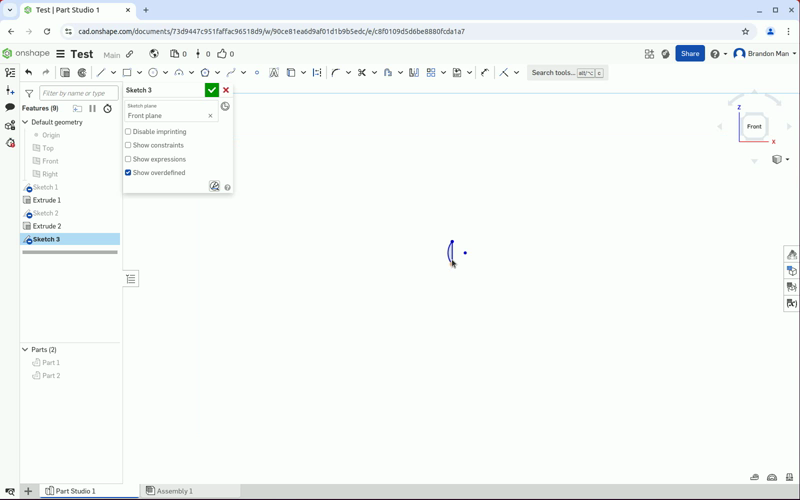
scroll(6)
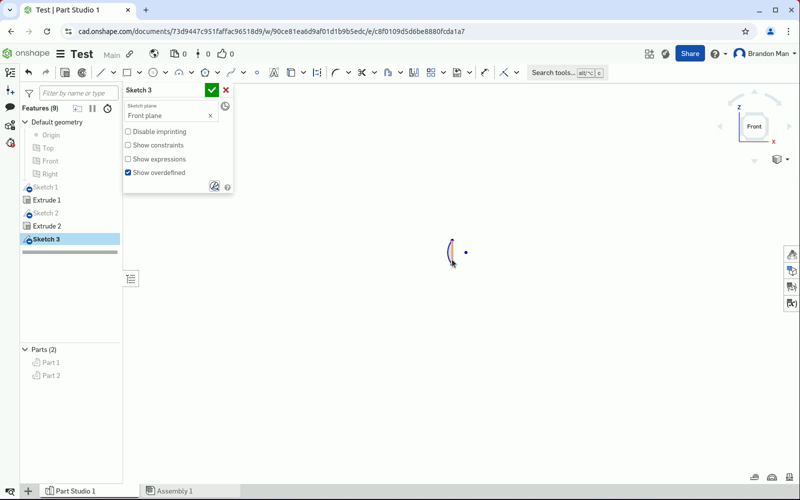
scroll(6)
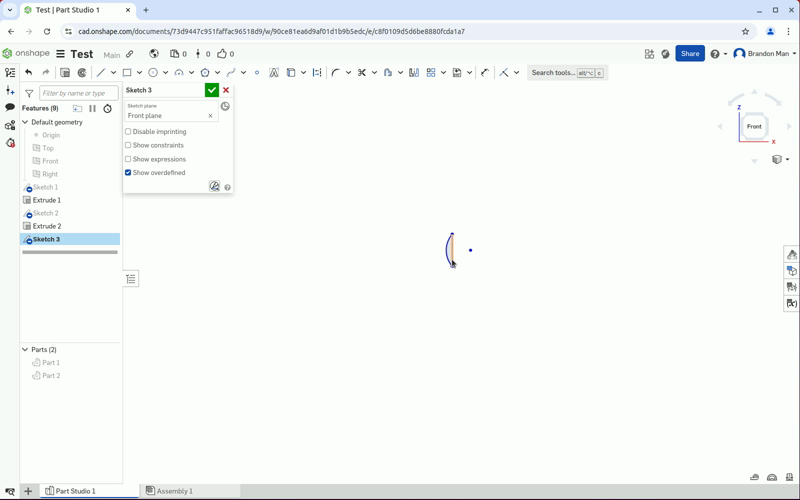
scroll(6)
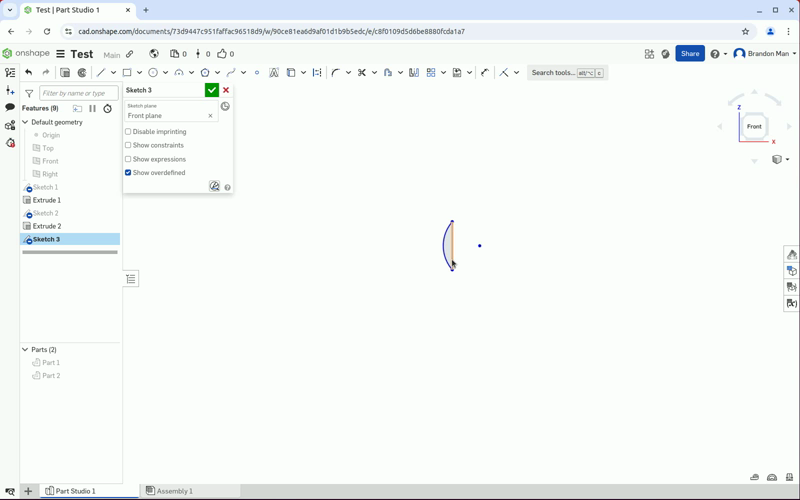
scroll(6)
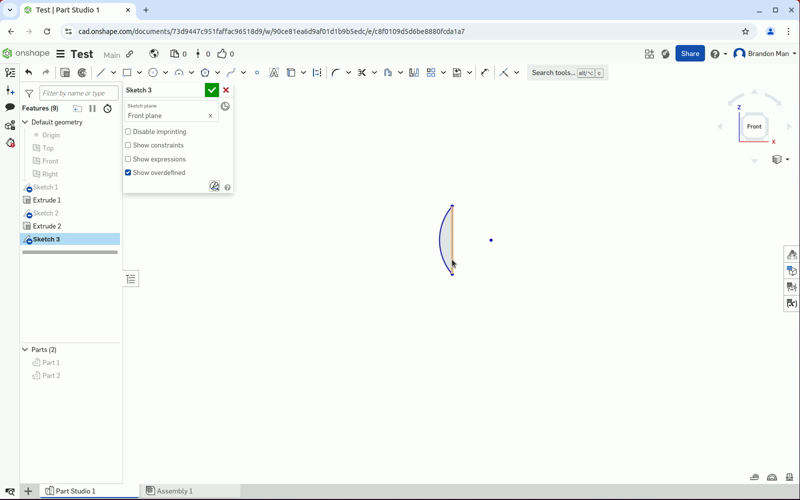
scroll(6)
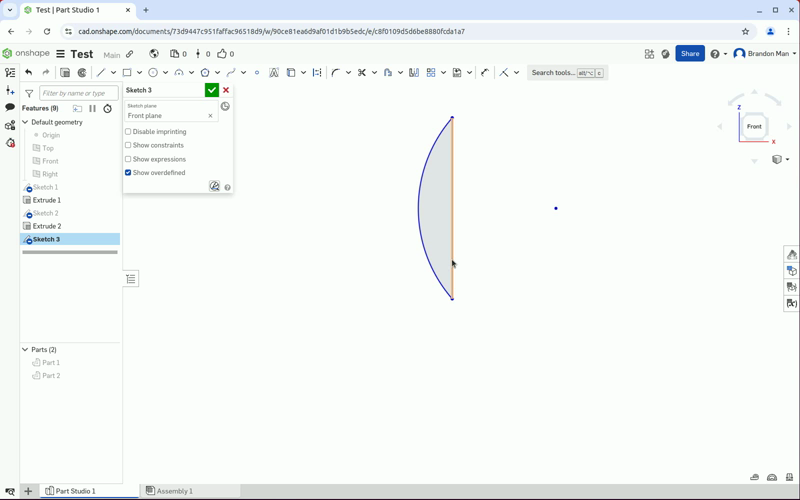
click(452, 259)
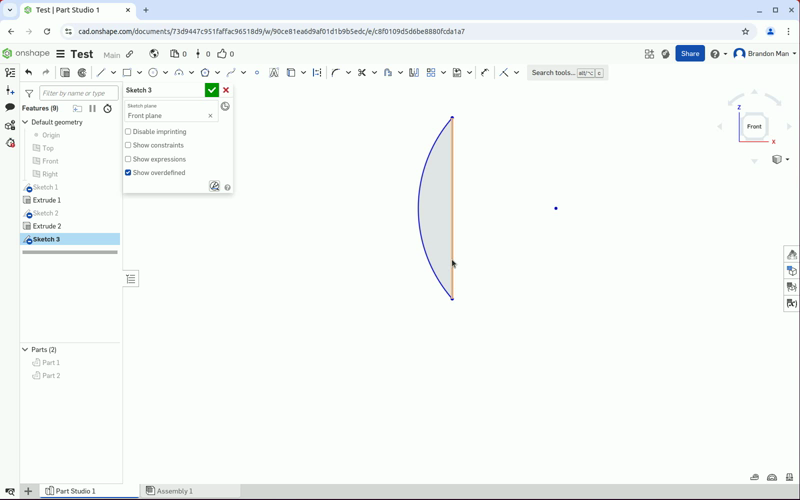
scroll(-6)
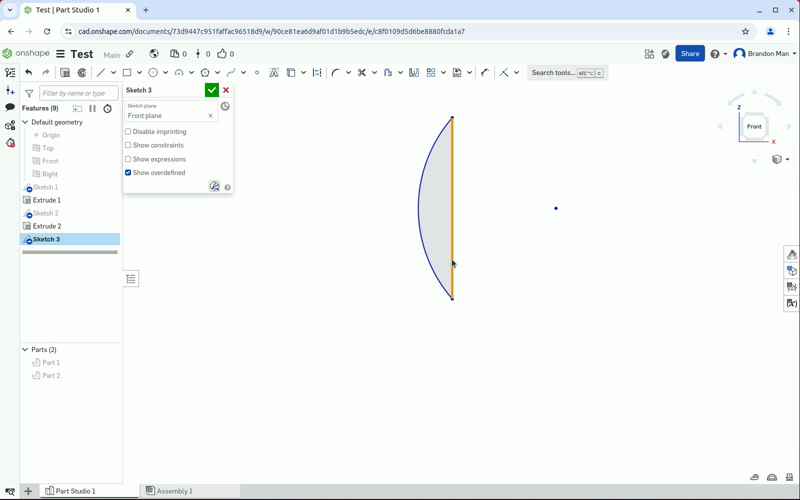
scroll(-6)
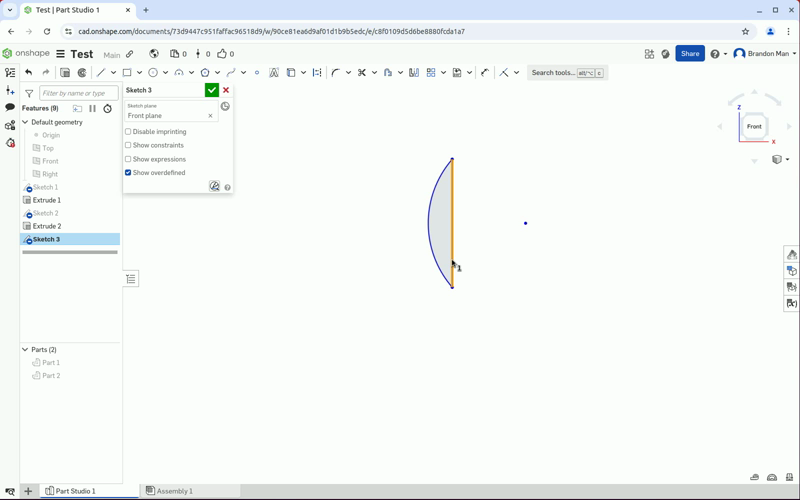
scroll(-6)
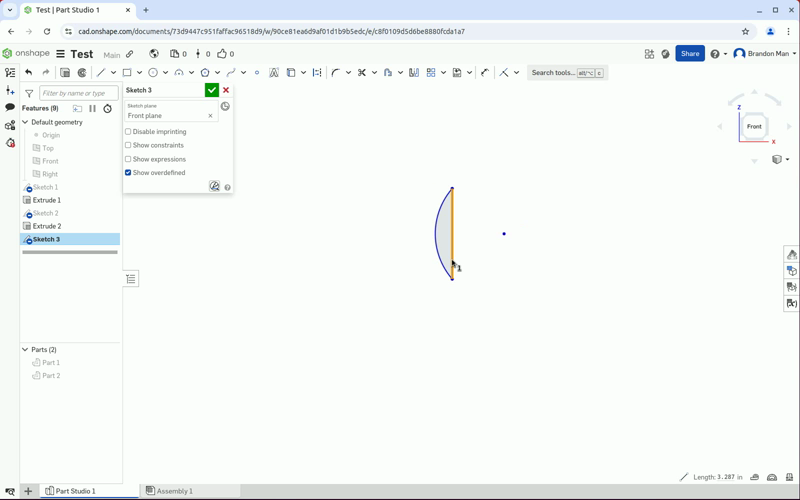
scroll(-6)
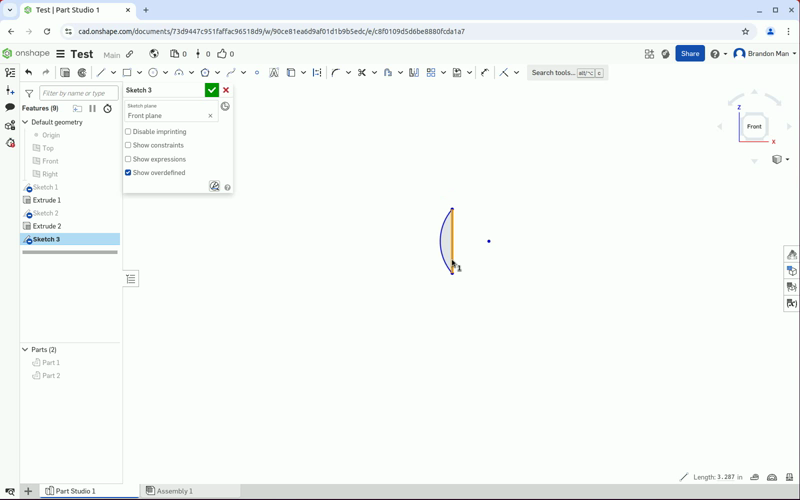
scroll(-6)
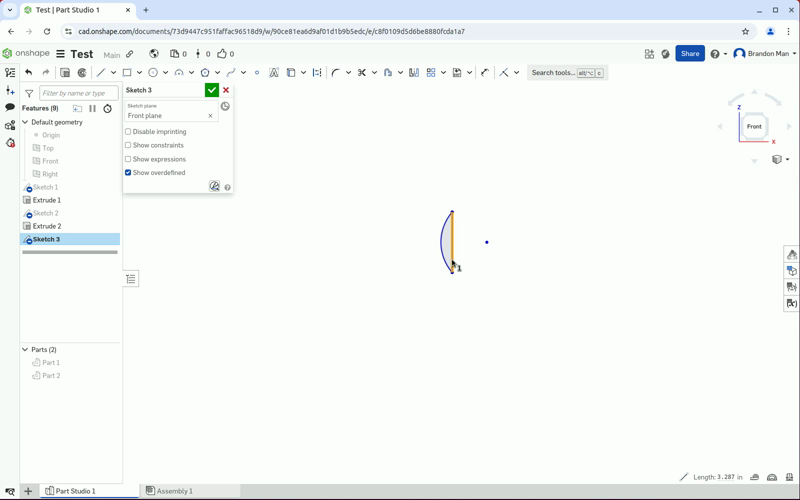
scroll(-6)
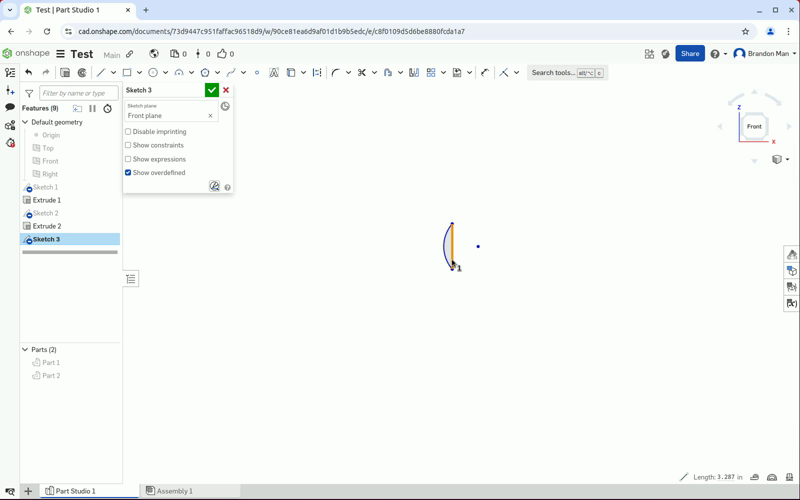
scroll(-6)
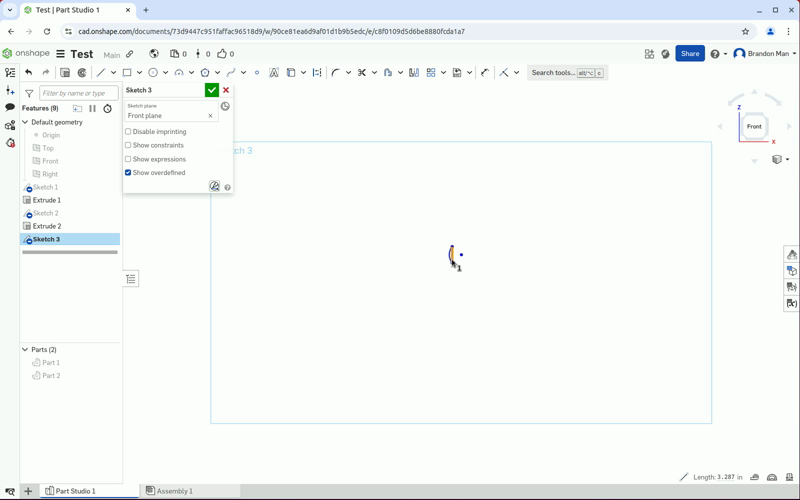
mouse_move(73, 352)
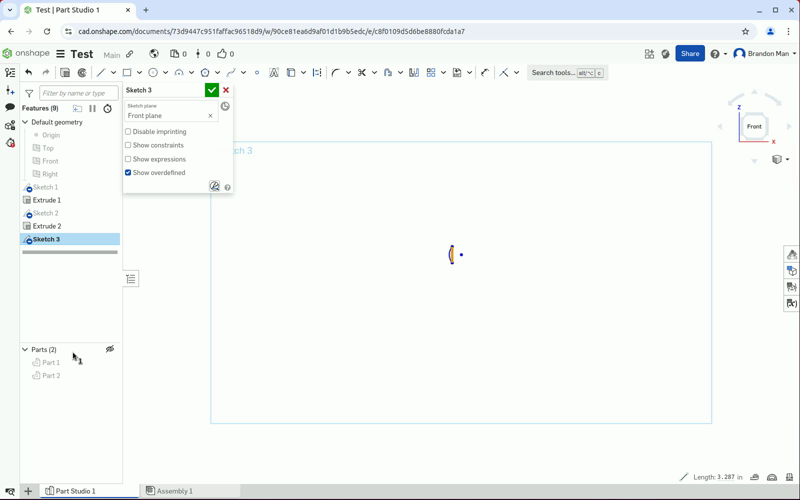
key(shift+y)
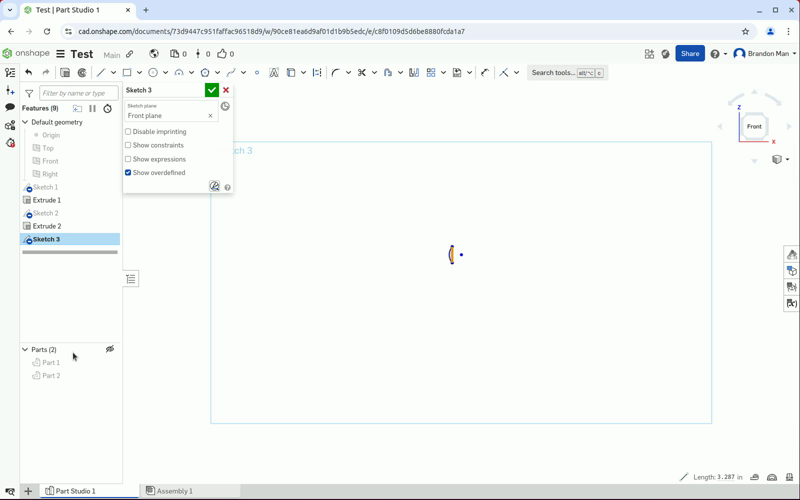
key(shift+e)
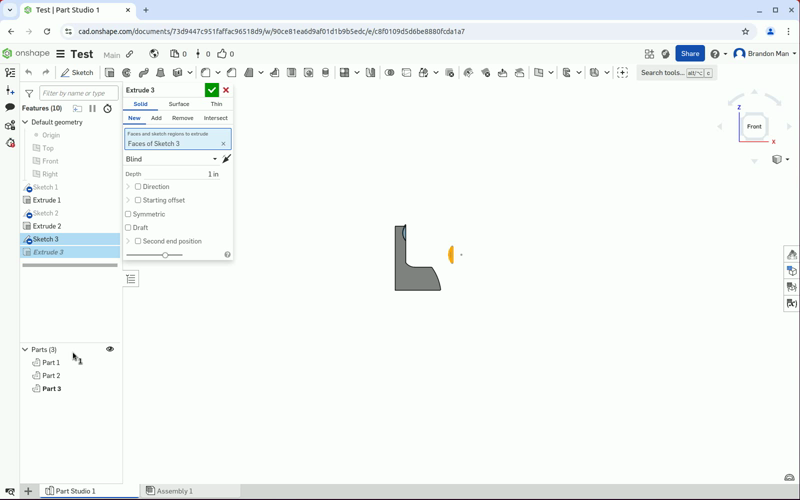
mouse_move(143, 106)
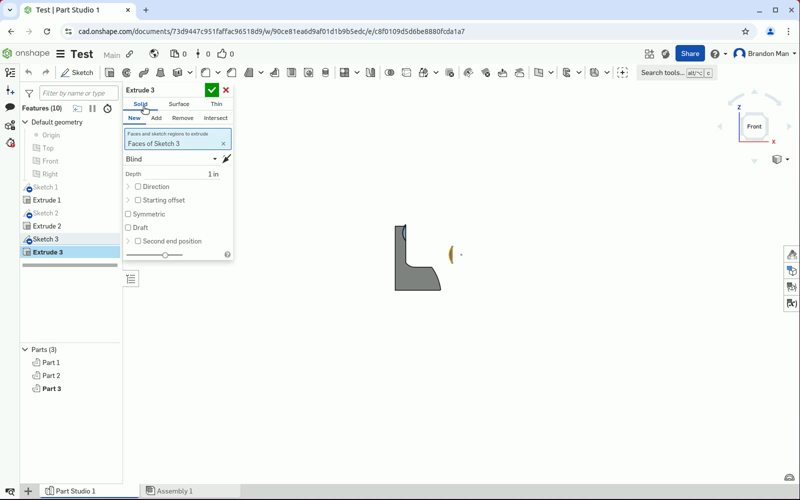
click(143, 106)
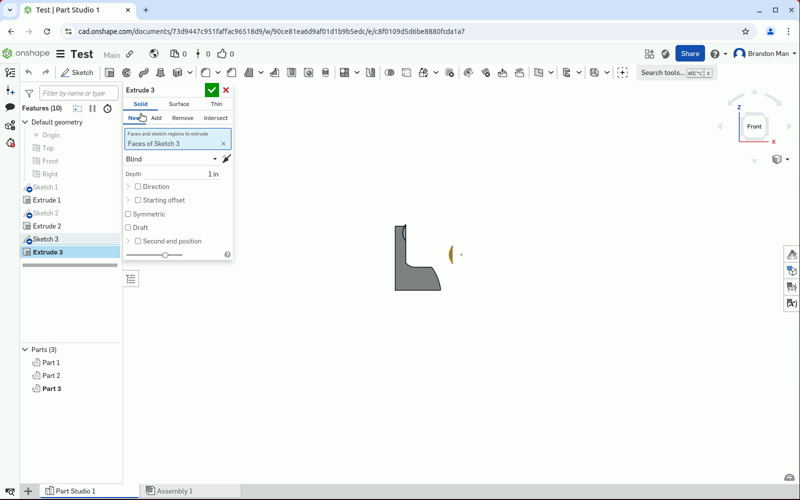
mouse_move(137, 120)
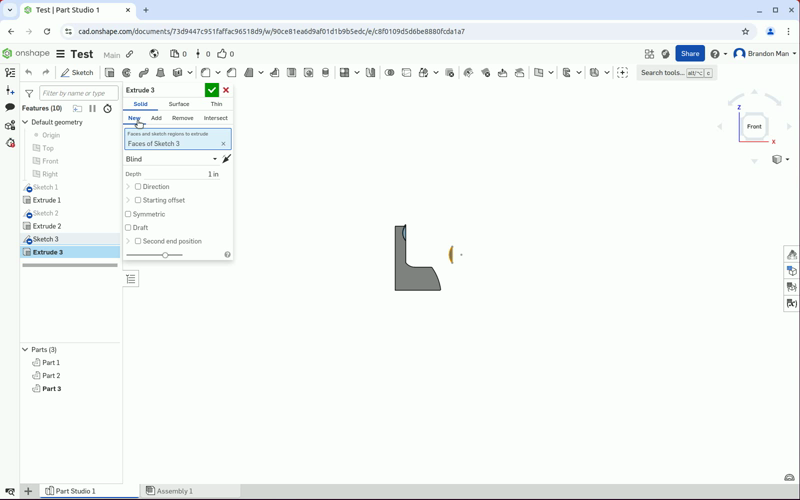
click(137, 120)
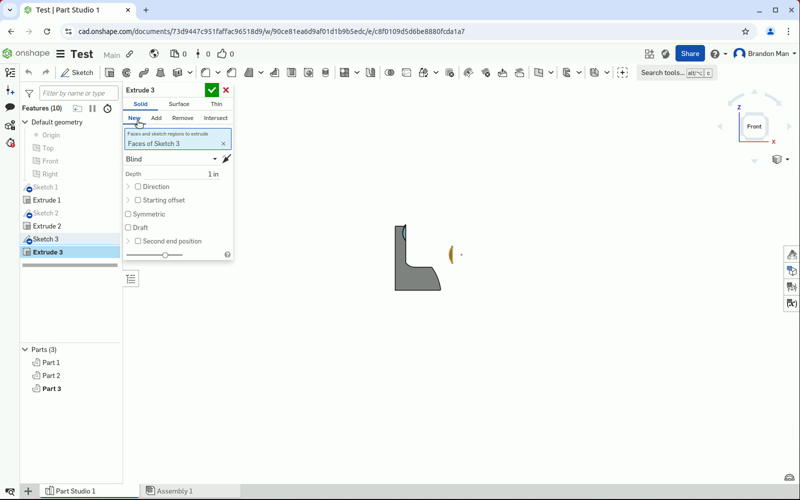
key(tab, 4)
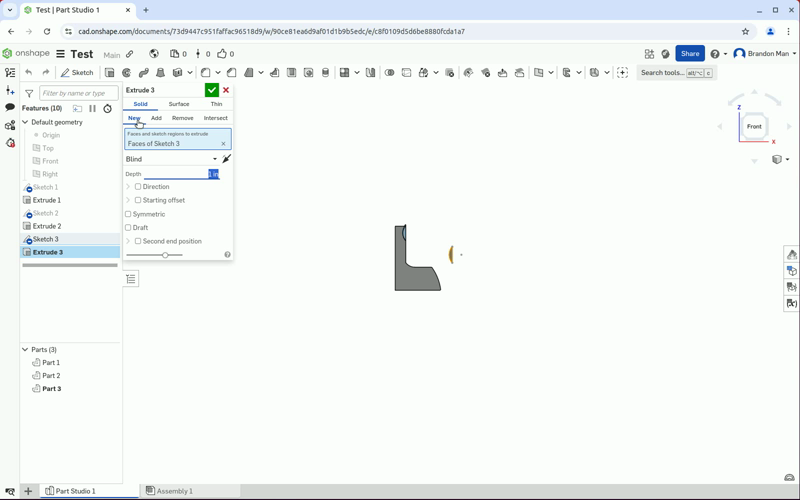
text(23.108)
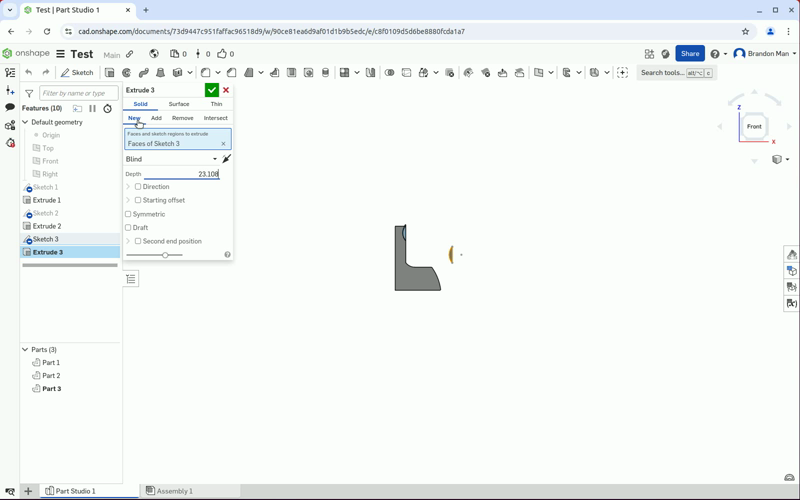
key(enter)
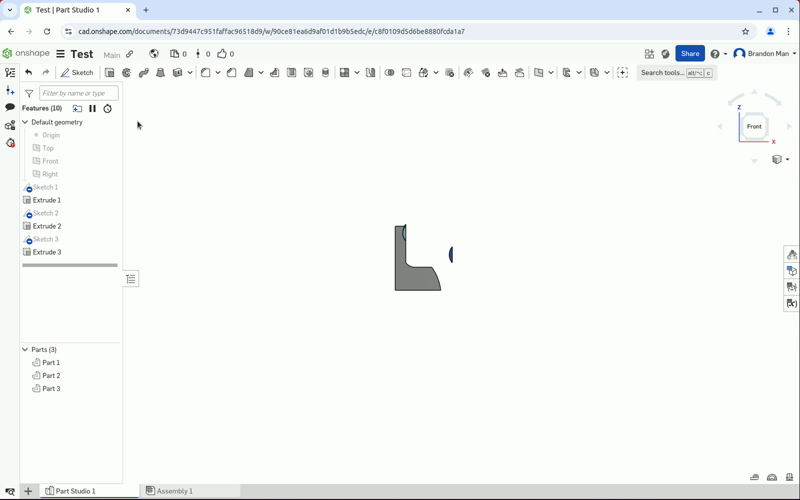
key(shift+h)
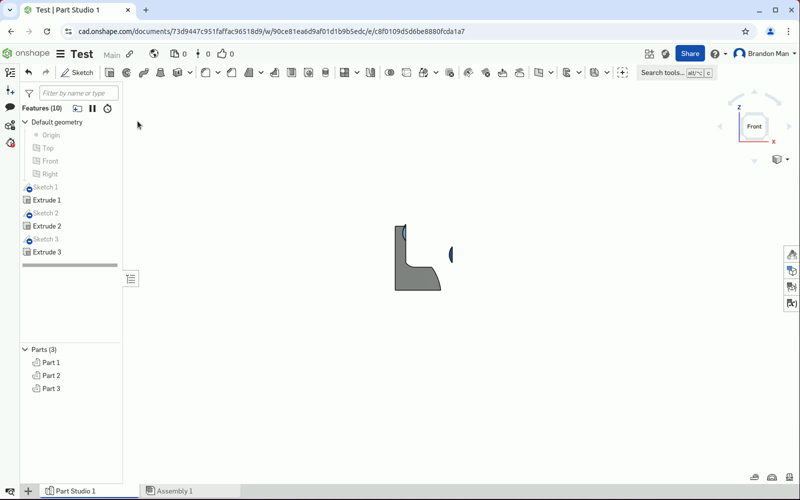
key(shift+h)
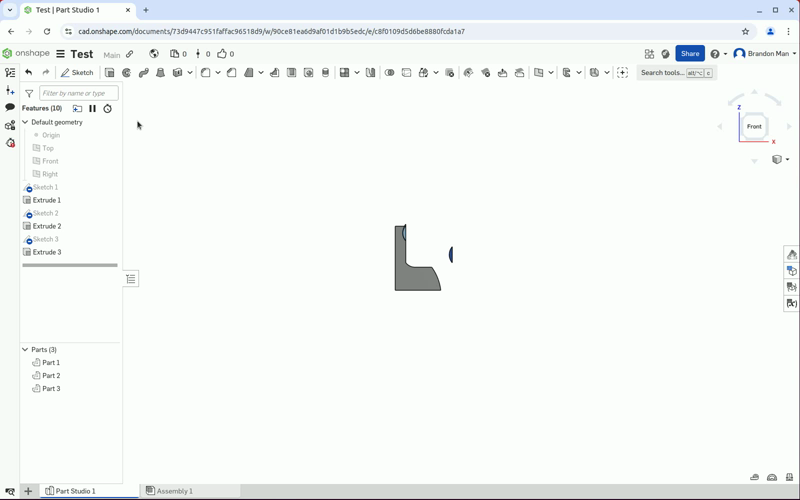
mouse_move(73, 189)
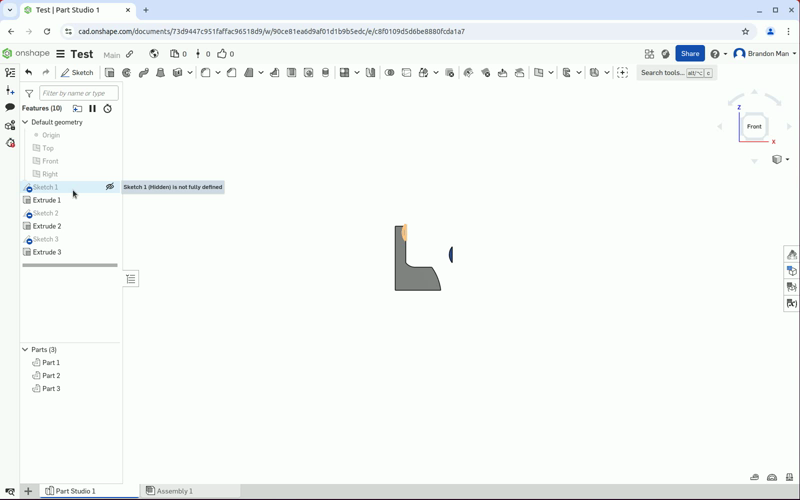
click(73, 189)
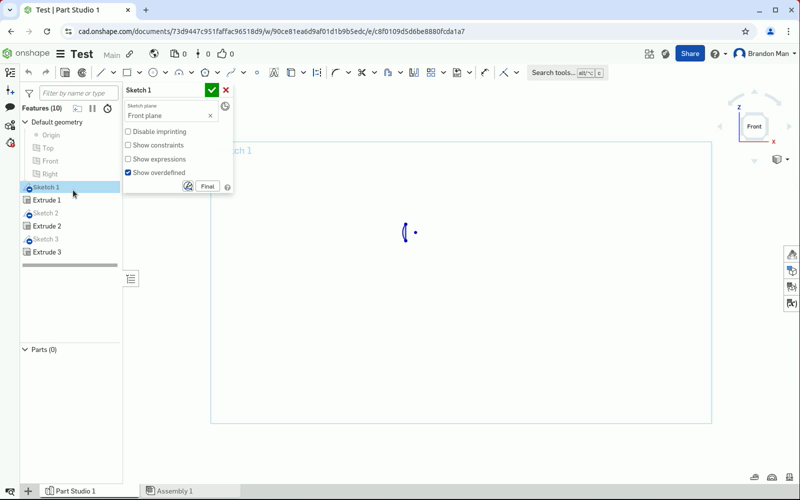
mouse_move(229, 92)
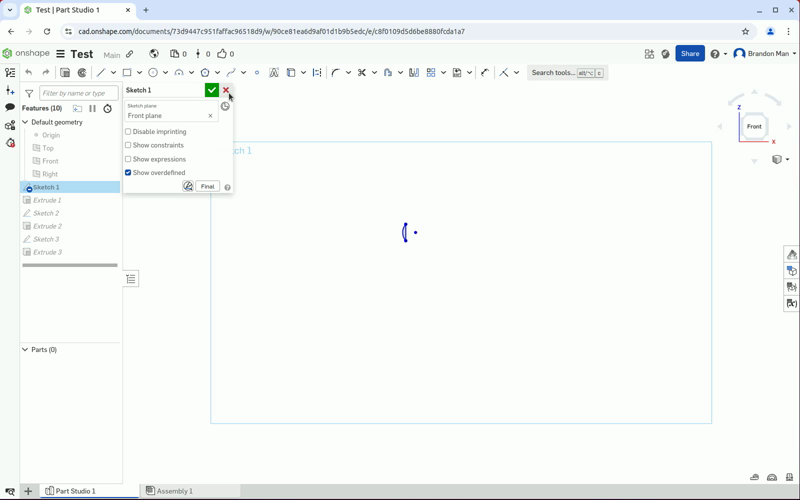
click(229, 92)
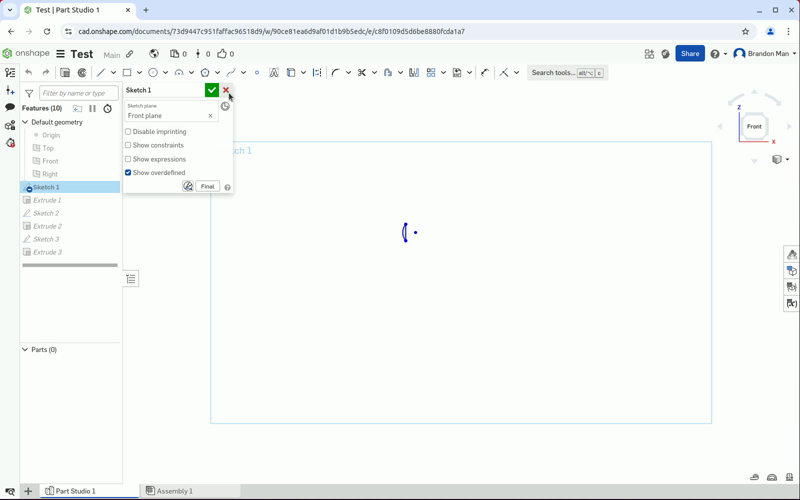
key(shift+s)
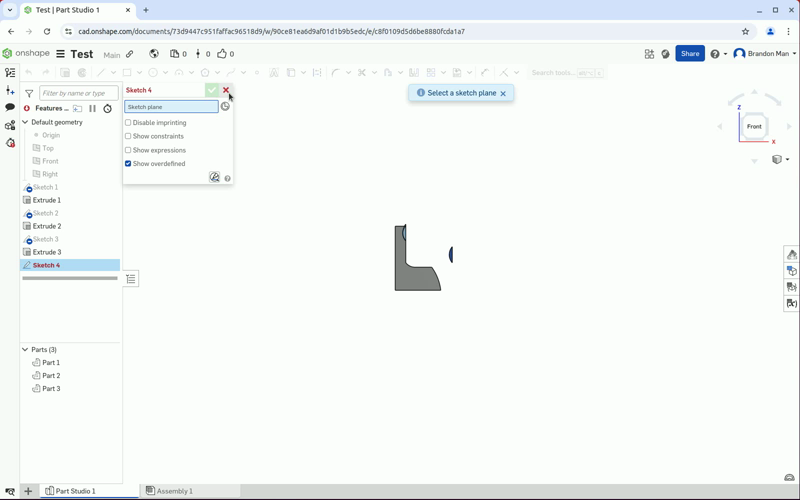
mouse_move(73, 163)
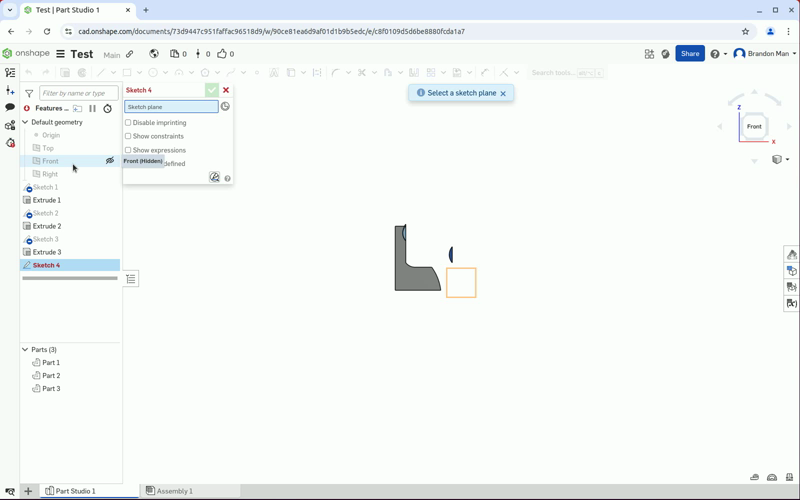
click(73, 163)
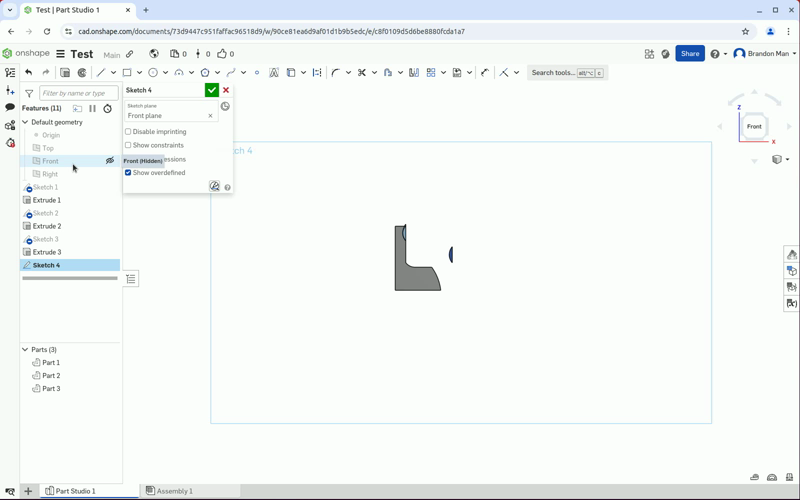
mouse_move(73, 352)
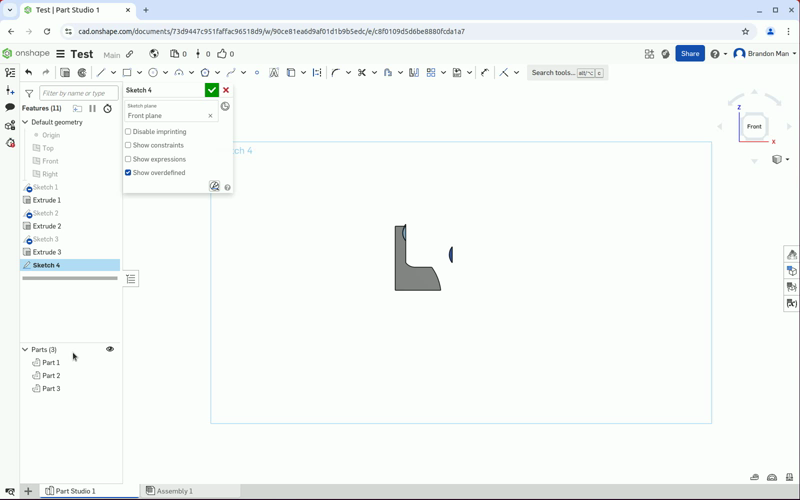
key(y)
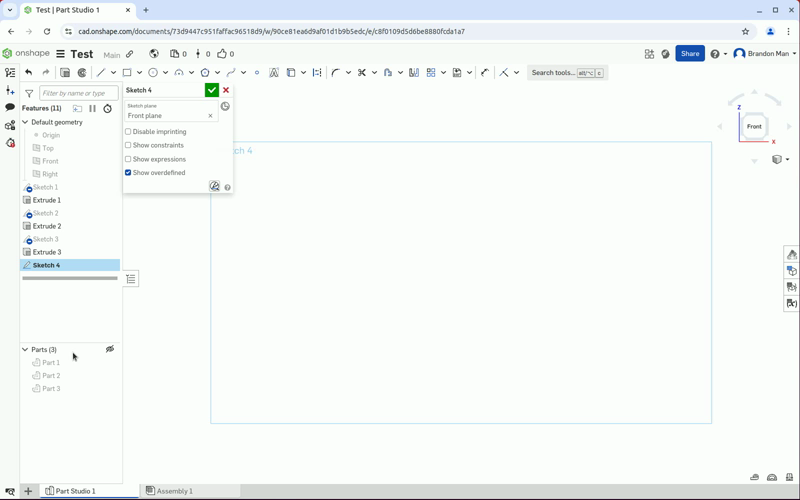
key(l)
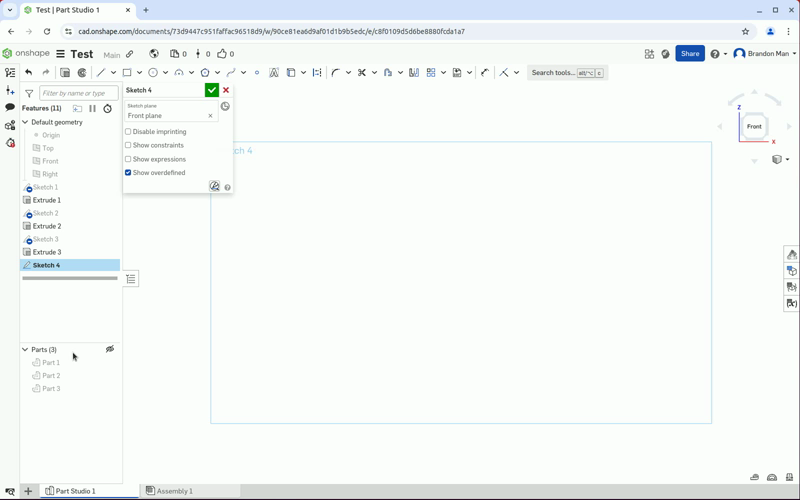
key_down(shift)
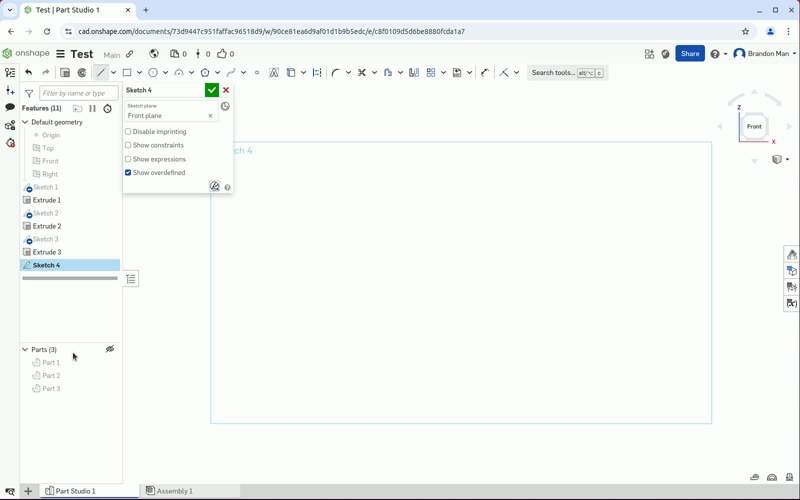
mouse_move(441, 311)
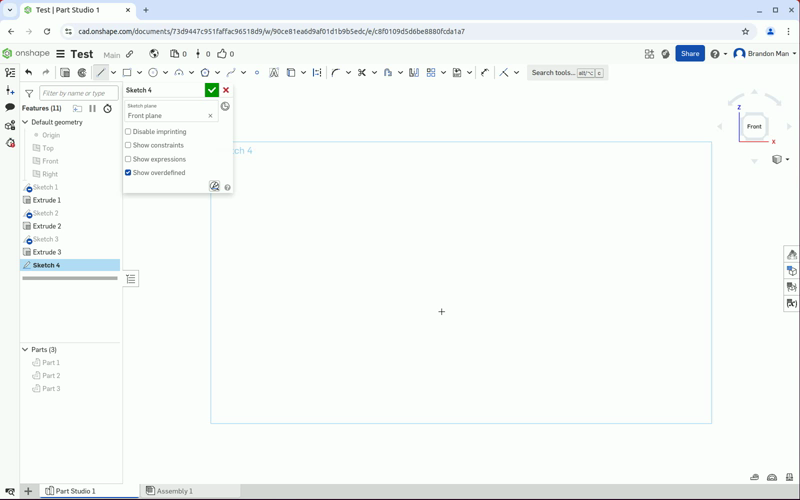
click(441, 311)
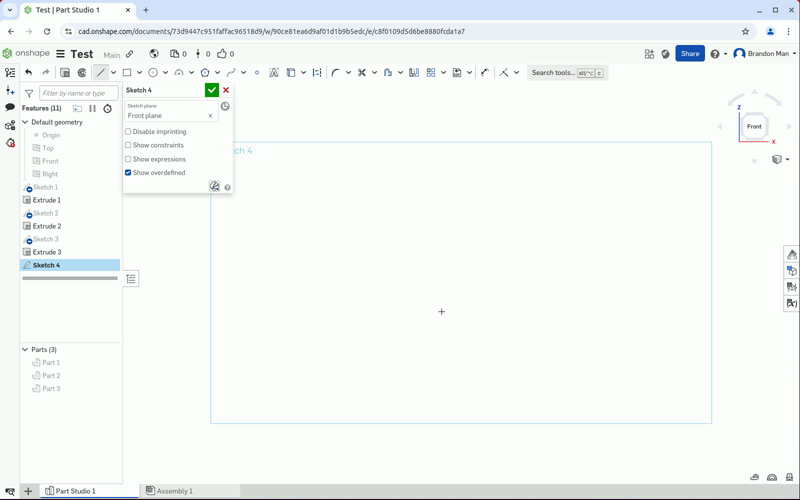
key_up(shift)
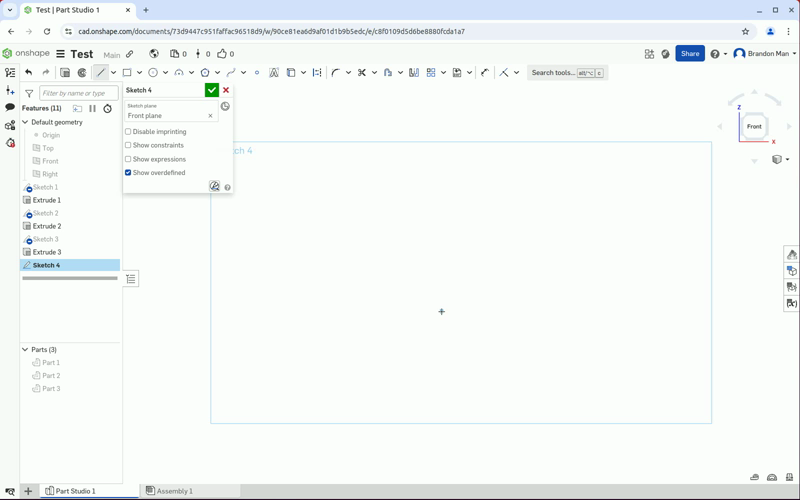
key_down(shift)
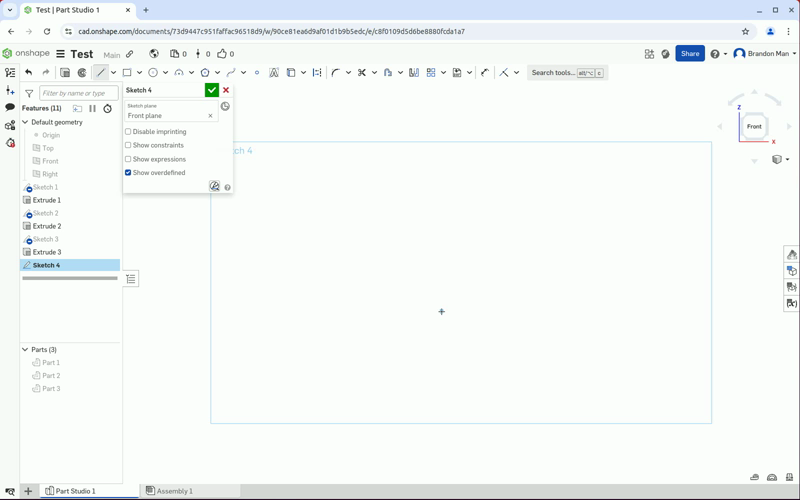
mouse_move(471, 311)
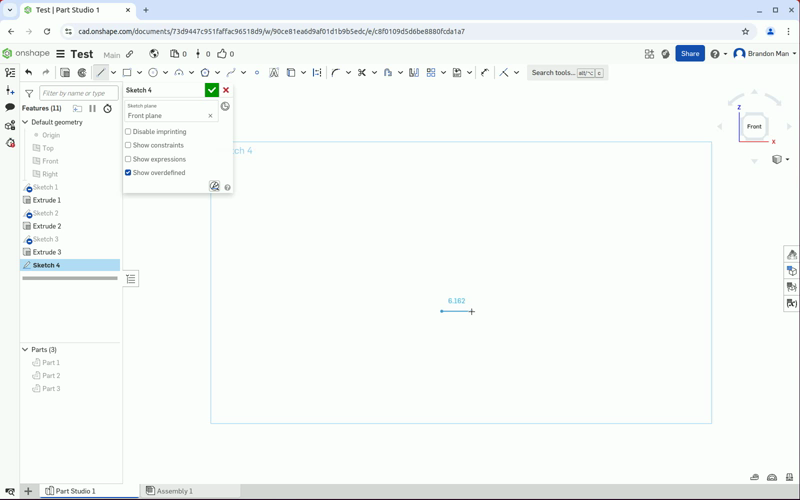
mouse_move(479, 311)
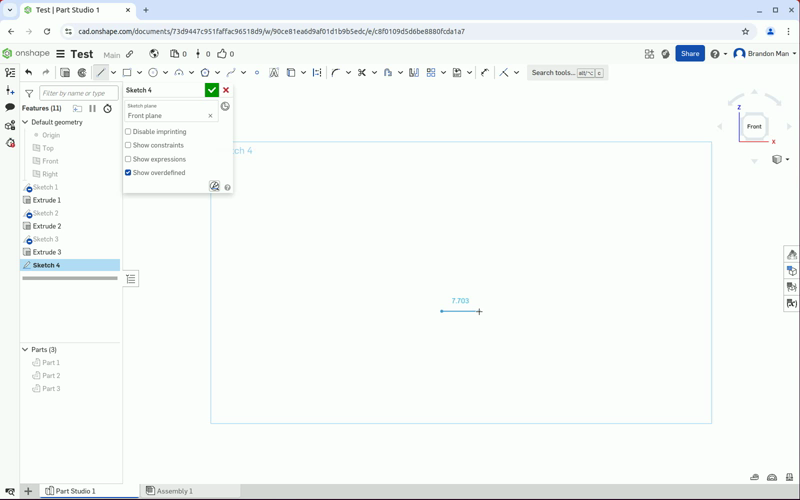
click(479, 311)
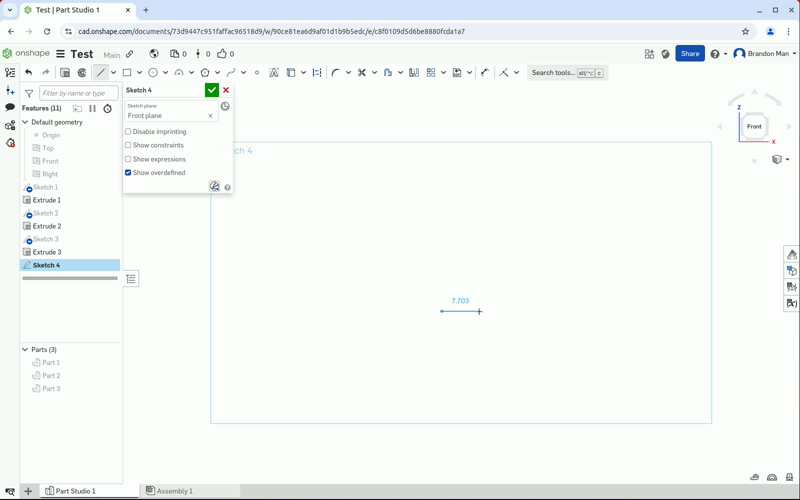
key_up(shift)
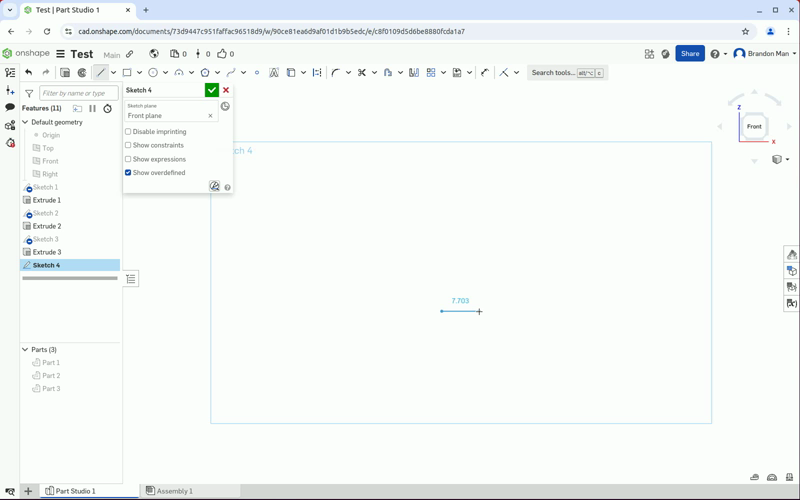
key_down(shift)
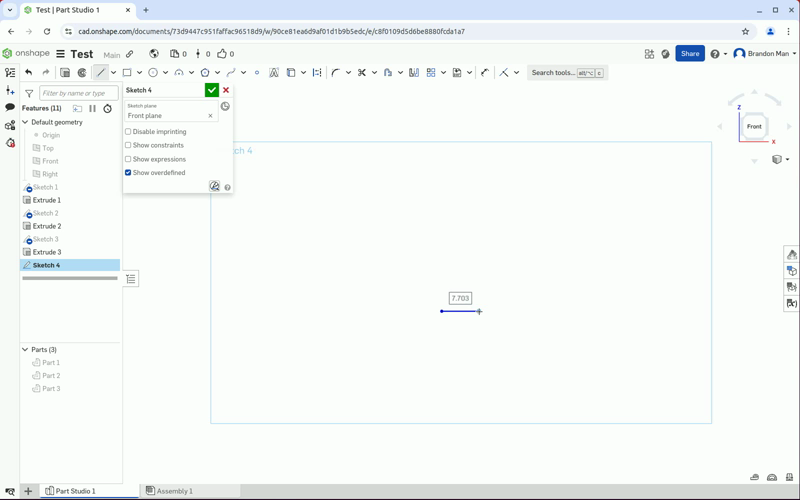
mouse_move(509, 311)
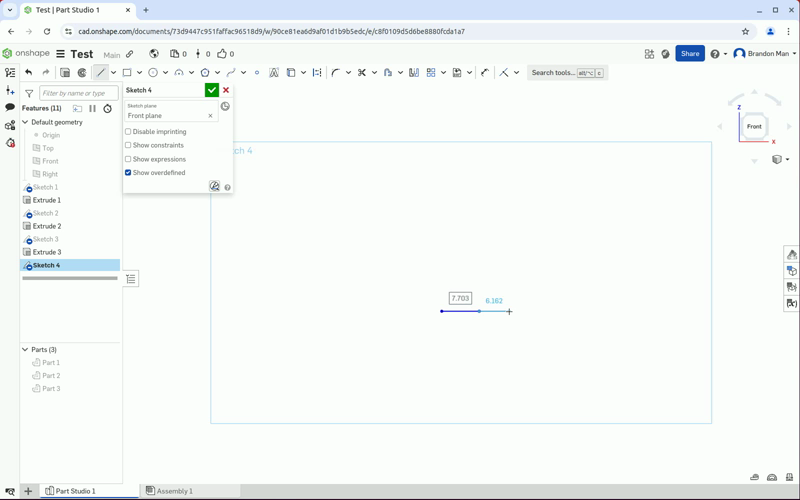
mouse_move(487, 311)
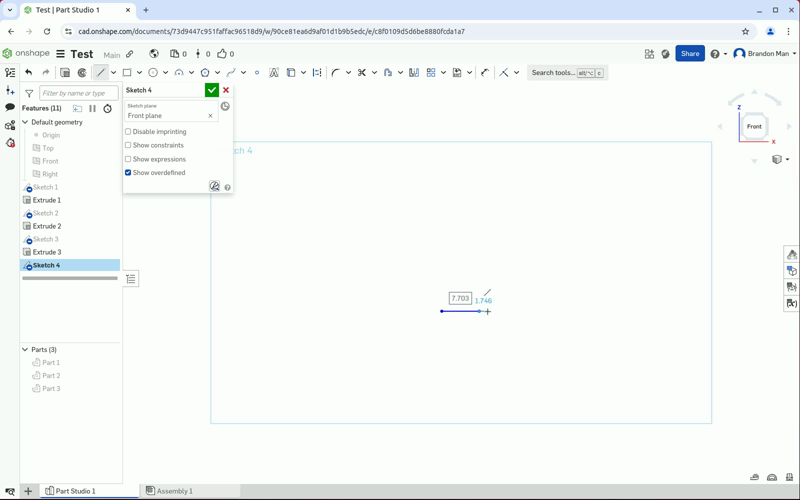
click(487, 311)
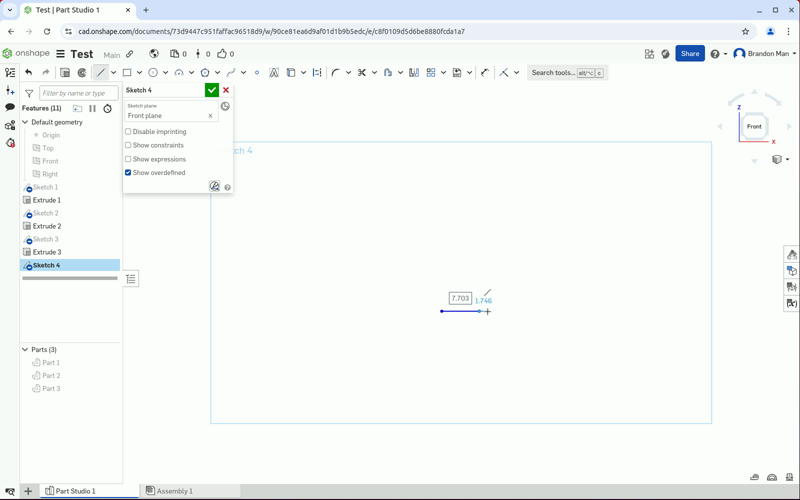
key_up(shift)
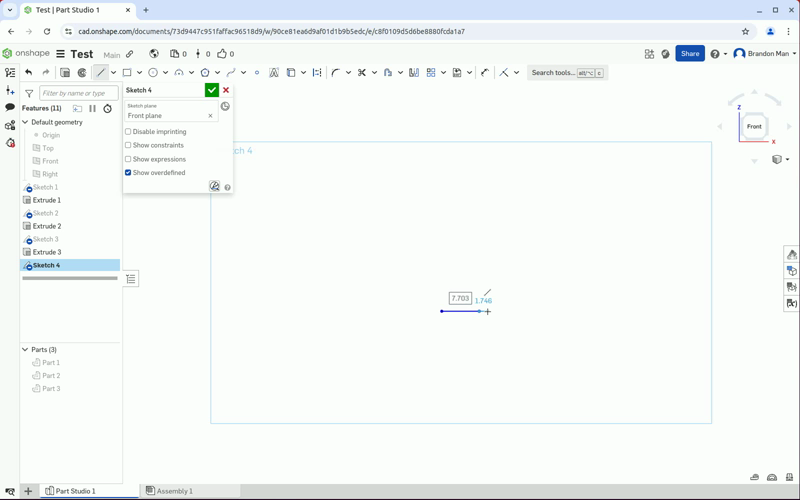
key(esc)
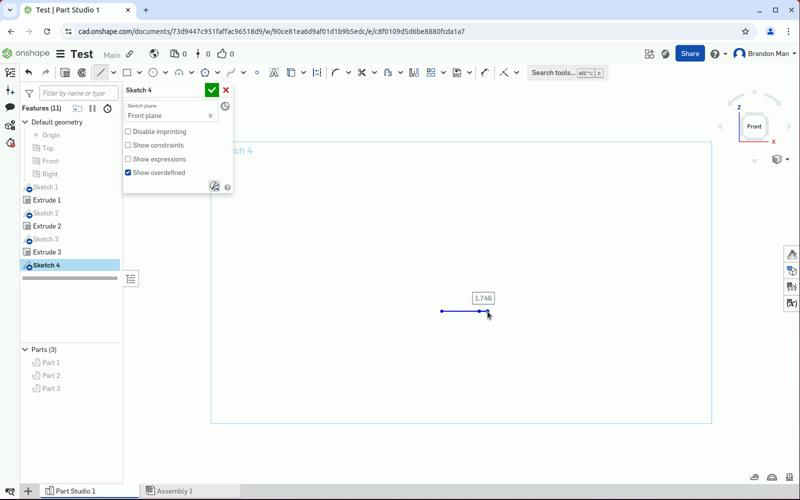
key(a)
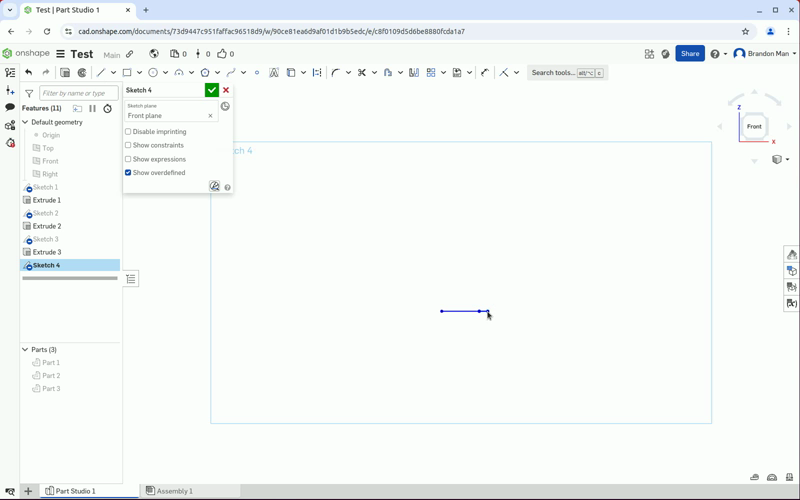
mouse_move(487, 311)
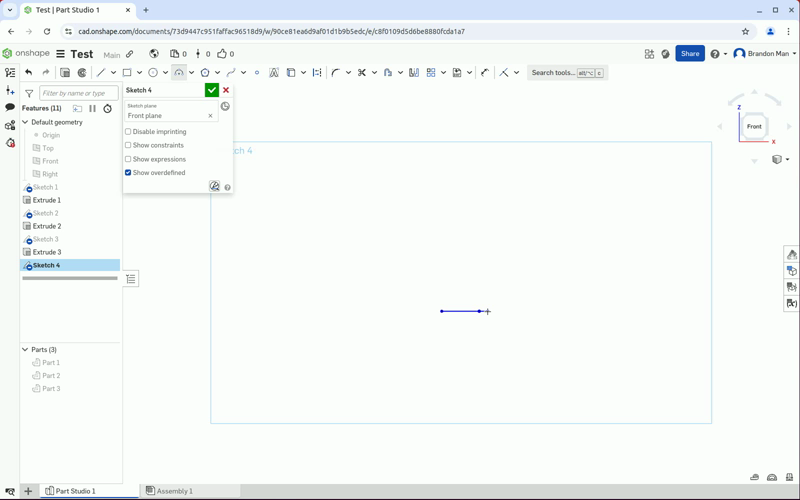
click(487, 311)
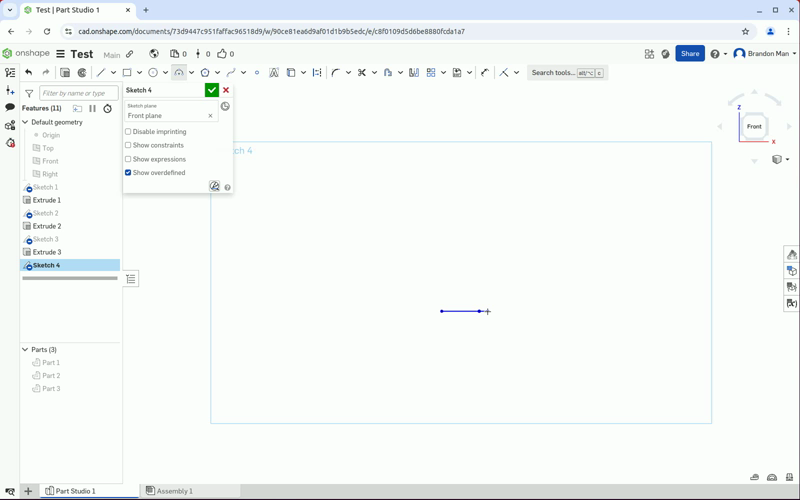
key_down(shift)
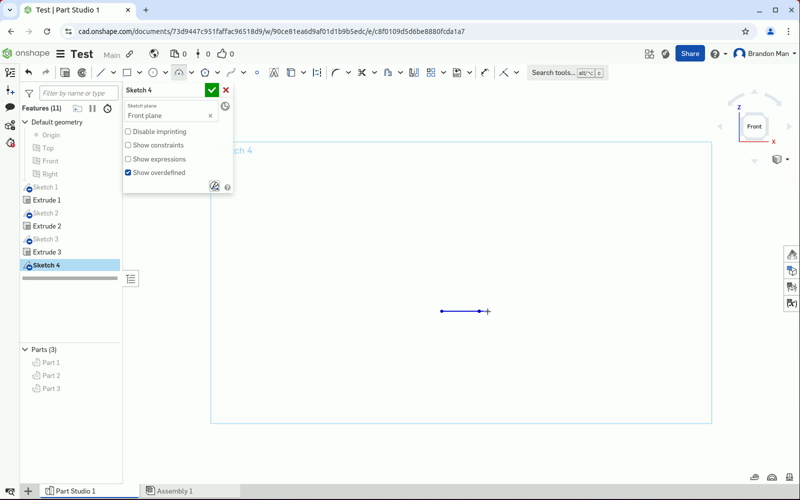
mouse_move(479, 288)
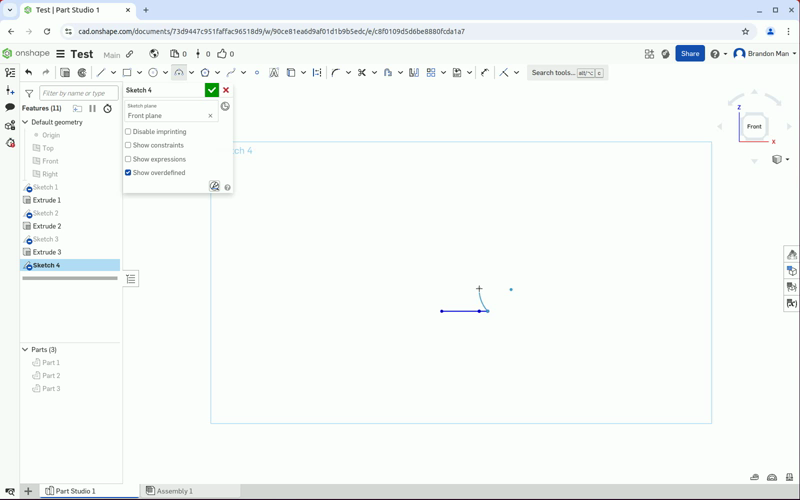
click(479, 288)
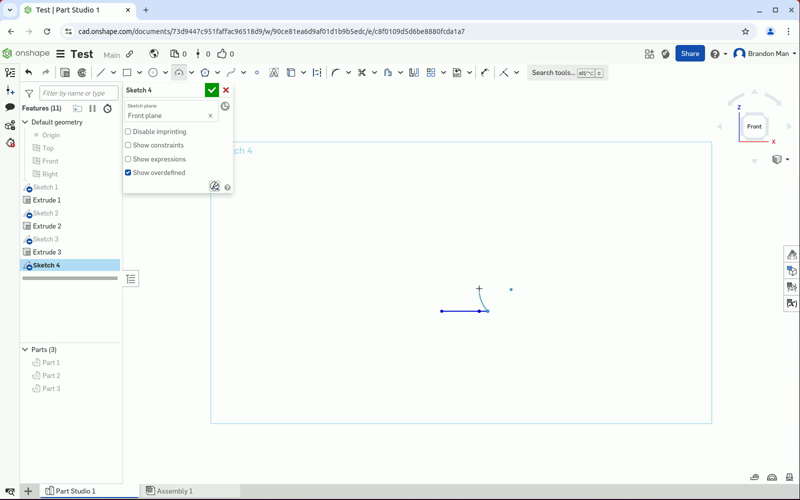
mouse_move(484, 299)
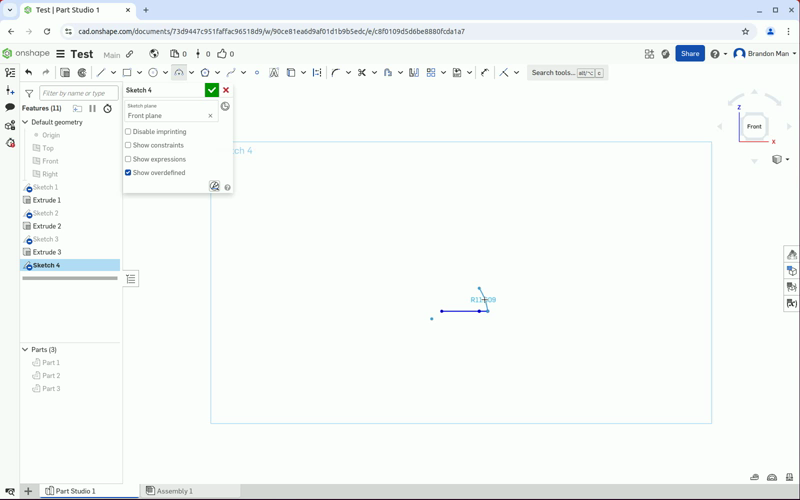
click(484, 299)
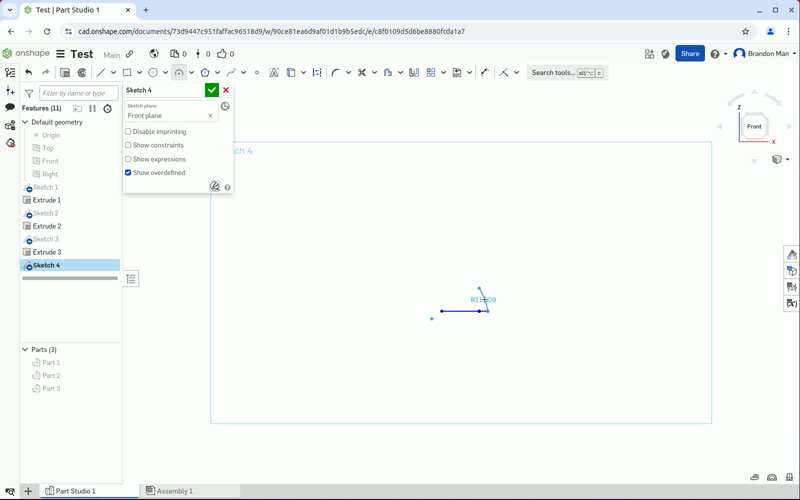
key_up(shift)
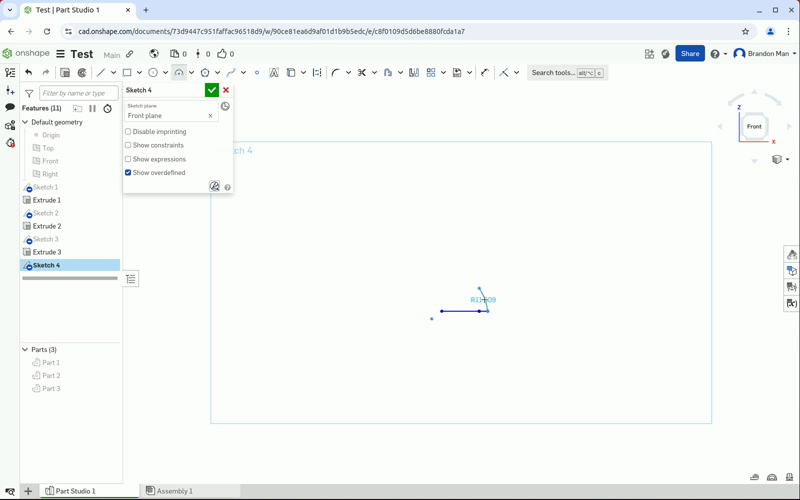
key(esc)
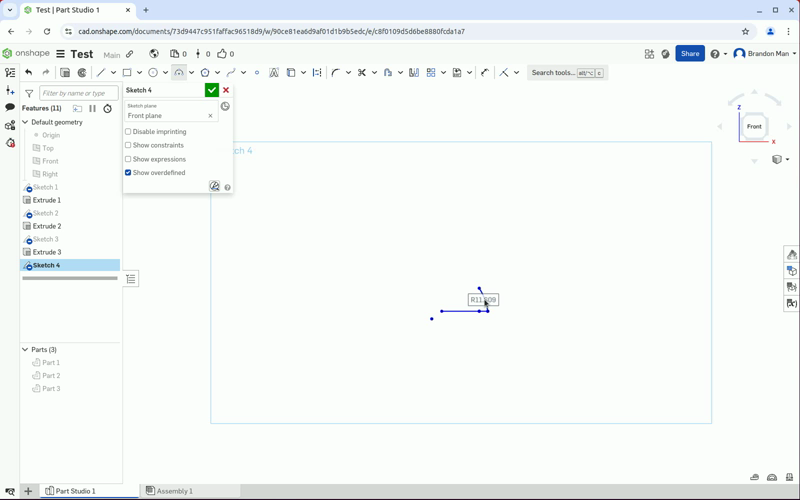
key(l)
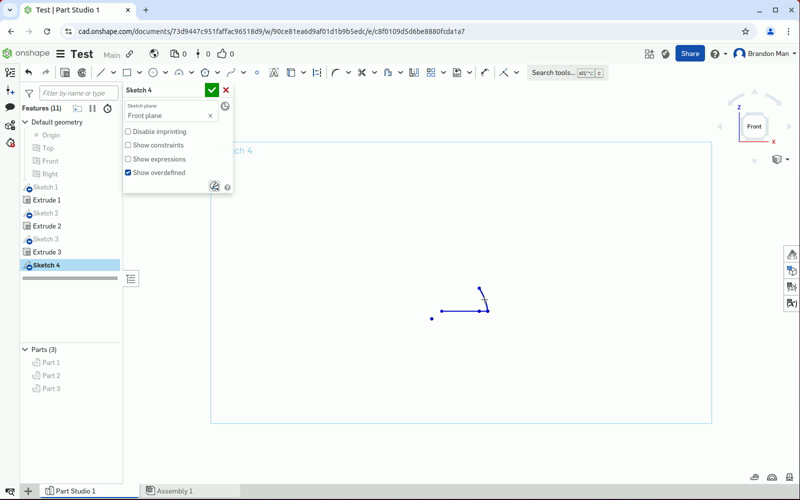
mouse_move(479, 288)
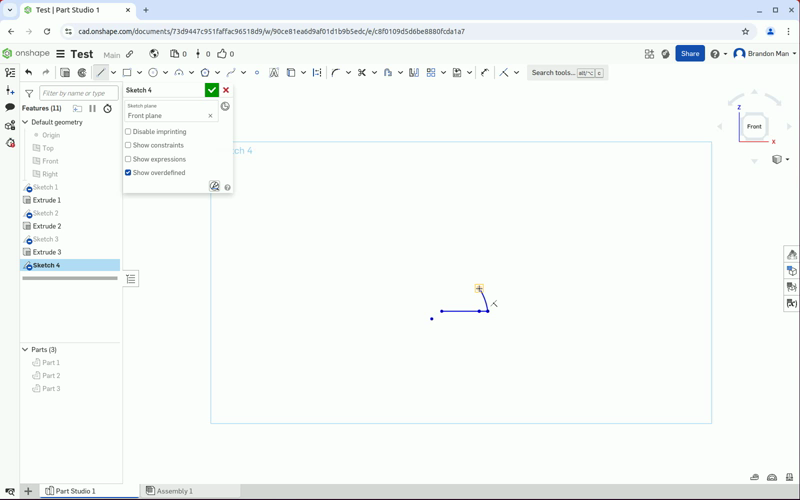
click(479, 288)
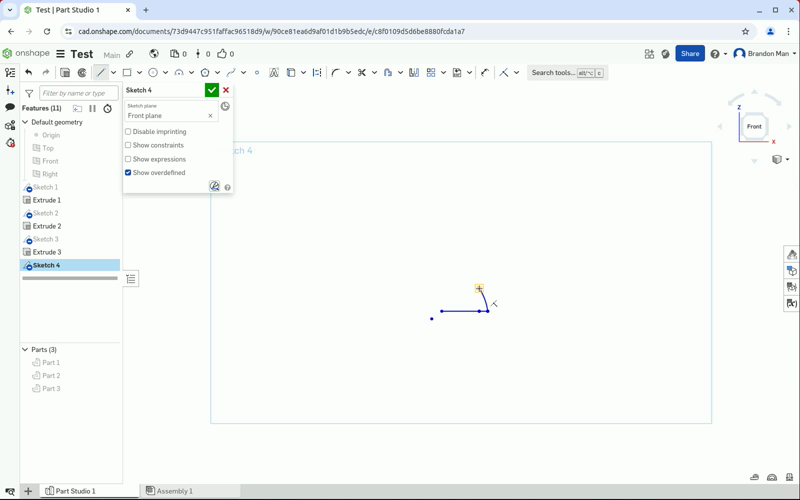
key_down(shift)
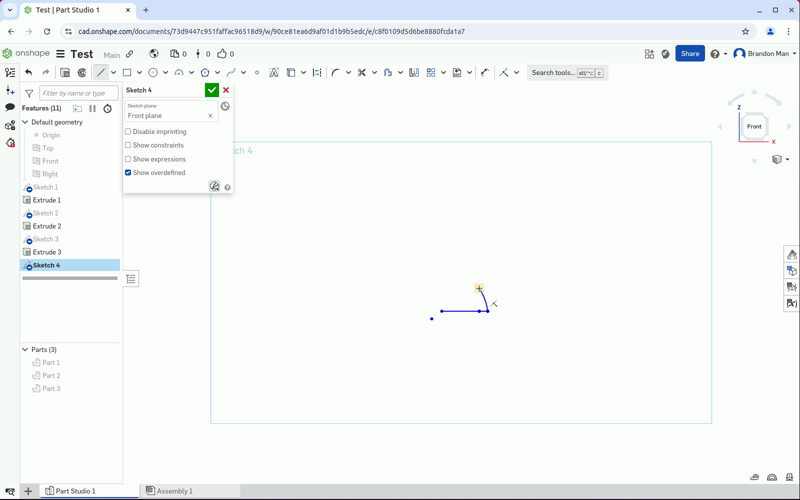
mouse_move(509, 288)
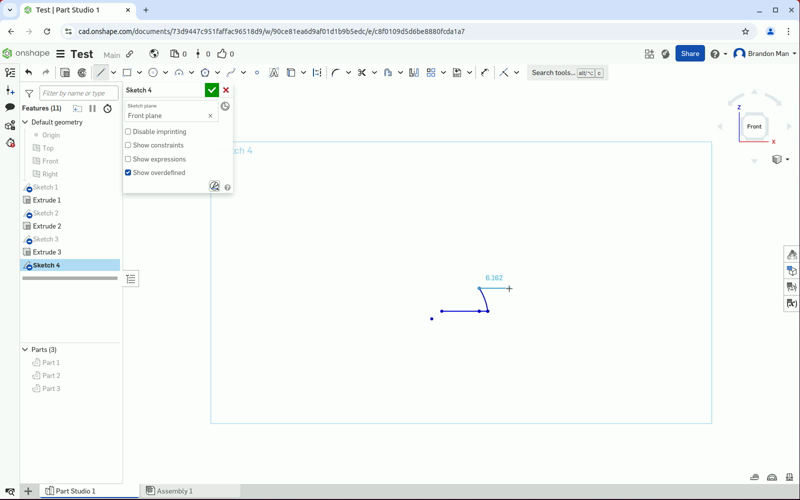
mouse_move(461, 288)
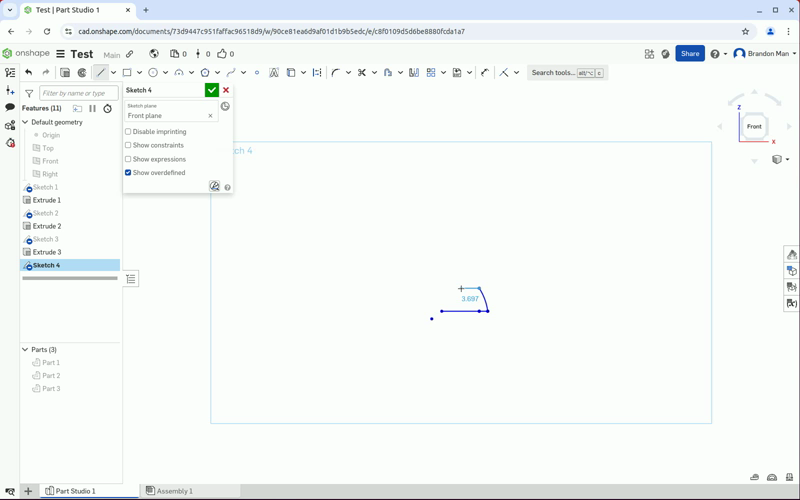
click(461, 288)
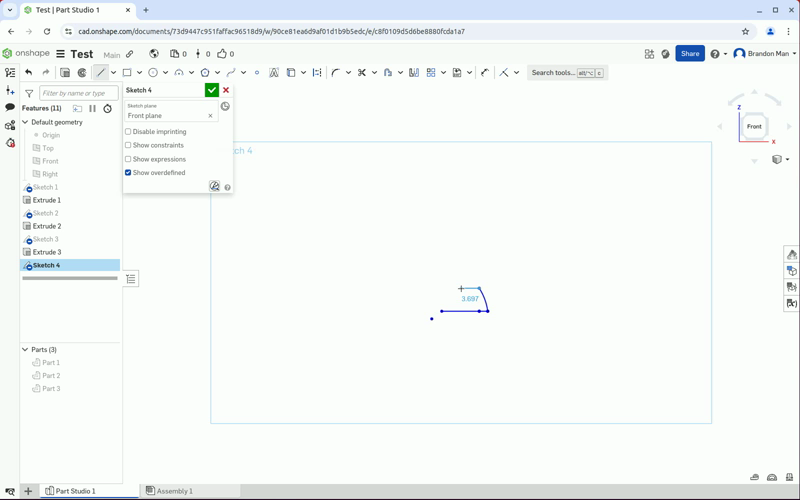
key_up(shift)
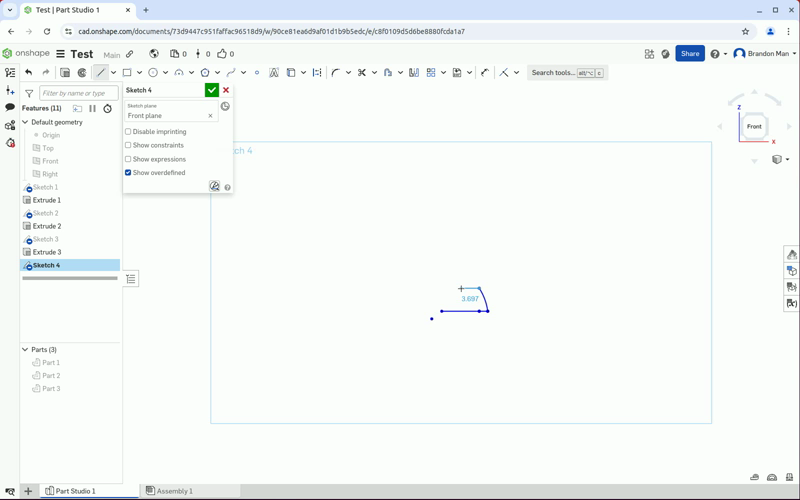
key(esc)
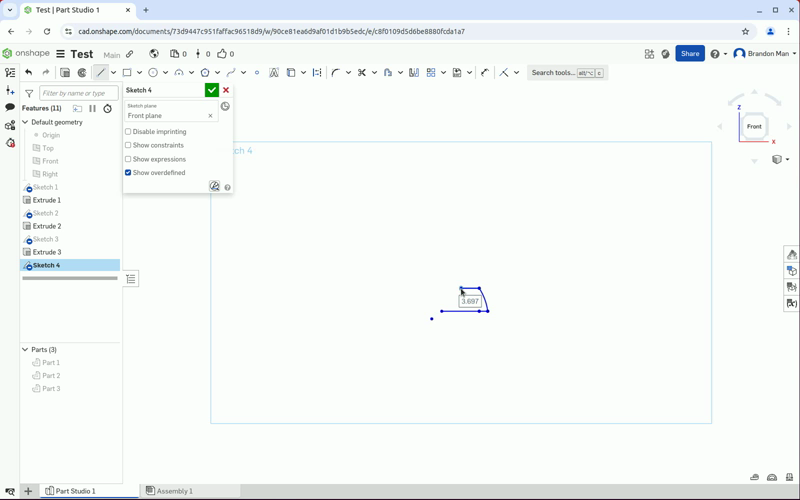
key(a)
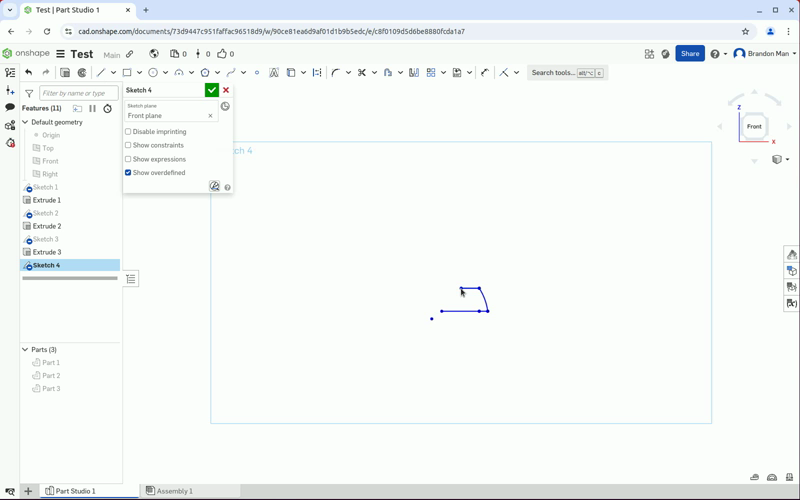
mouse_move(461, 288)
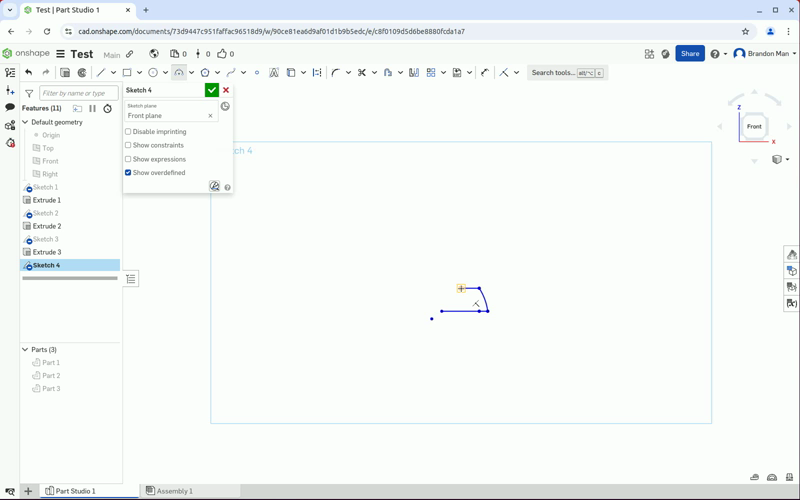
click(461, 288)
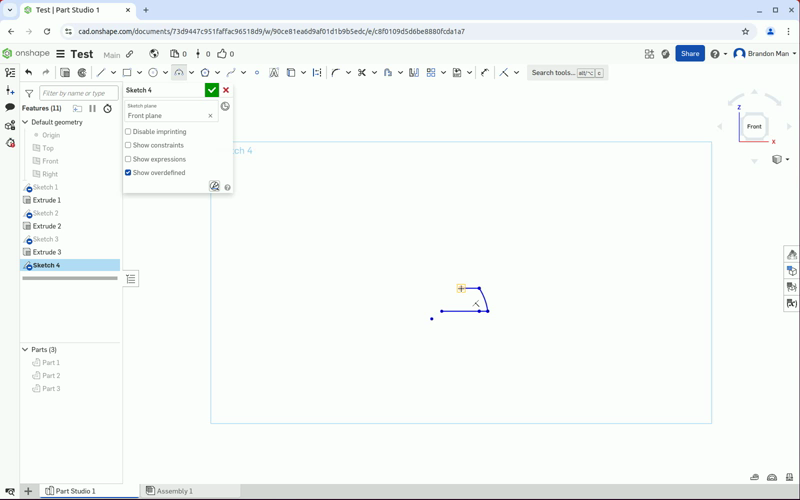
key_down(shift)
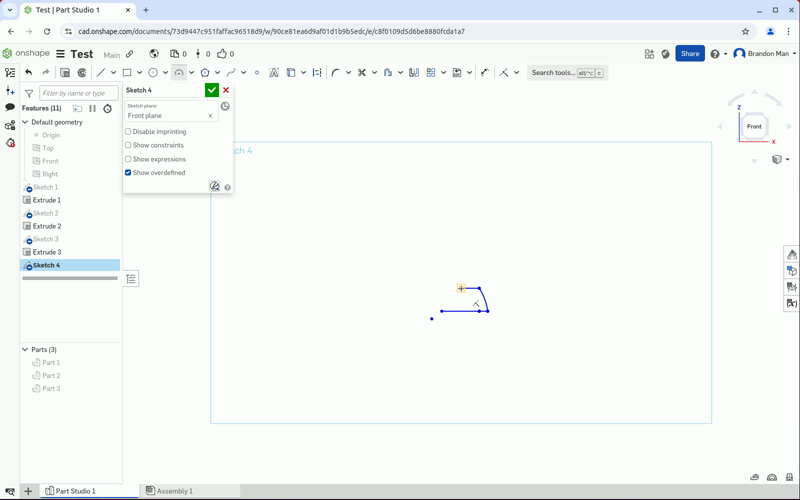
mouse_move(452, 283)
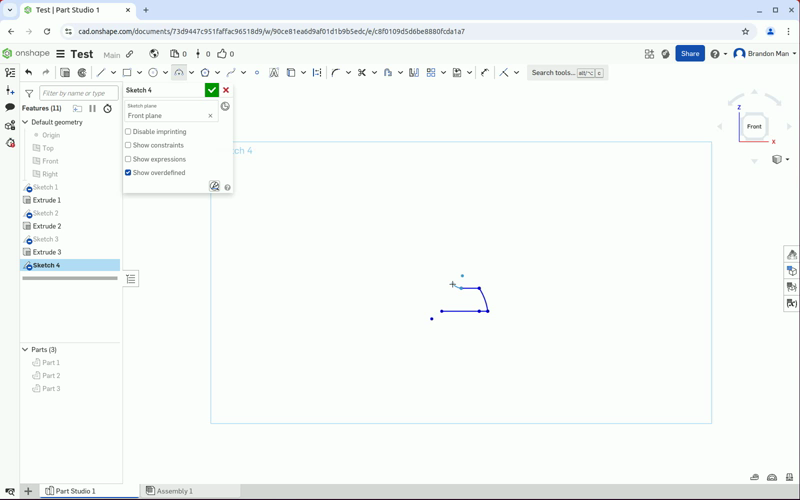
click(452, 283)
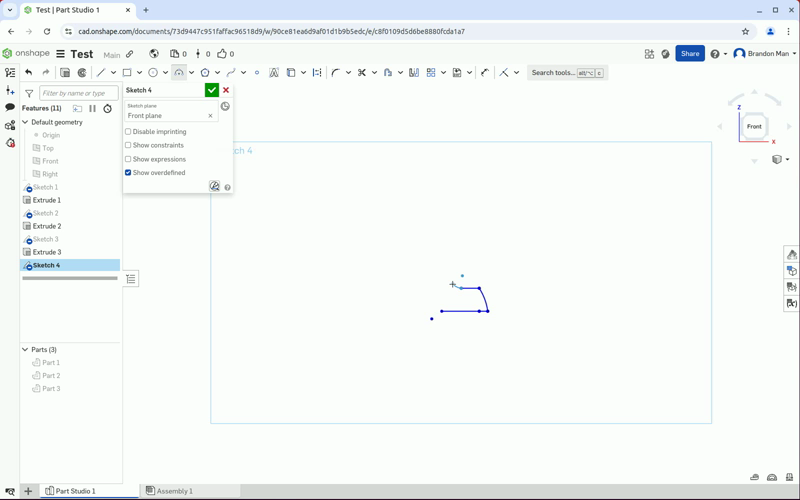
mouse_move(456, 287)
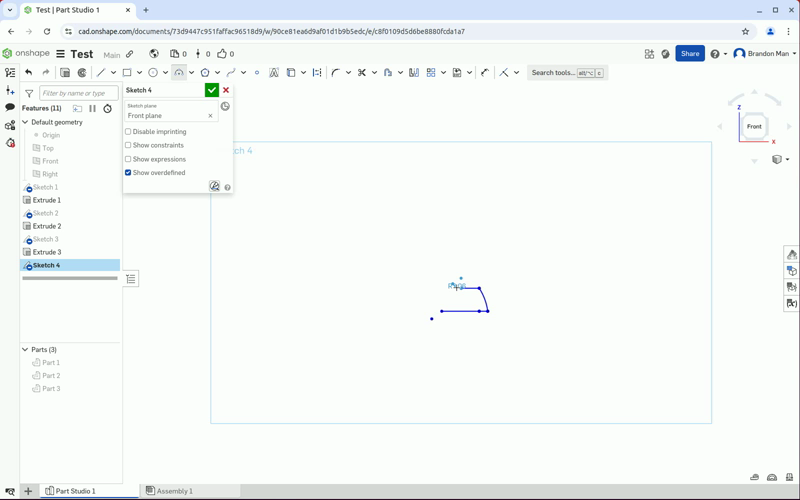
click(456, 287)
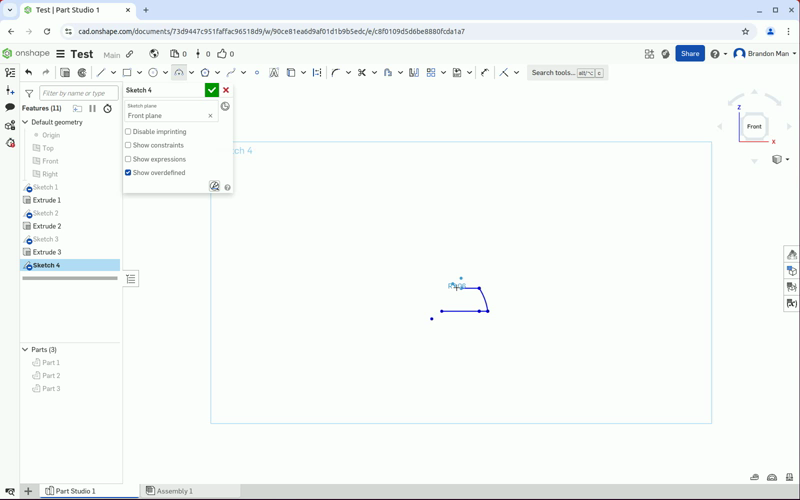
key_up(shift)
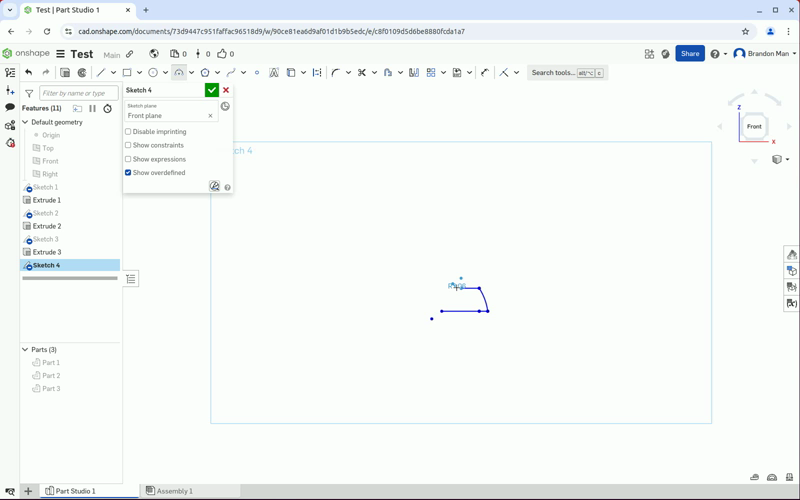
key(esc)
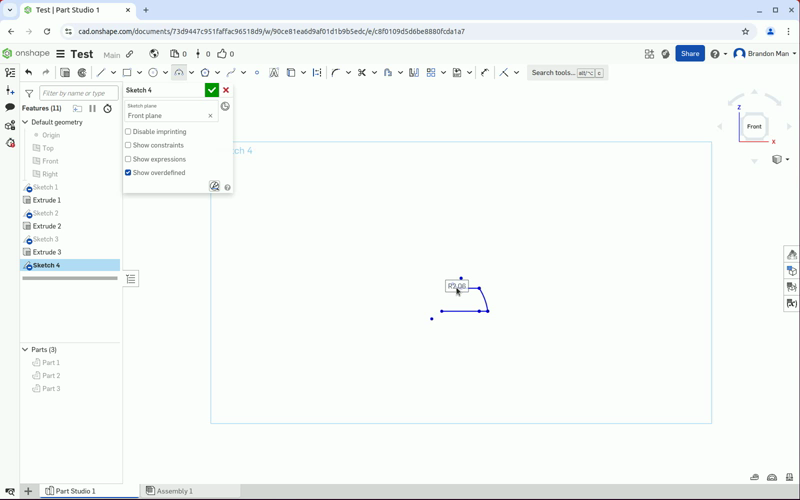
key(l)
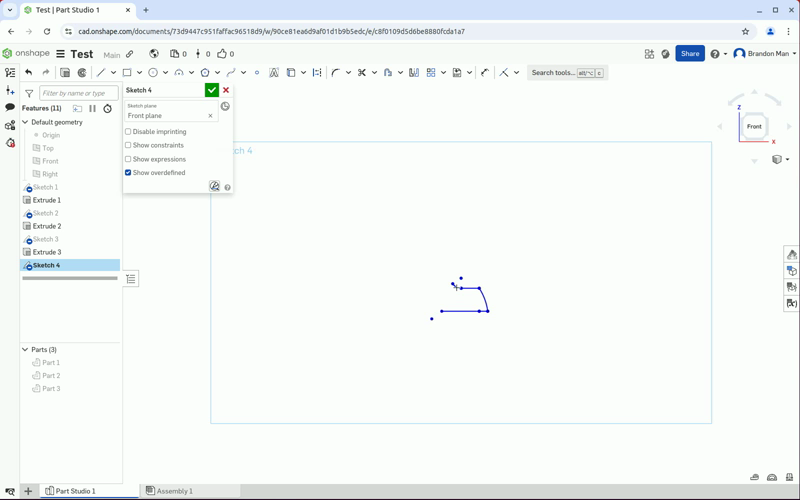
mouse_move(452, 283)
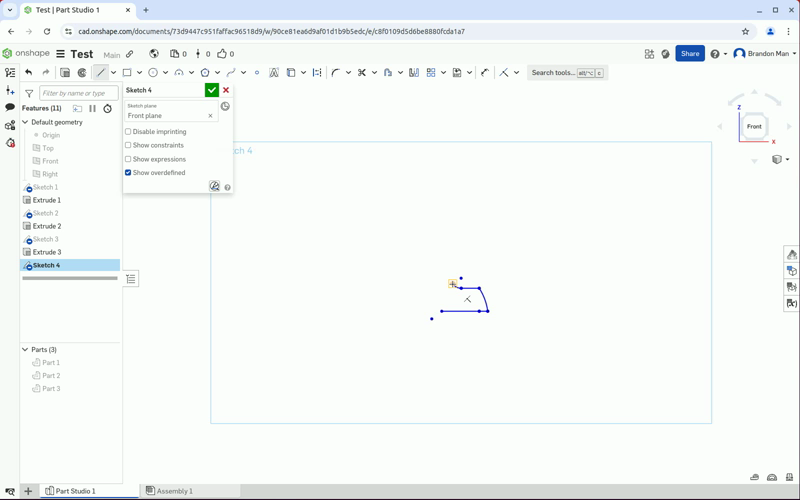
click(452, 283)
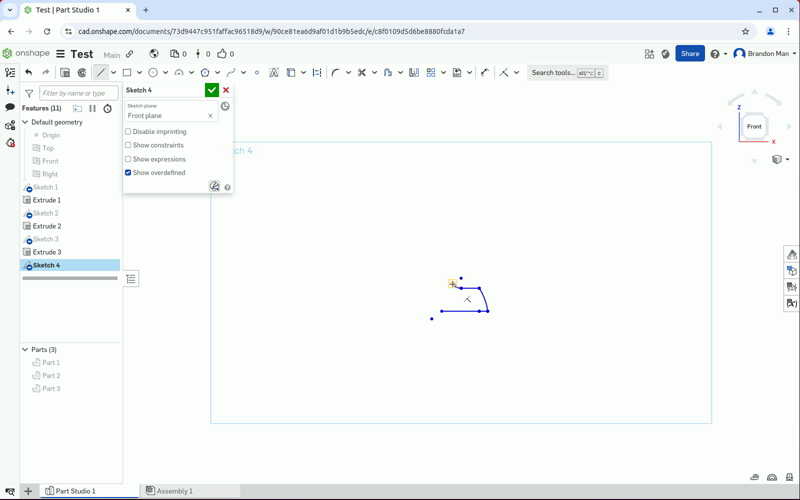
key_down(shift)
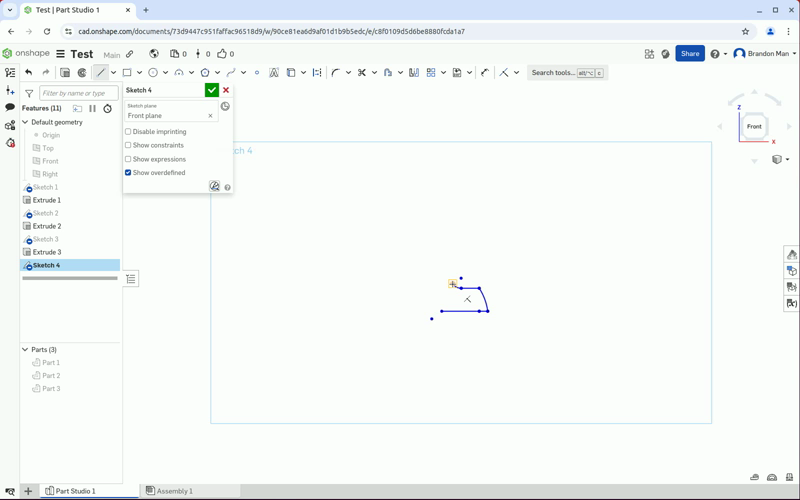
mouse_move(482, 283)
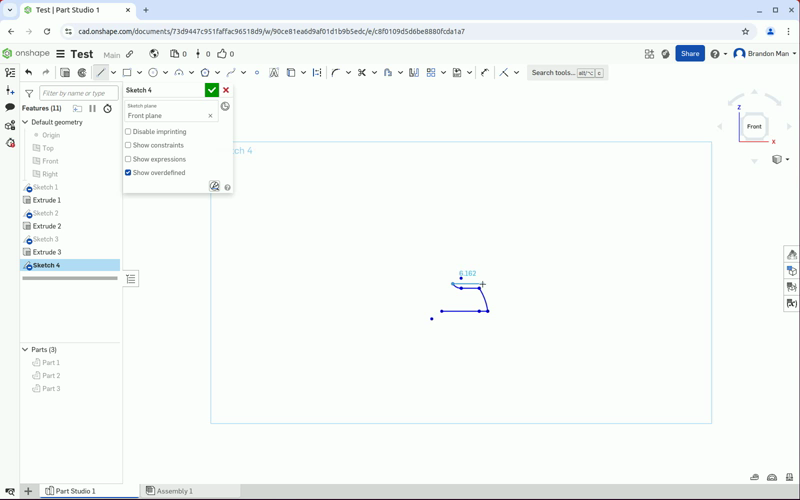
mouse_move(452, 262)
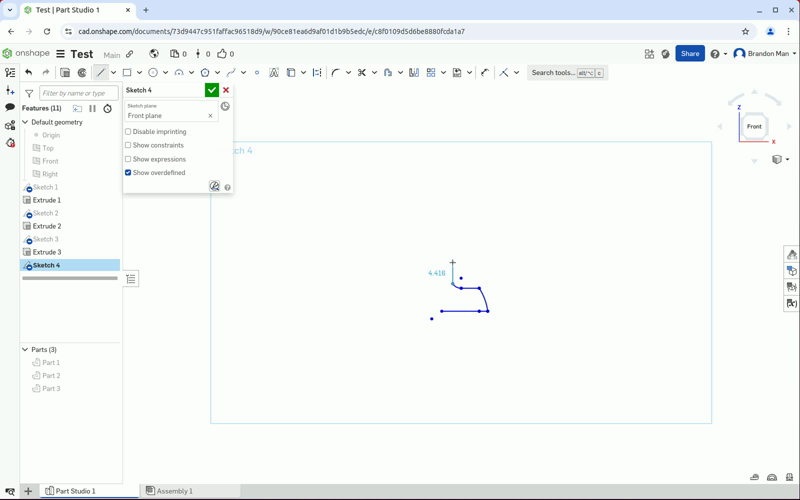
click(452, 262)
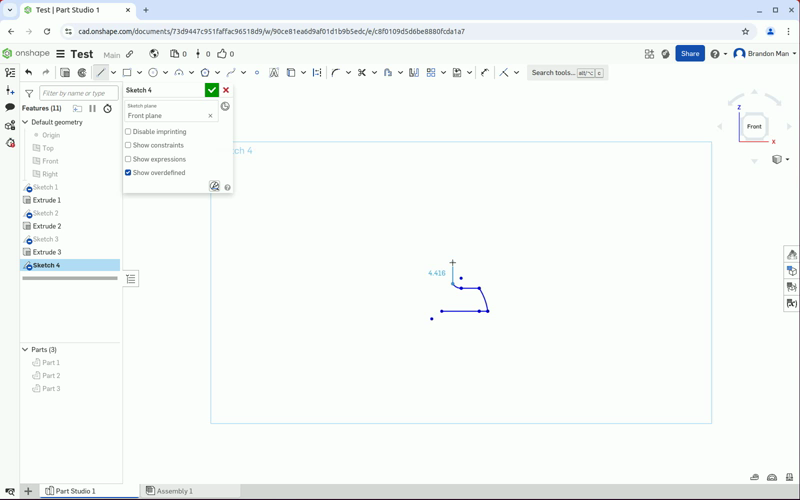
key_up(shift)
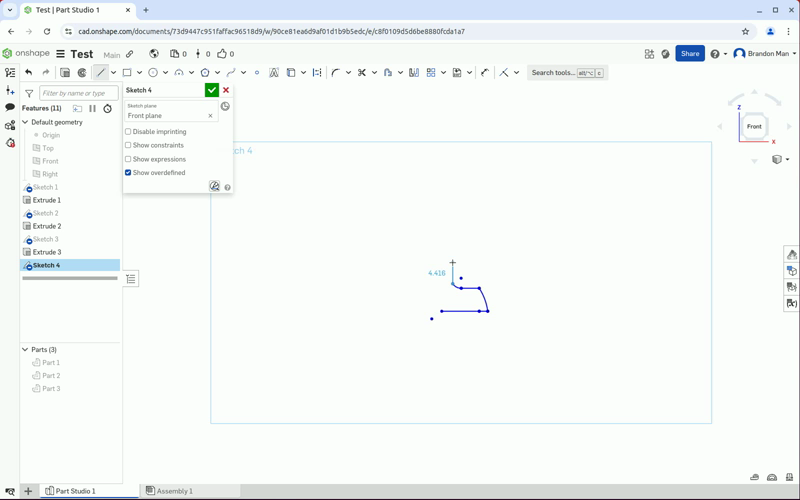
key(esc)
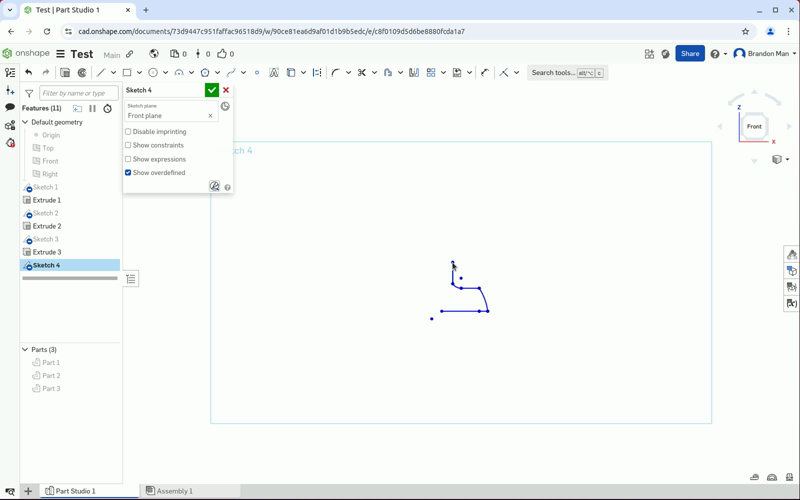
key(a)
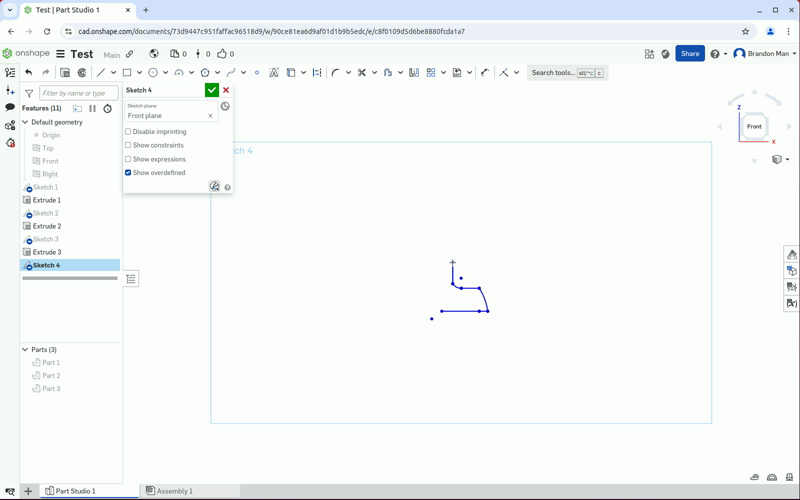
mouse_move(452, 262)
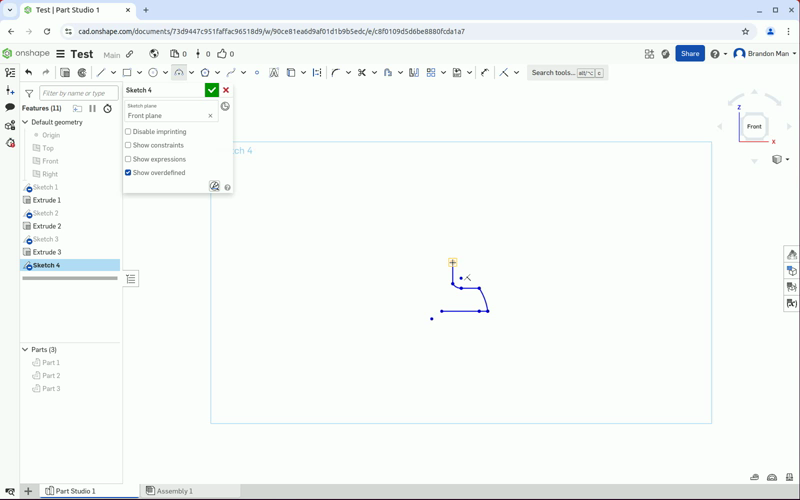
click(452, 262)
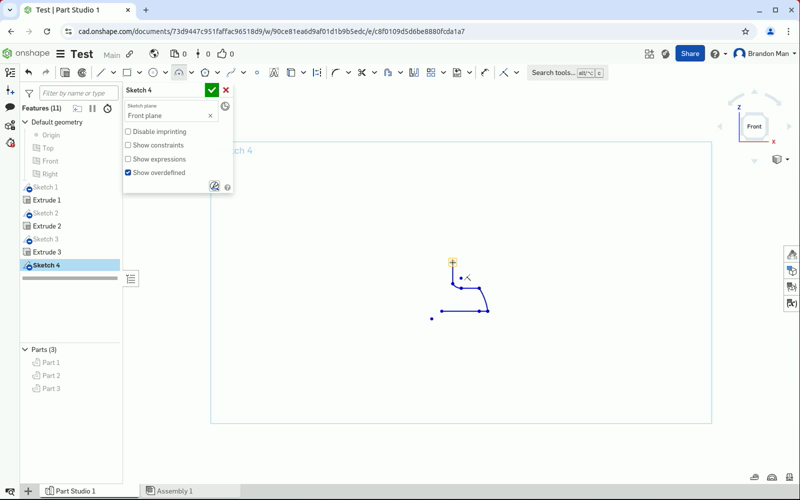
key_down(shift)
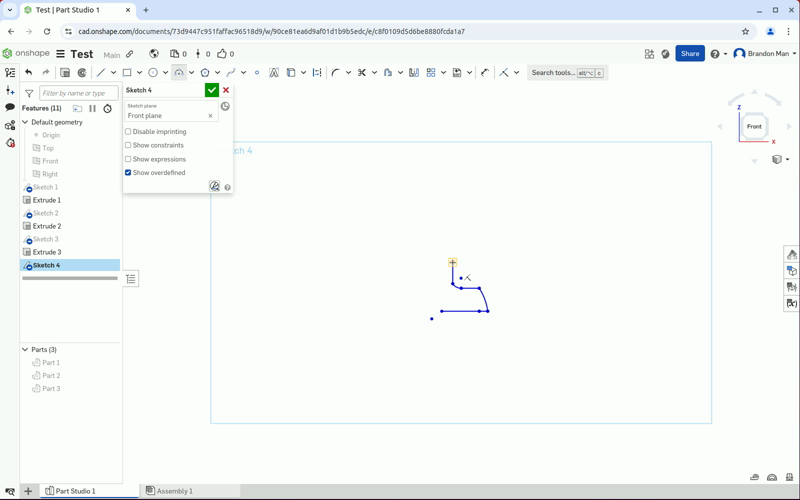
mouse_move(452, 247)
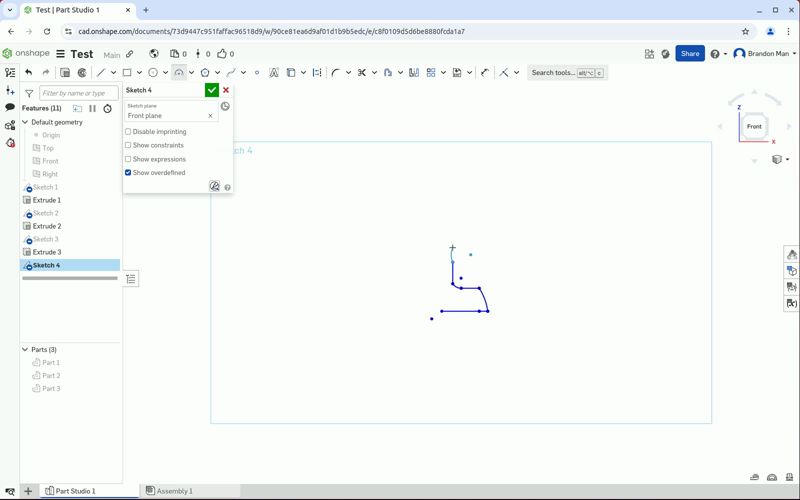
click(452, 247)
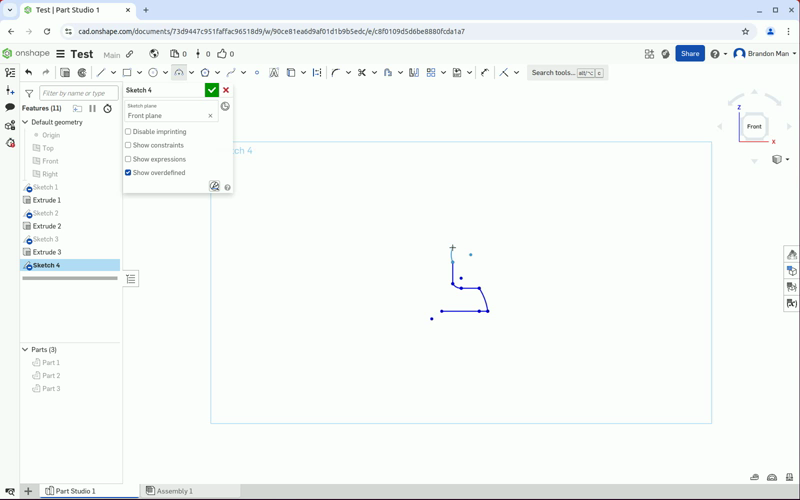
mouse_move(450, 254)
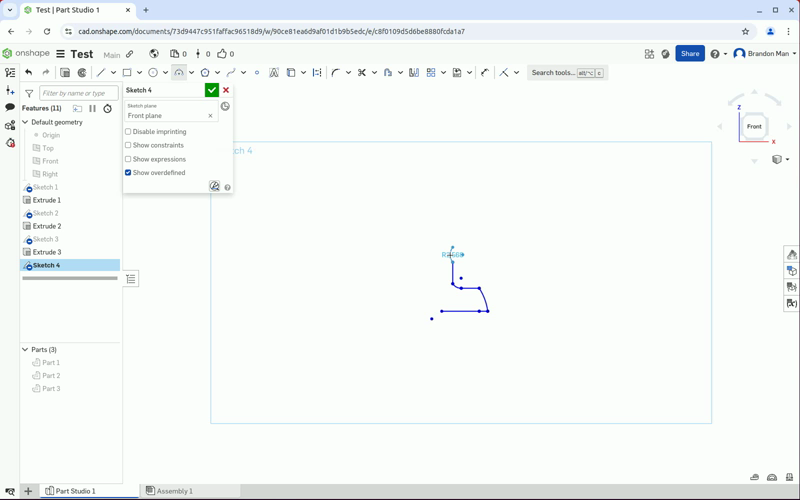
click(450, 254)
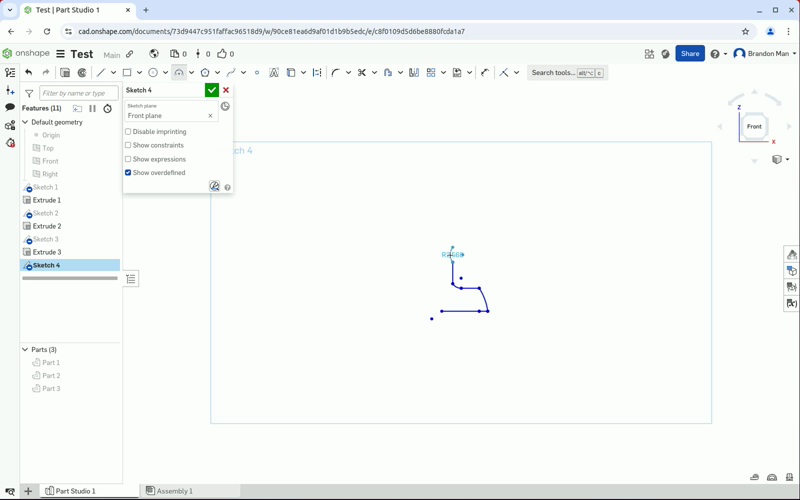
key_up(shift)
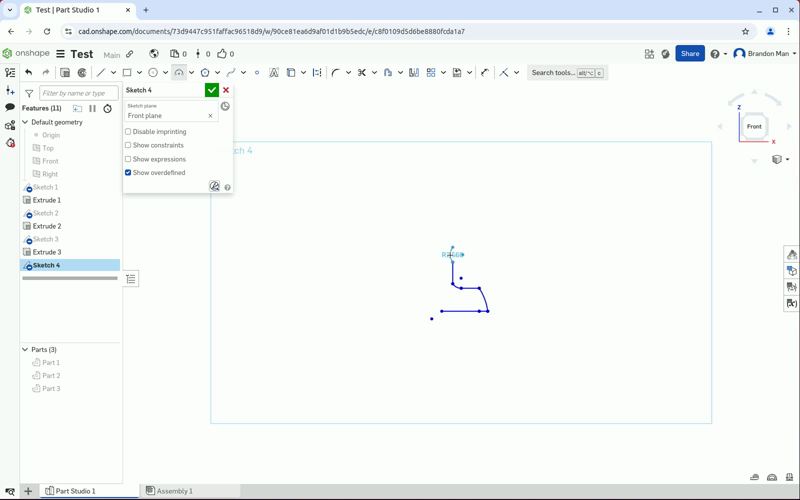
key(esc)
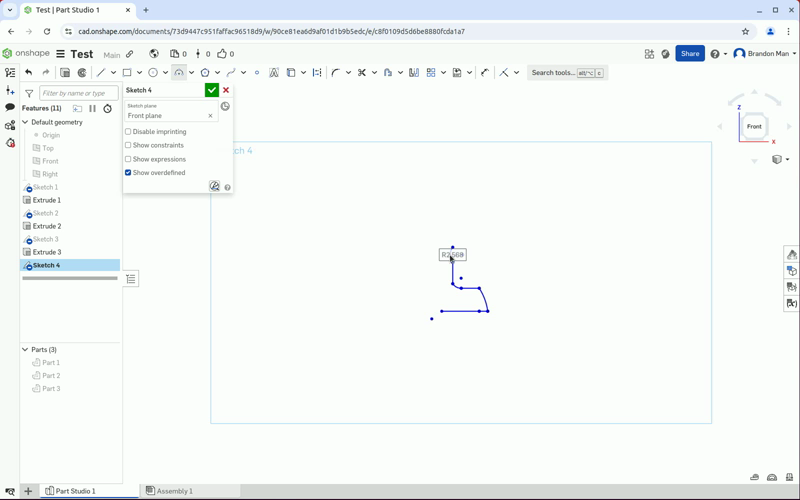
key(l)
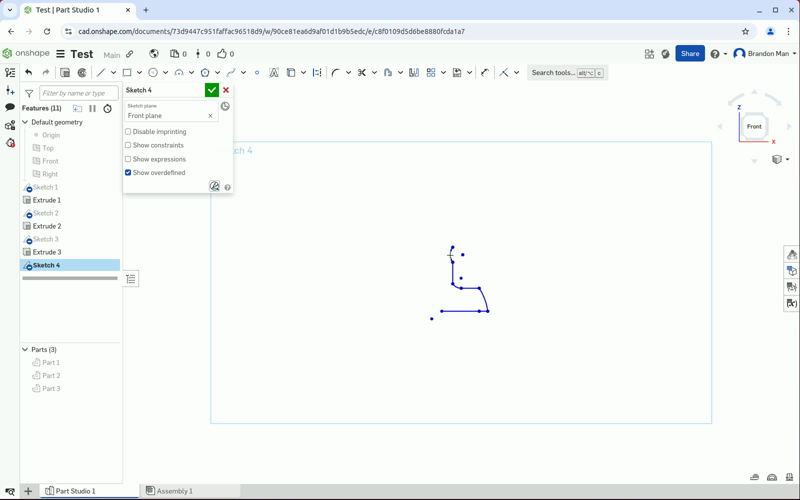
mouse_move(452, 247)
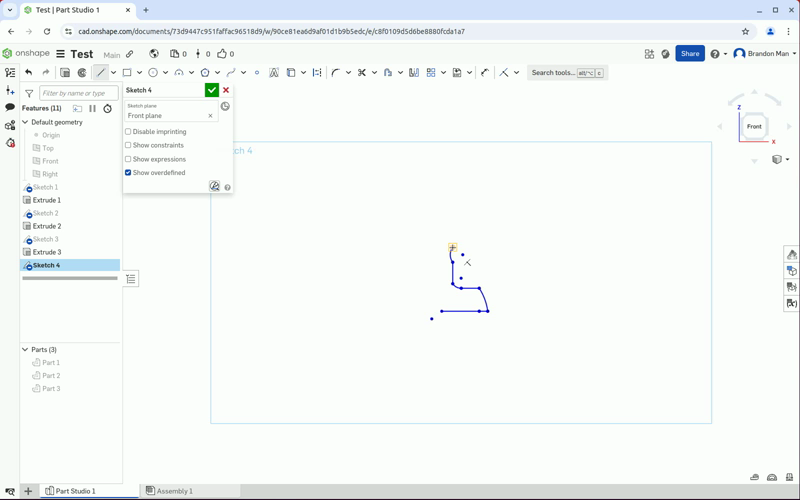
click(452, 247)
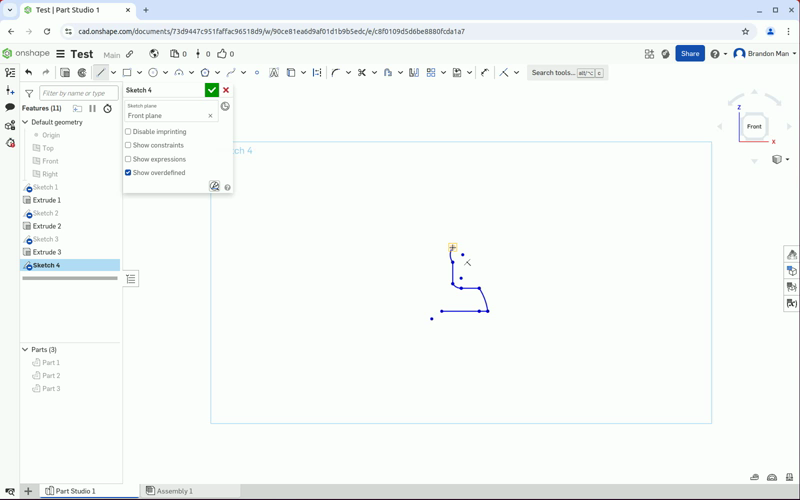
key_down(shift)
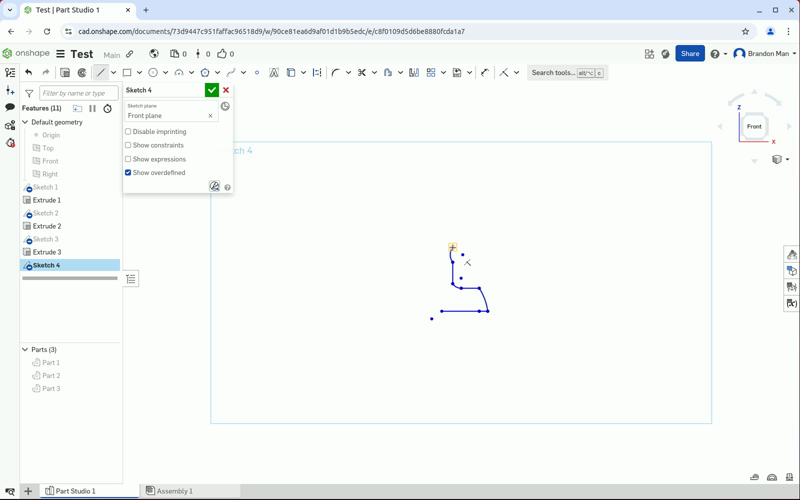
mouse_move(482, 247)
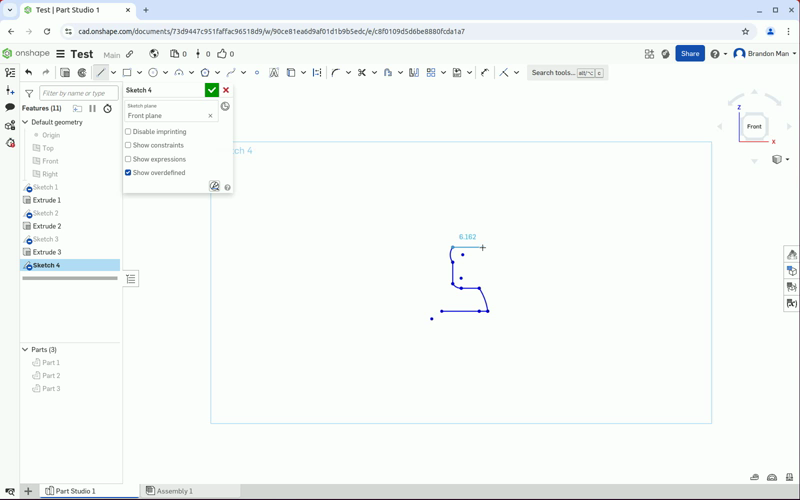
mouse_move(441, 247)
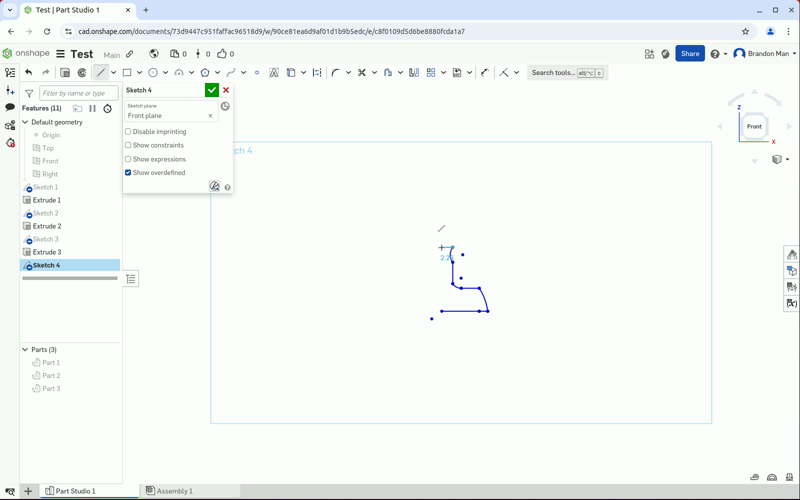
click(441, 247)
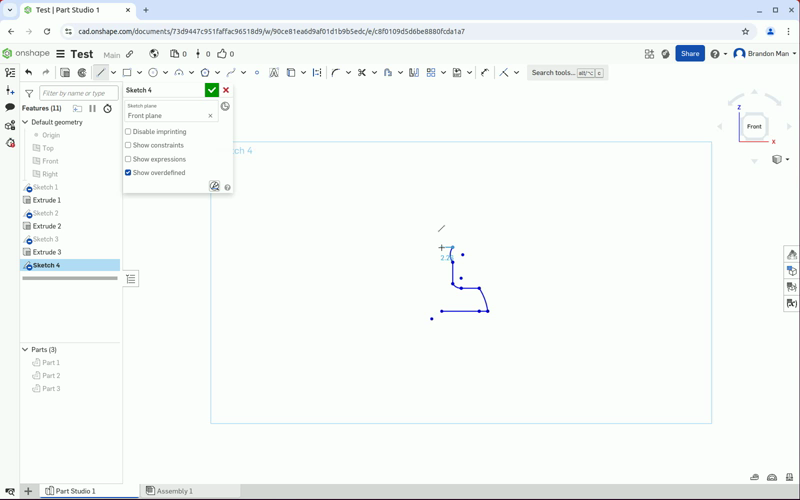
key_up(shift)
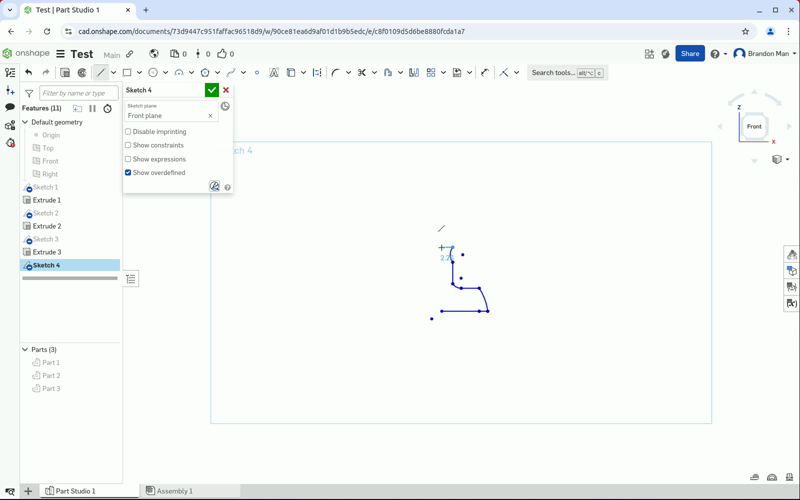
key_down(shift)
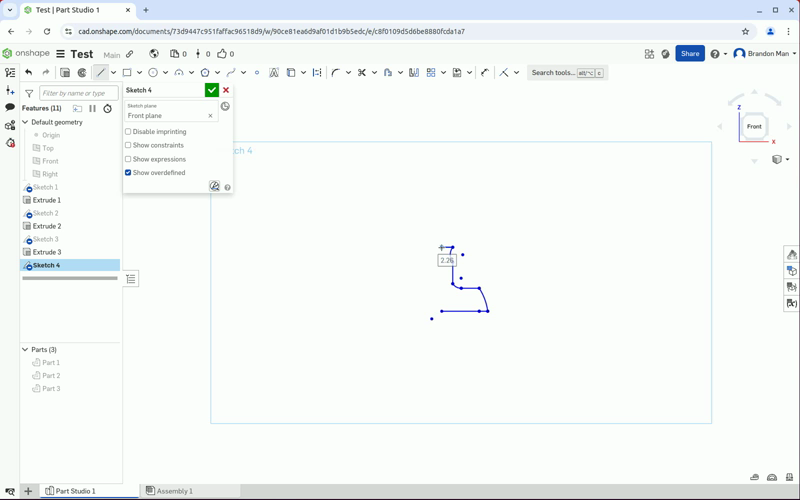
mouse_move(441, 311)
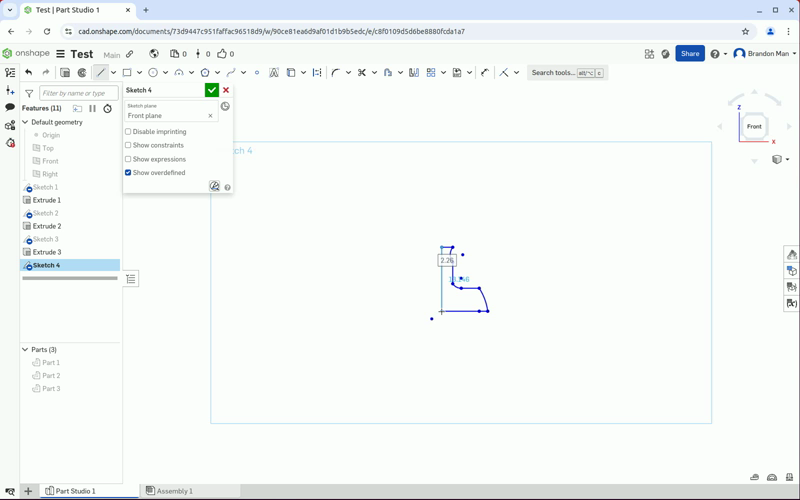
key_up(shift)
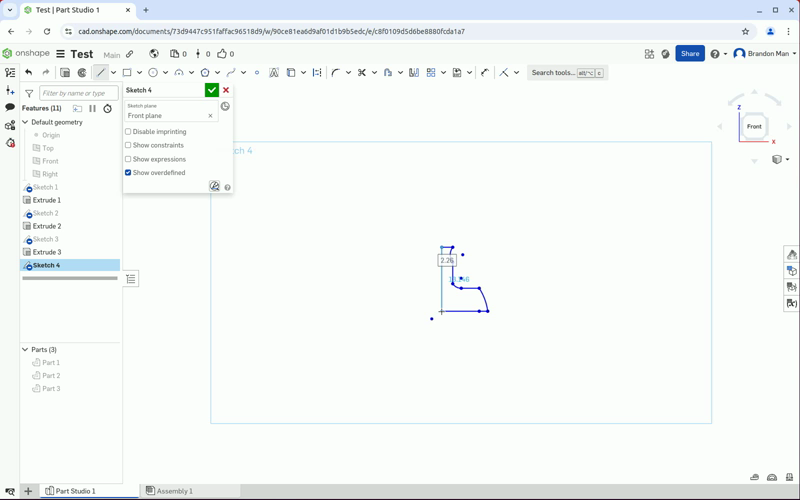
click(441, 311)
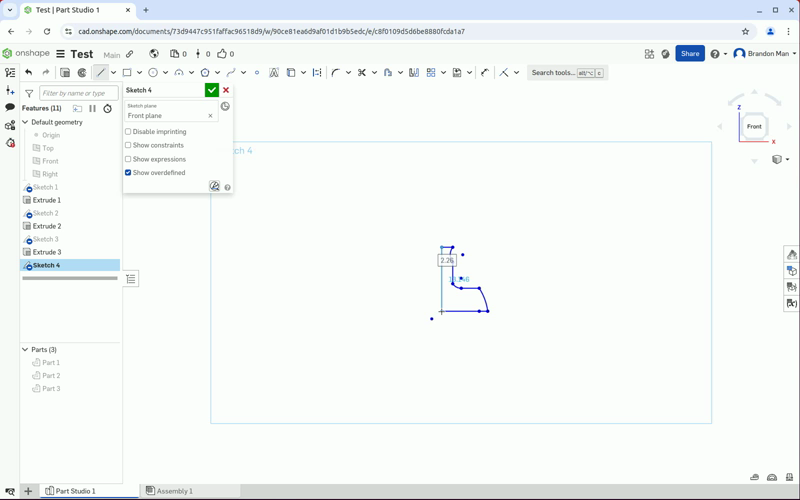
key(esc)
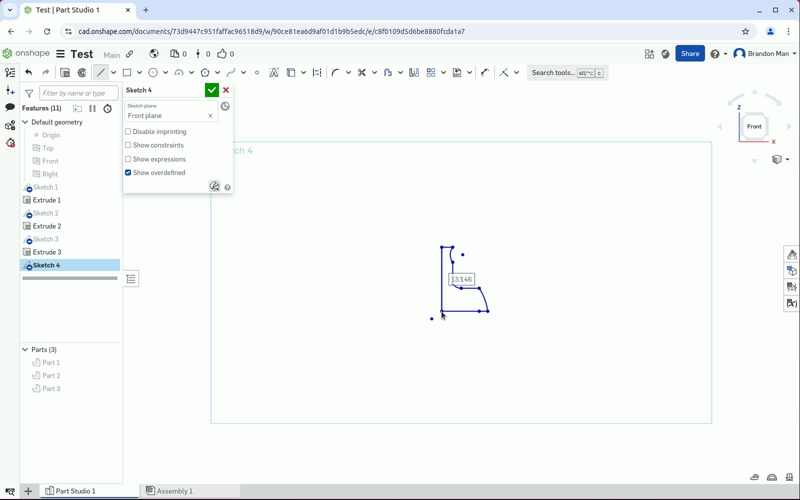
mouse_move(478, 307)
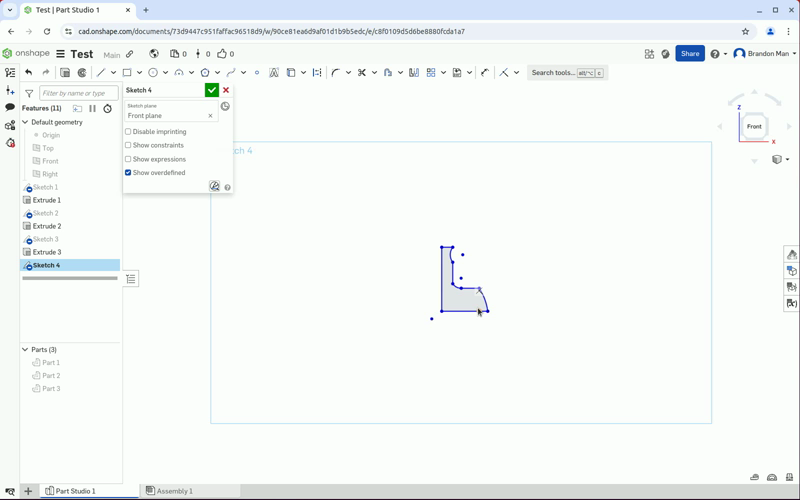
scroll(6)
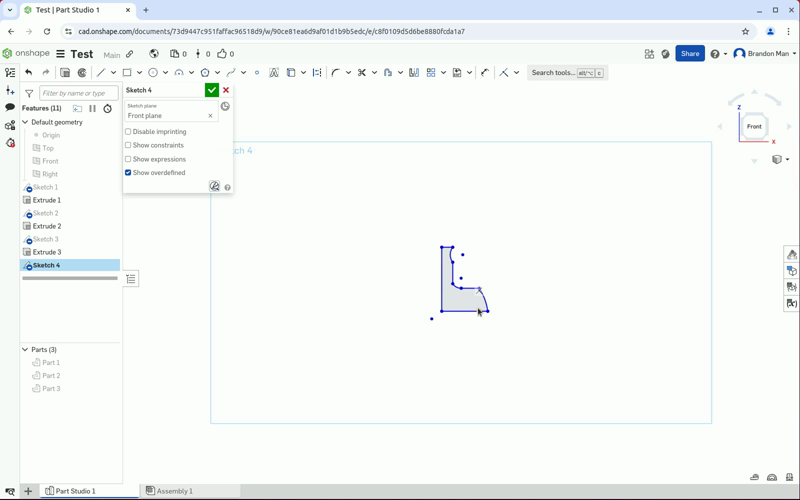
scroll(6)
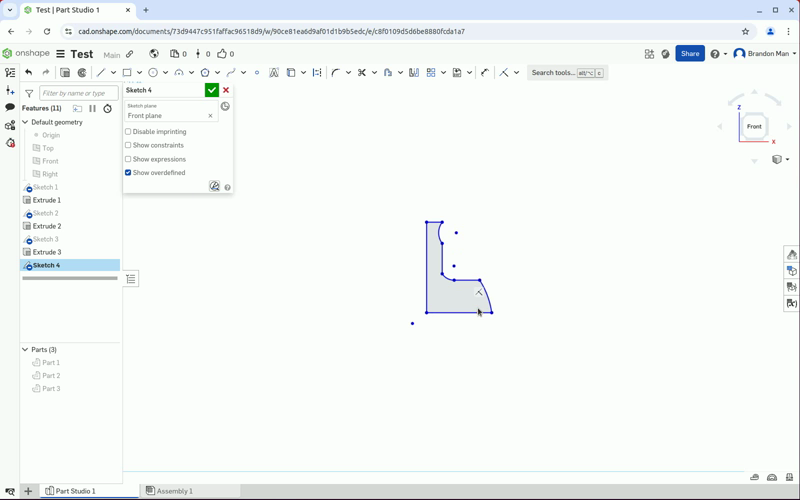
scroll(6)
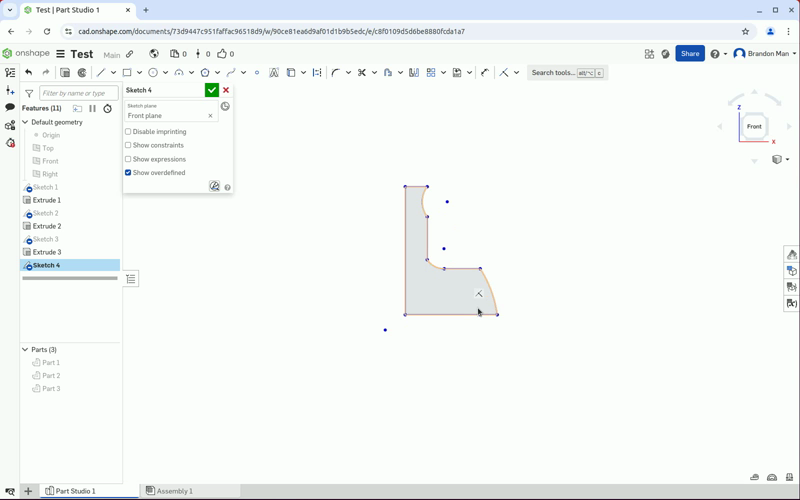
scroll(6)
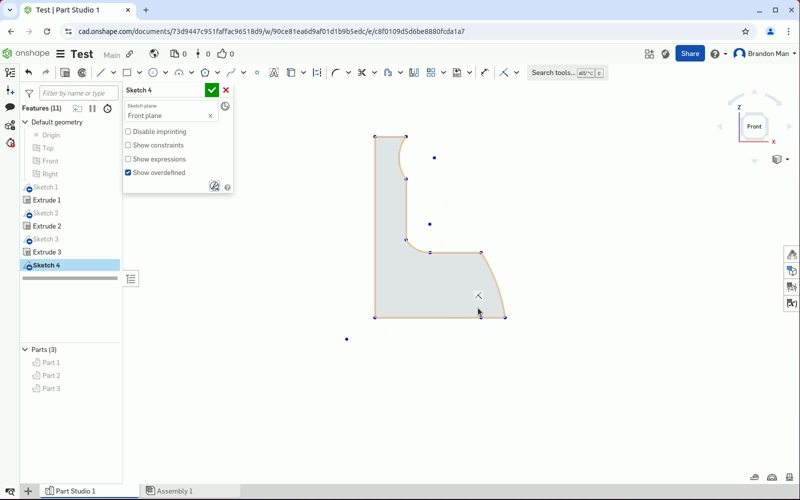
scroll(6)
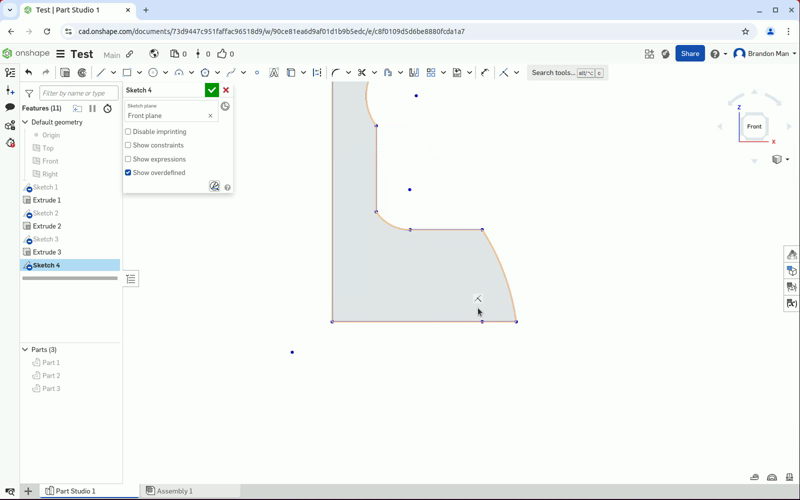
scroll(6)
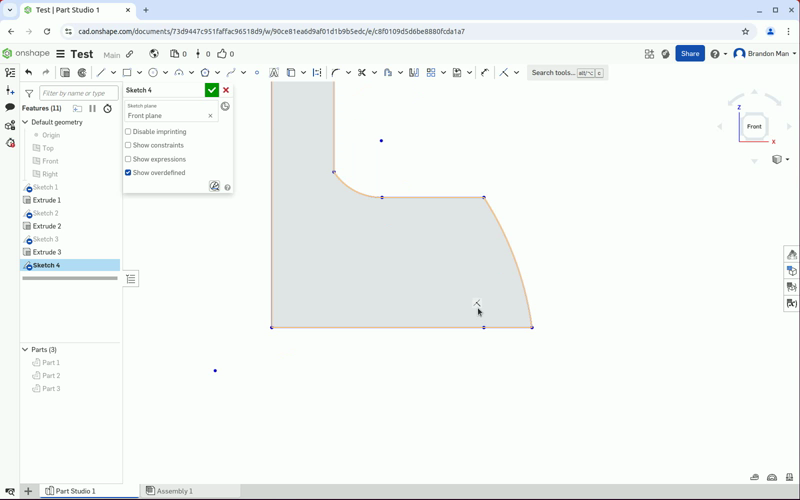
scroll(6)
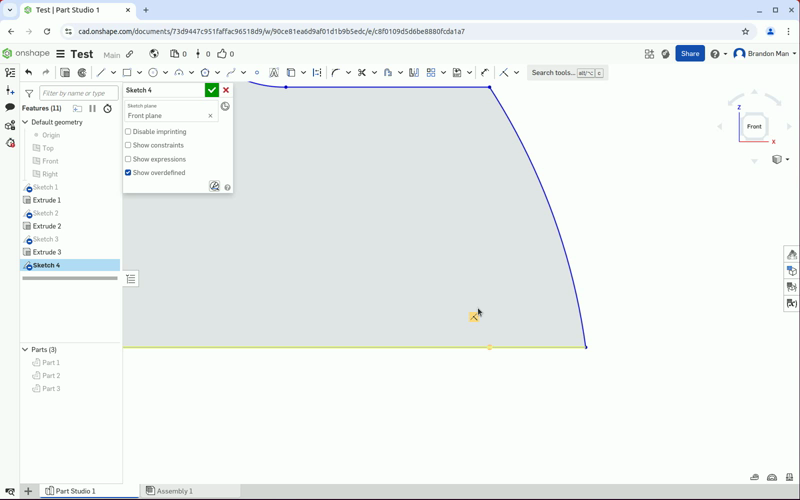
click(478, 307)
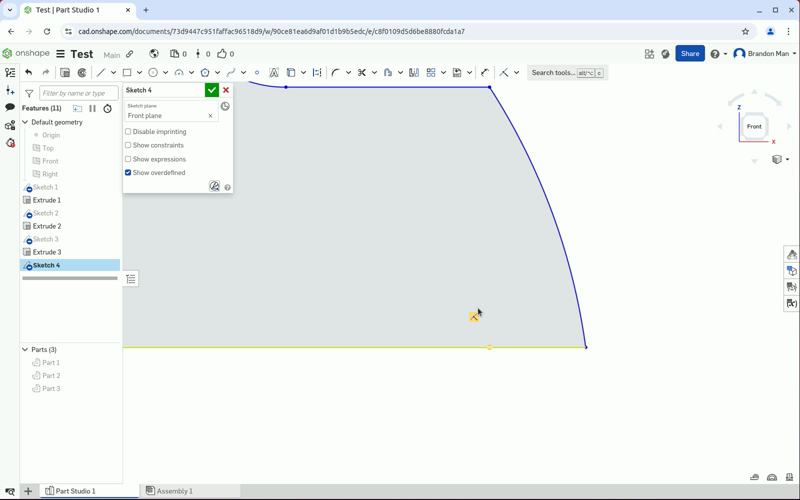
scroll(-6)
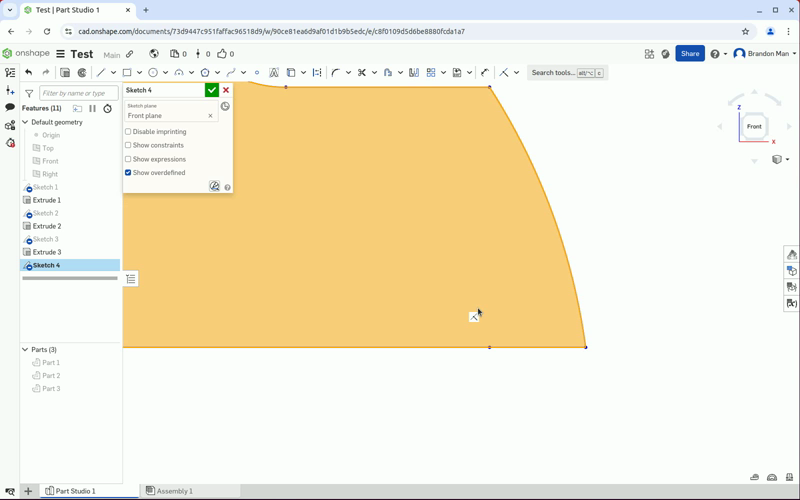
scroll(-6)
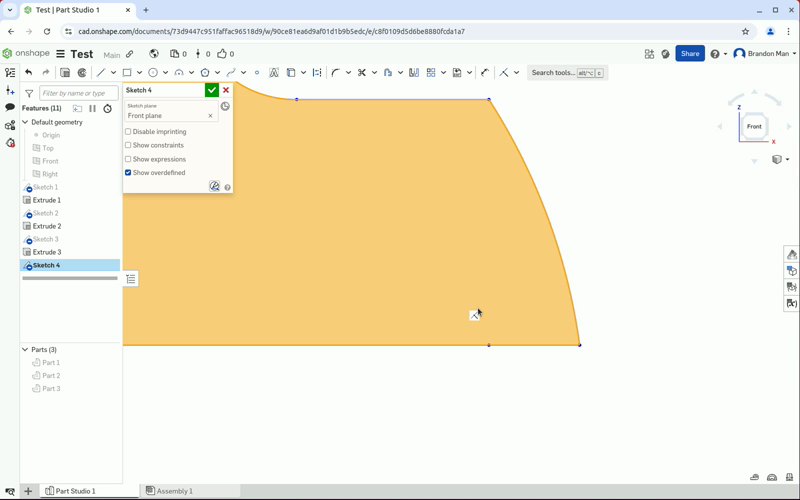
scroll(-6)
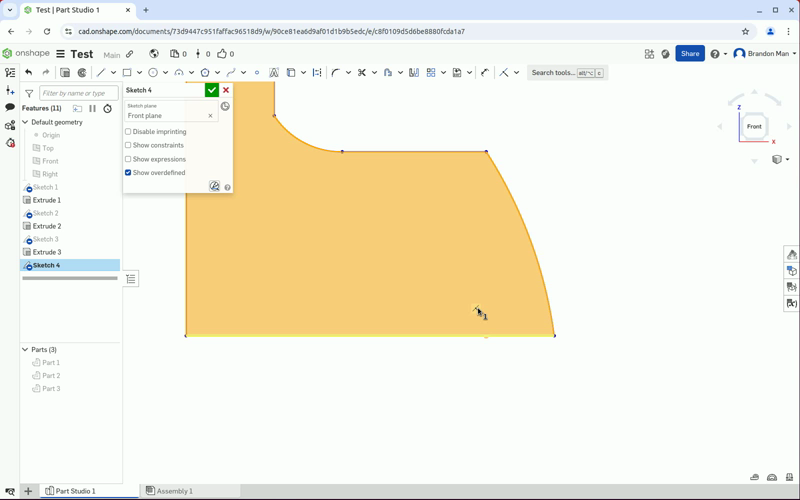
scroll(-6)
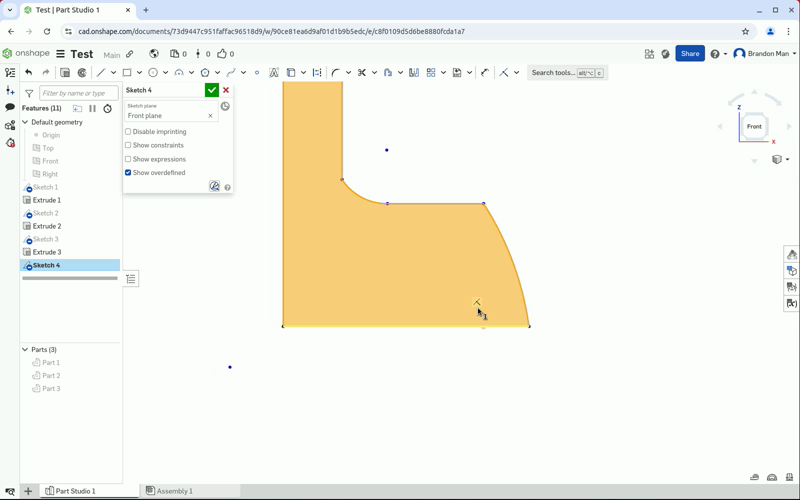
scroll(-6)
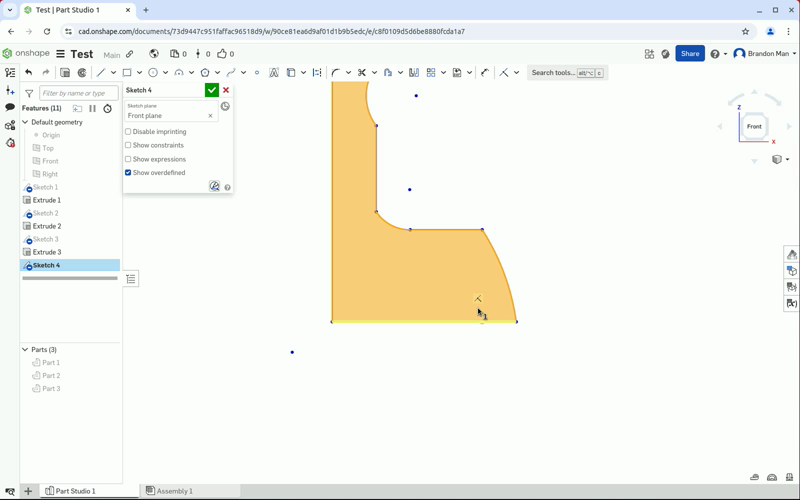
scroll(-6)
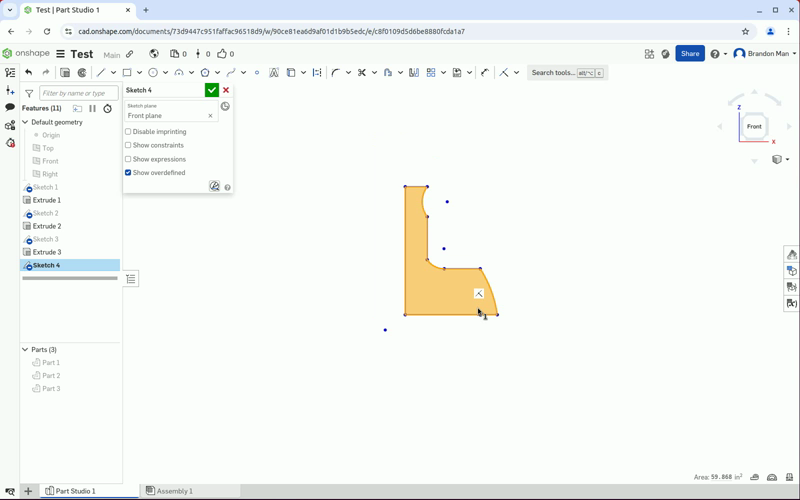
scroll(-6)
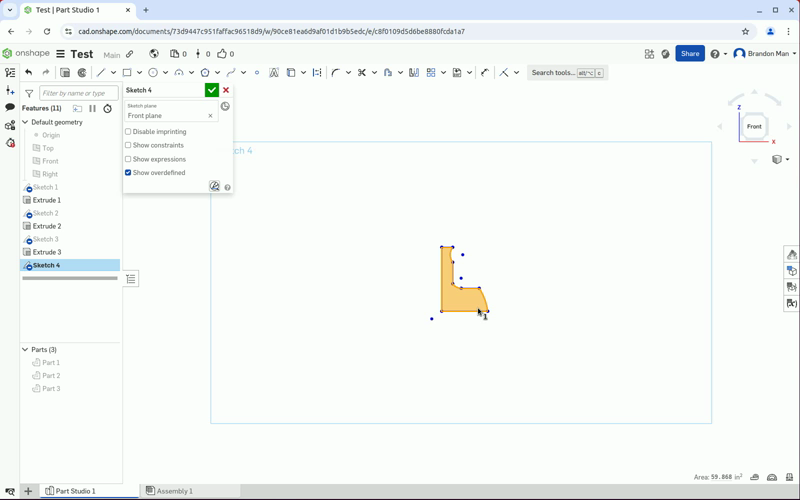
mouse_move(73, 352)
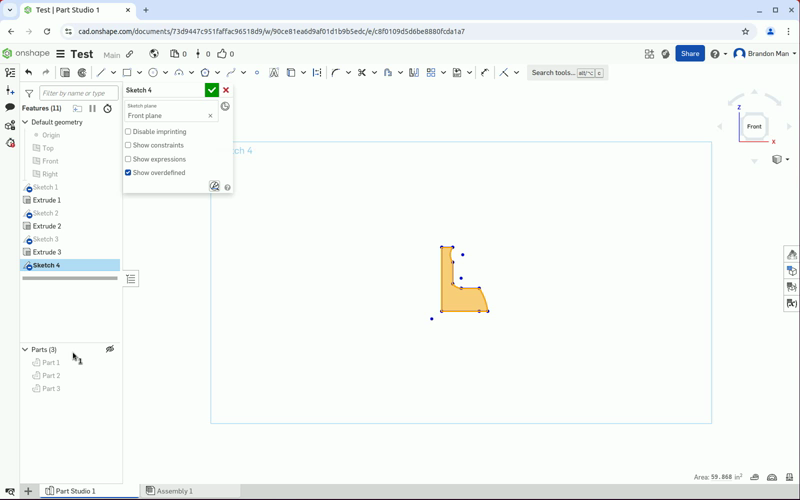
key(shift+y)
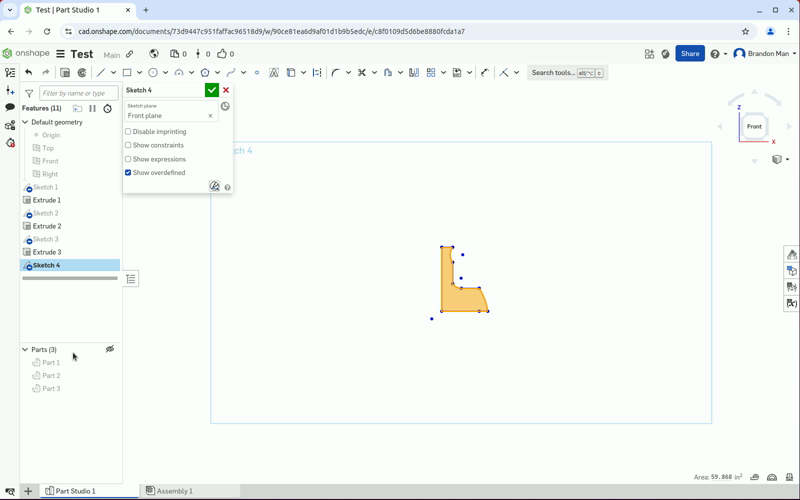
key(shift+e)
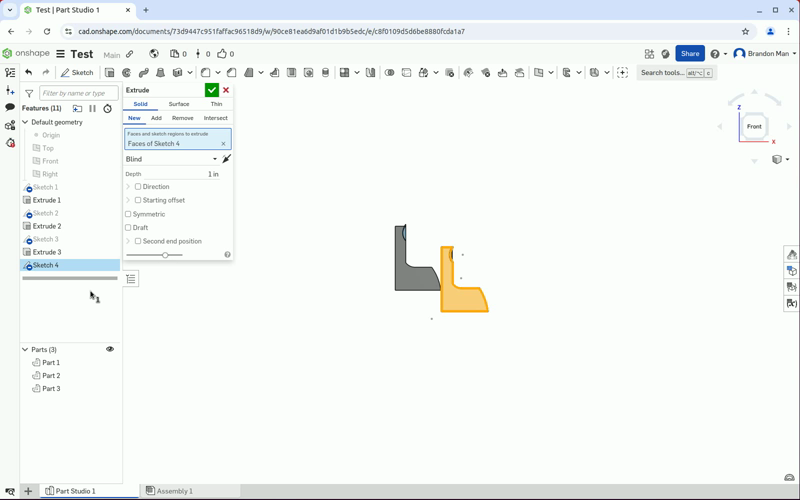
mouse_move(143, 106)
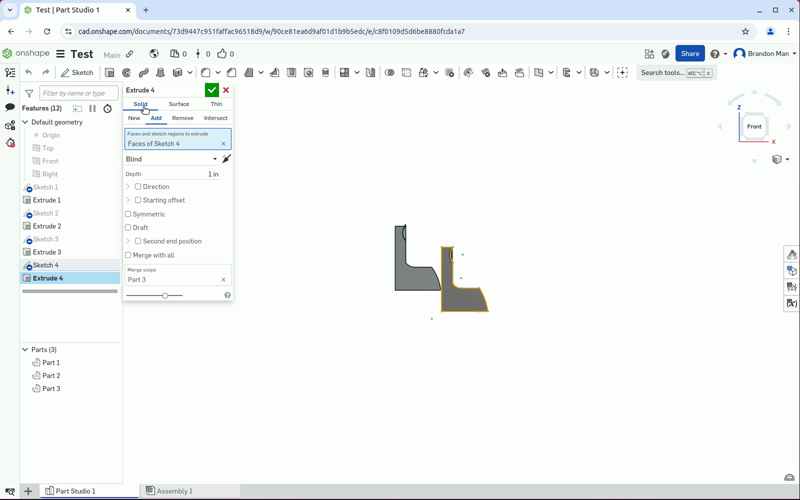
click(143, 106)
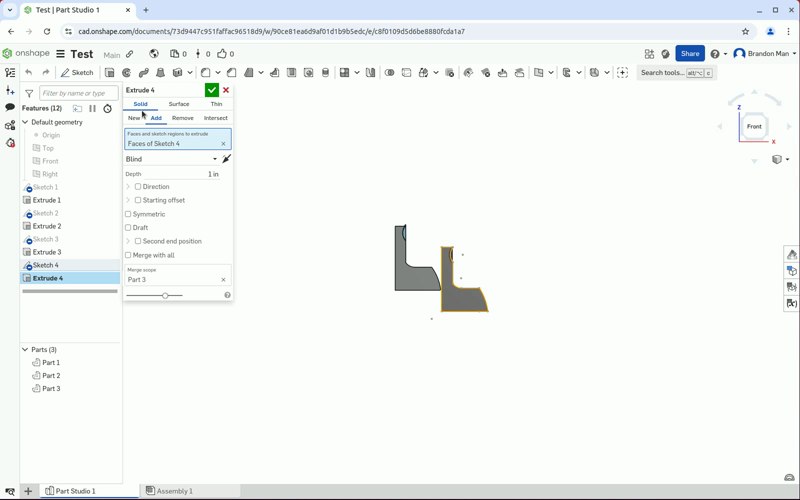
mouse_move(137, 120)
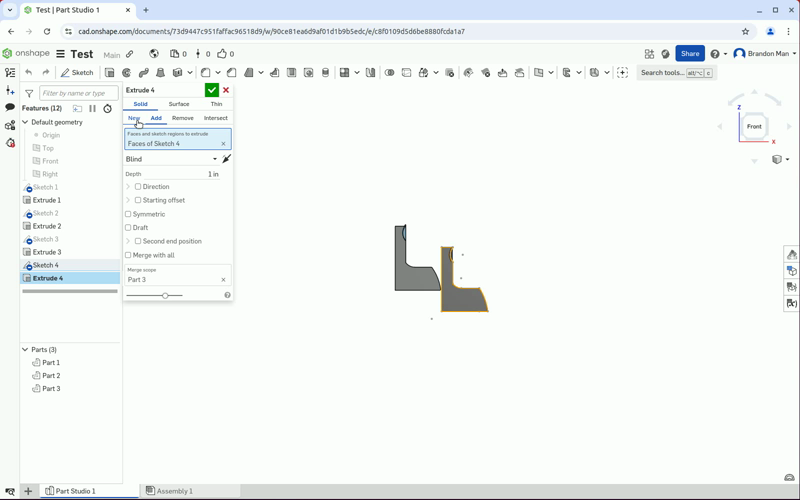
click(137, 120)
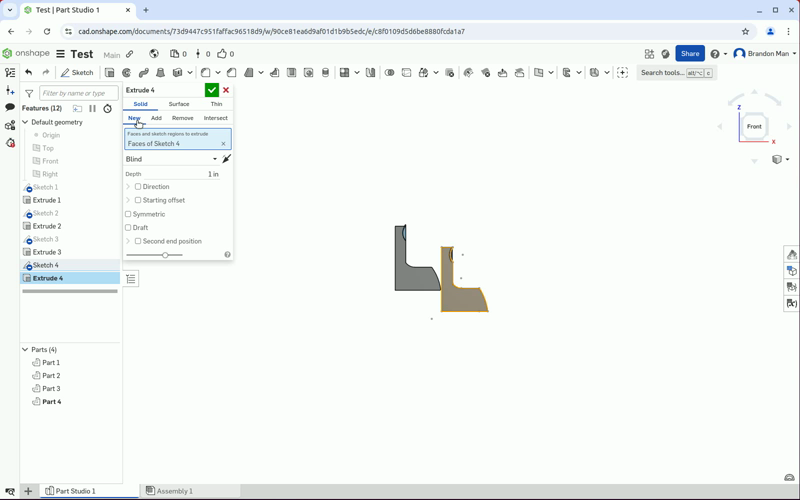
key(tab, 4)
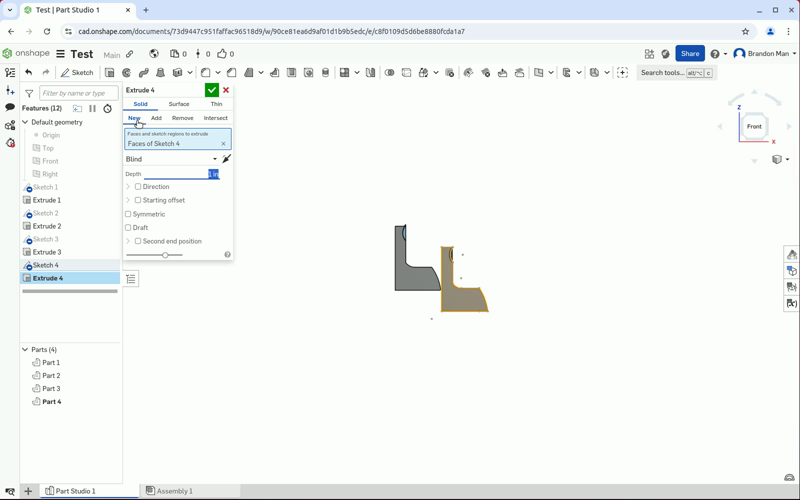
text(23.108)
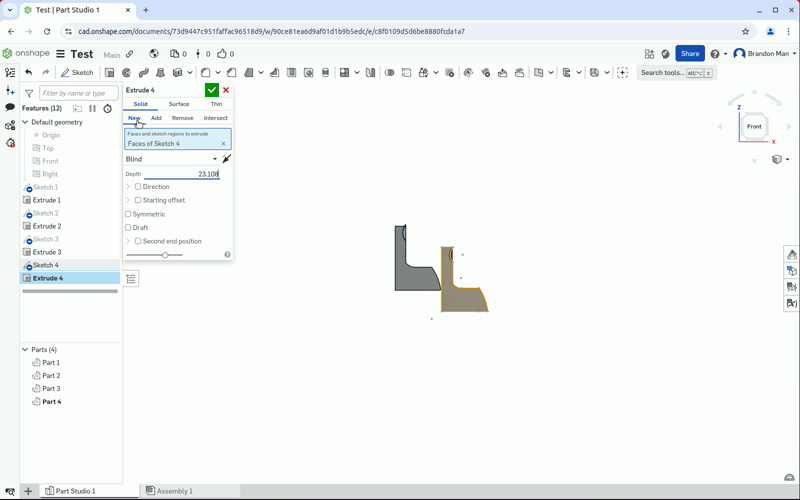
key(enter)
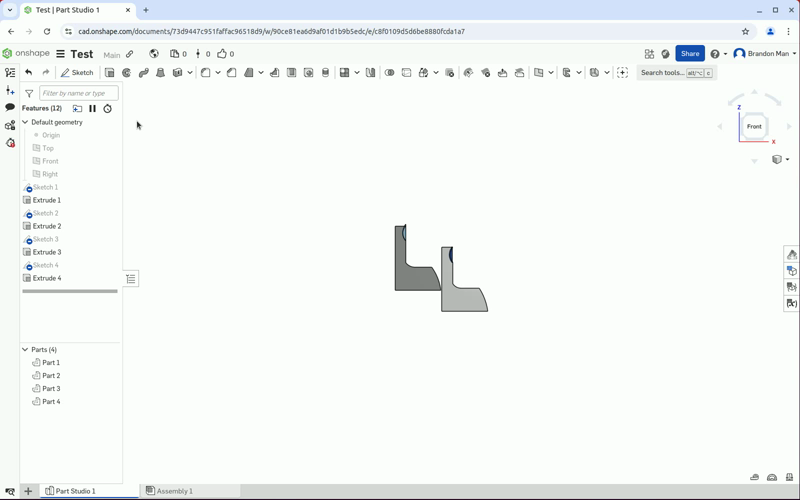
key(shift+h)
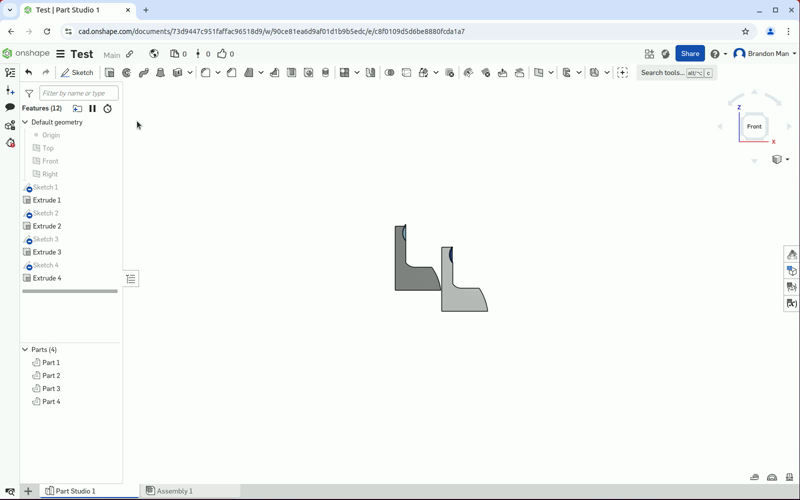
key(shift+h)
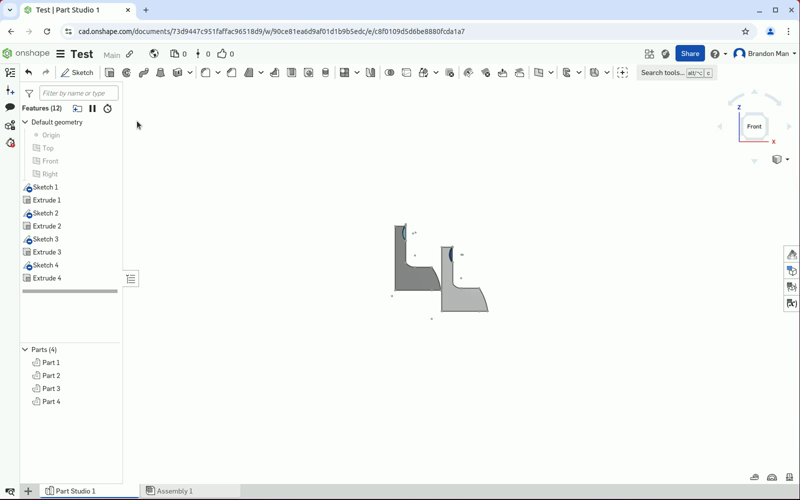
key(shift+7)
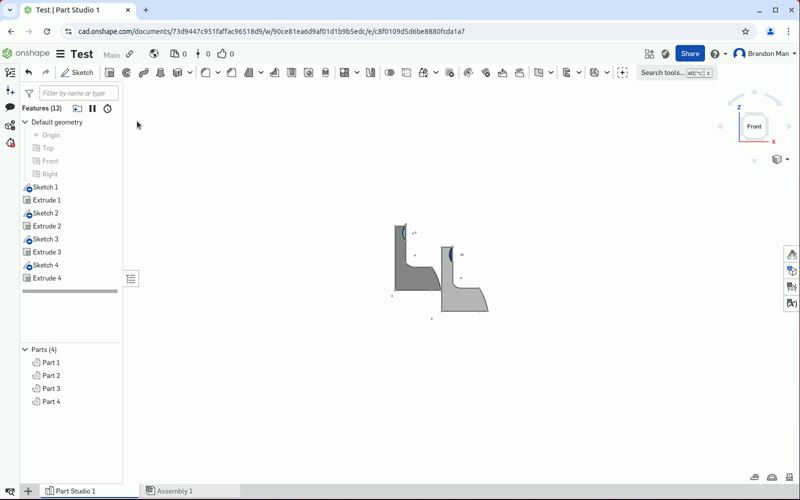
key(left, 2)
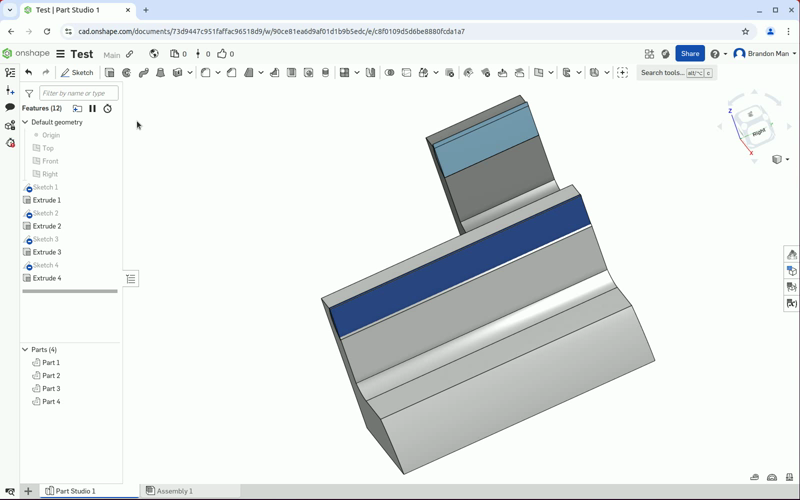
key(down, 2)
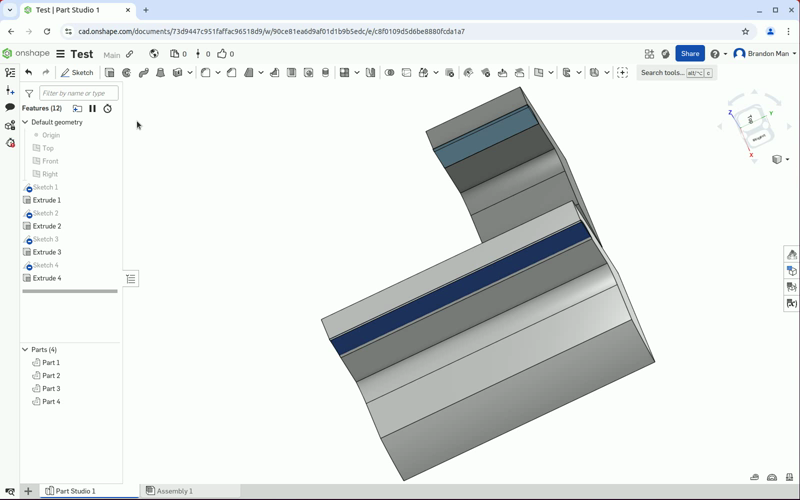
key(up, 2)
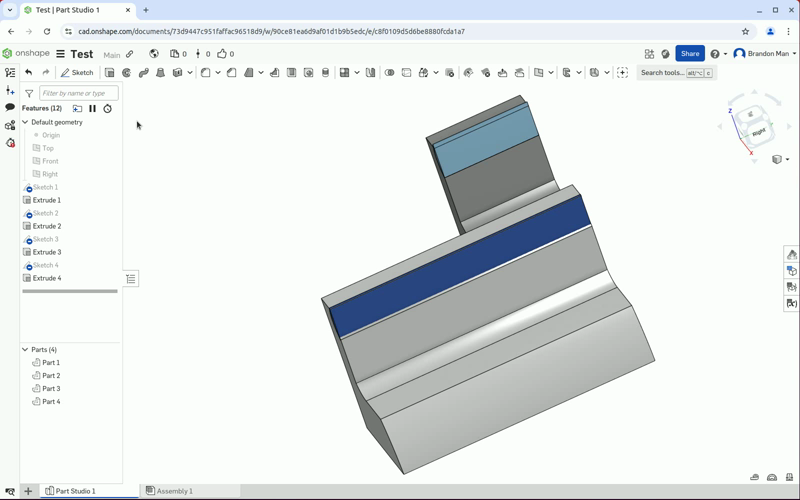
key(right, 2)
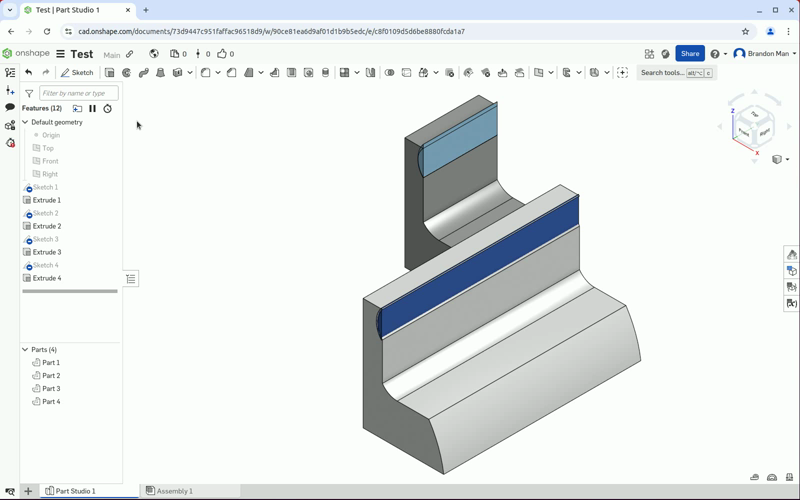
mouse_move(73, 189)
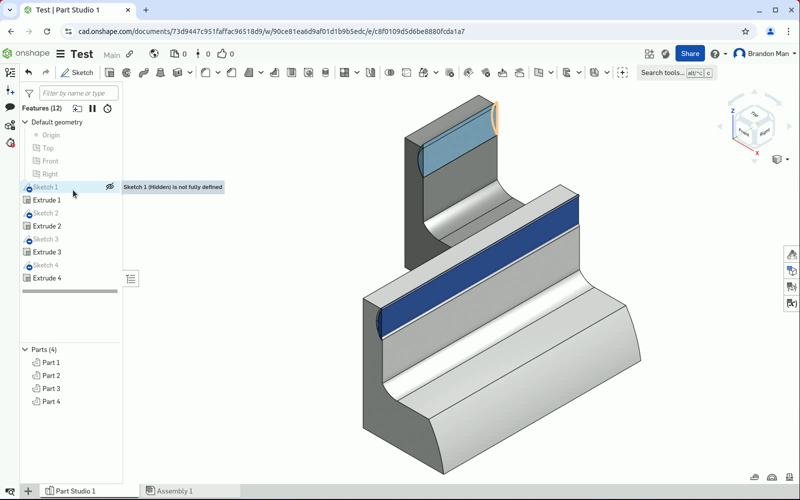
click(73, 189)